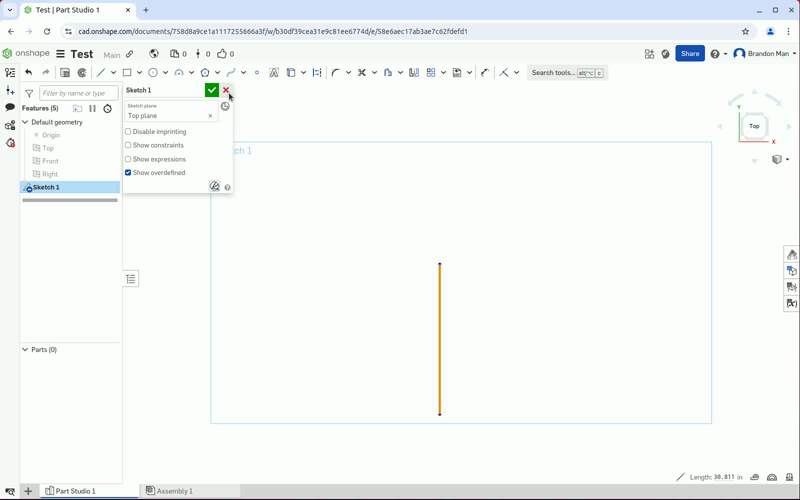
key(shift+h)
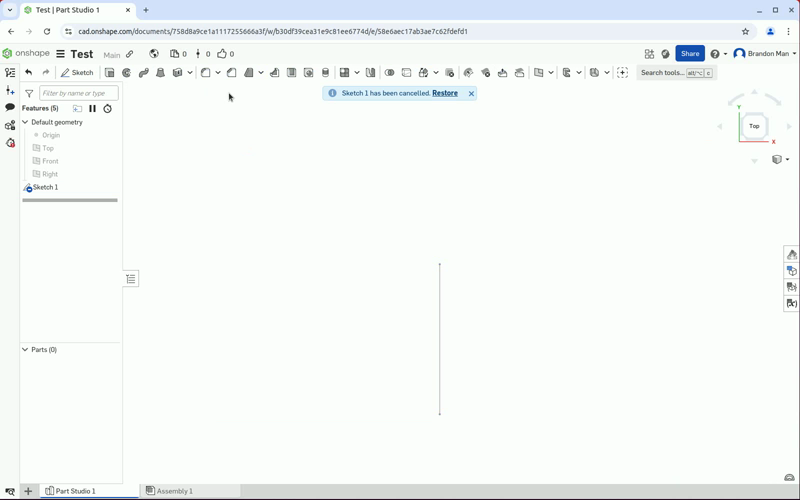
key(shift+s)
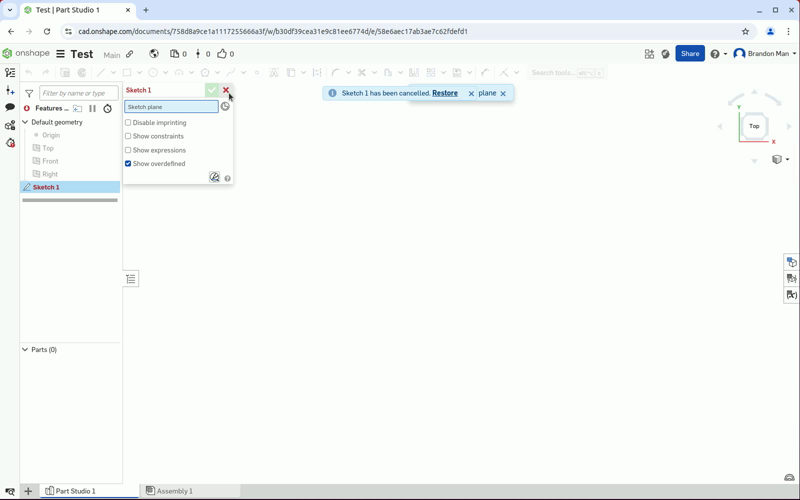
mouse_move(73, 150)
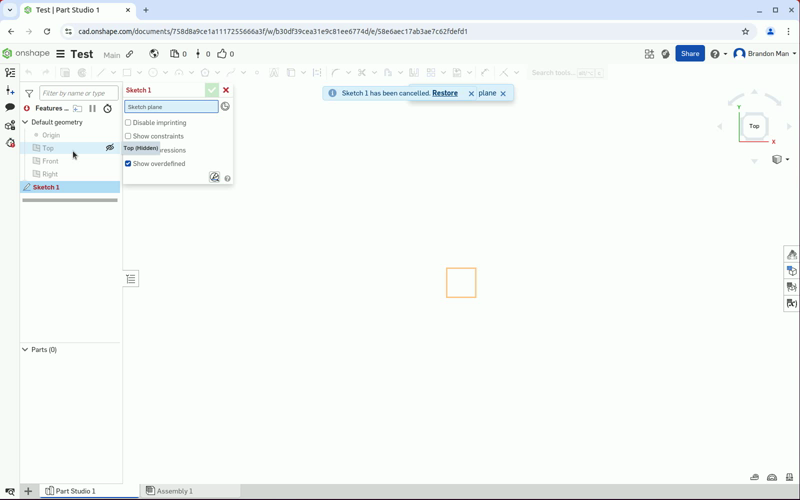
click(73, 150)
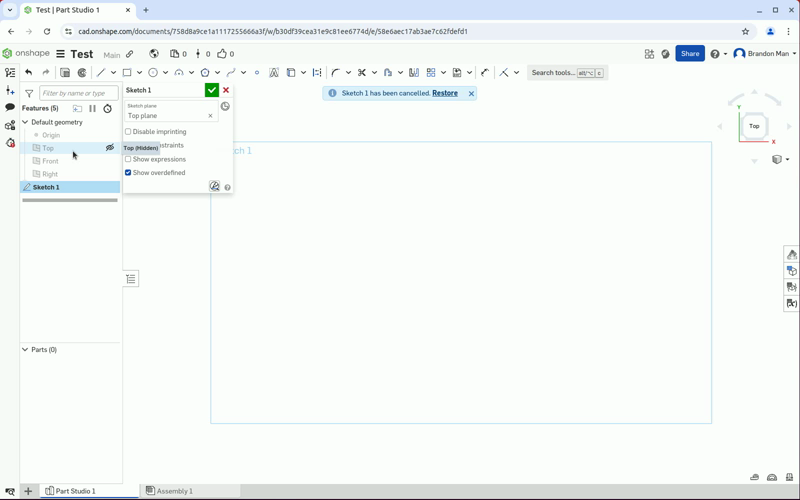
mouse_move(73, 352)
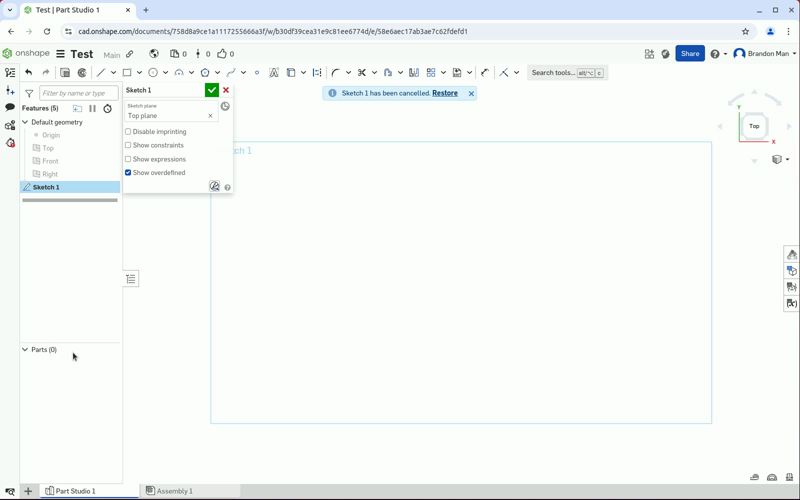
key(y)
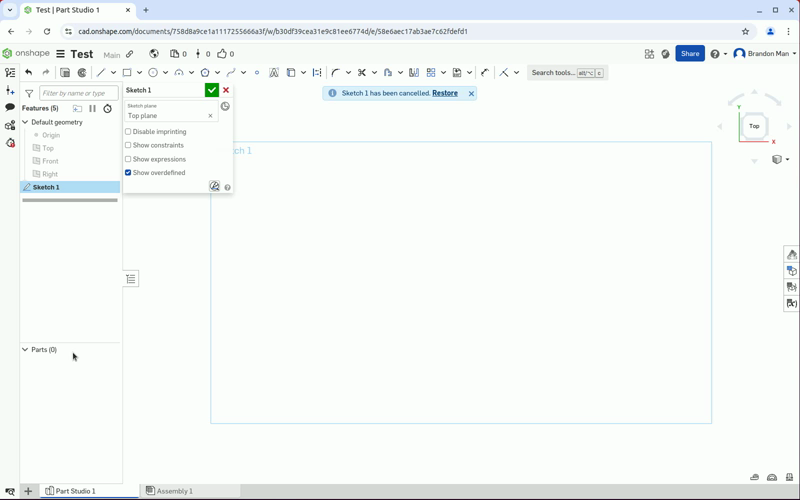
key(a)
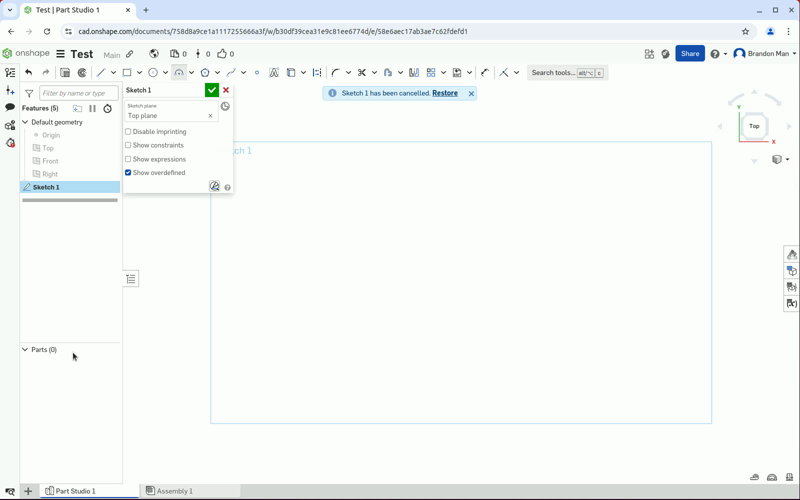
key_down(shift)
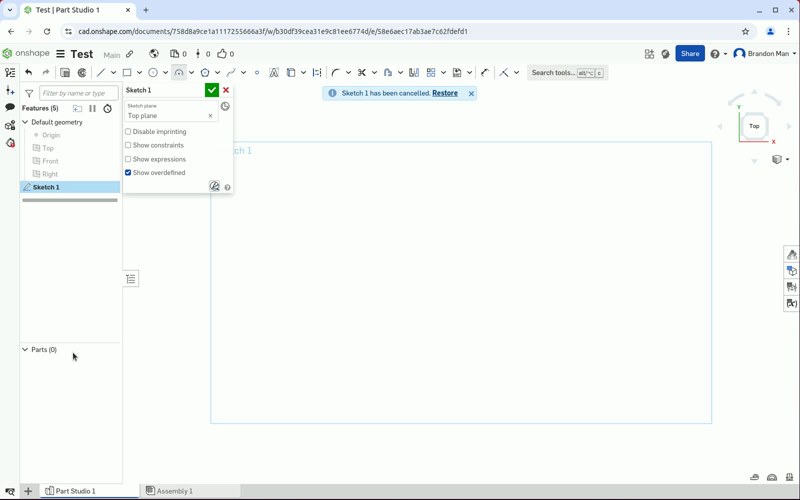
mouse_move(348, 351)
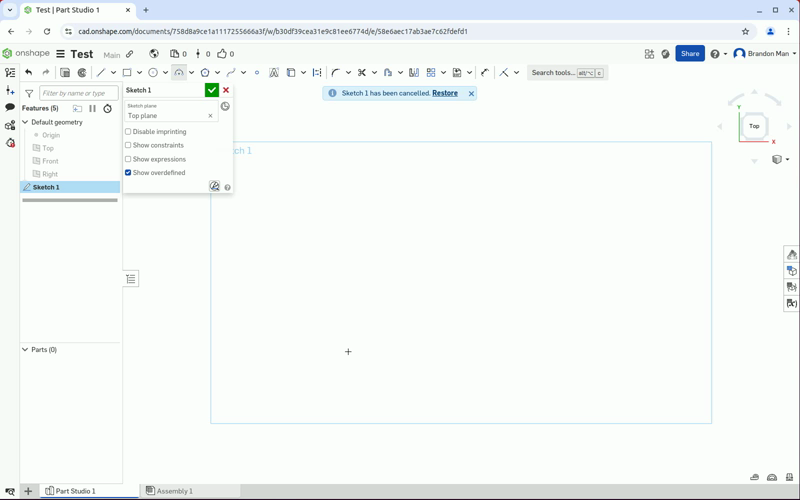
click(348, 351)
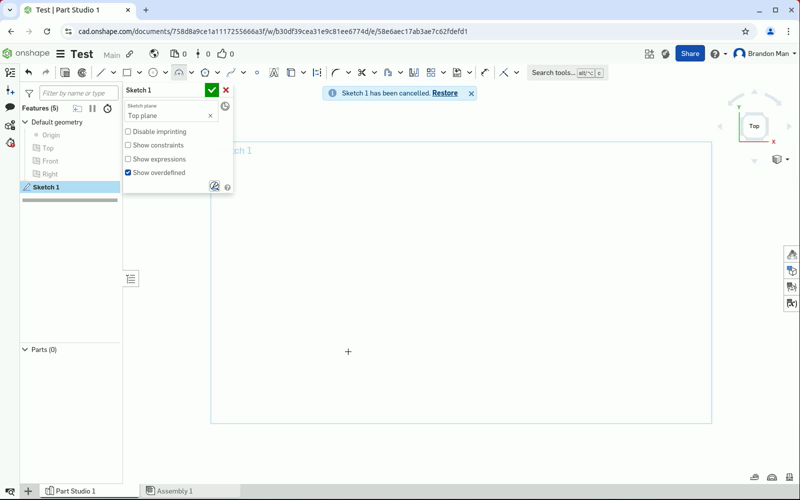
key_up(shift)
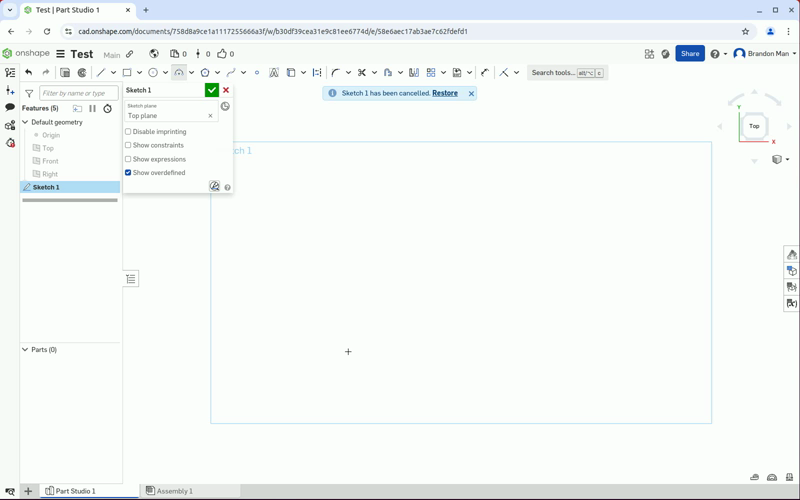
key_down(shift)
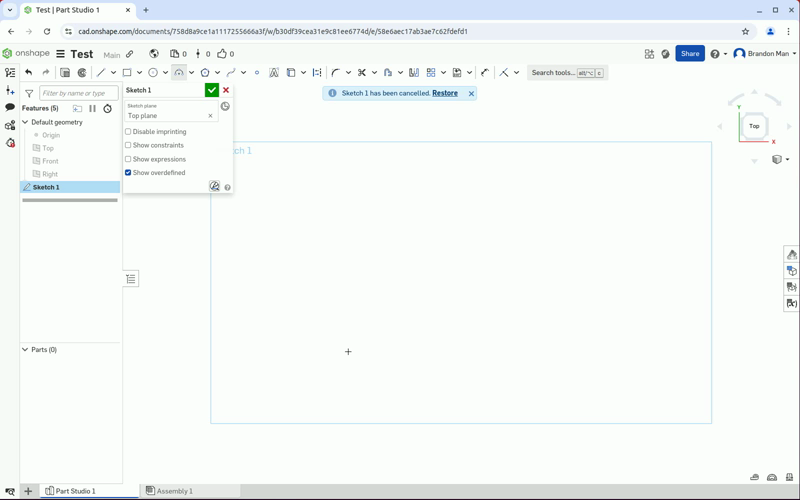
mouse_move(392, 395)
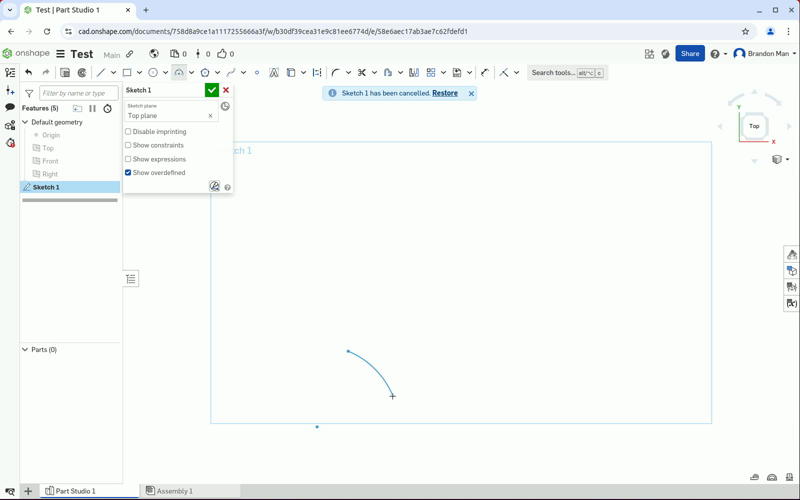
click(392, 395)
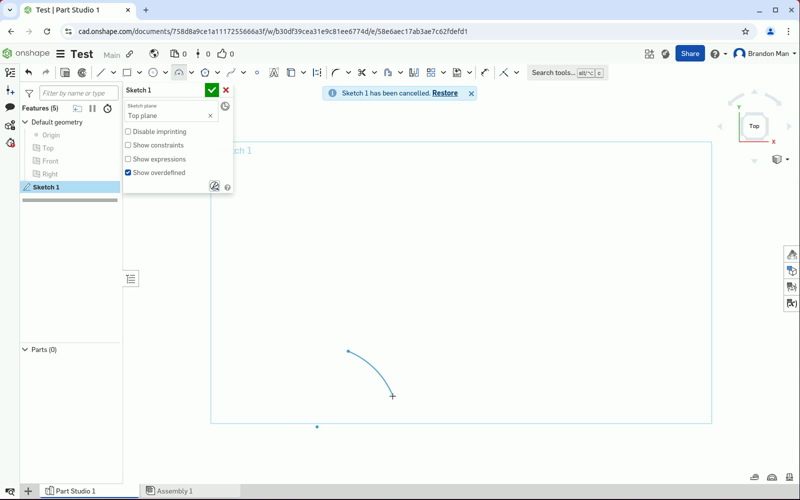
mouse_move(361, 382)
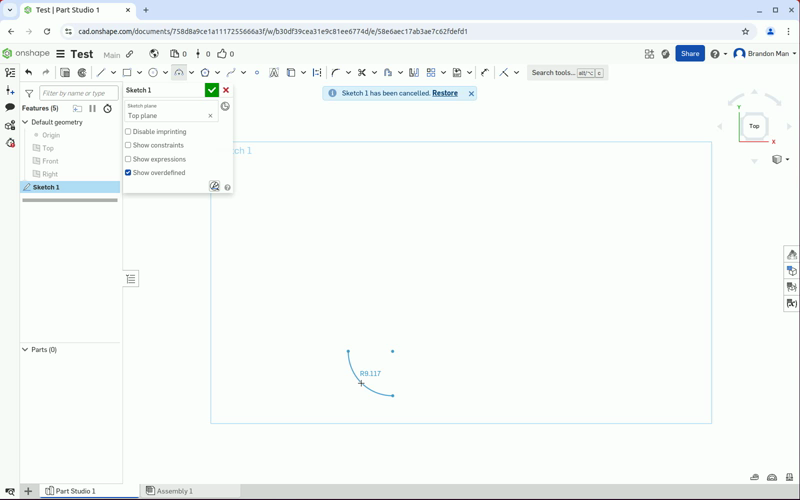
click(361, 382)
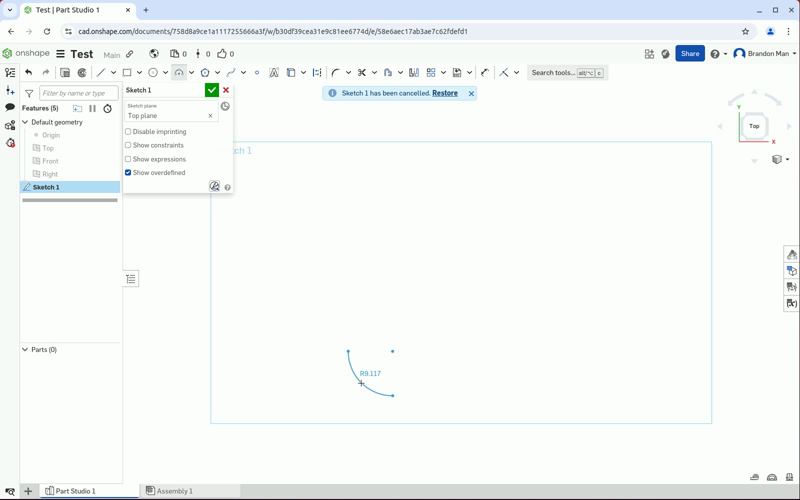
key_up(shift)
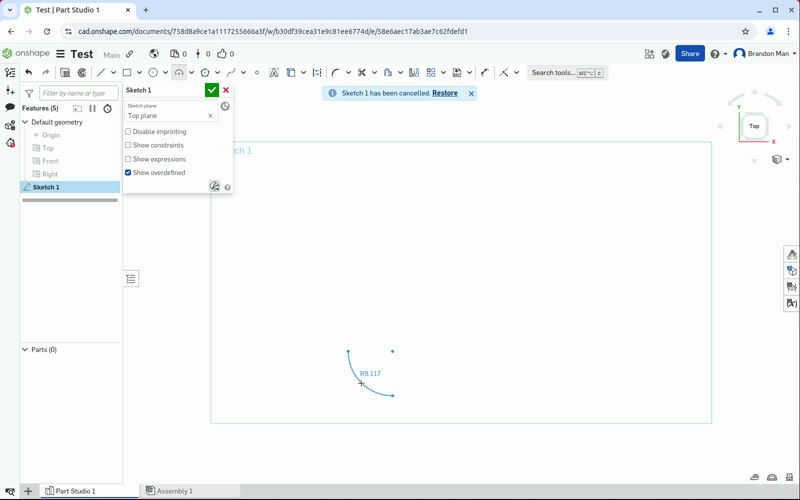
key(esc)
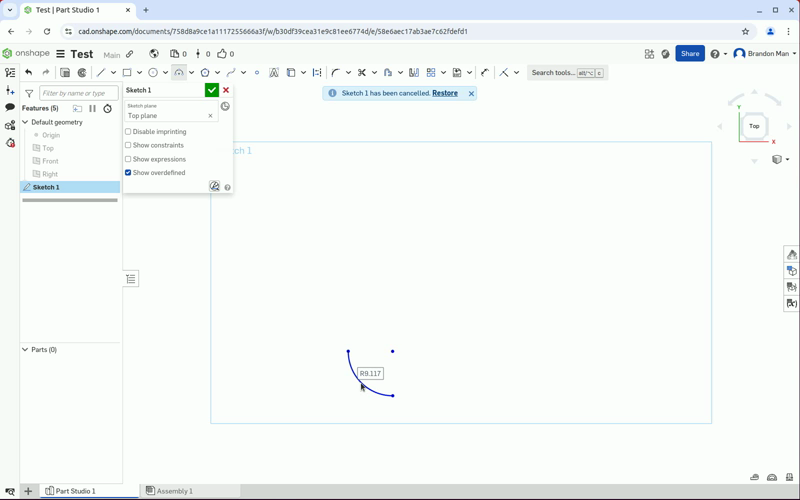
key(l)
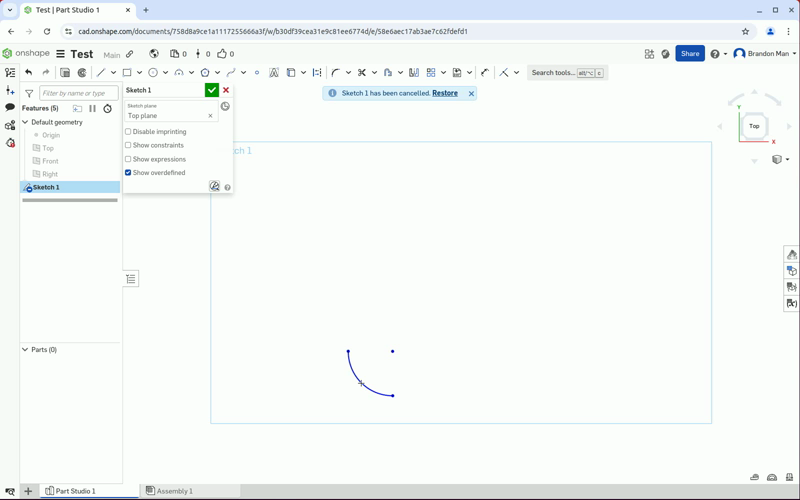
mouse_move(392, 395)
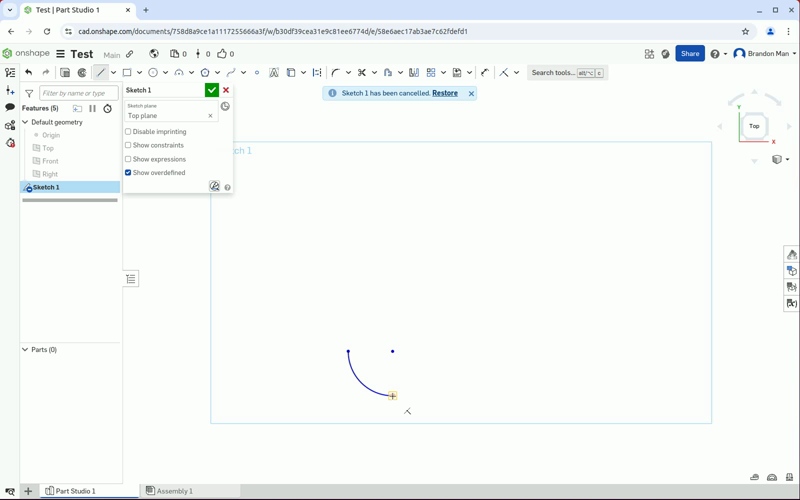
click(392, 395)
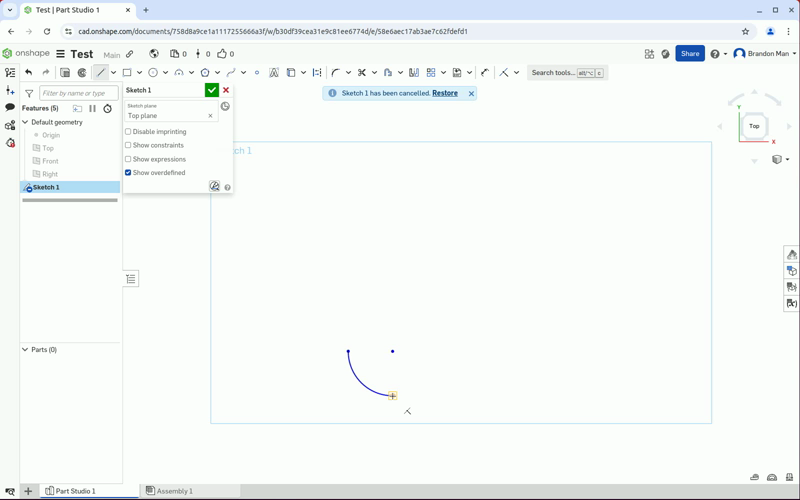
key_down(shift)
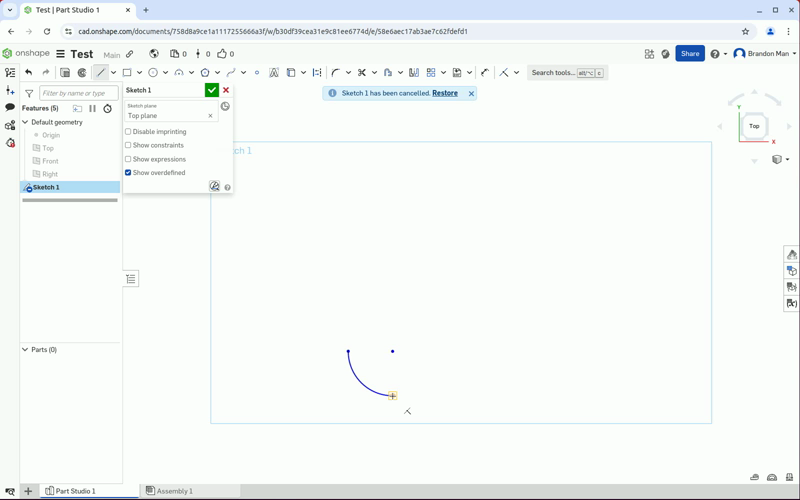
mouse_move(527, 395)
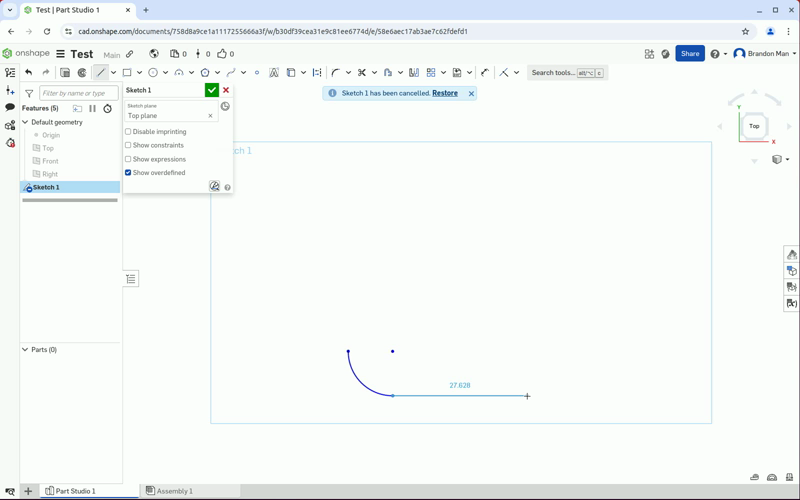
click(527, 395)
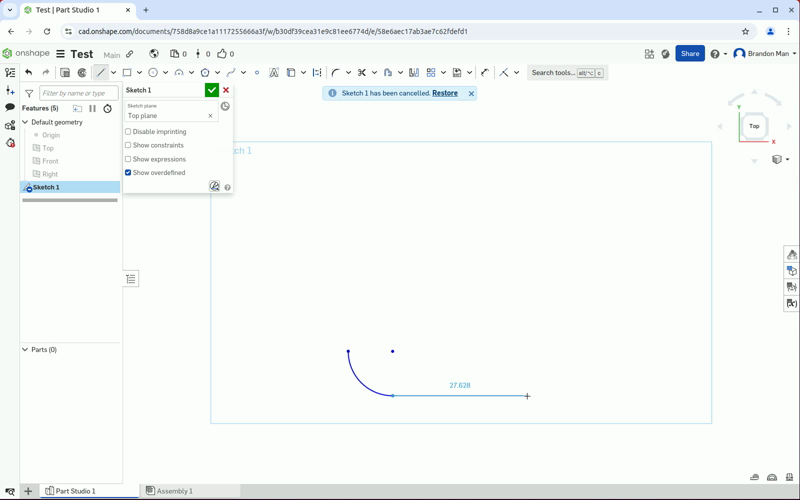
key_up(shift)
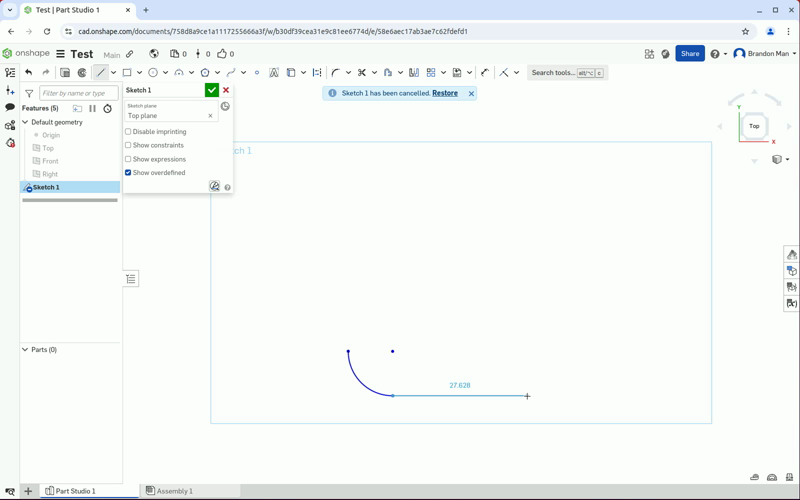
key(esc)
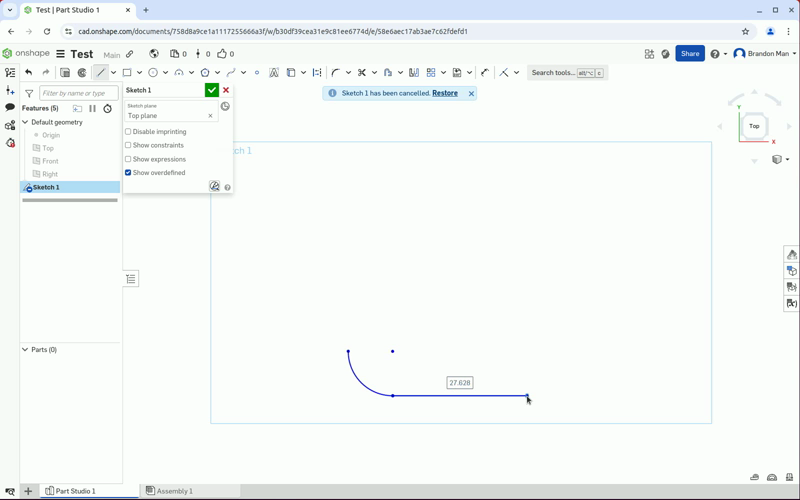
key(a)
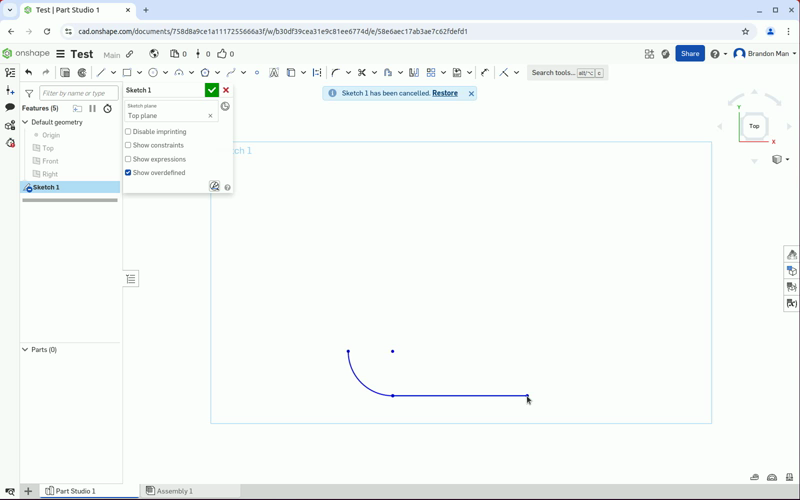
mouse_move(527, 395)
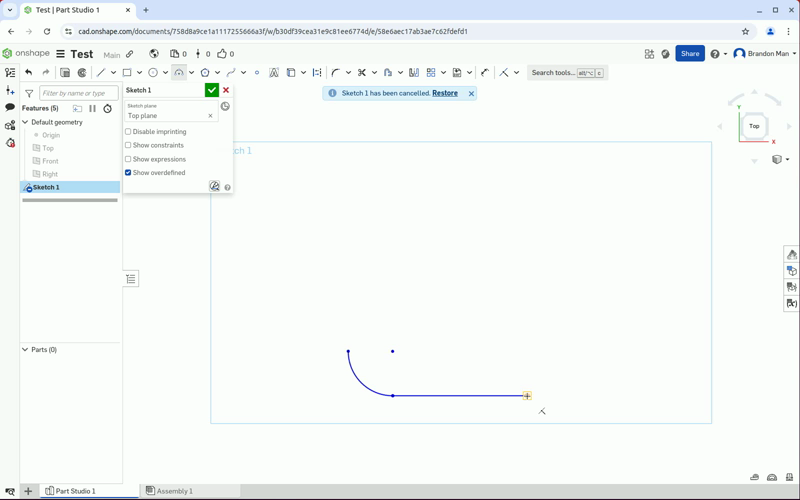
click(527, 395)
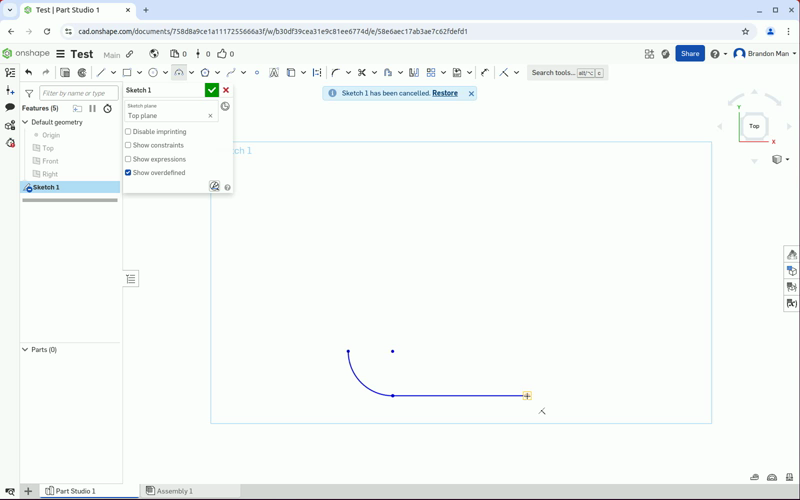
key_down(shift)
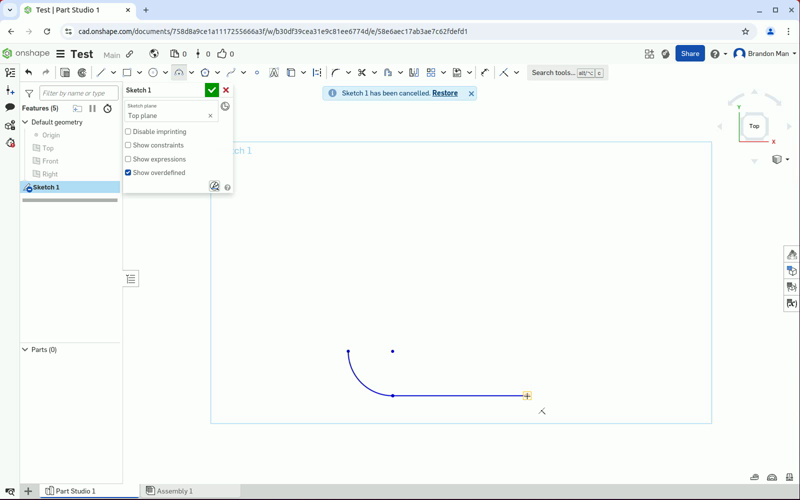
mouse_move(572, 351)
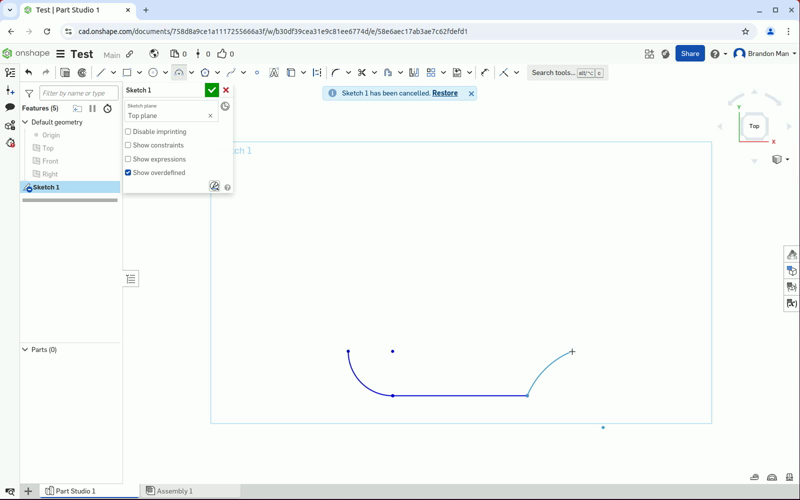
click(572, 351)
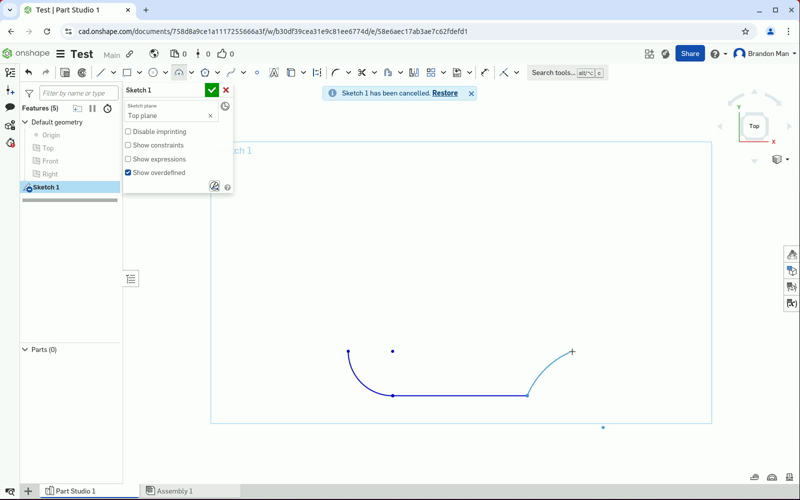
mouse_move(558, 382)
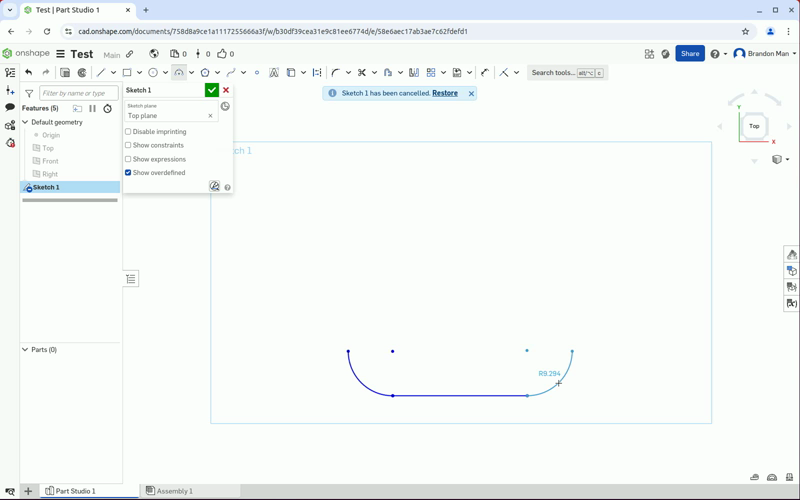
click(558, 382)
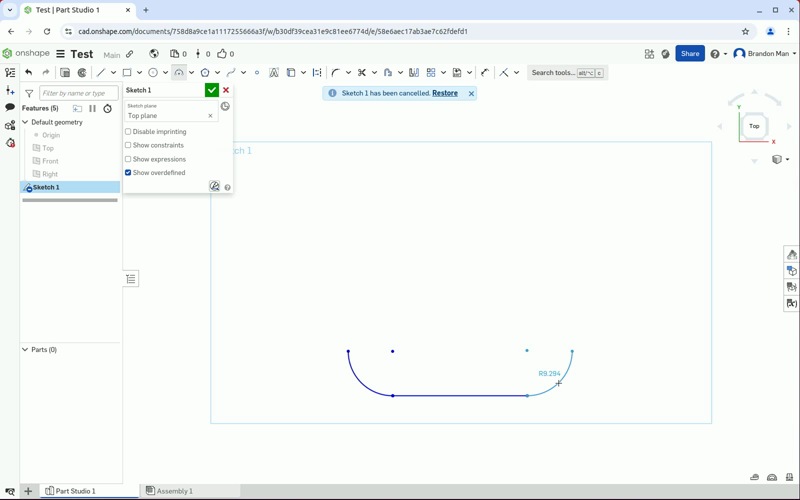
key_up(shift)
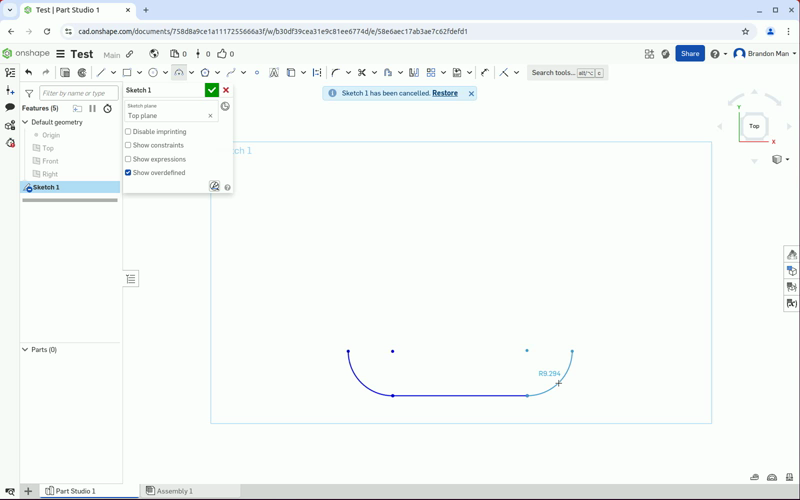
key(esc)
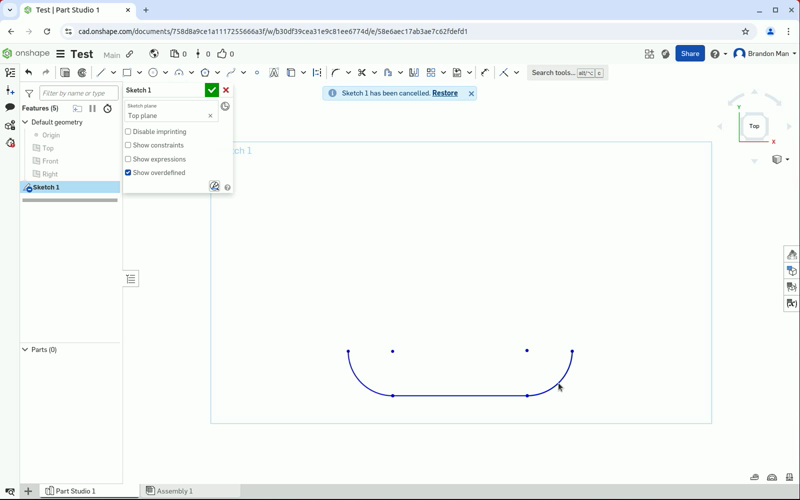
key(l)
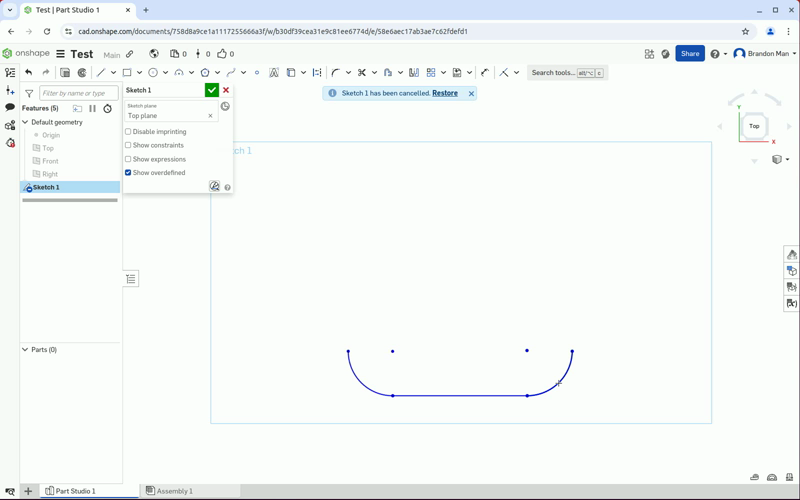
mouse_move(572, 351)
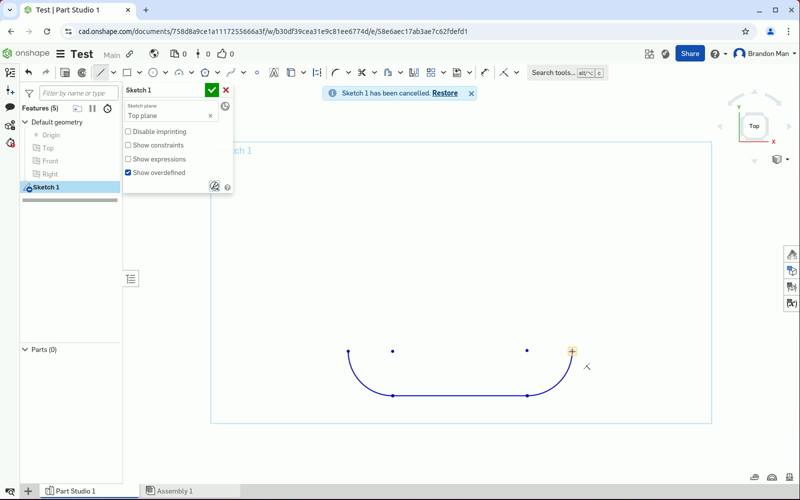
click(572, 351)
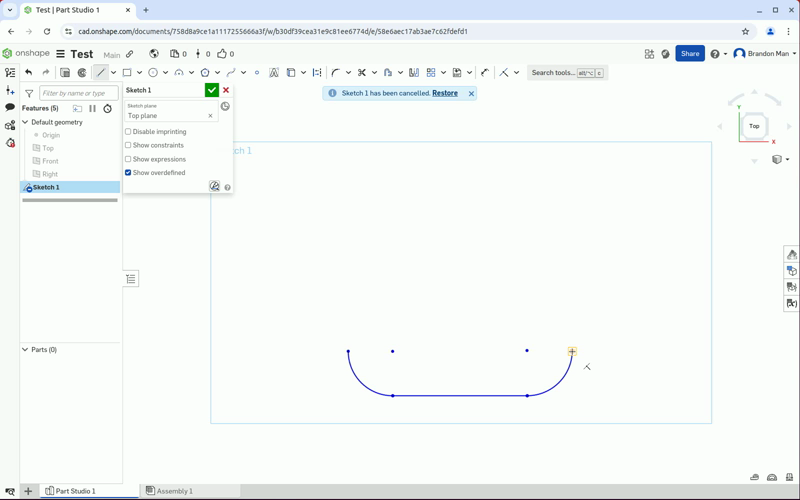
key_down(shift)
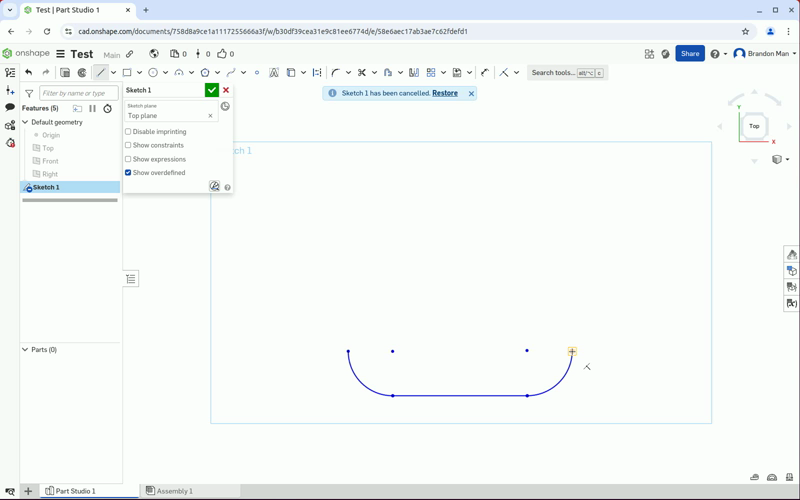
mouse_move(572, 216)
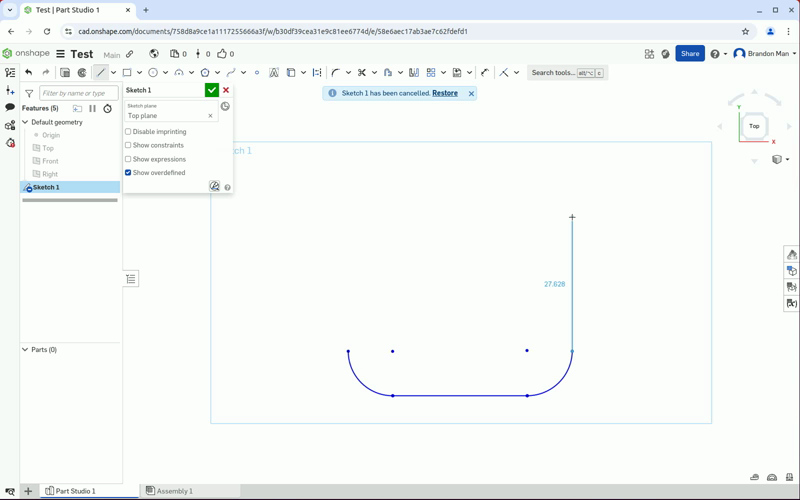
click(572, 216)
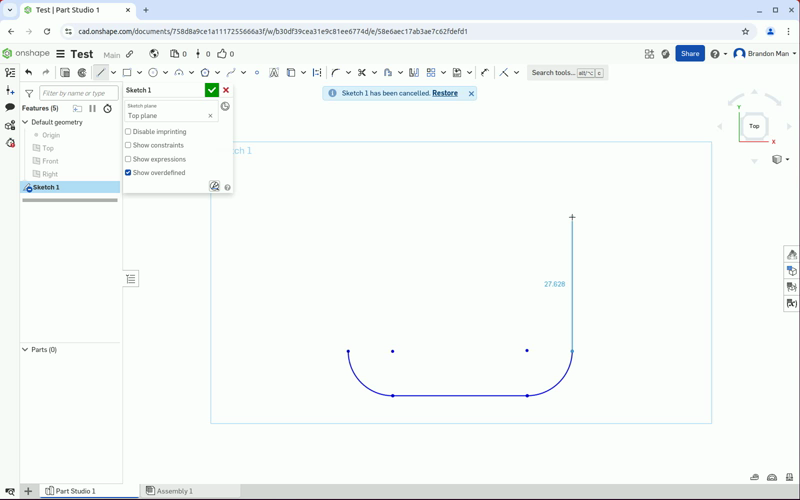
key_up(shift)
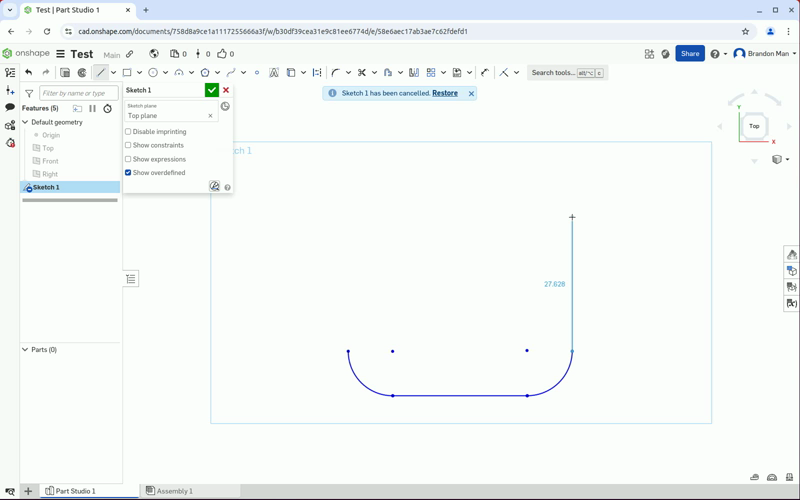
key(esc)
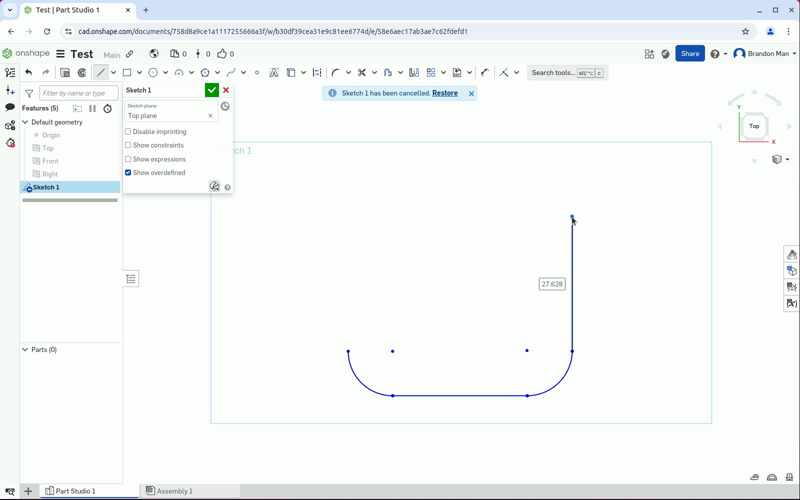
key(a)
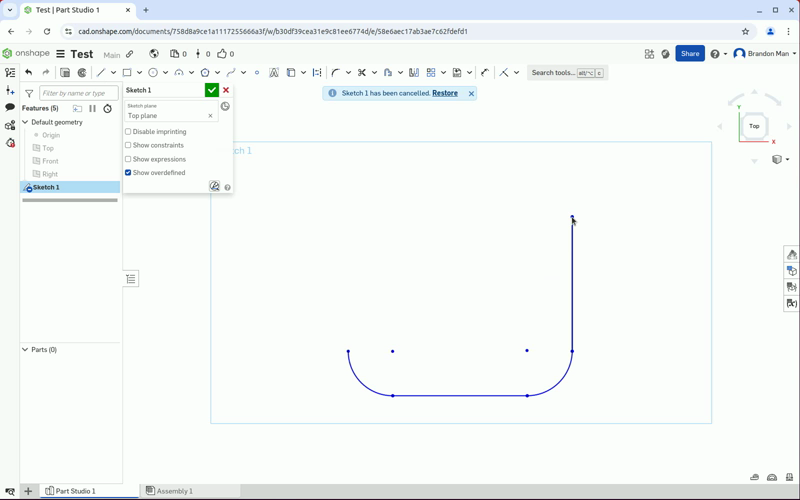
mouse_move(572, 216)
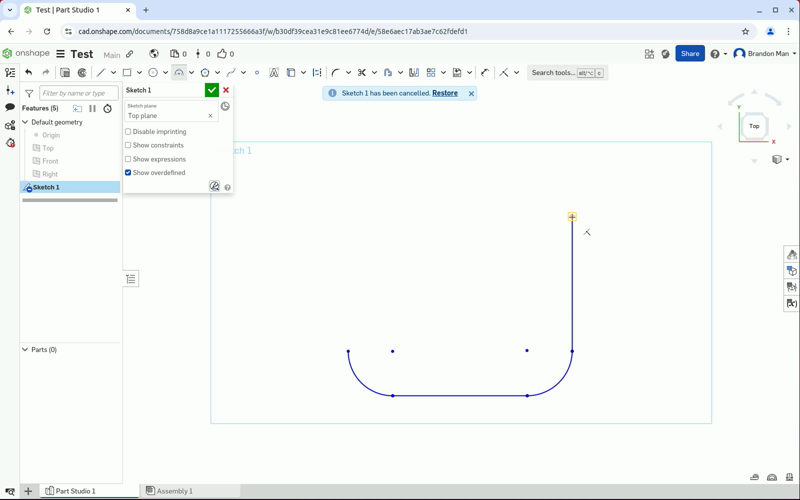
click(572, 216)
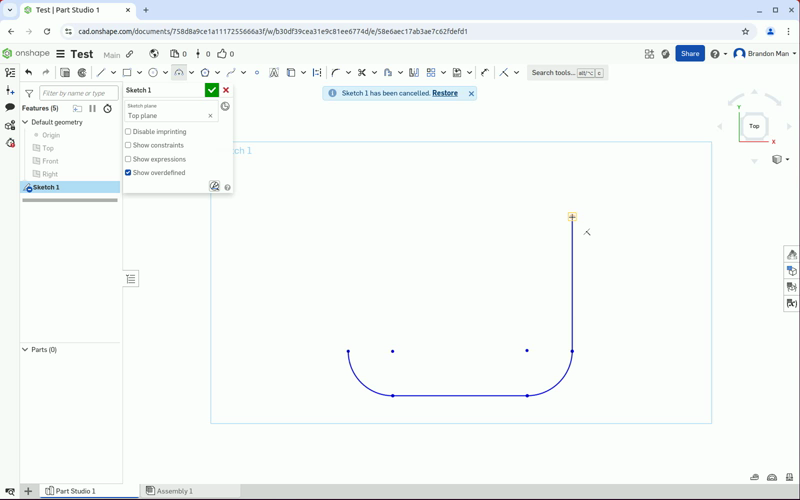
key_down(shift)
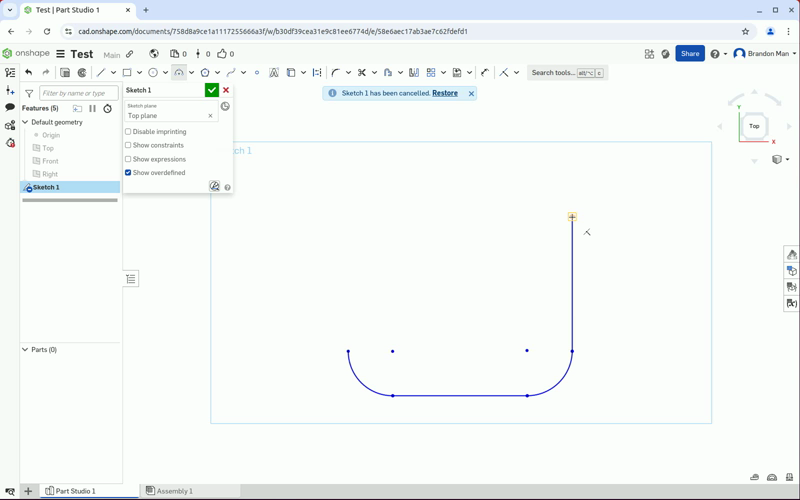
mouse_move(527, 171)
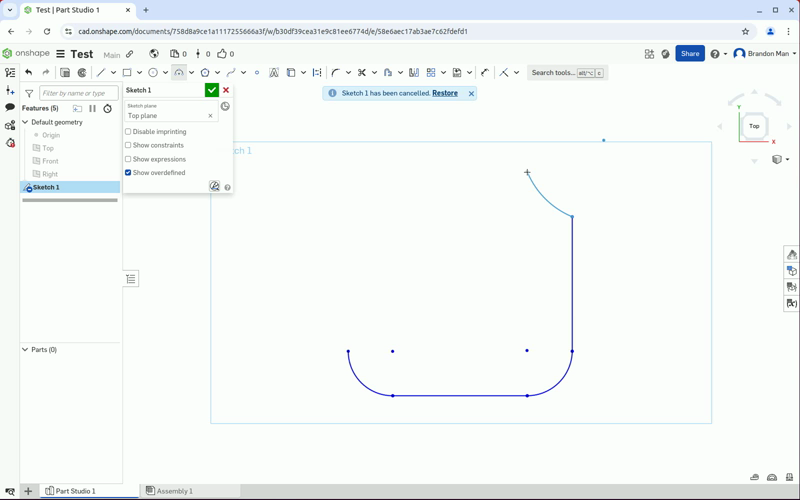
click(527, 171)
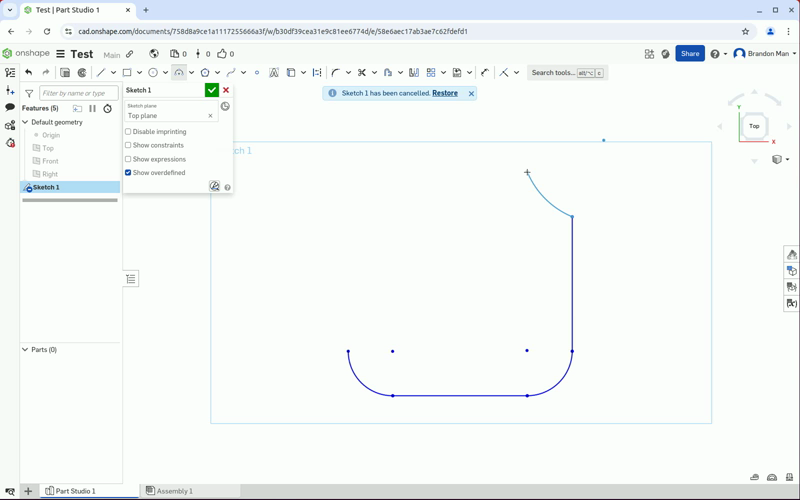
mouse_move(558, 184)
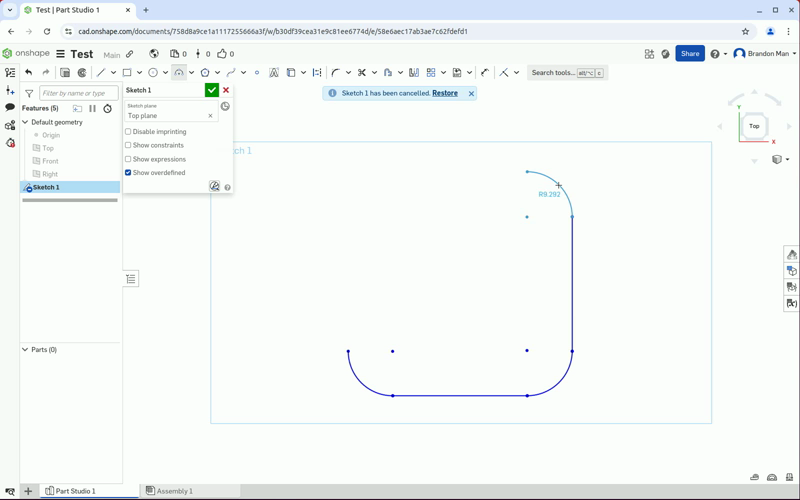
click(558, 184)
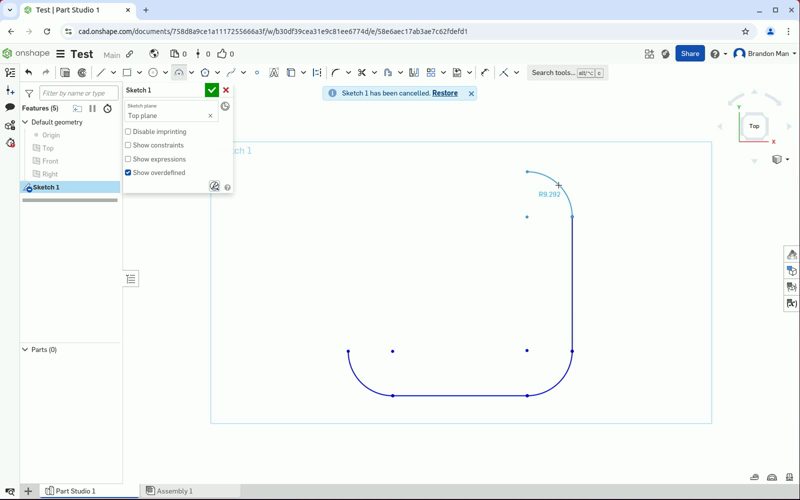
key_up(shift)
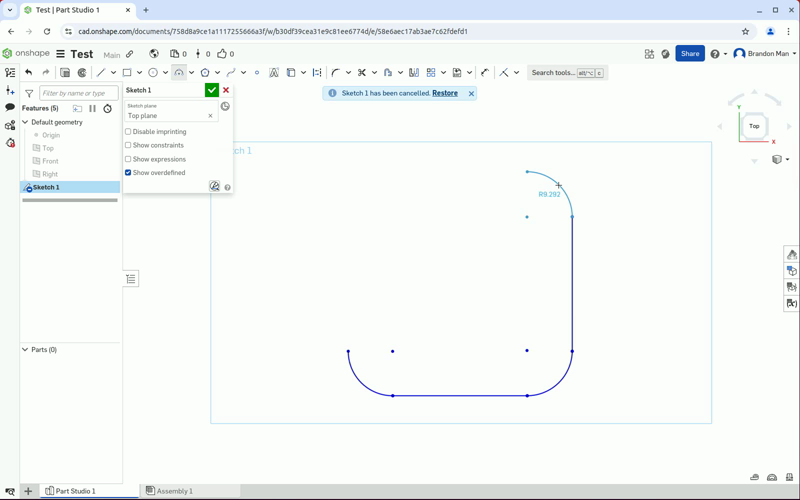
key(esc)
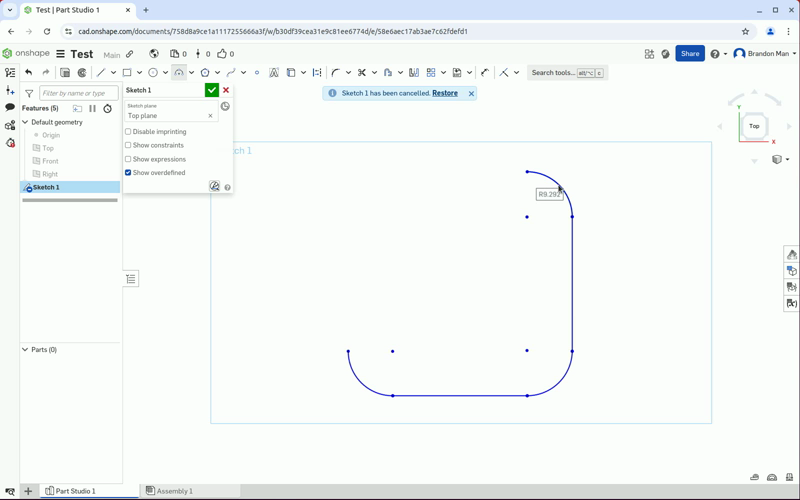
key(l)
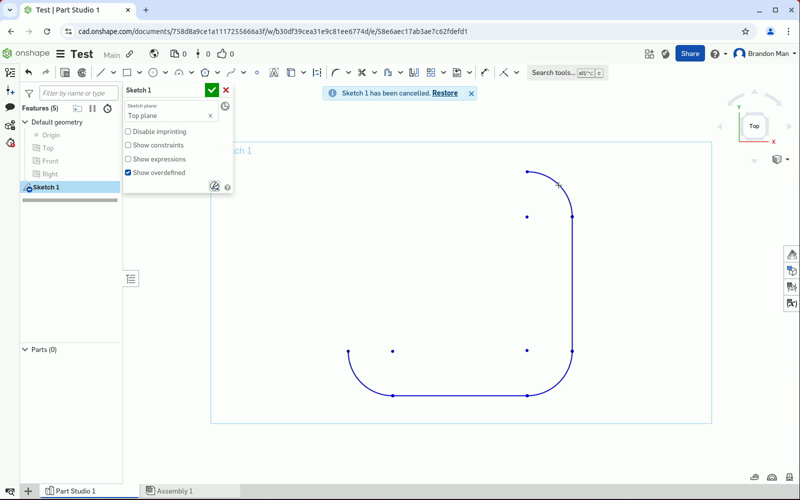
mouse_move(527, 171)
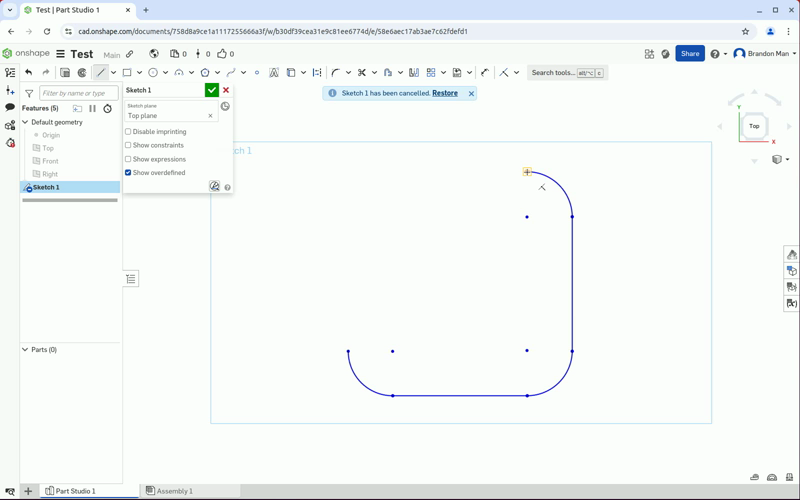
click(527, 171)
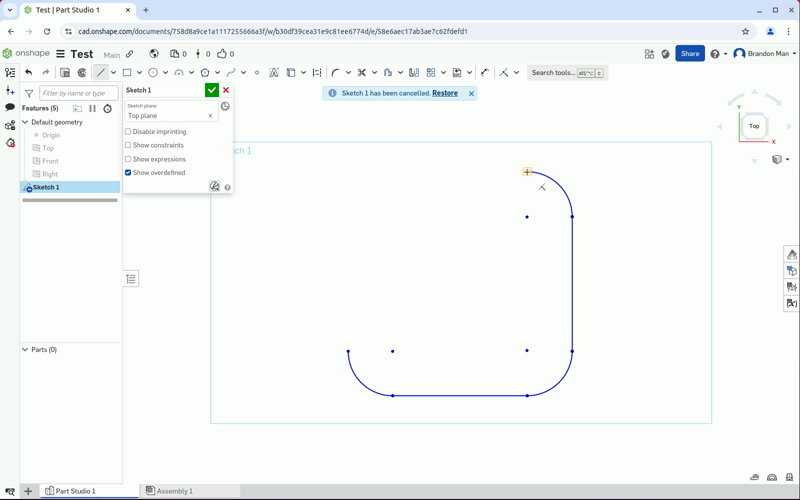
key_down(shift)
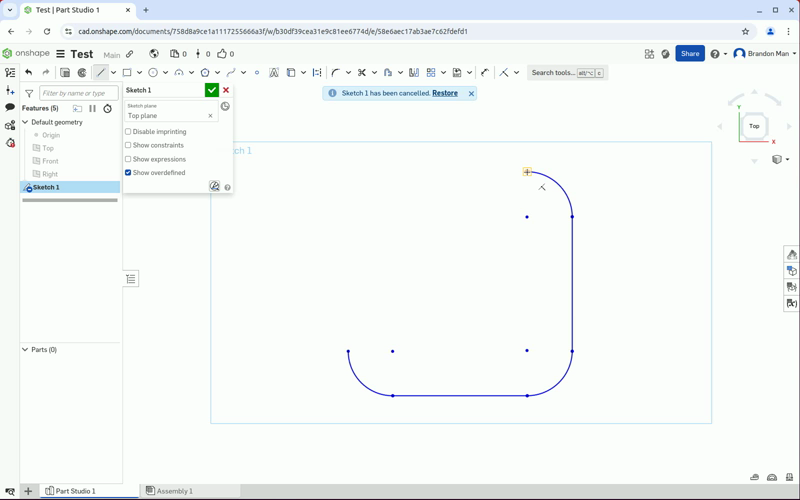
mouse_move(392, 171)
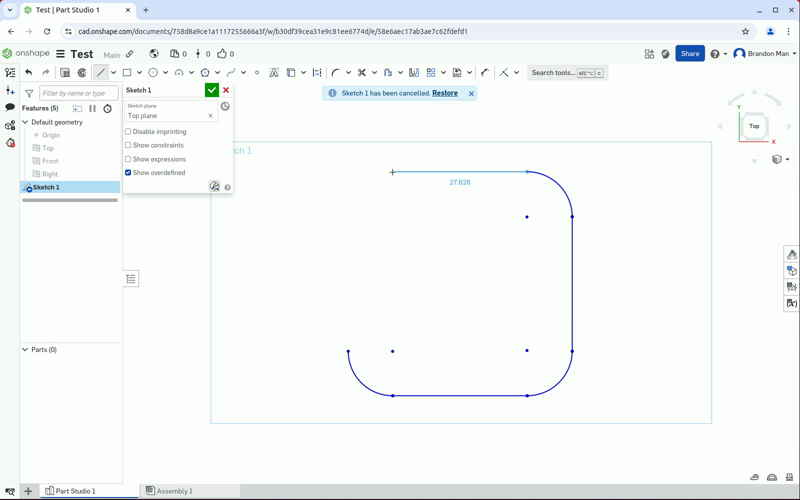
click(392, 171)
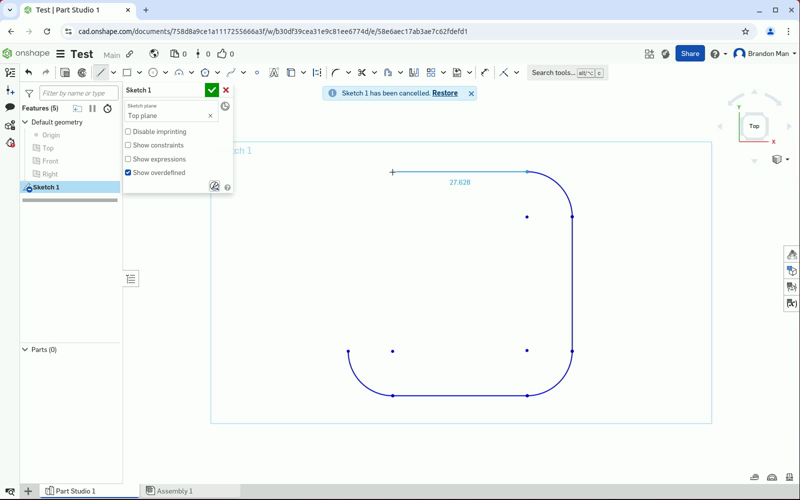
key_up(shift)
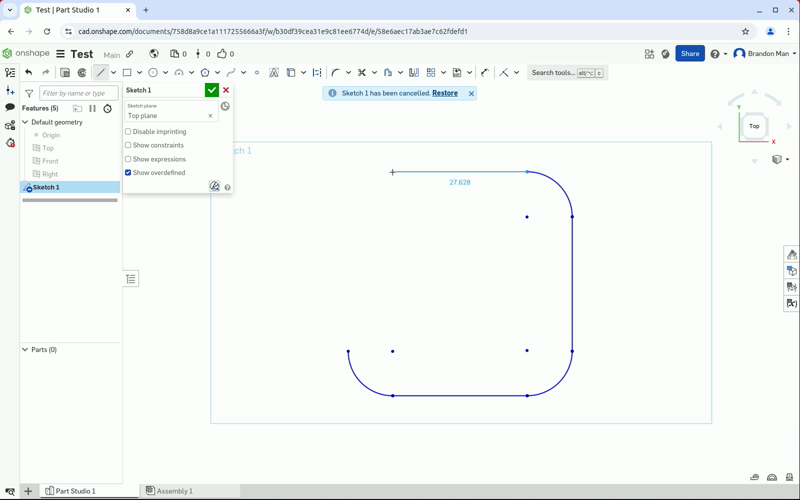
key(esc)
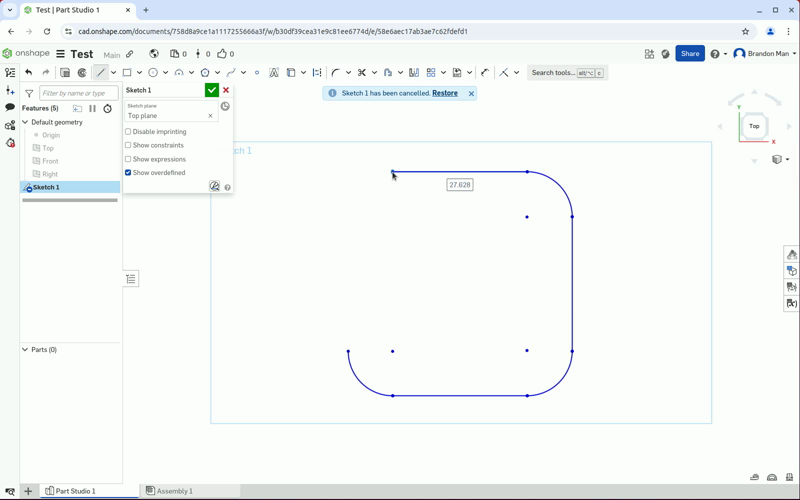
key(a)
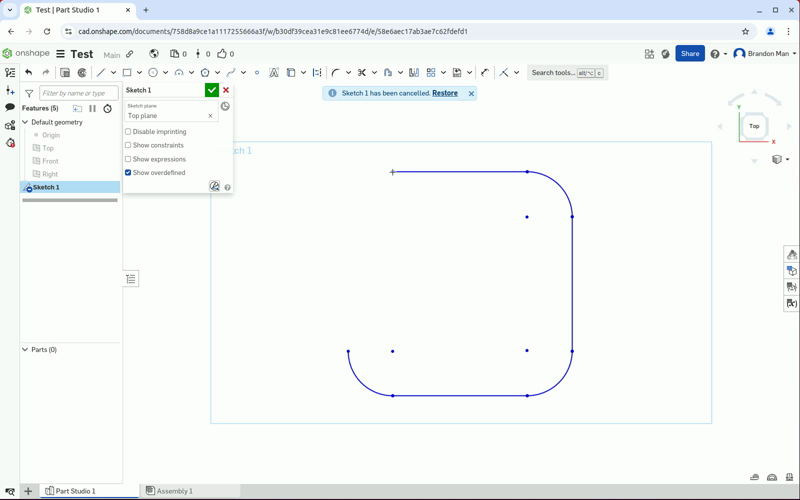
mouse_move(392, 171)
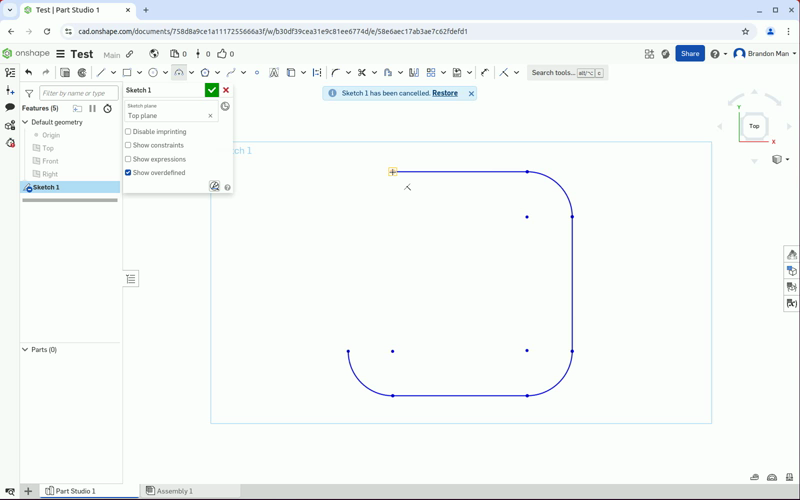
click(392, 171)
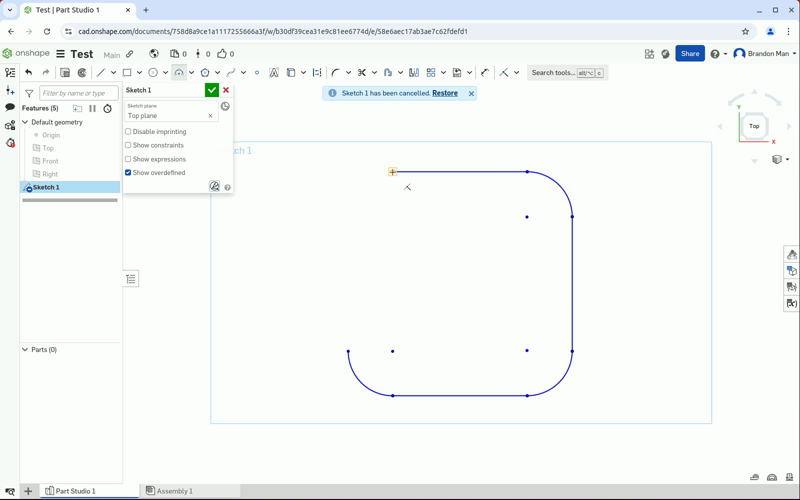
key_down(shift)
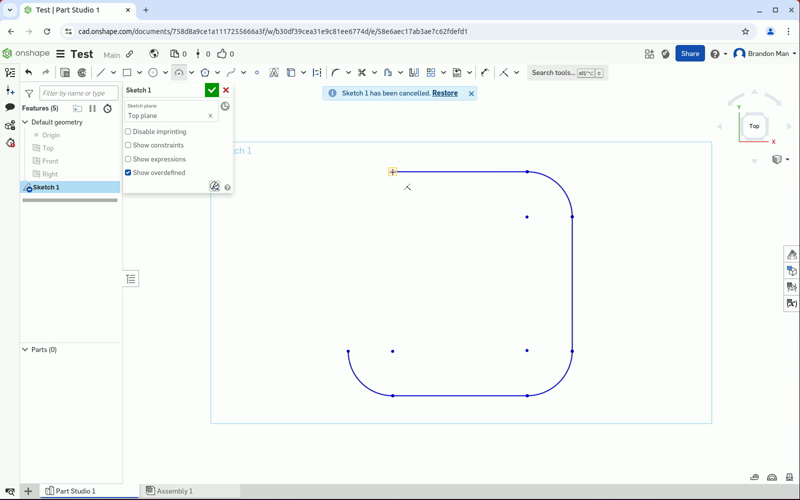
mouse_move(348, 216)
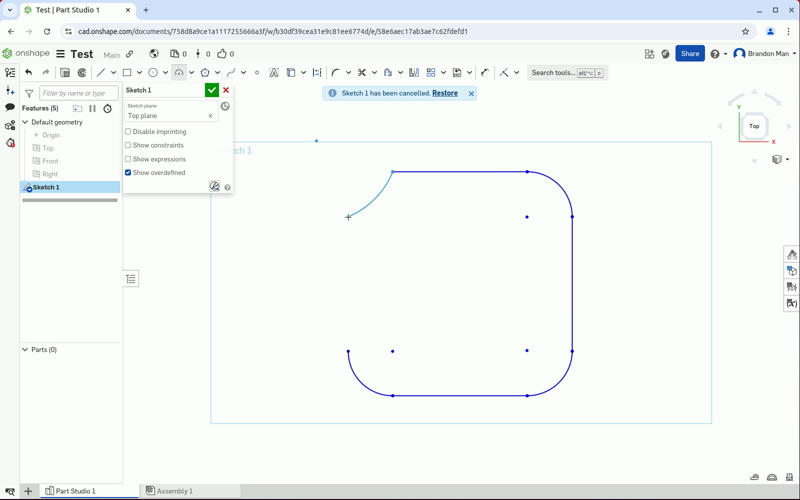
click(348, 216)
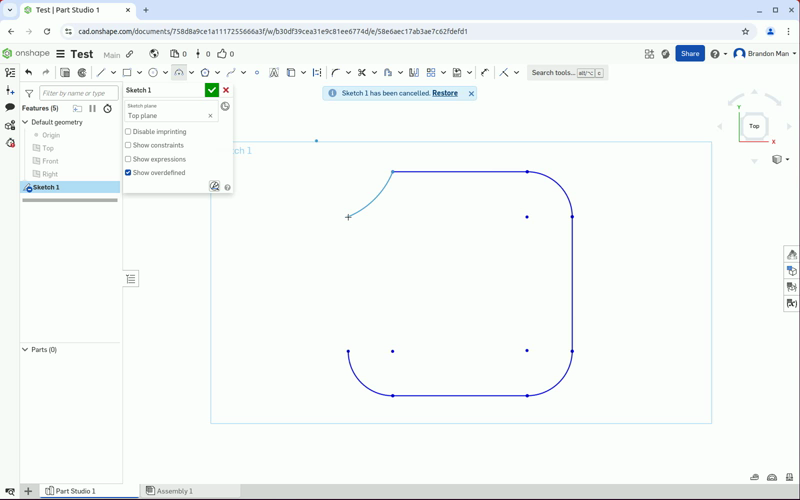
mouse_move(361, 184)
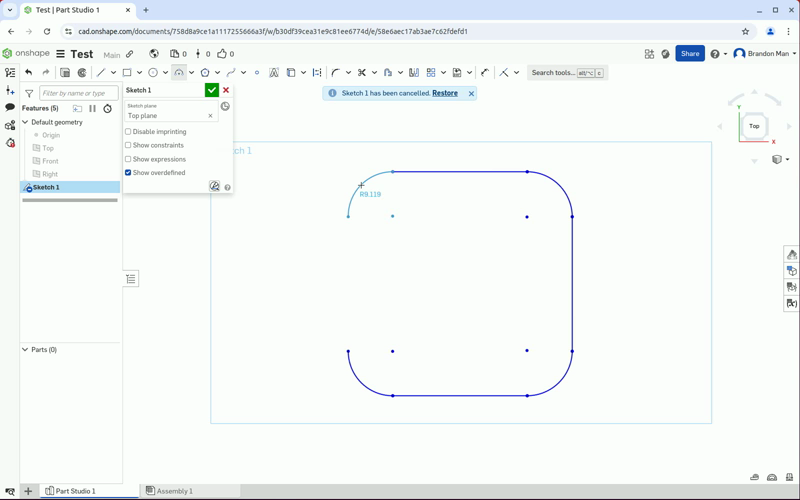
click(361, 184)
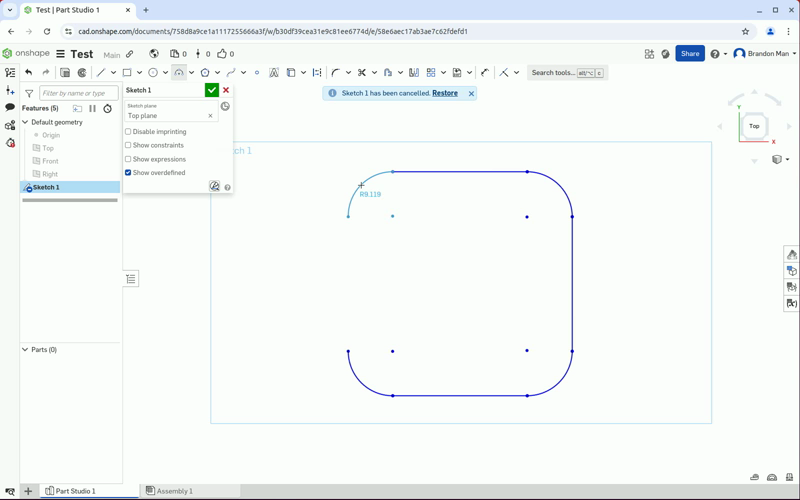
key_up(shift)
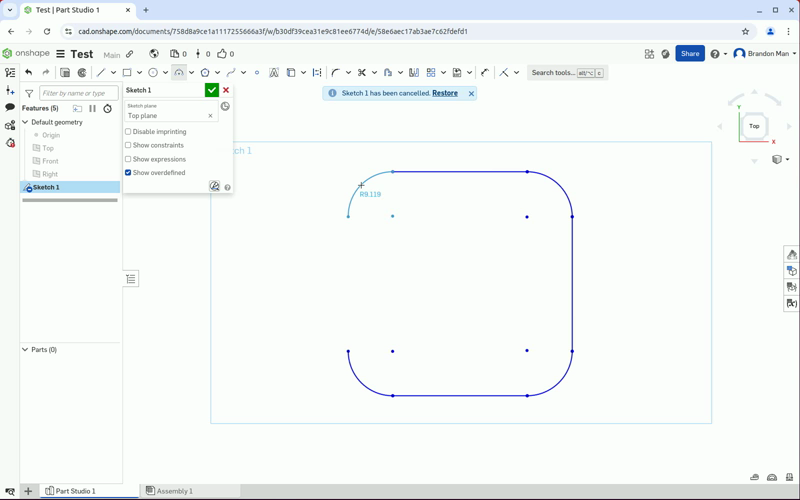
key(esc)
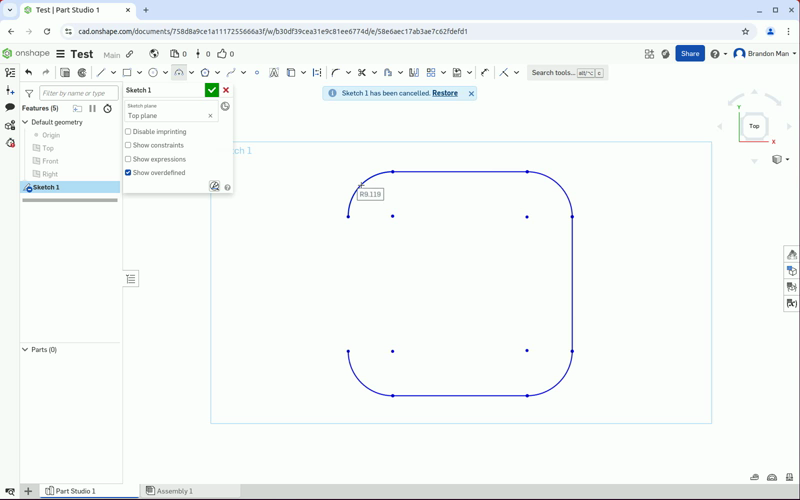
key(l)
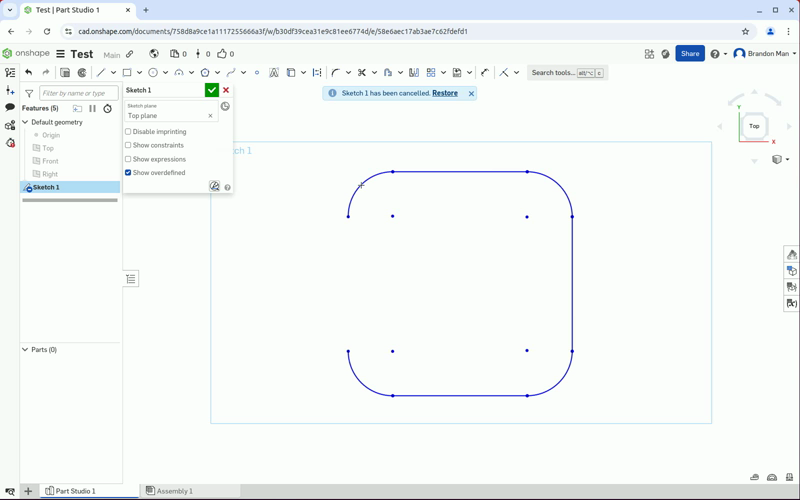
mouse_move(348, 216)
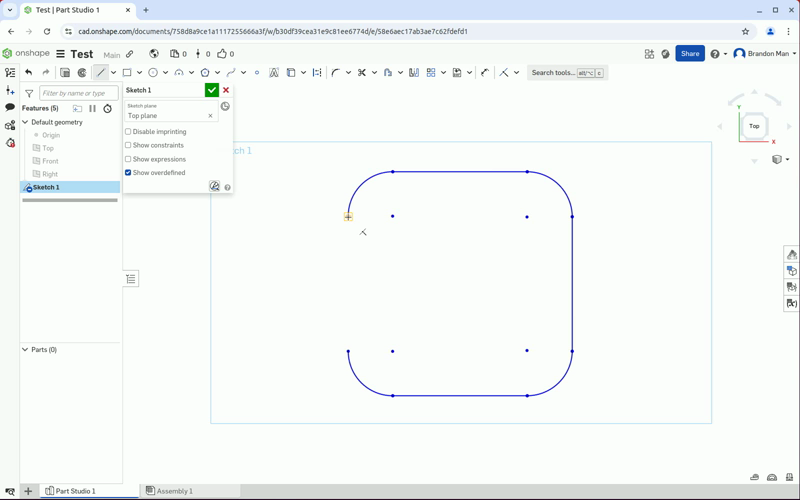
click(348, 216)
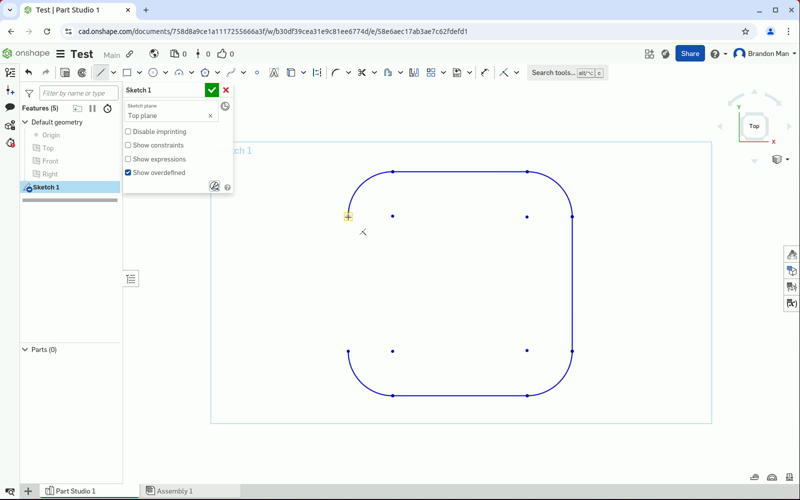
key_down(shift)
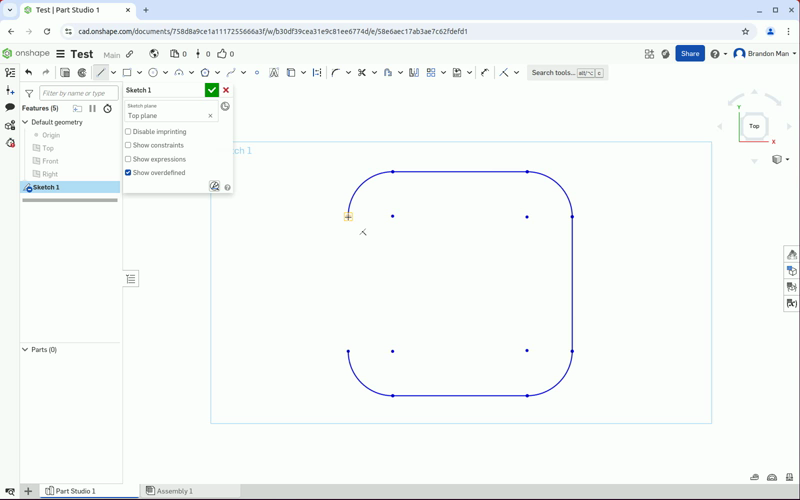
mouse_move(348, 351)
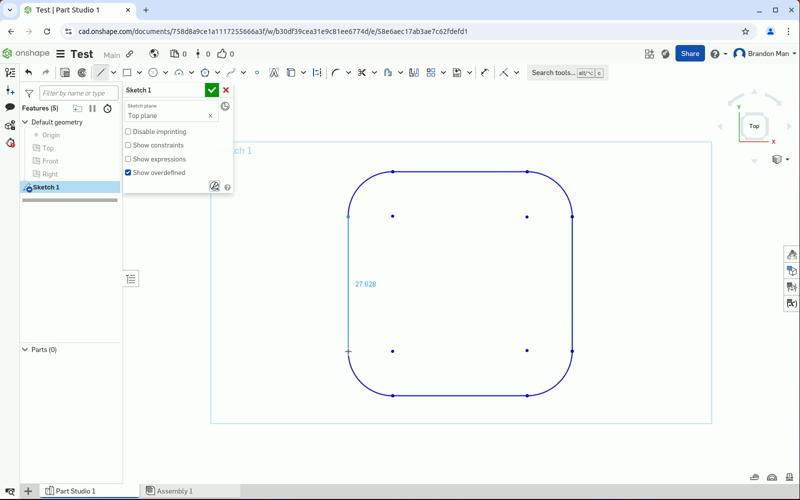
key_up(shift)
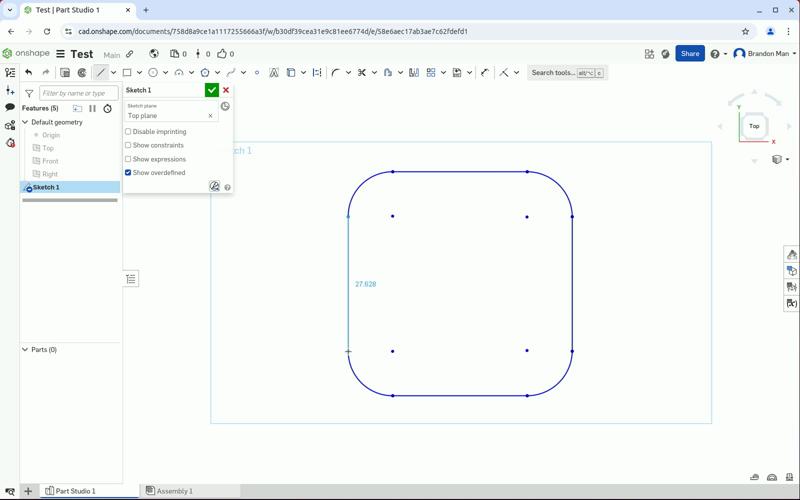
click(348, 351)
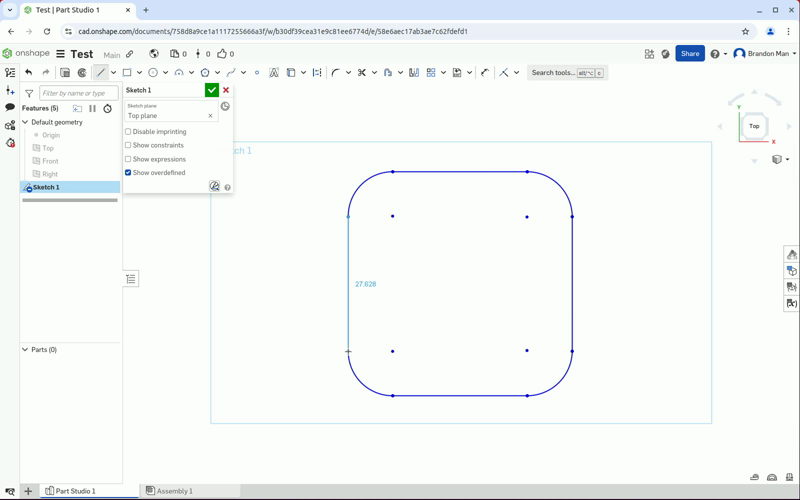
key(esc)
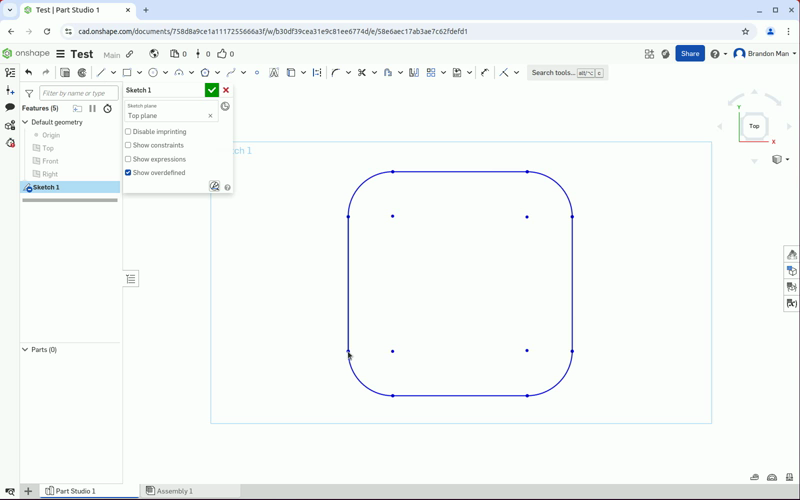
mouse_move(419, 214)
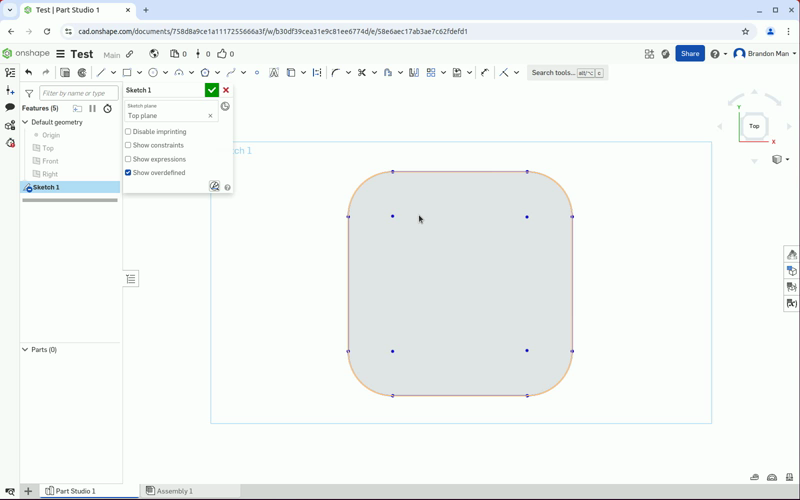
click(419, 214)
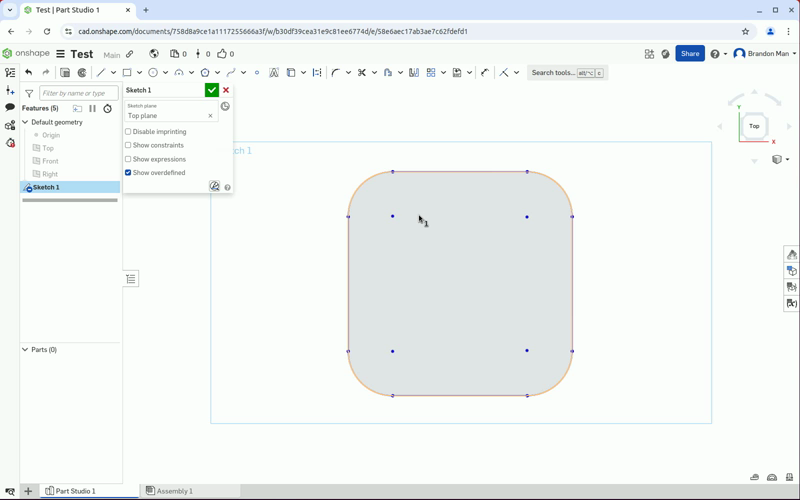
mouse_move(73, 352)
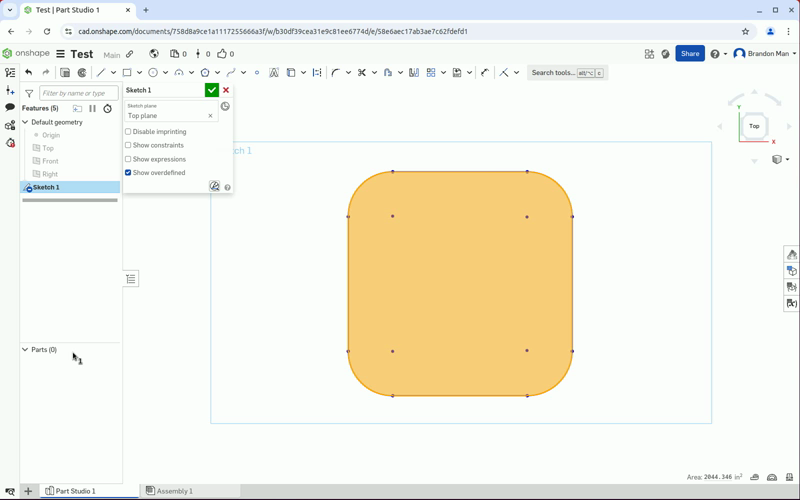
key(shift+y)
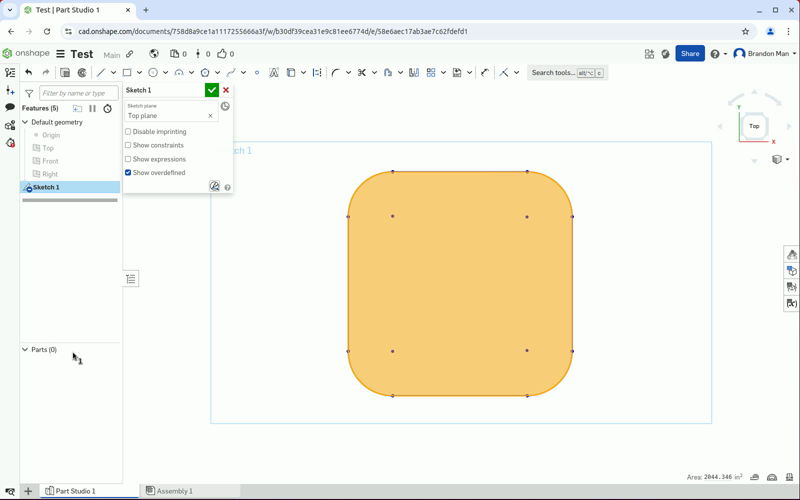
key(shift+e)
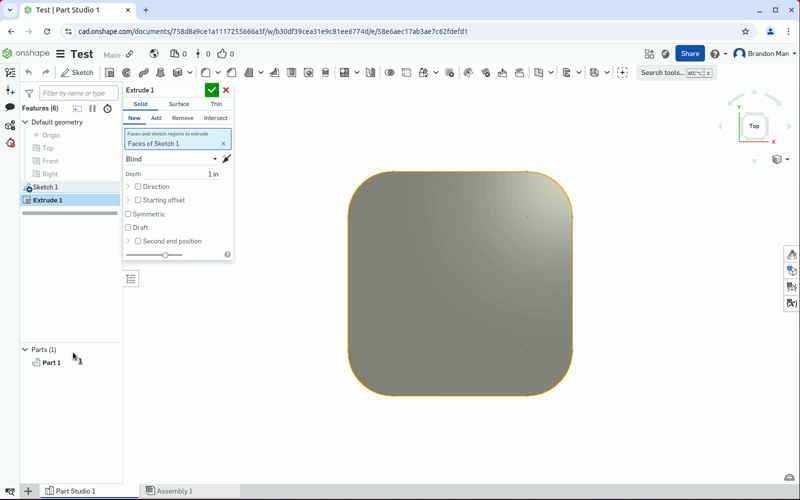
mouse_move(143, 106)
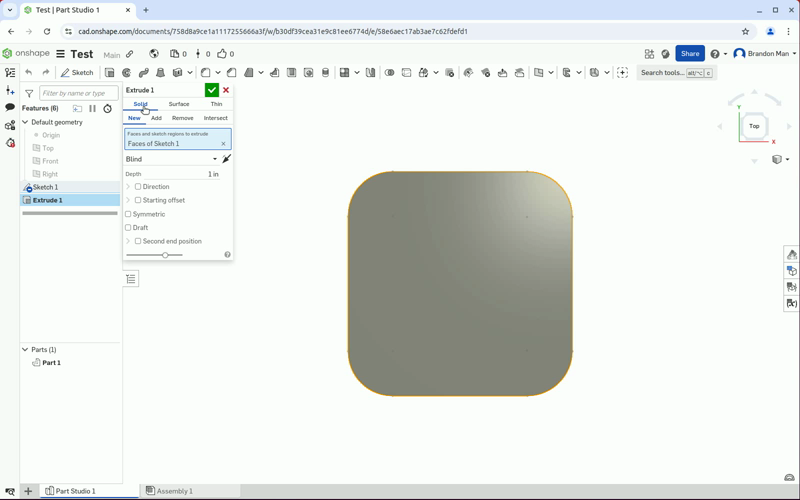
click(143, 106)
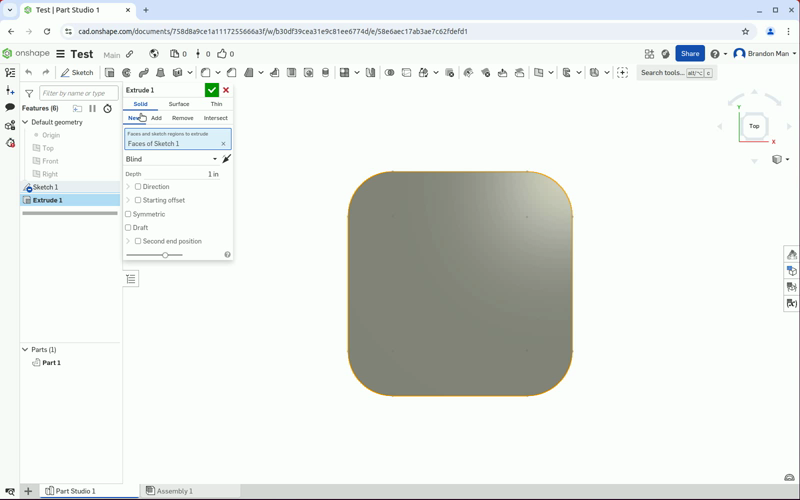
mouse_move(137, 120)
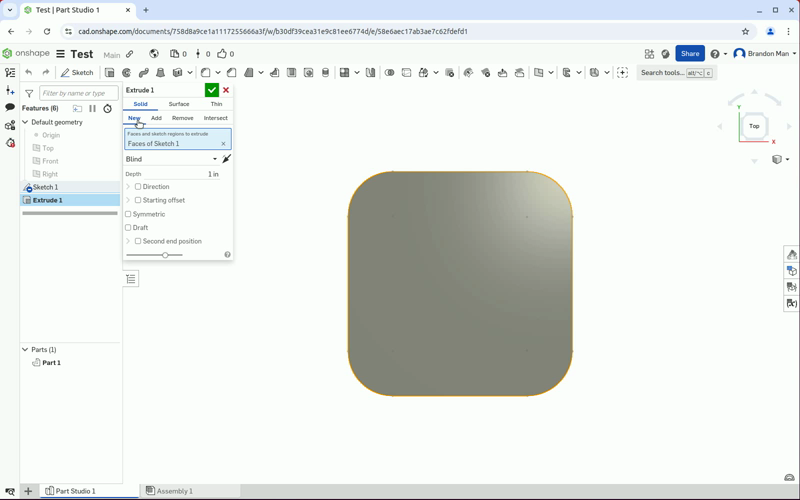
click(137, 120)
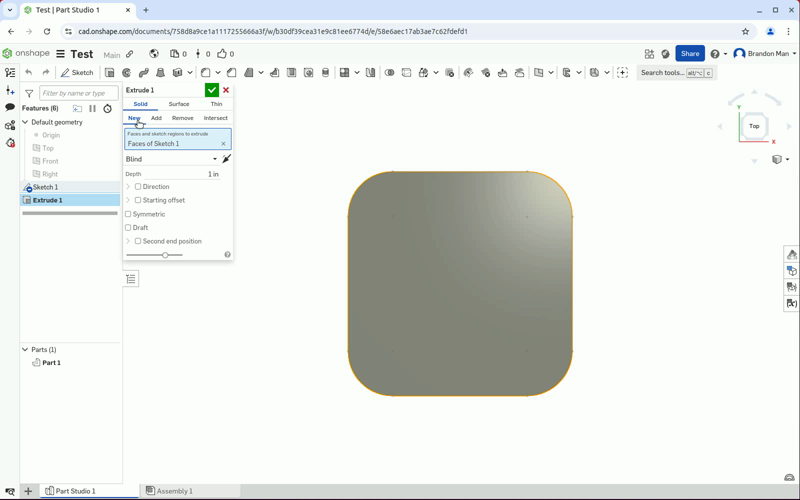
key(tab, 4)
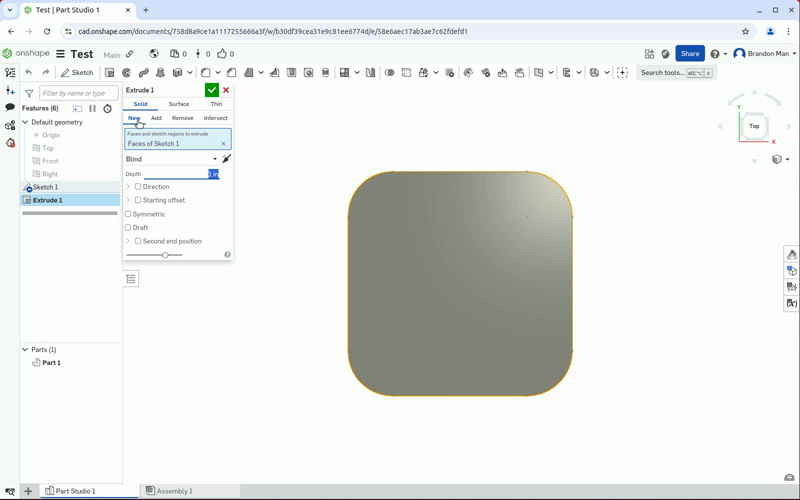
text(3.611)
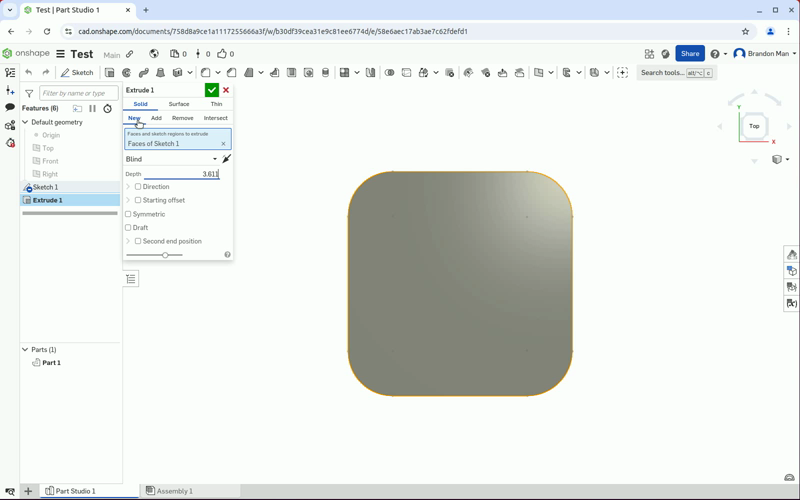
key(enter)
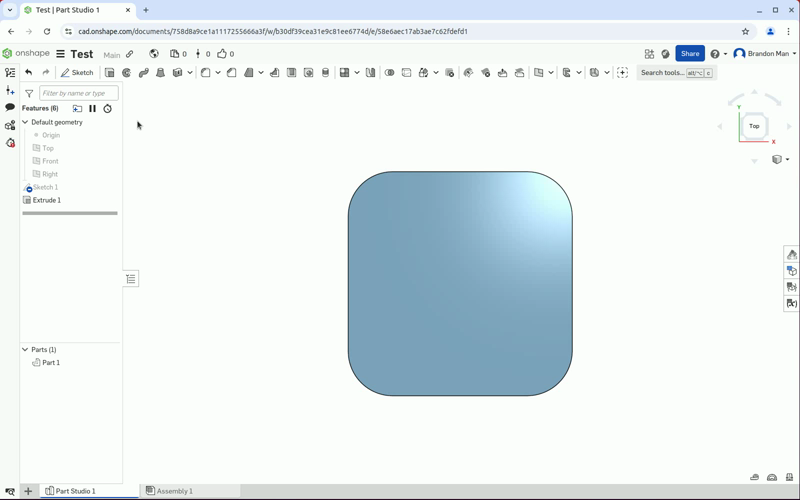
key(shift+h)
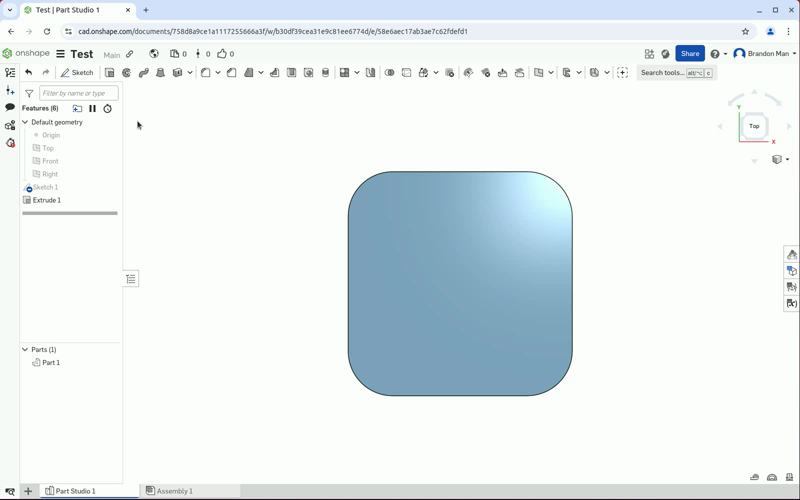
key(shift+h)
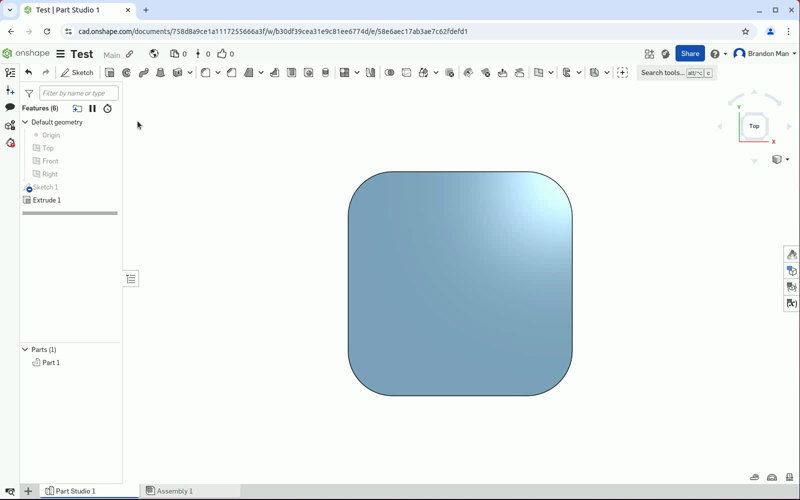
mouse_move(73, 189)
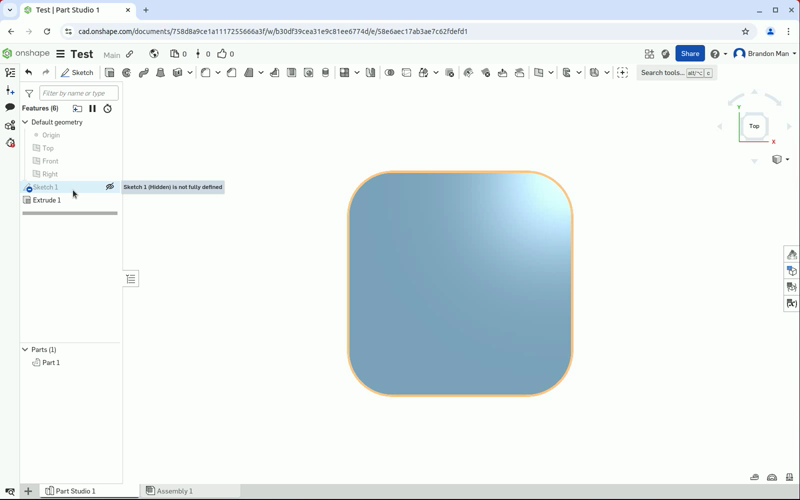
click(73, 189)
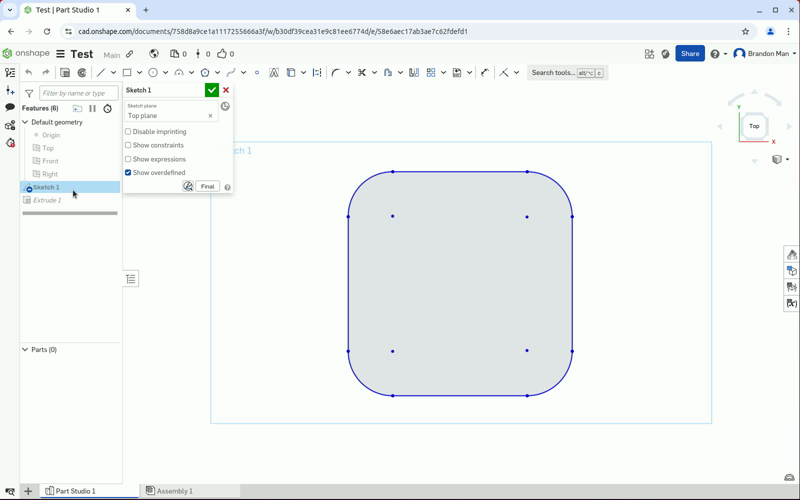
mouse_move(229, 92)
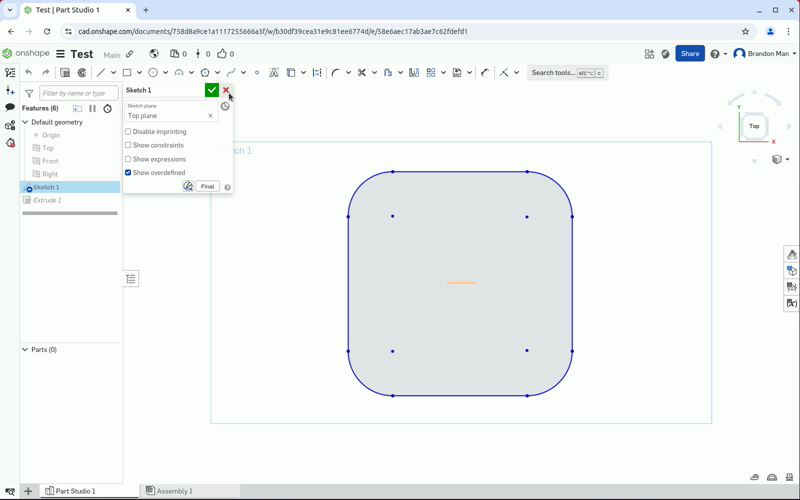
click(229, 92)
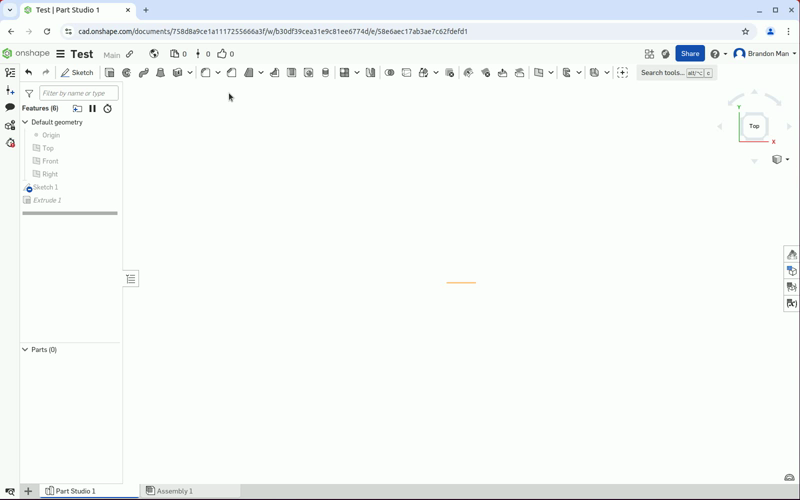
mouse_move(541, 75)
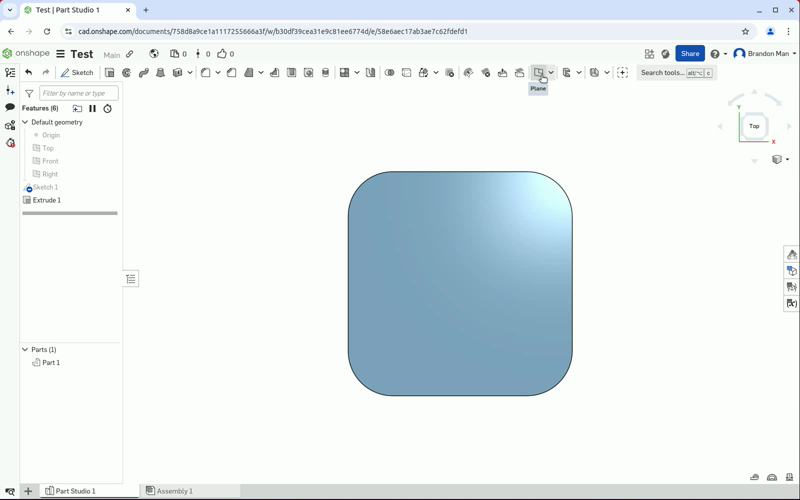
click(541, 75)
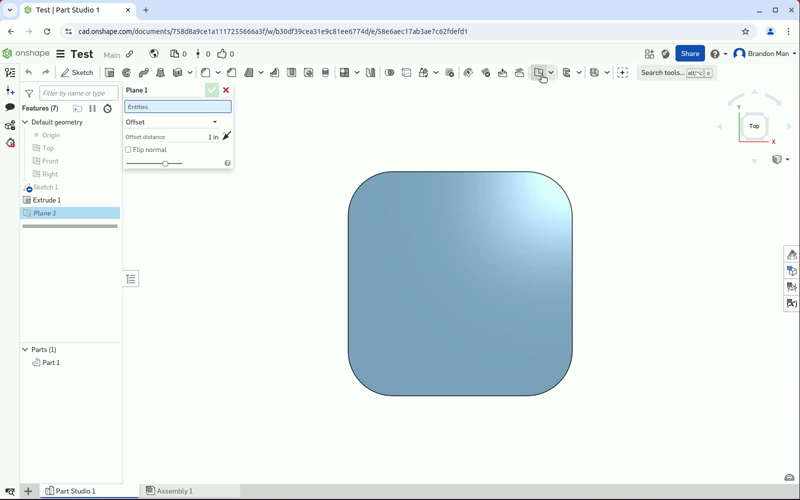
mouse_move(73, 150)
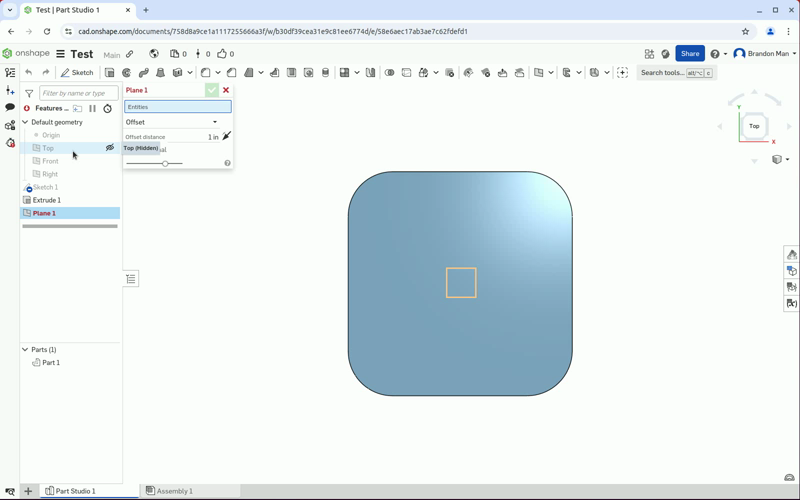
click(73, 150)
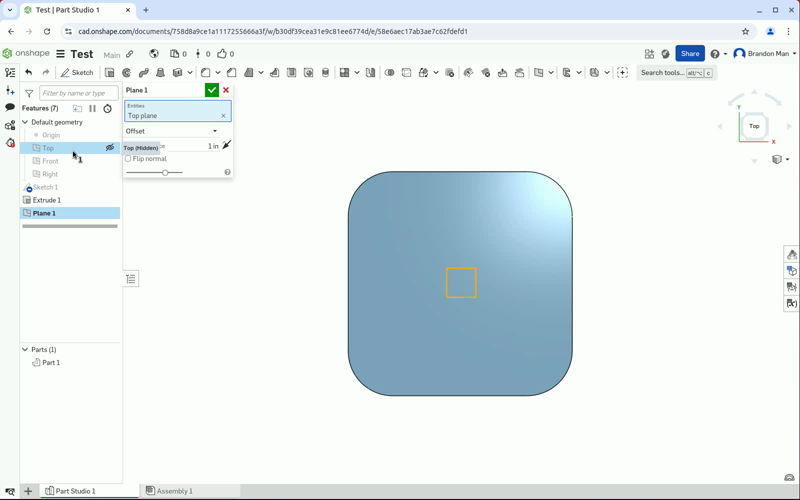
key(tab, 2)
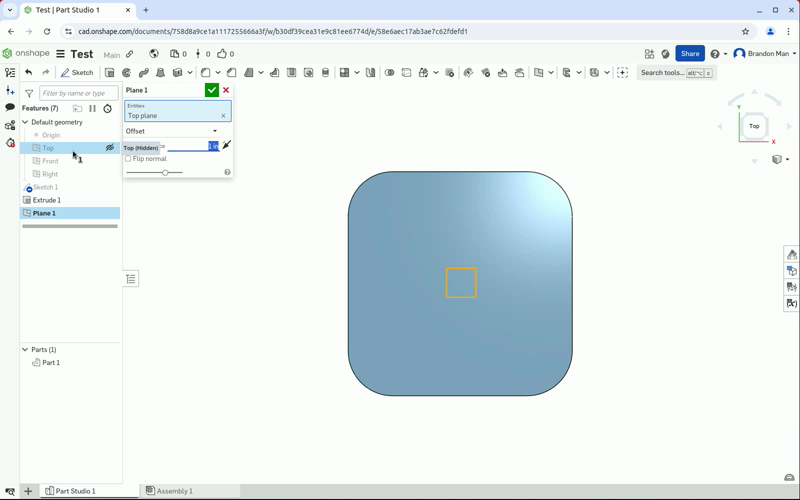
text(3.605)
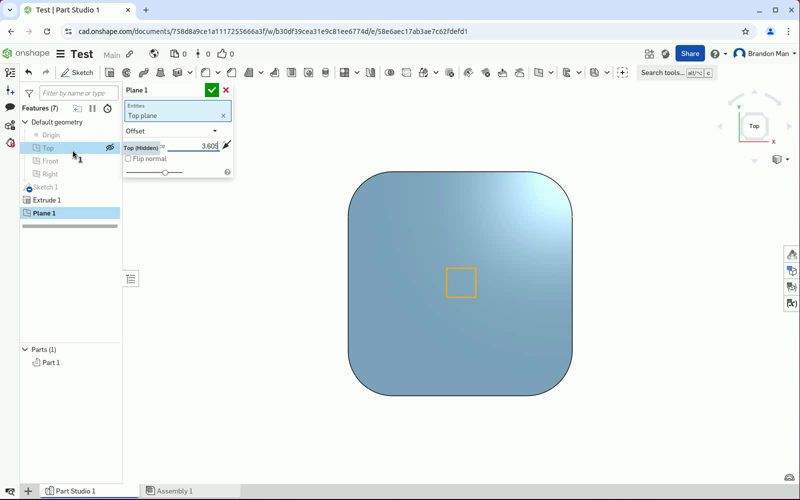
key(enter, 2)
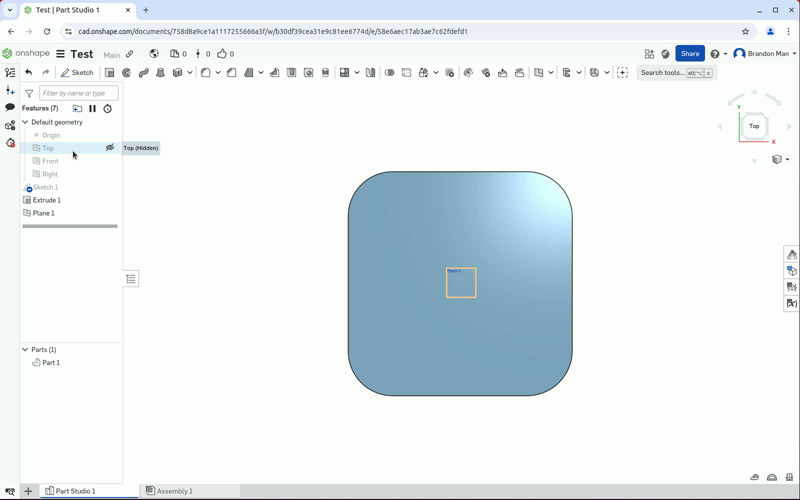
key(shift+s)
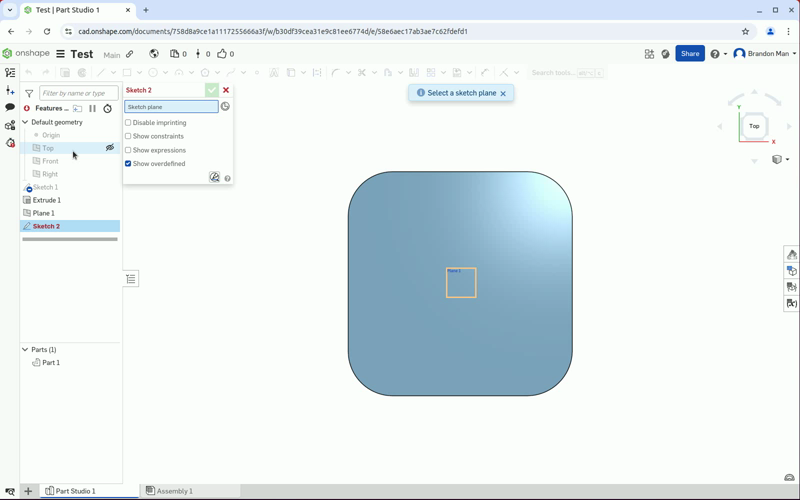
mouse_move(73, 215)
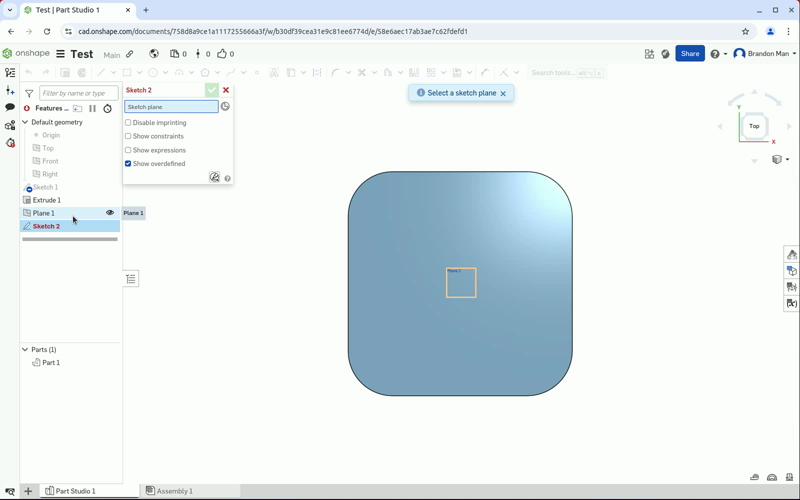
click(73, 215)
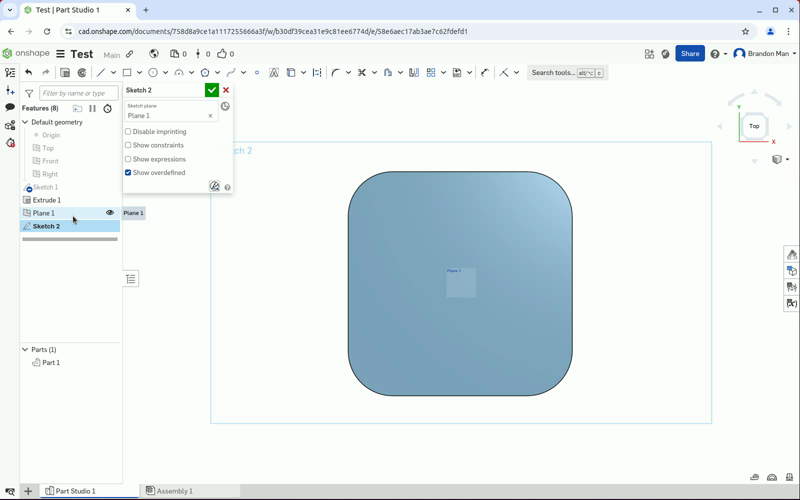
mouse_move(73, 352)
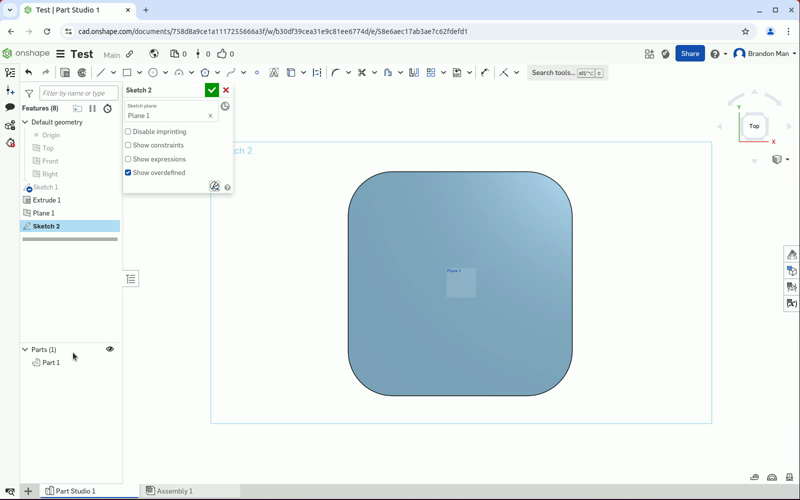
key(y)
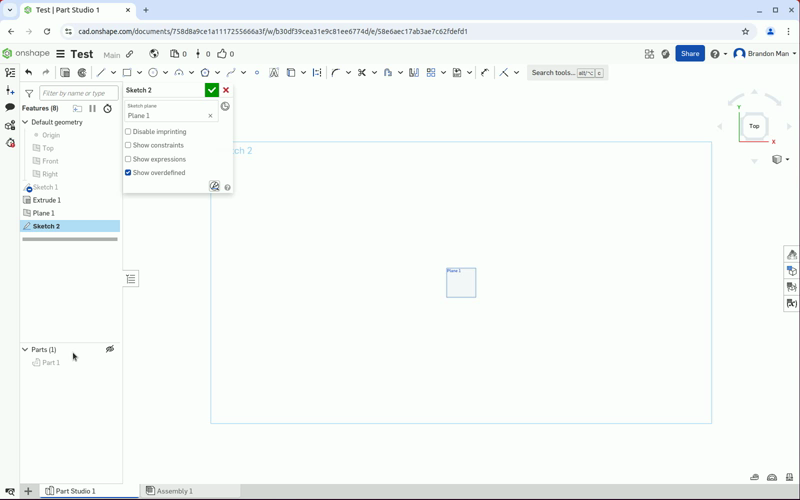
key(a)
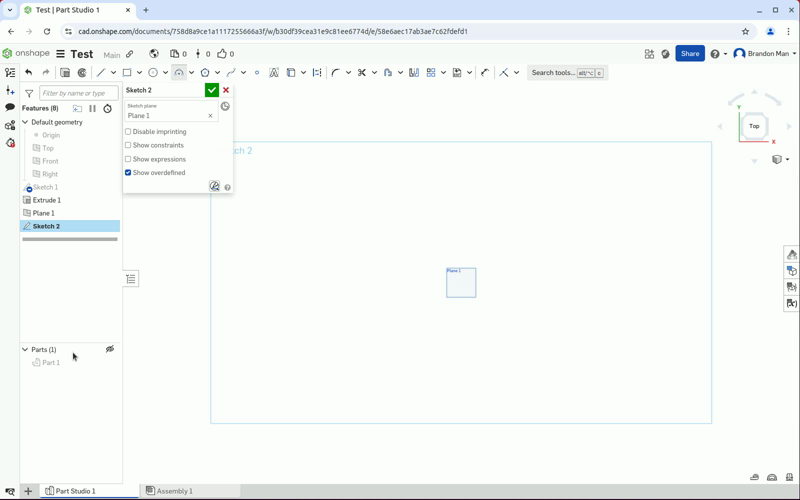
key_down(shift)
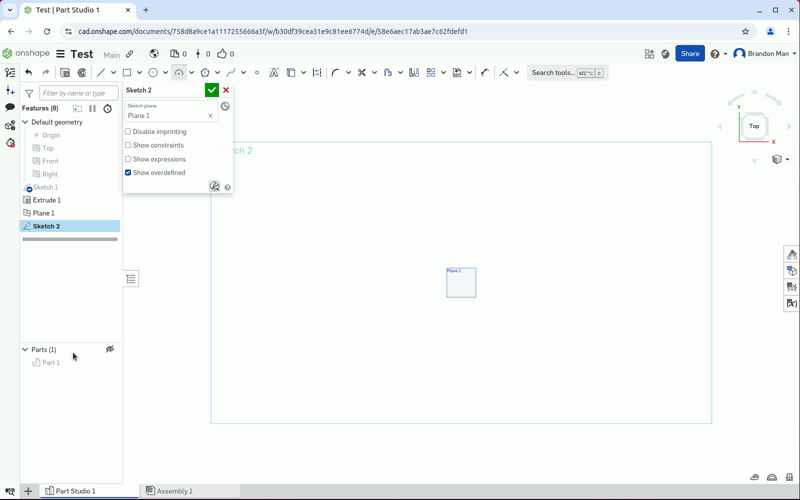
mouse_move(361, 349)
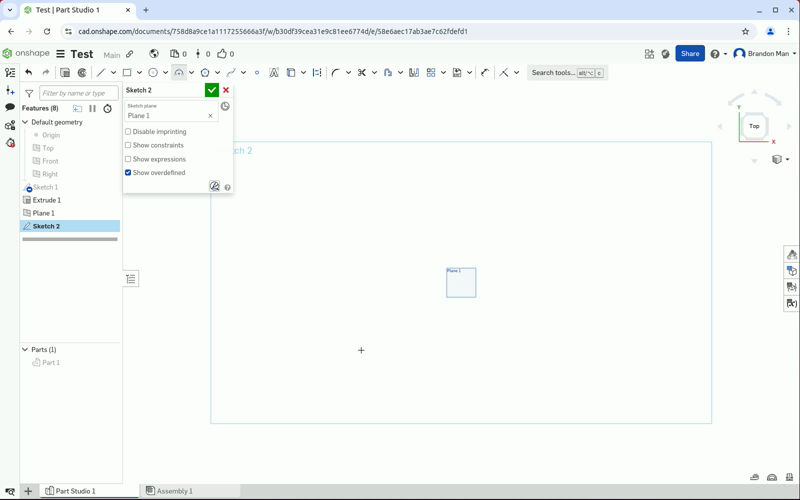
click(361, 349)
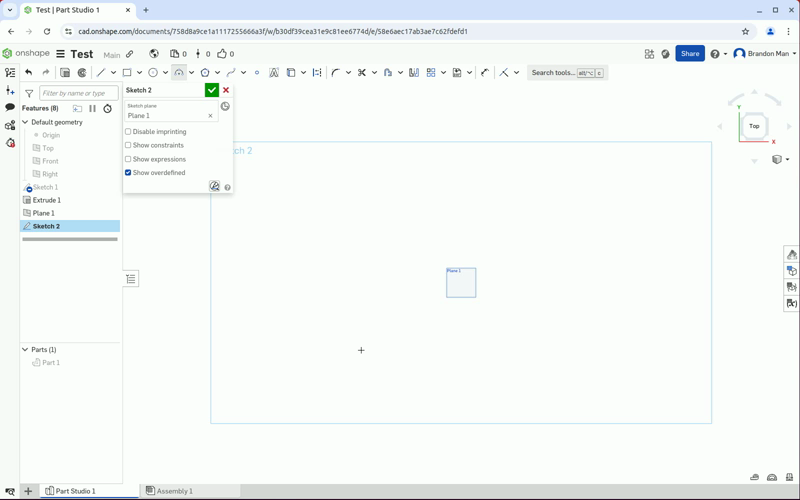
key_up(shift)
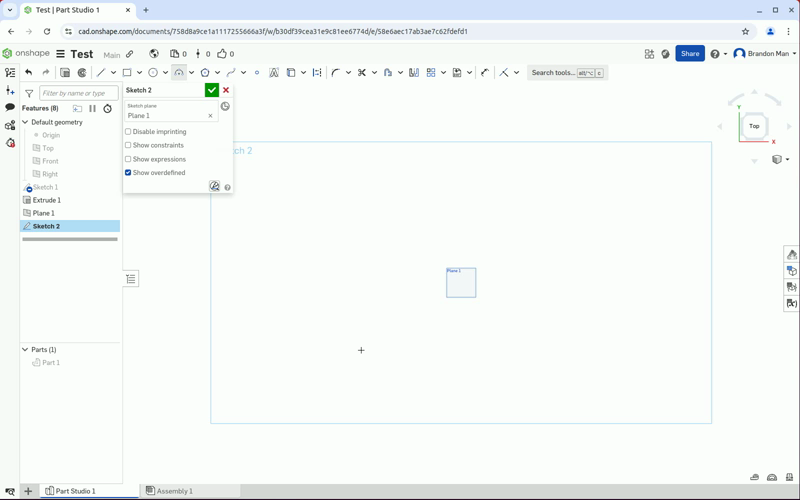
key_down(shift)
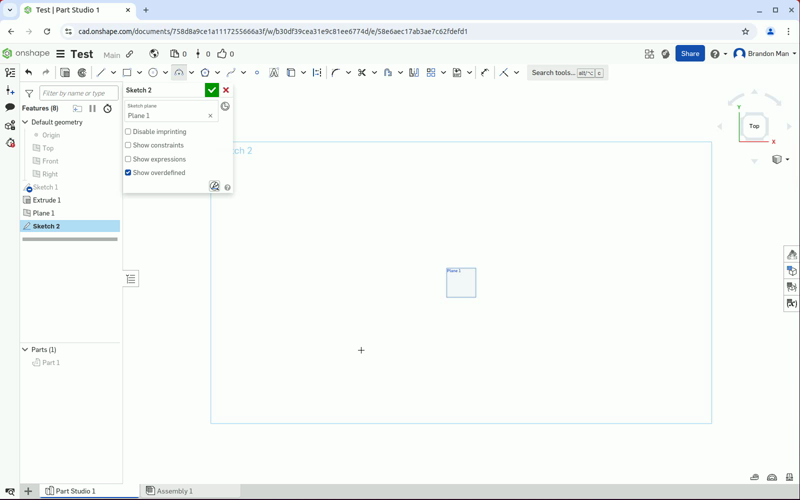
mouse_move(394, 383)
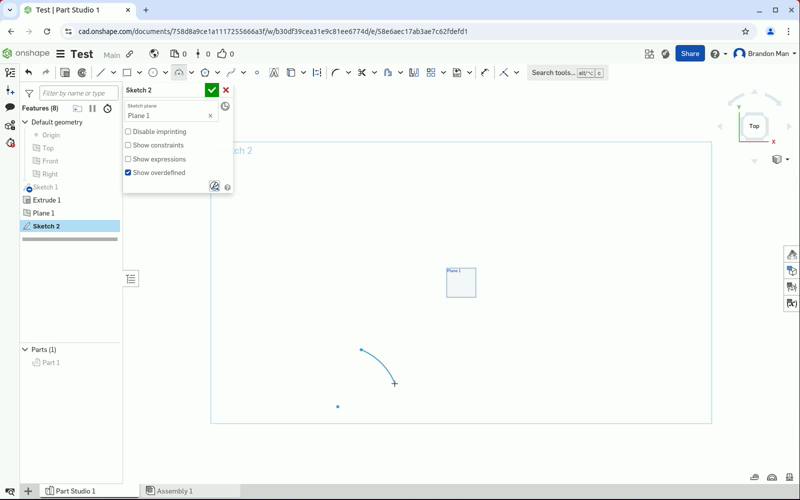
click(394, 383)
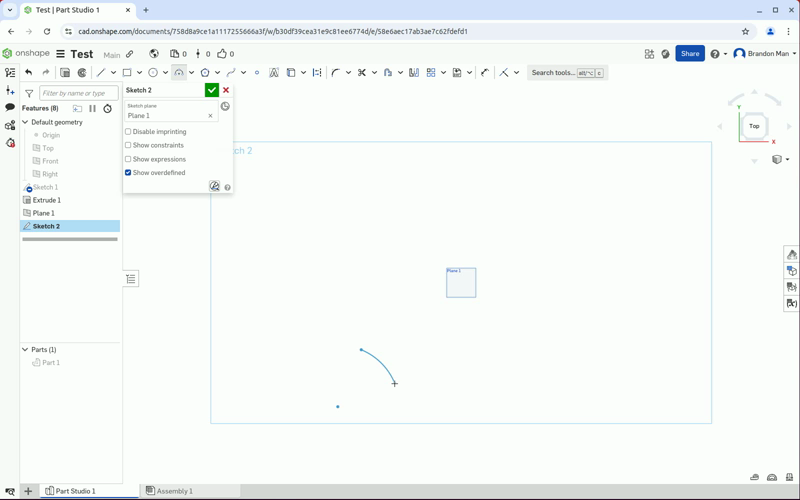
mouse_move(371, 373)
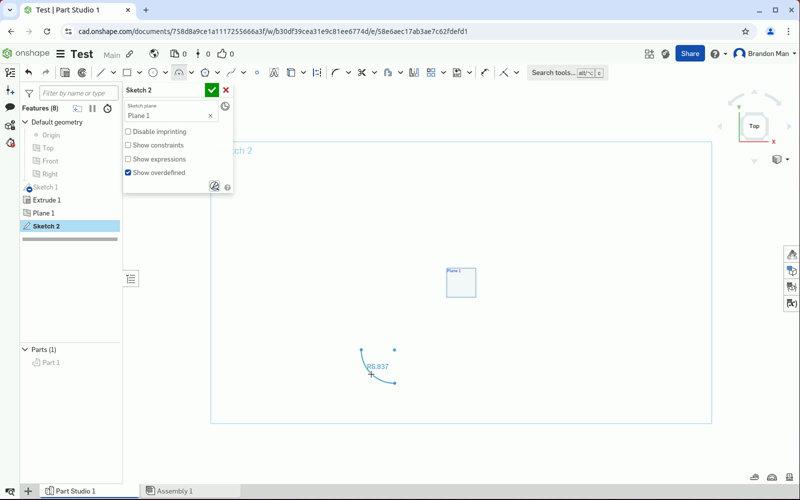
click(371, 373)
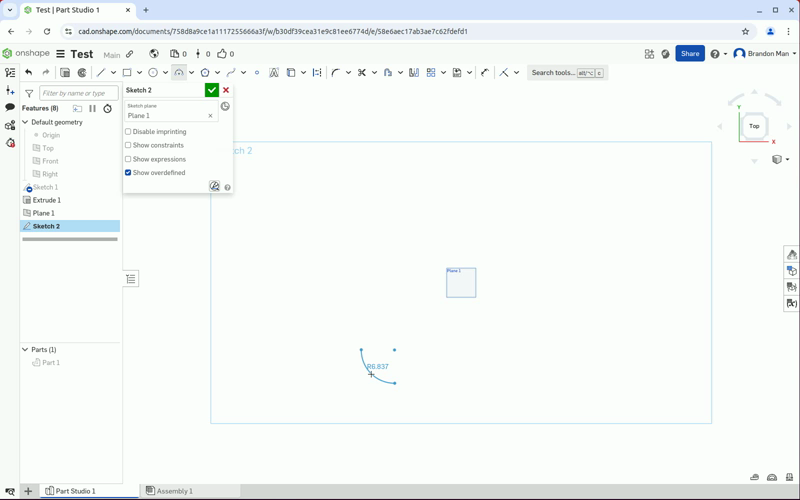
key_up(shift)
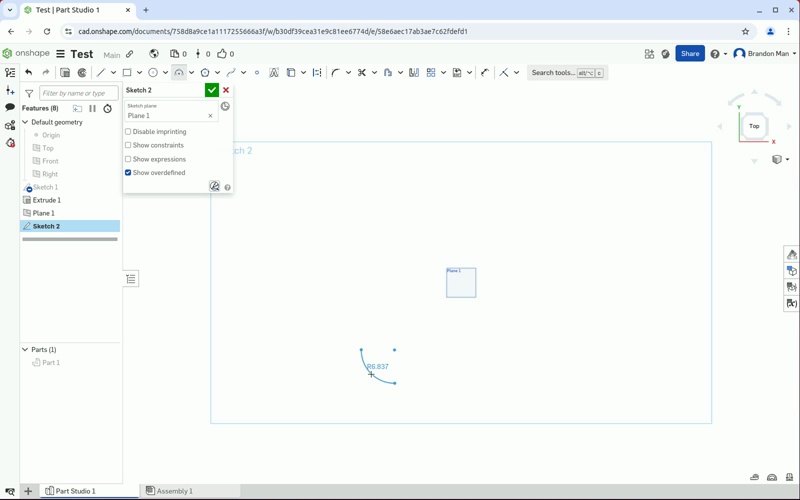
key(esc)
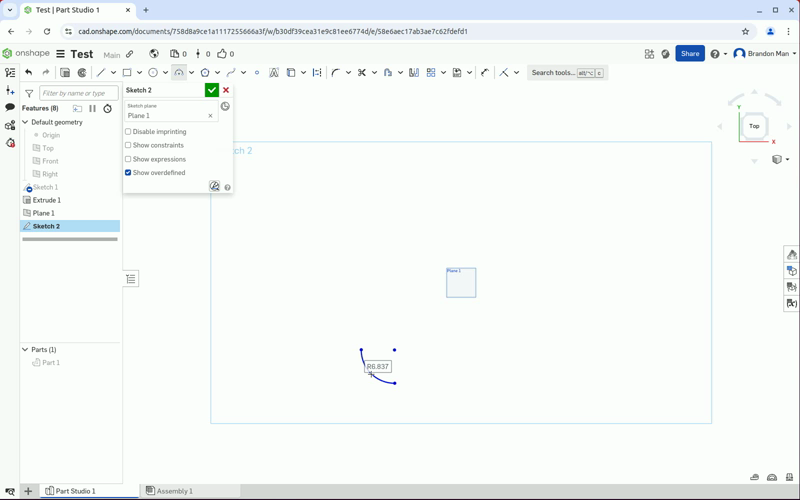
key(l)
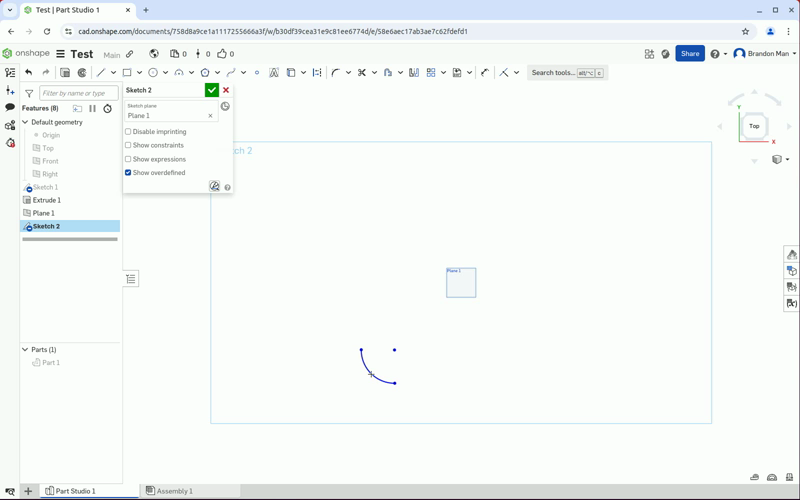
mouse_move(394, 383)
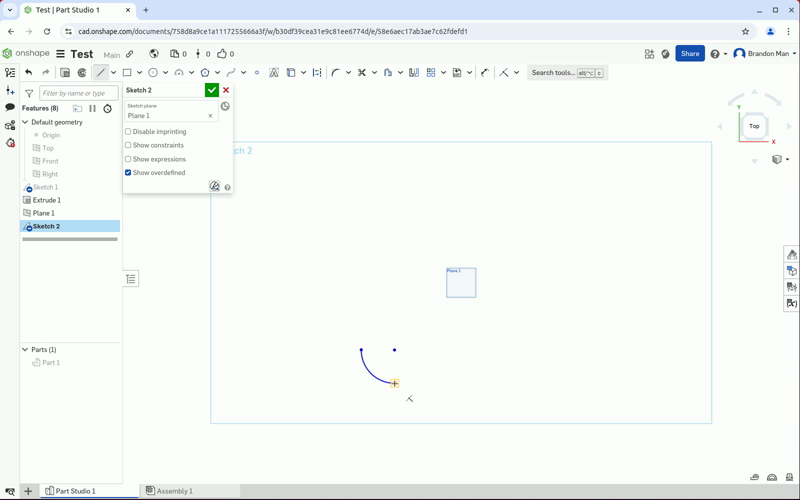
click(394, 383)
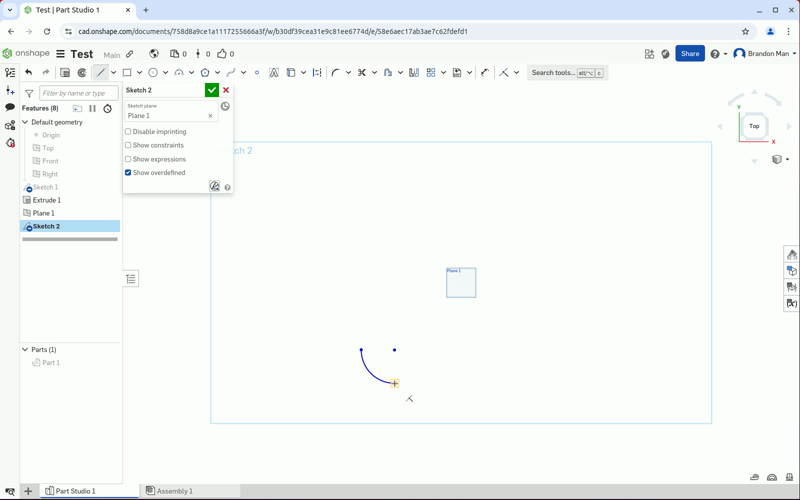
key_down(shift)
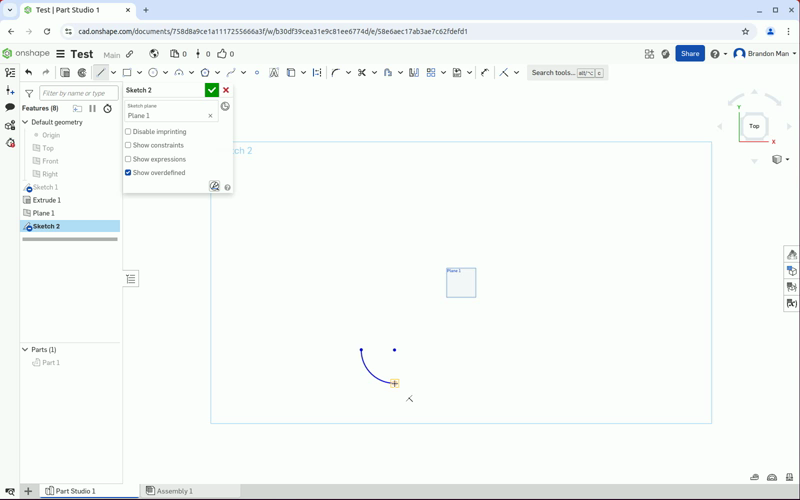
mouse_move(527, 383)
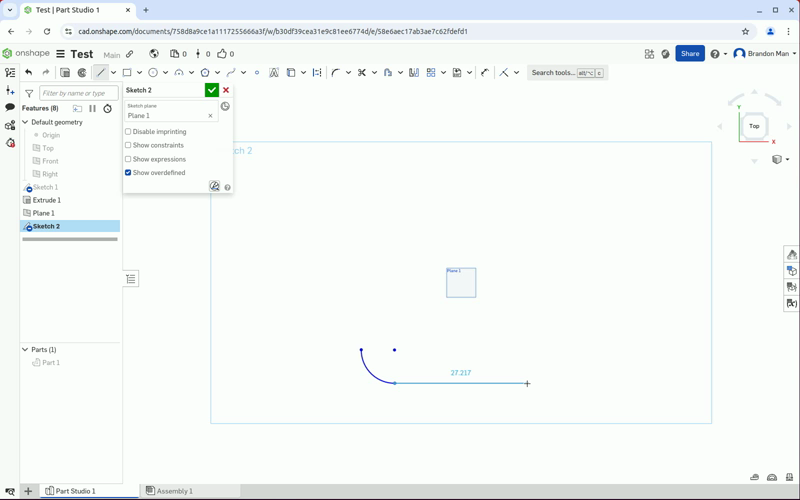
click(527, 383)
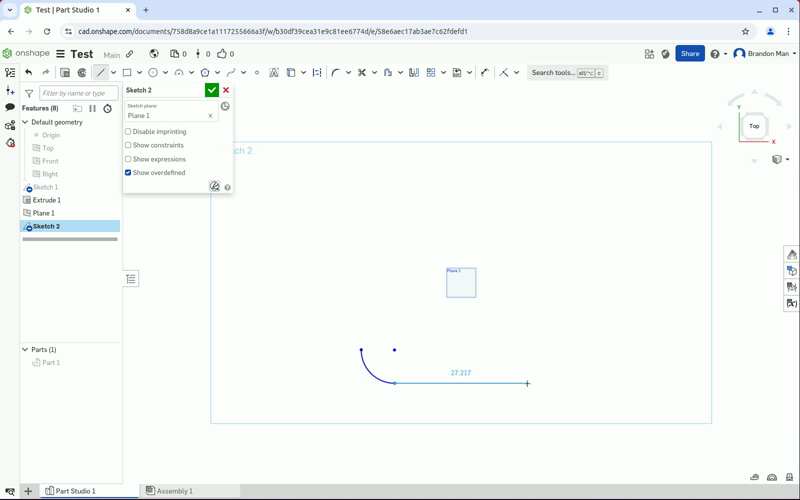
key_up(shift)
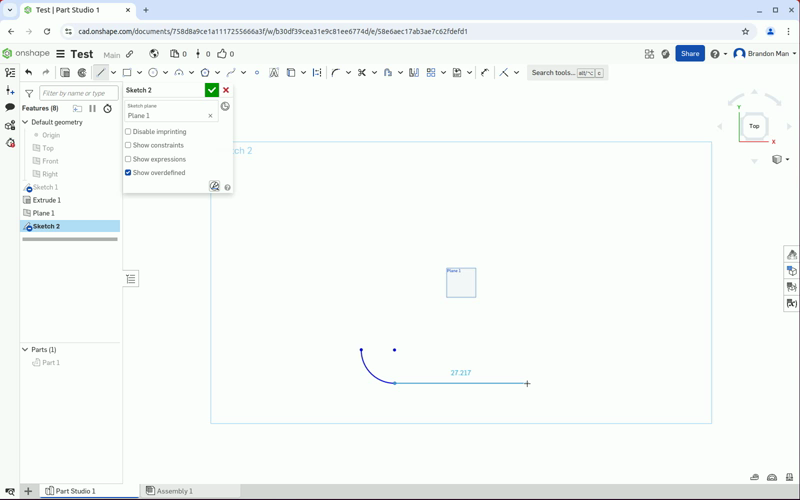
key(esc)
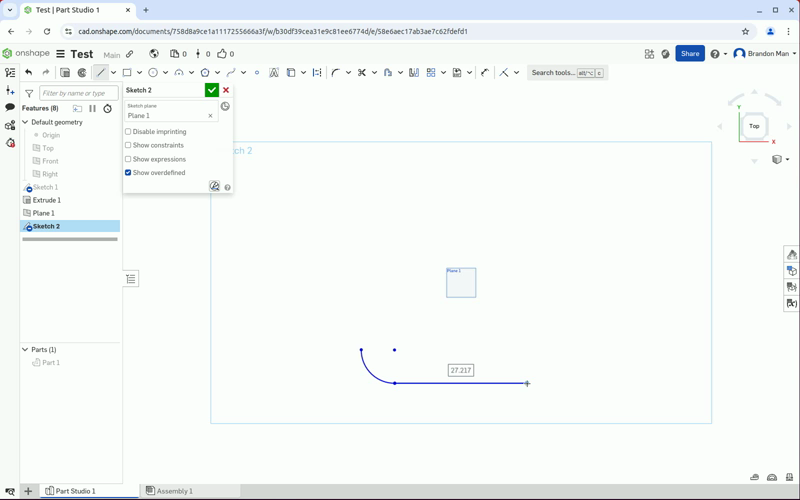
key(a)
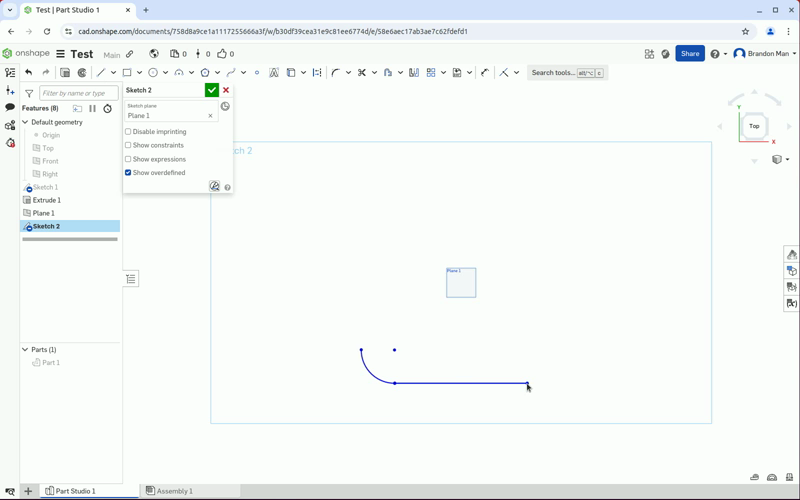
mouse_move(527, 383)
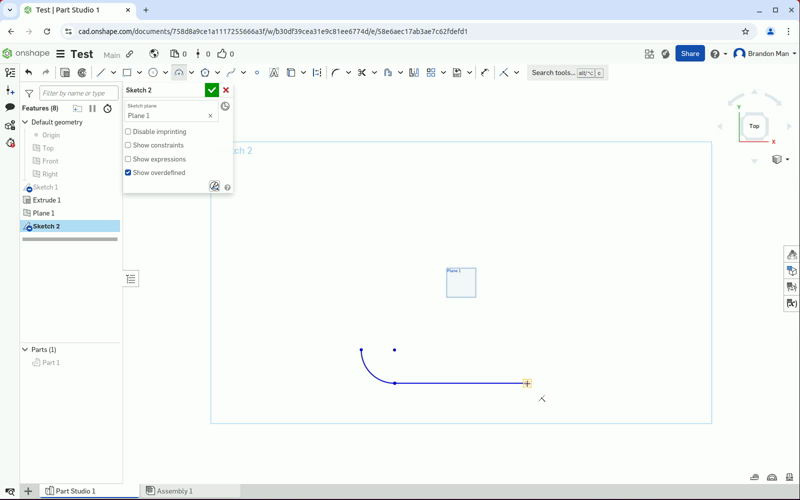
click(527, 383)
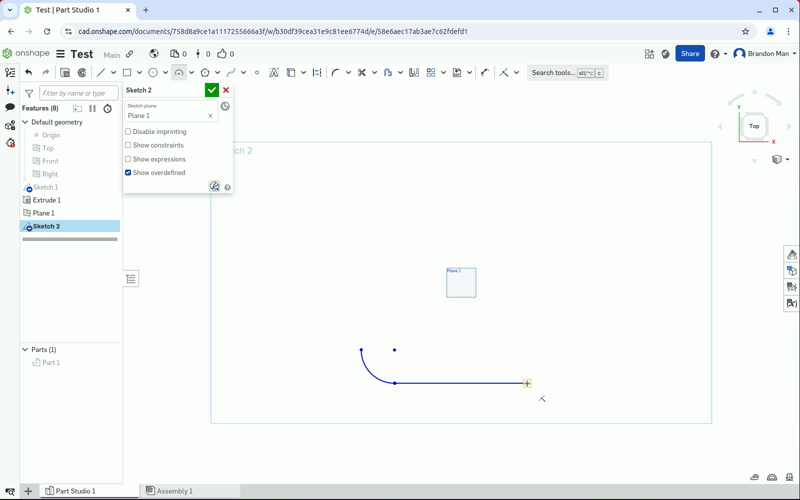
key_down(shift)
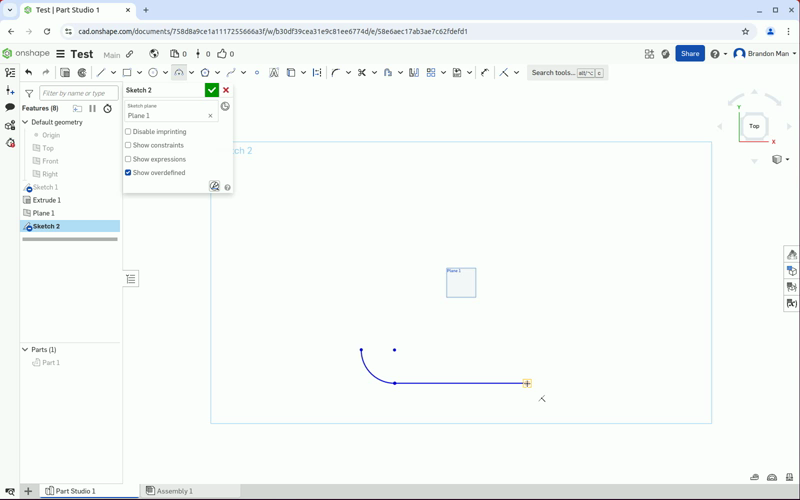
mouse_move(560, 349)
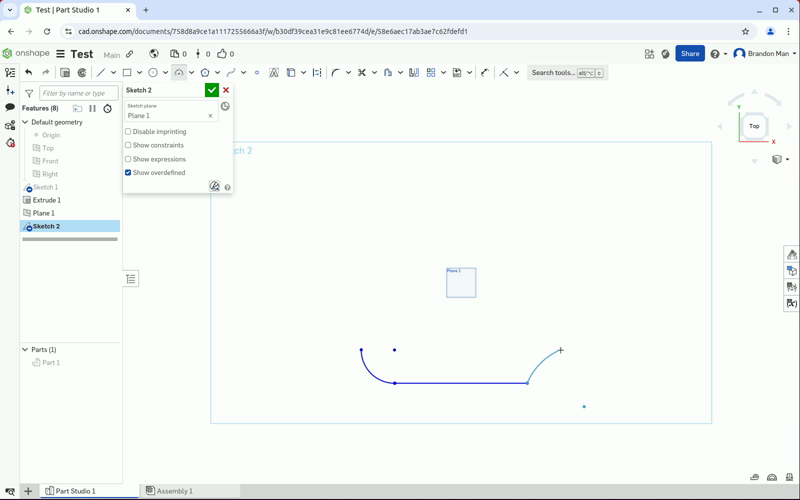
click(560, 349)
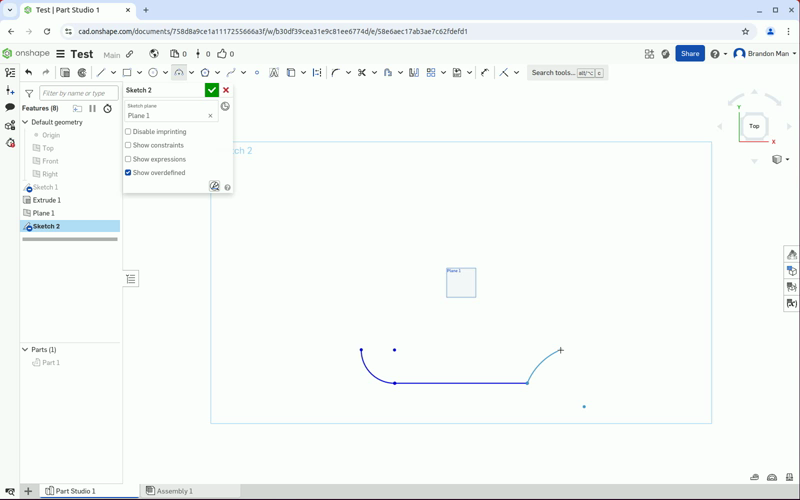
mouse_move(550, 373)
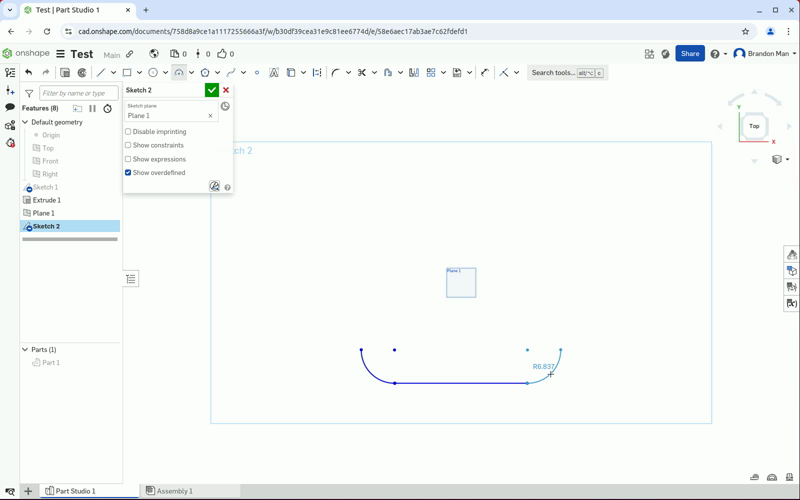
click(550, 373)
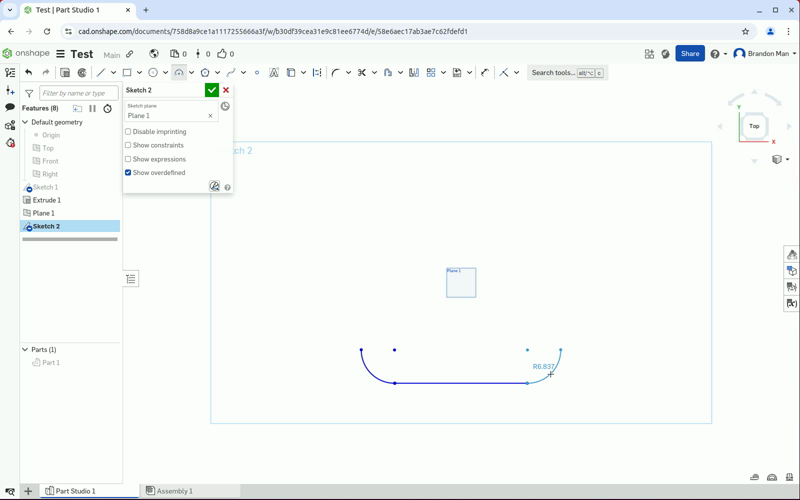
key_up(shift)
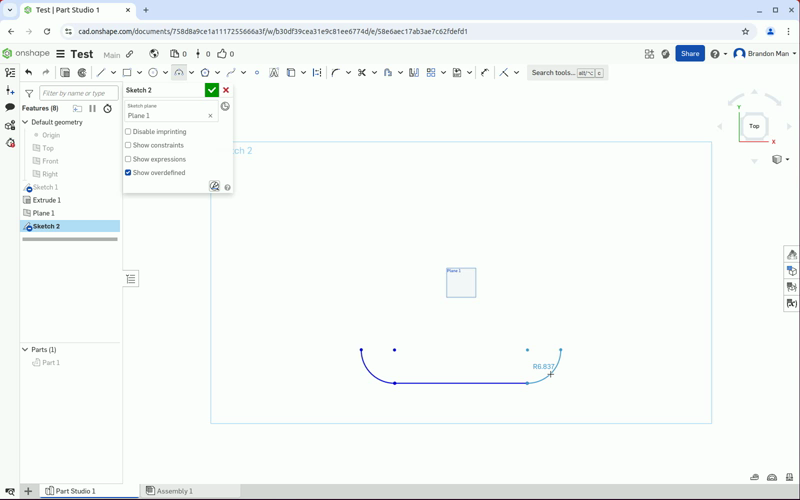
key(esc)
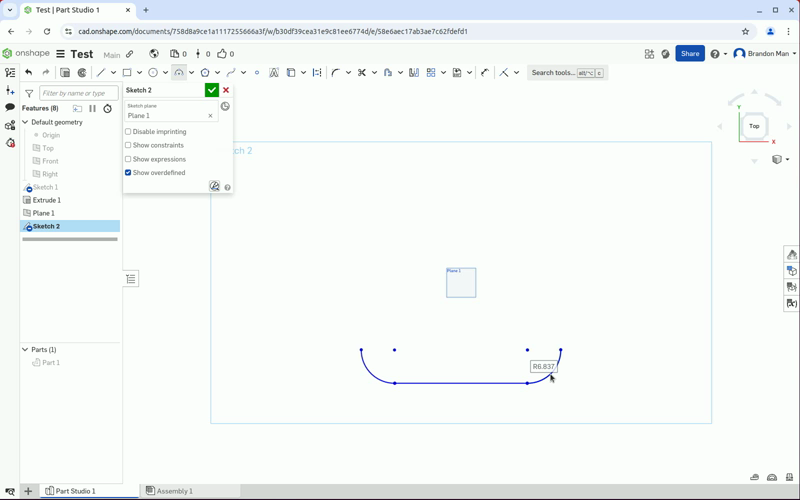
key(l)
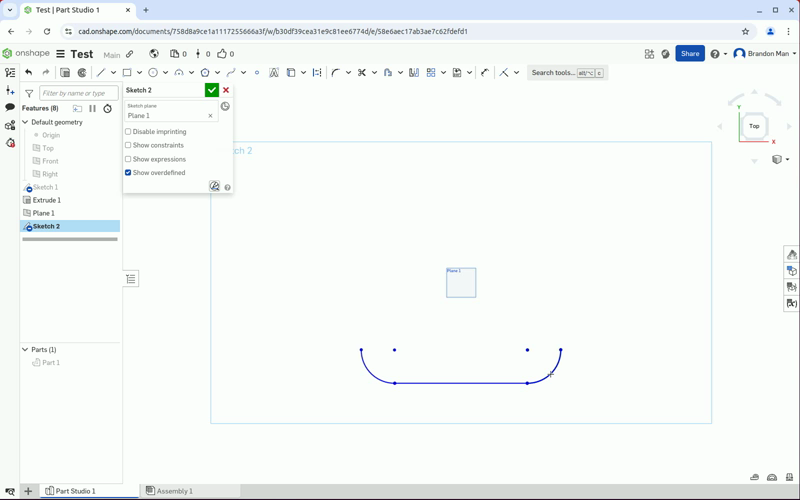
mouse_move(560, 349)
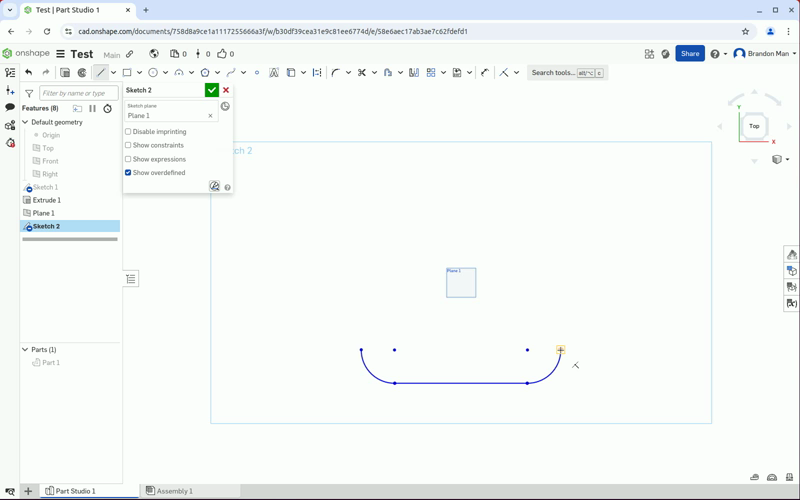
click(560, 349)
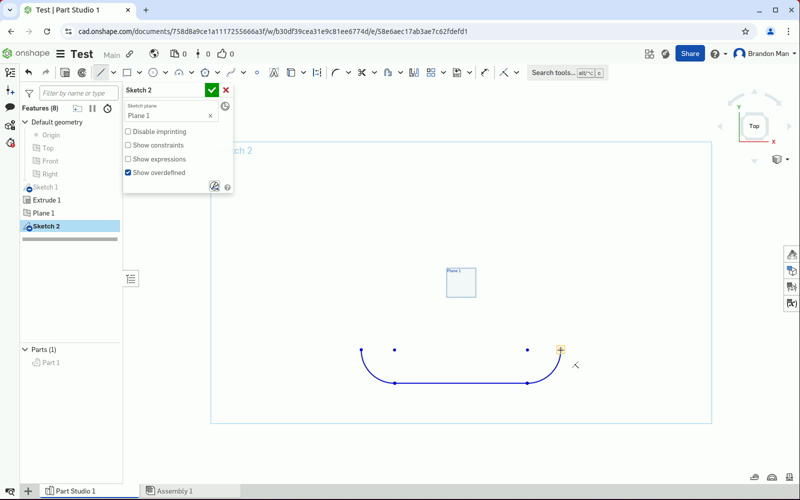
key_down(shift)
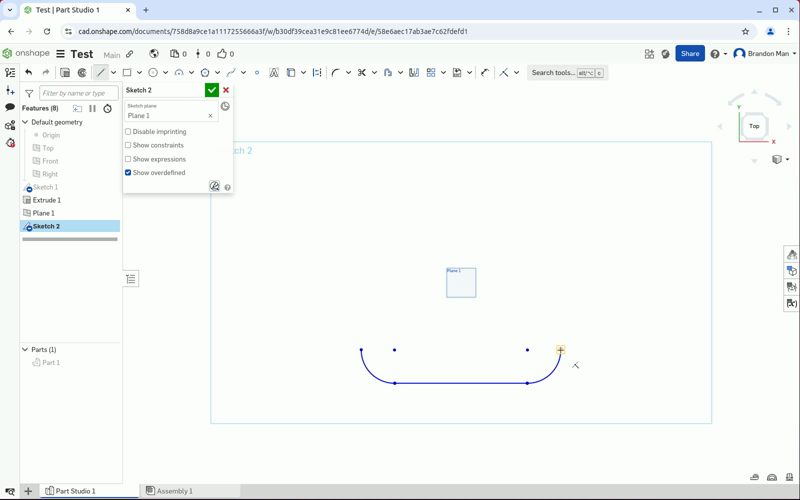
mouse_move(560, 217)
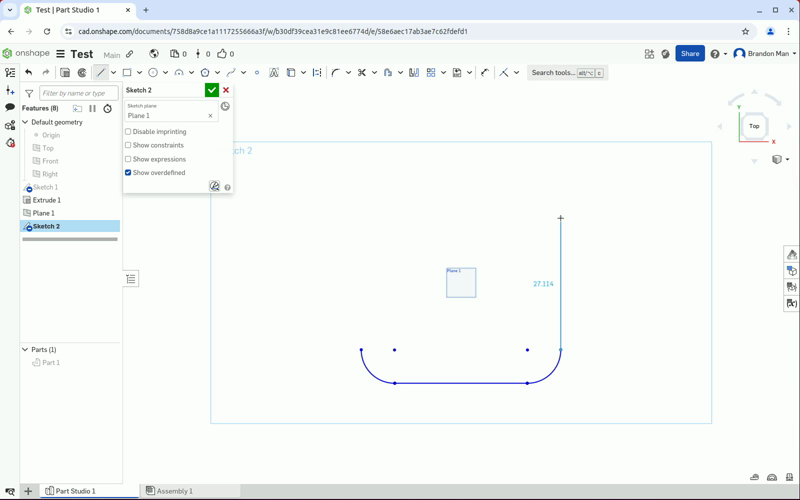
click(560, 217)
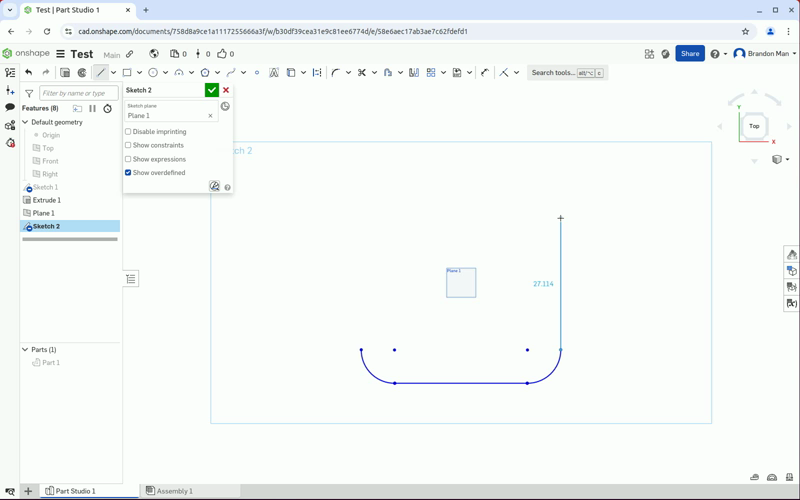
key_up(shift)
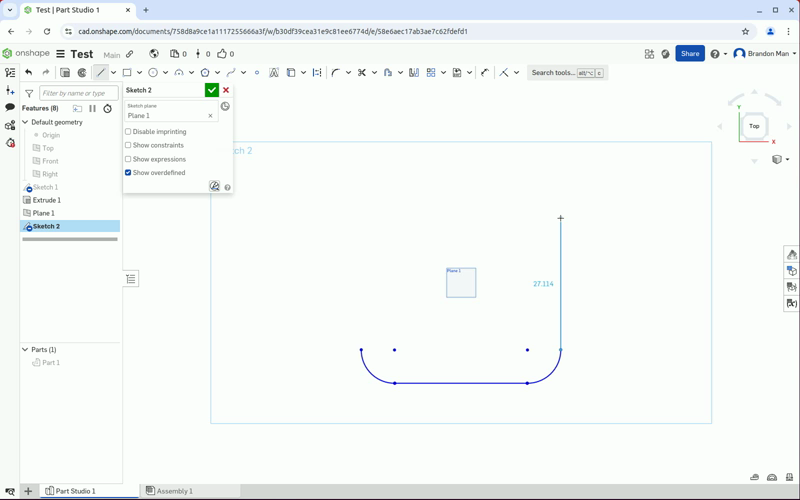
key(esc)
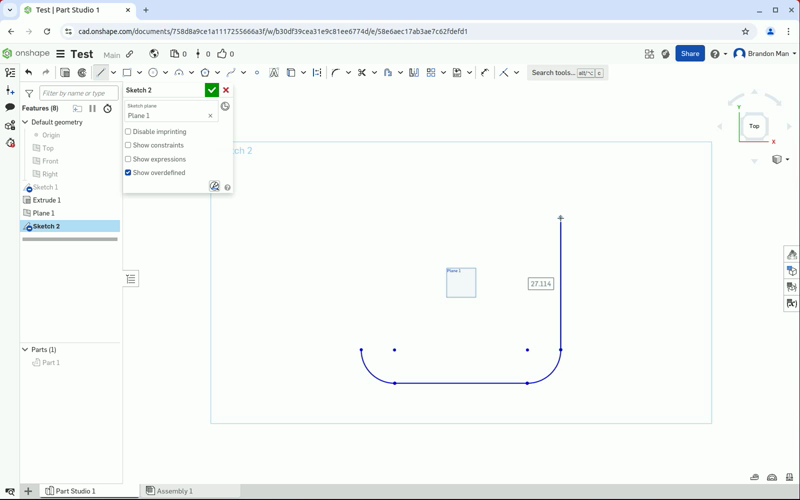
key(a)
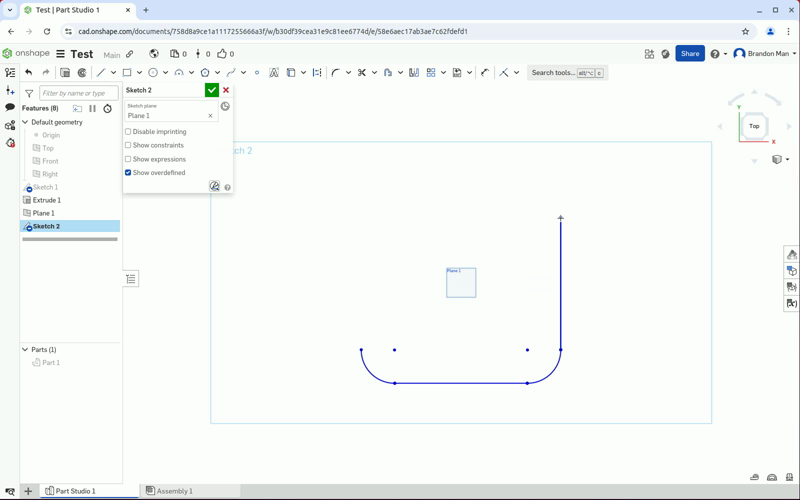
mouse_move(560, 217)
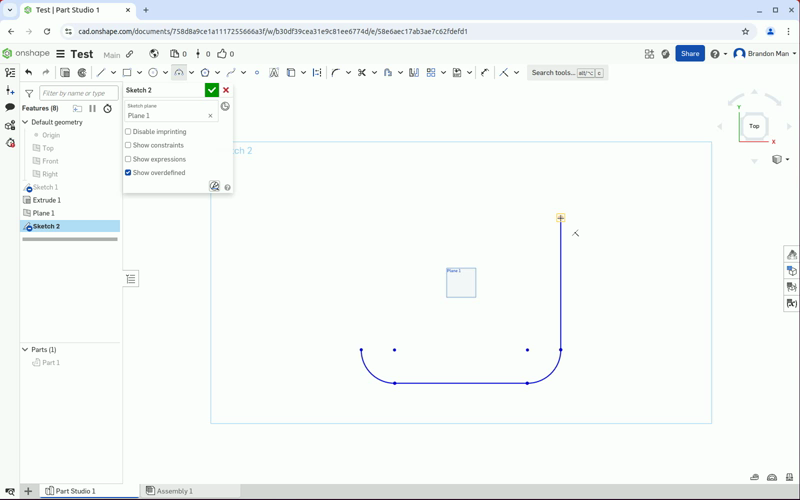
click(560, 217)
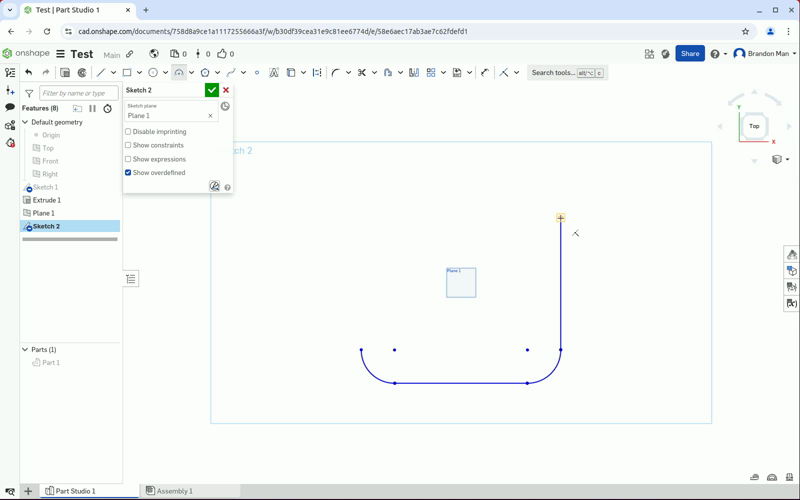
key_down(shift)
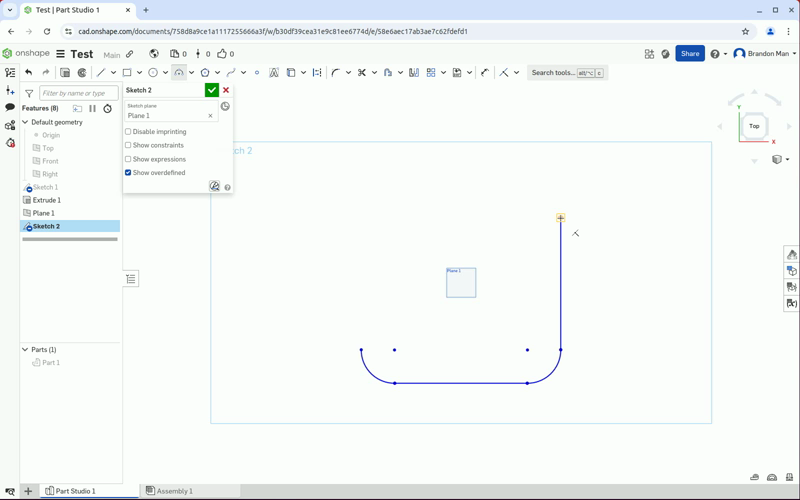
mouse_move(527, 183)
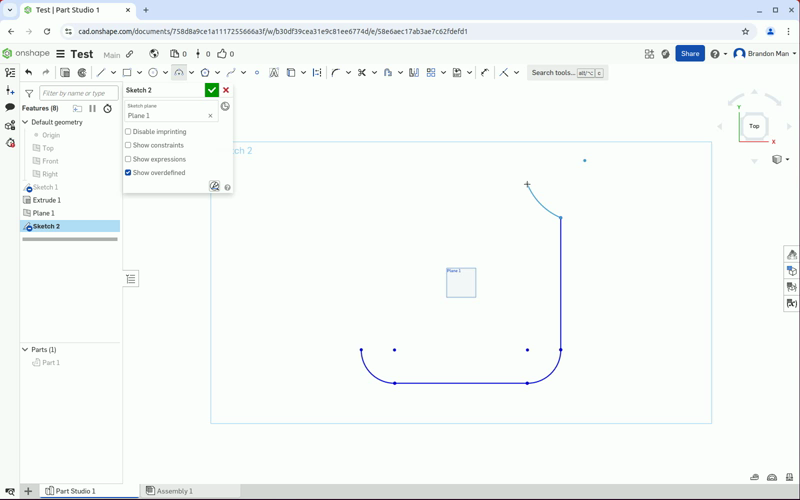
click(527, 183)
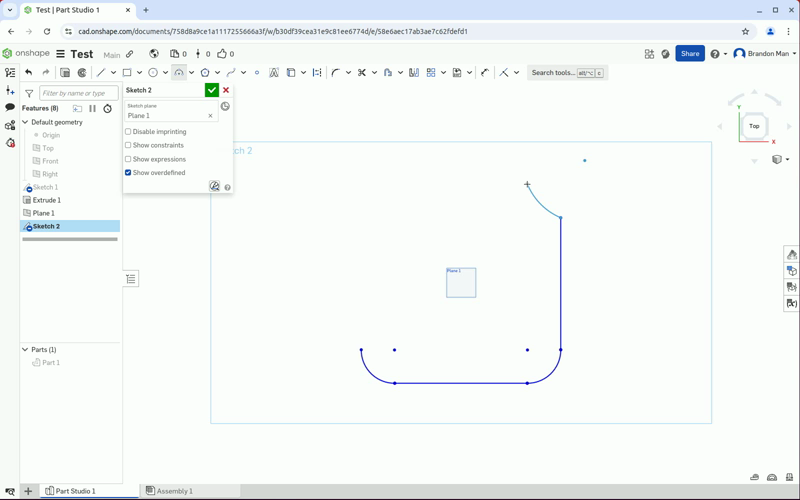
mouse_move(550, 193)
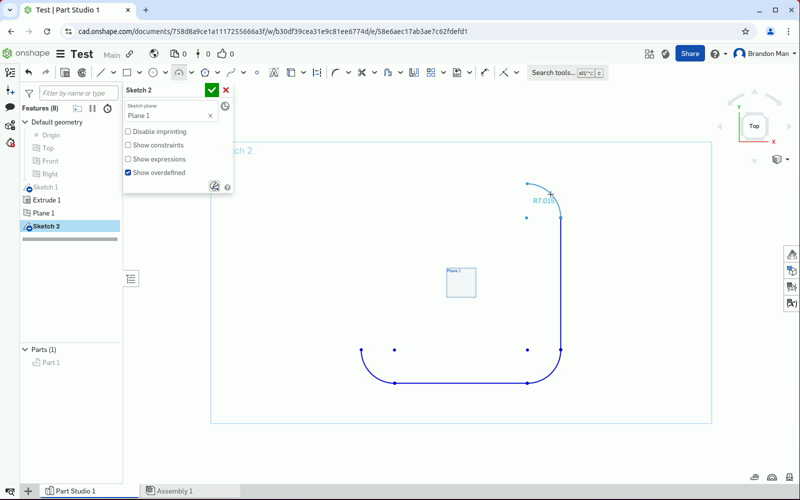
click(550, 193)
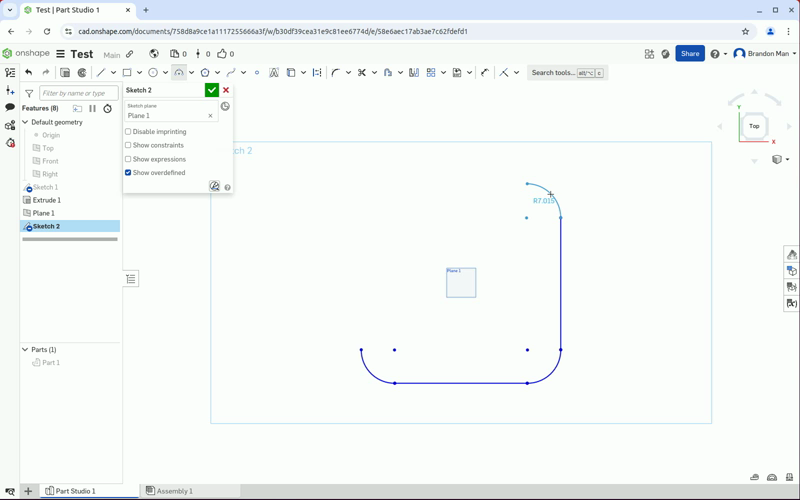
key_up(shift)
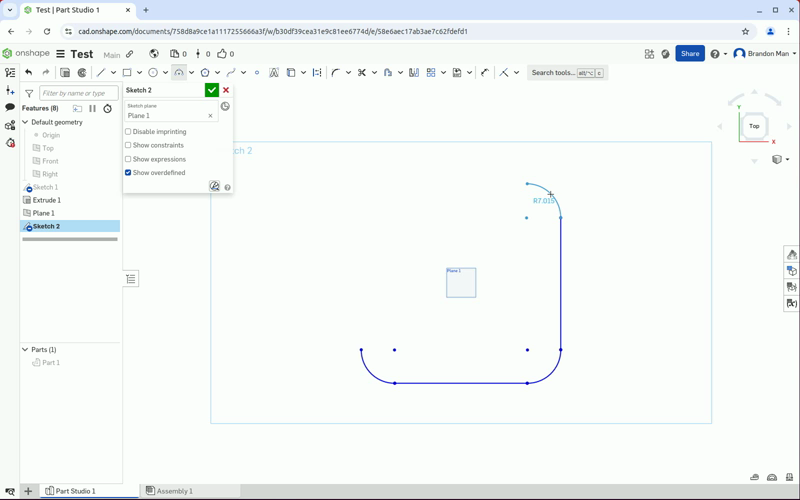
key(esc)
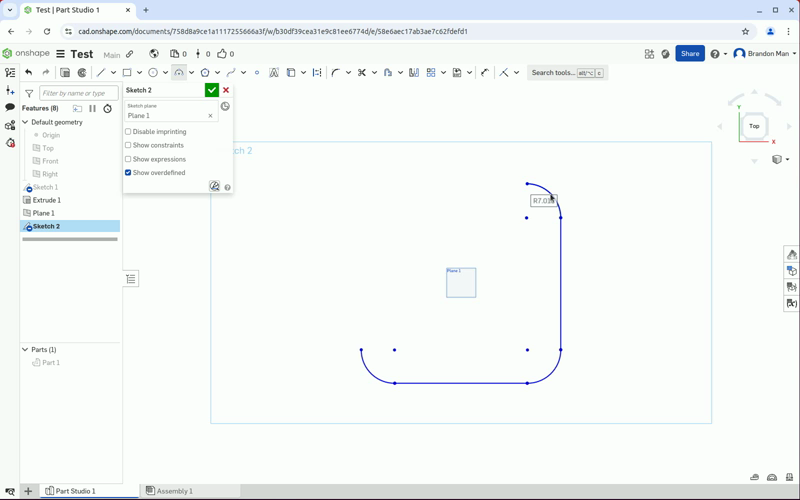
key(l)
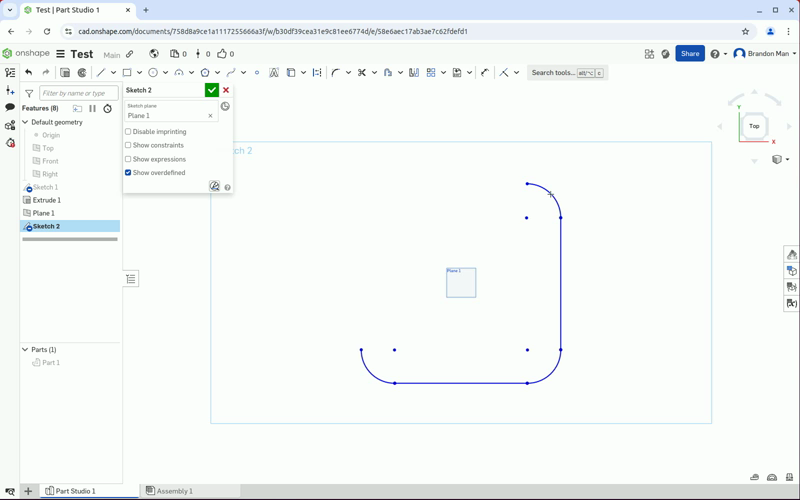
mouse_move(527, 183)
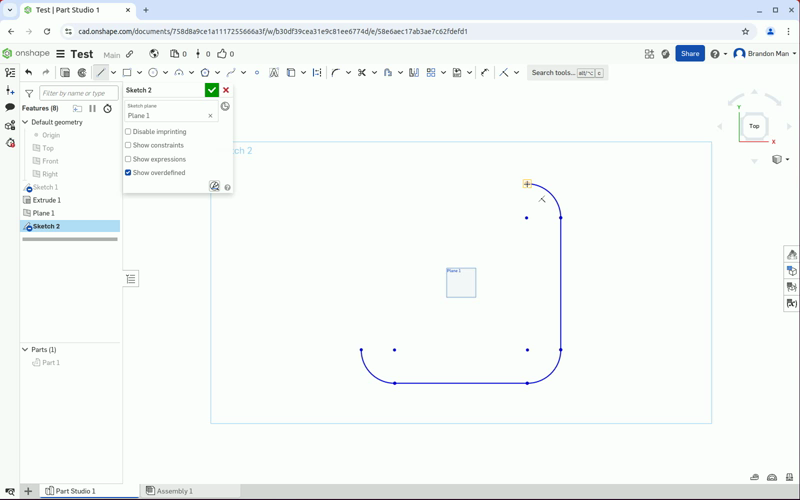
click(527, 183)
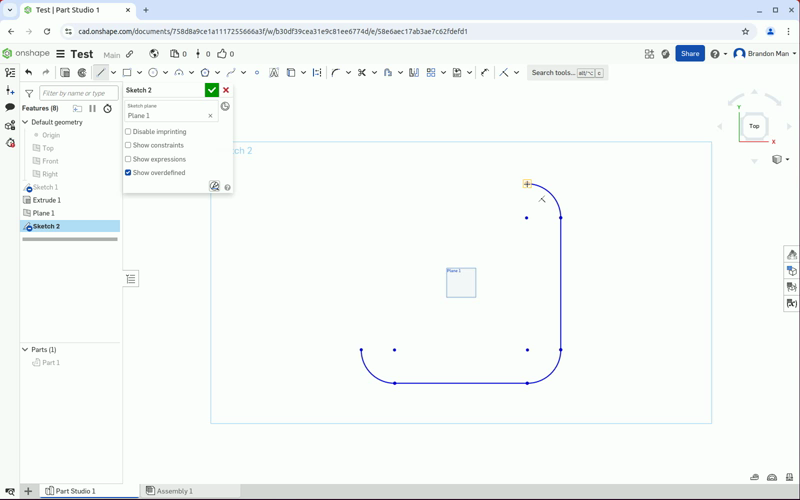
key_down(shift)
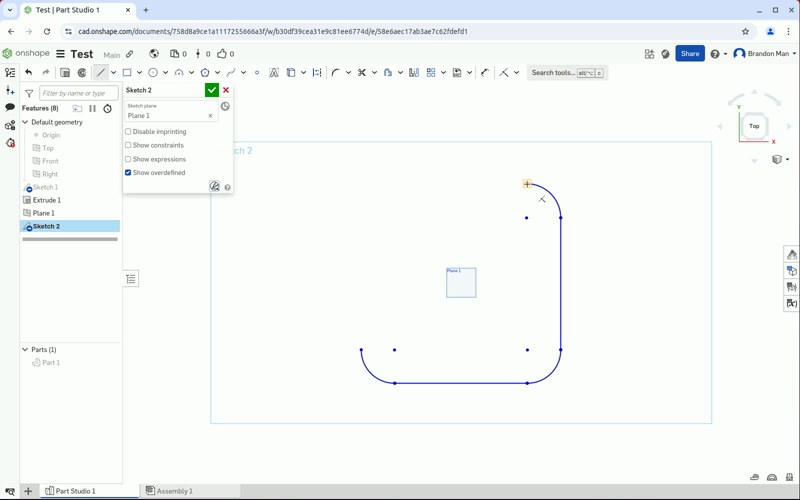
mouse_move(394, 183)
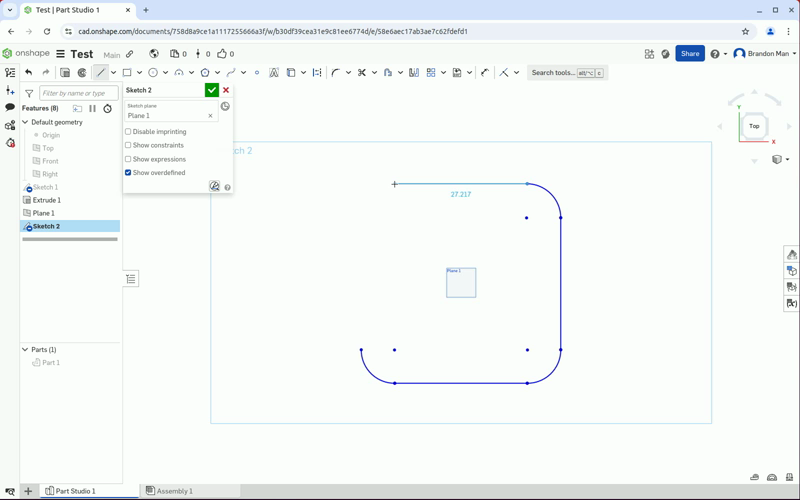
click(394, 183)
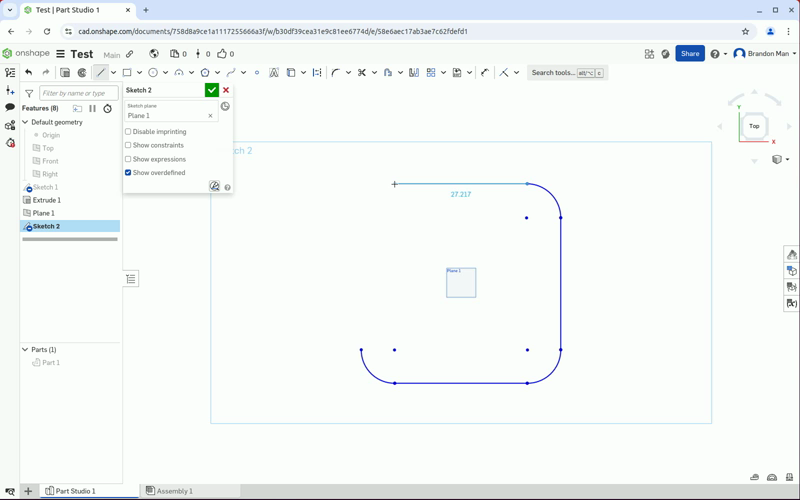
key_up(shift)
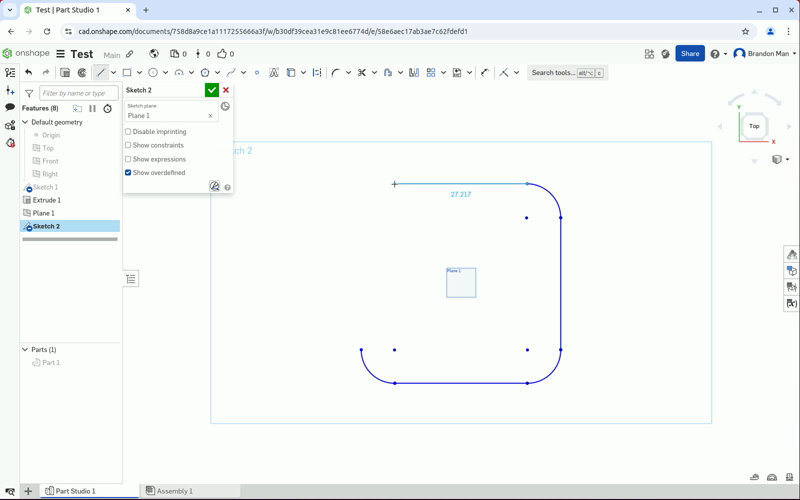
key(esc)
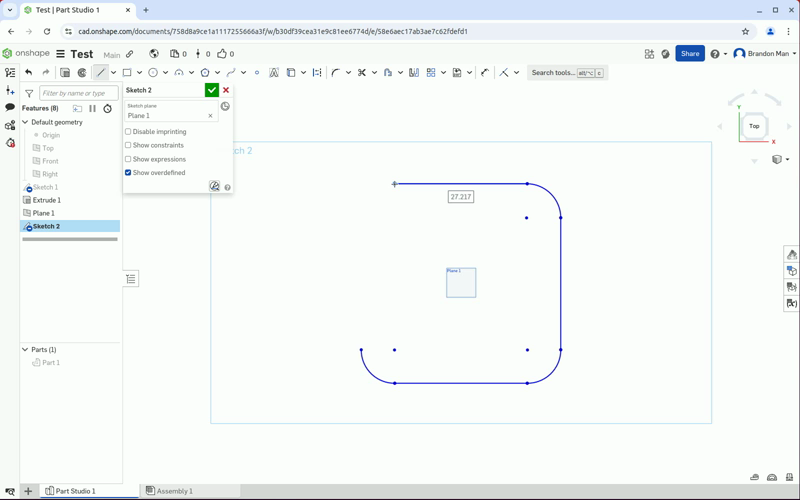
key(a)
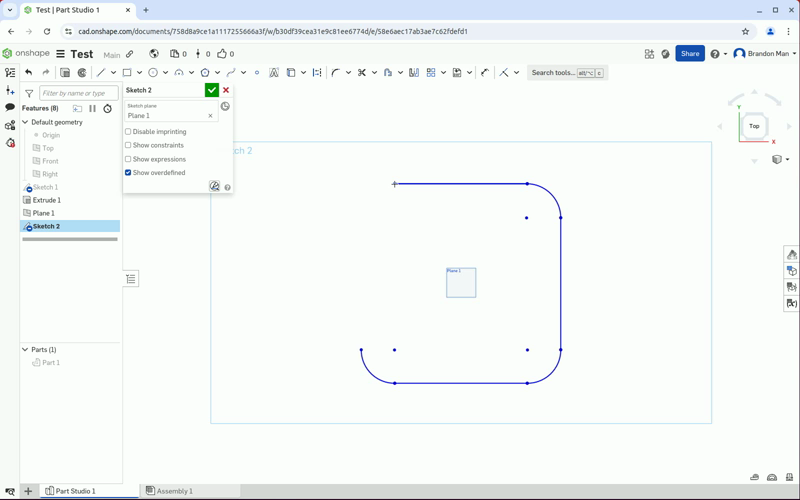
mouse_move(394, 183)
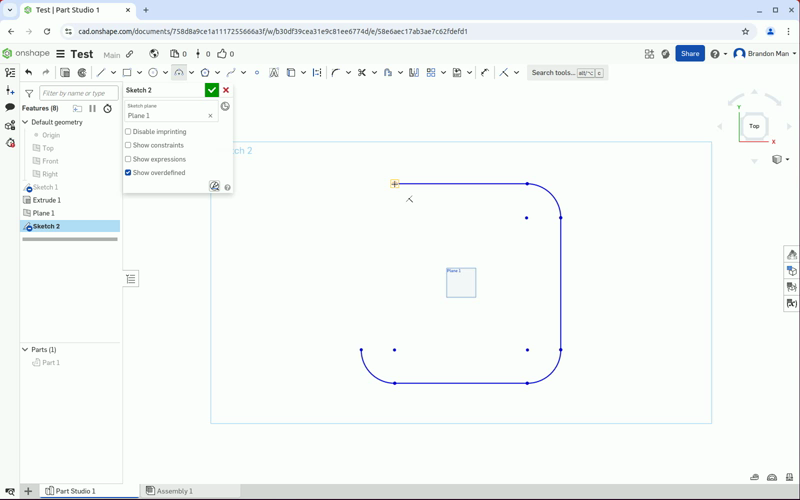
click(394, 183)
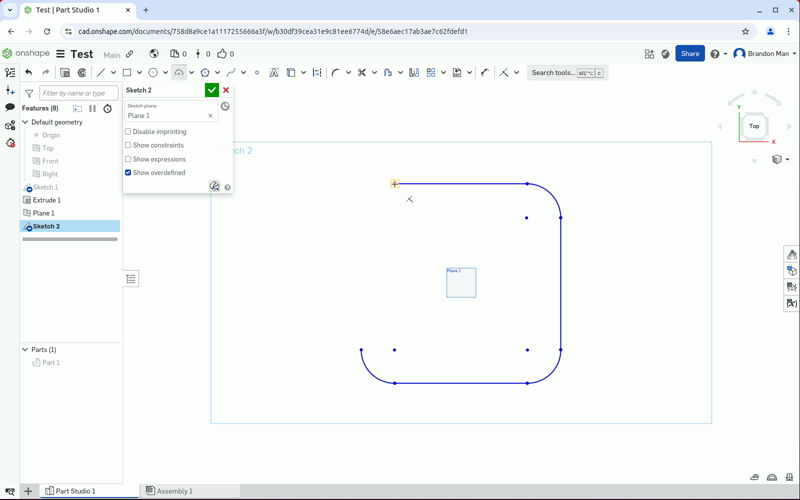
key_down(shift)
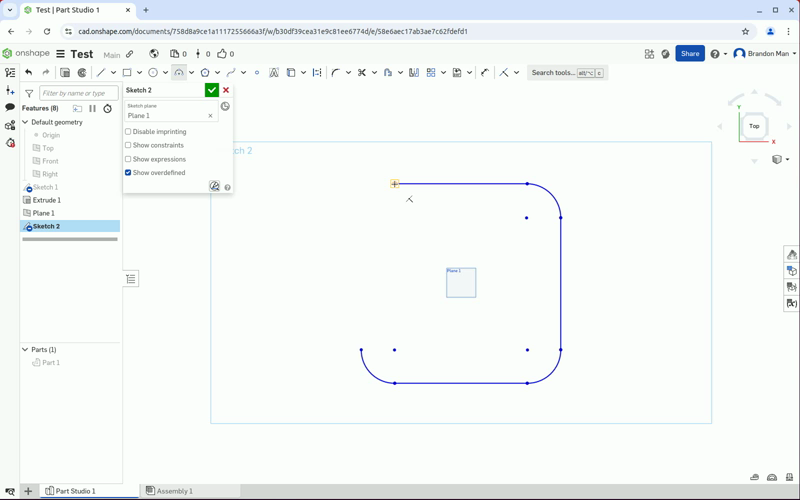
mouse_move(361, 217)
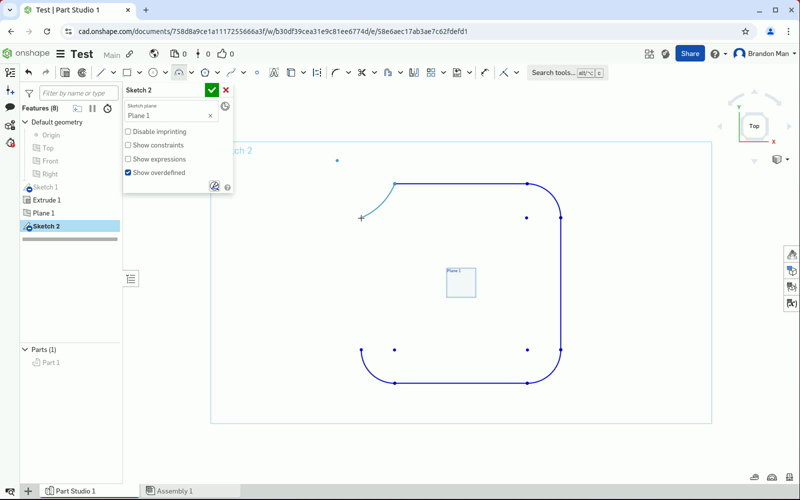
click(361, 217)
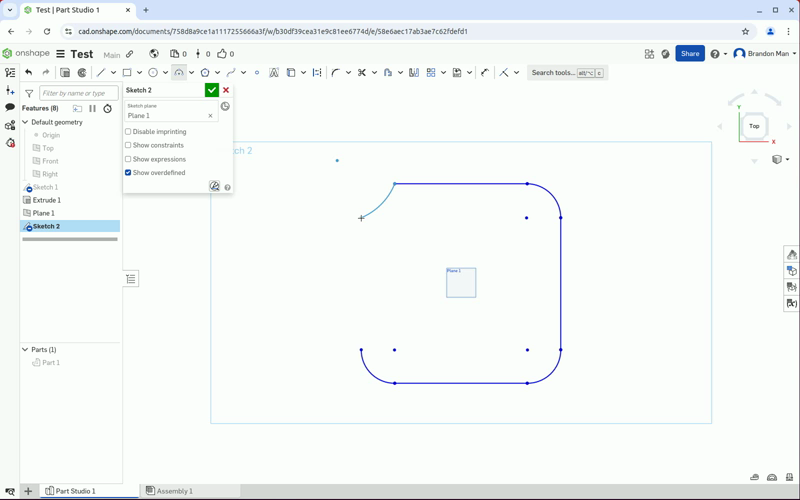
mouse_move(371, 193)
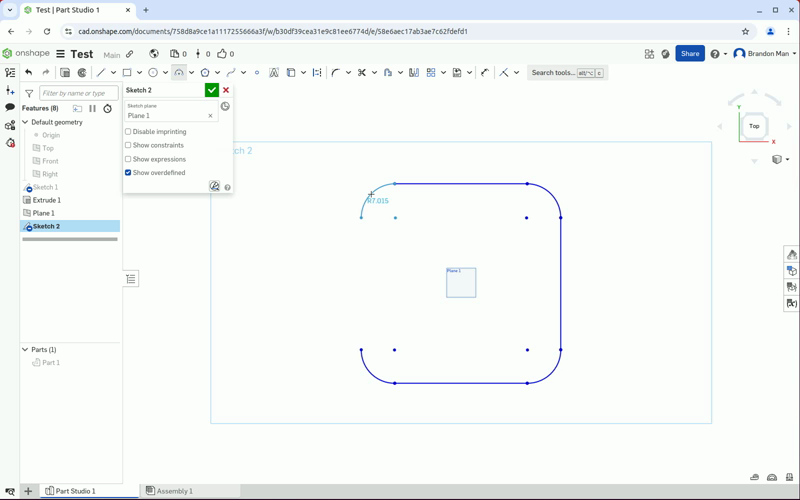
click(371, 193)
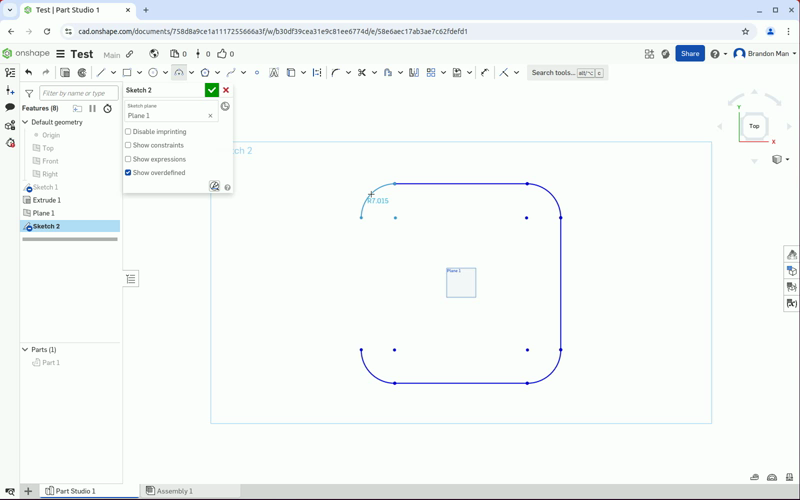
key_up(shift)
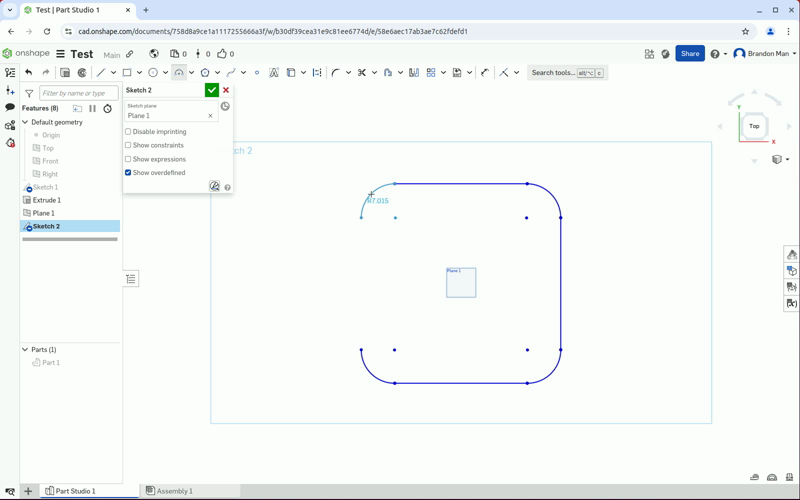
key(esc)
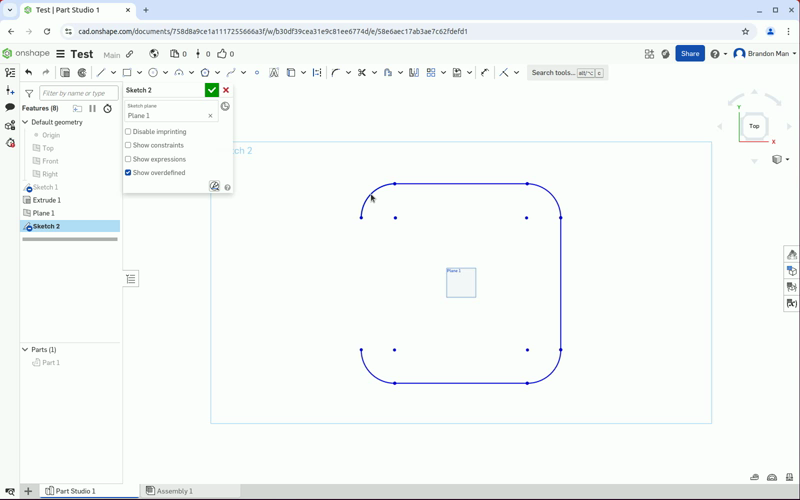
key(l)
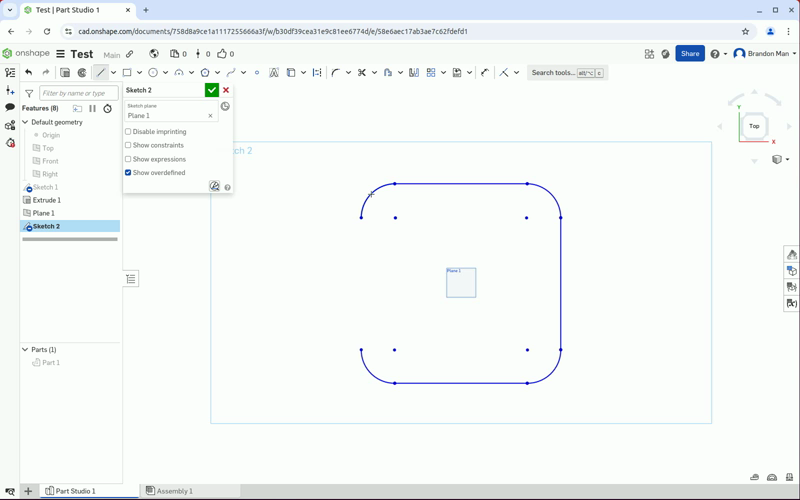
mouse_move(361, 217)
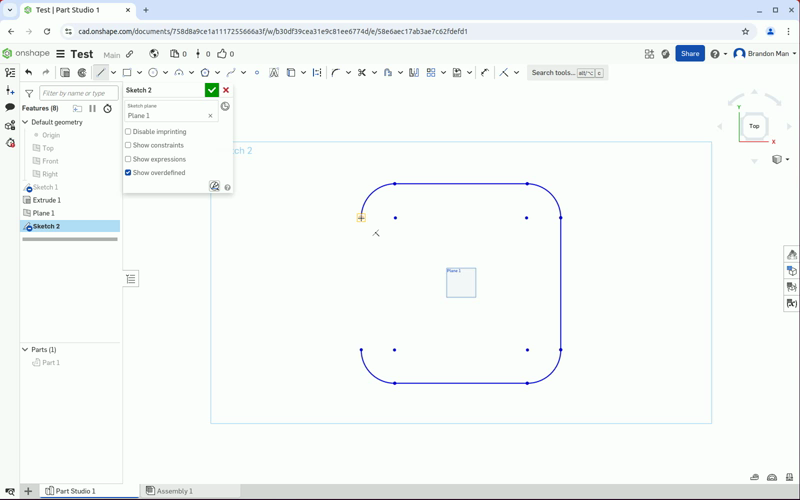
click(361, 217)
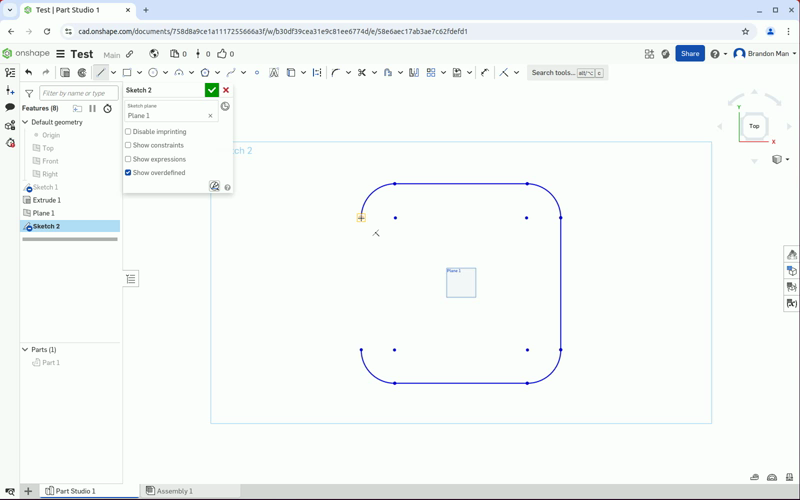
key_down(shift)
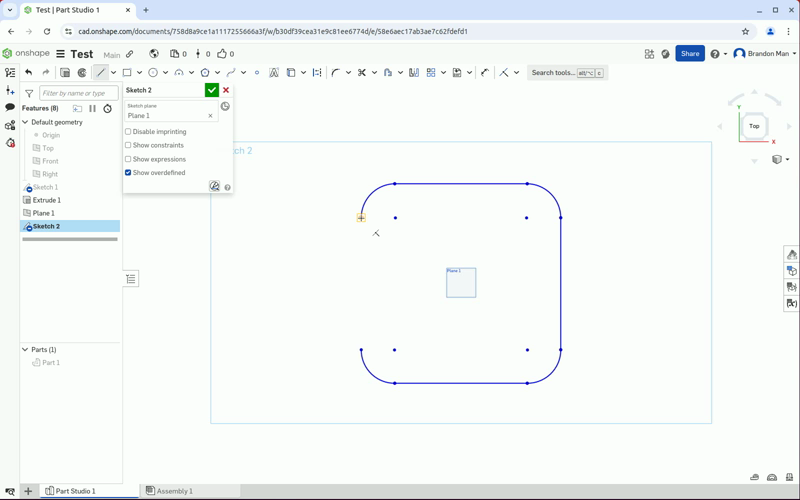
mouse_move(361, 349)
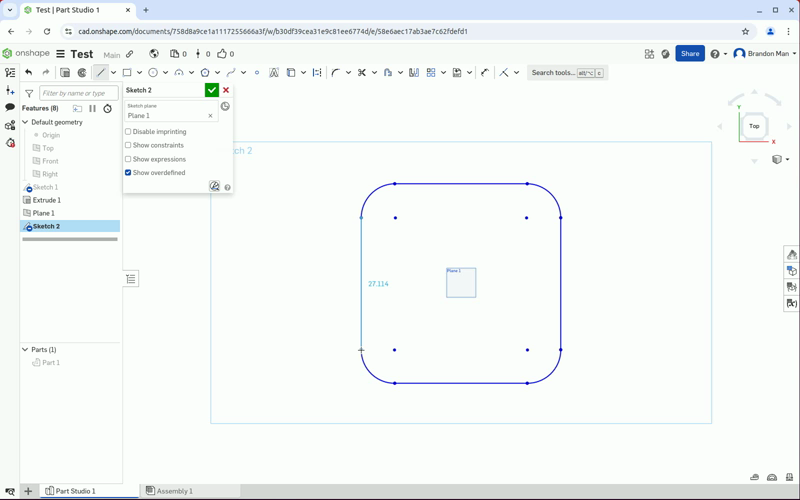
key_up(shift)
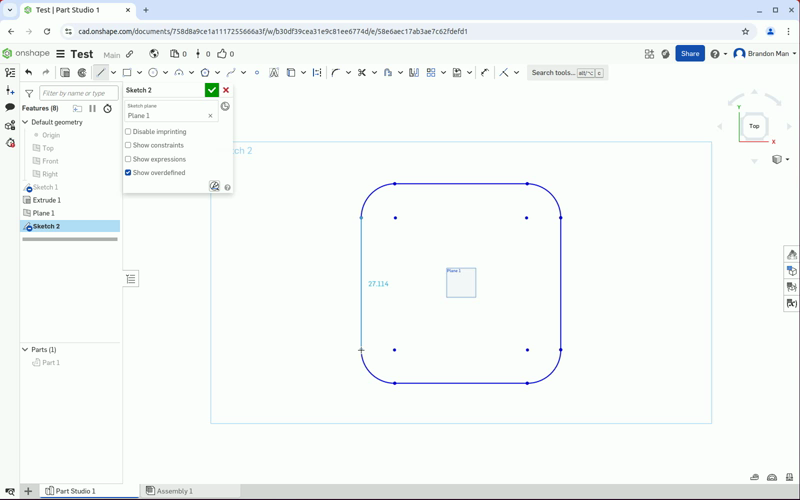
click(361, 349)
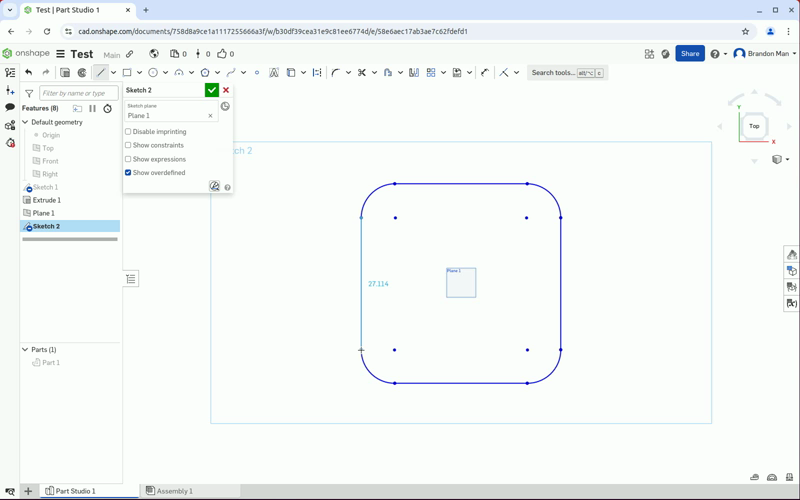
key(esc)
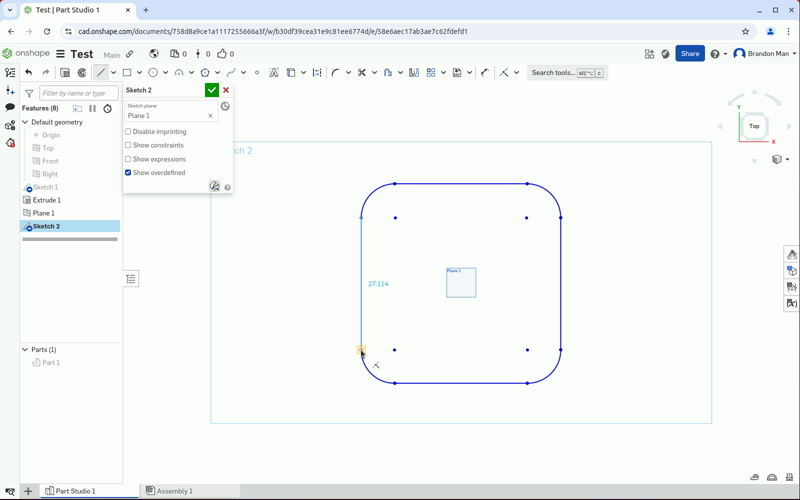
mouse_move(426, 349)
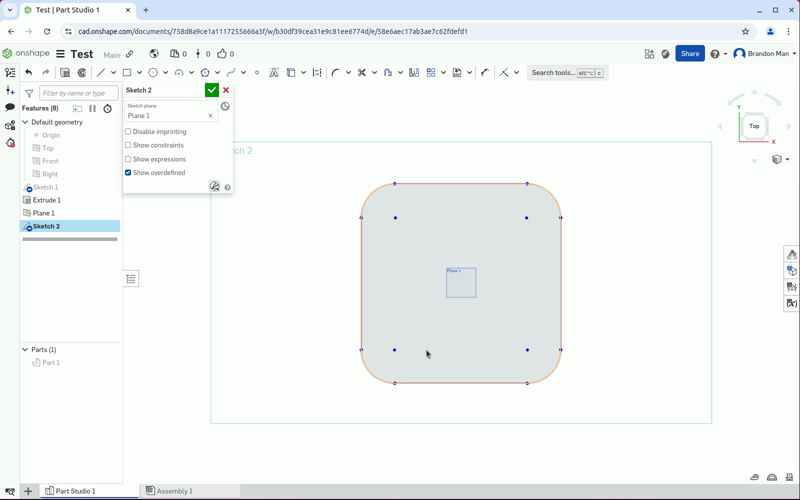
click(426, 349)
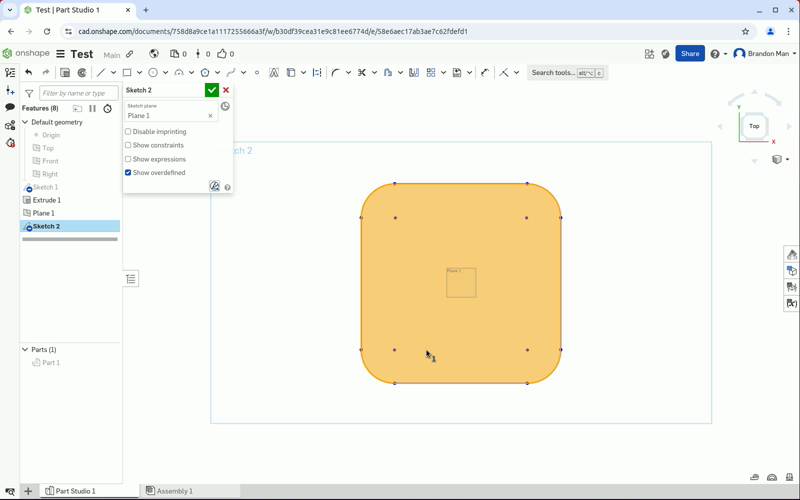
mouse_move(73, 352)
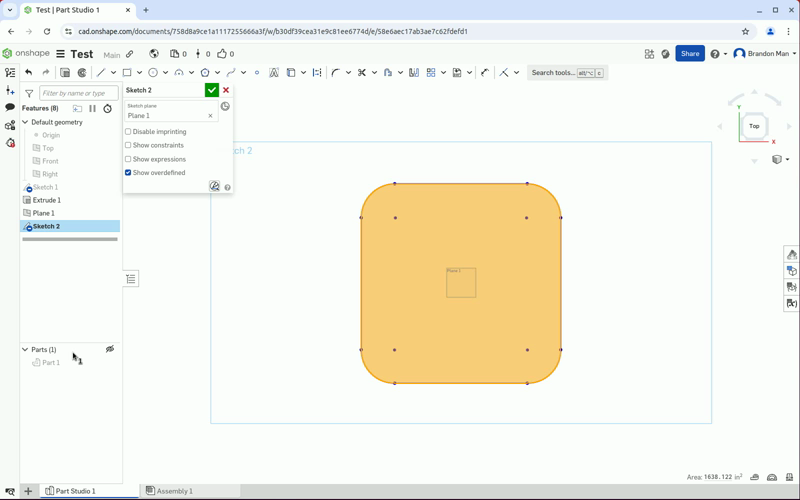
key(shift+y)
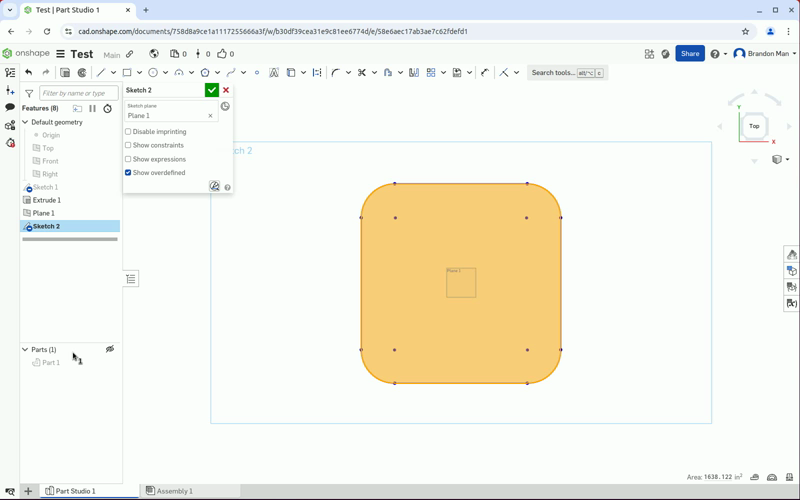
key(shift+e)
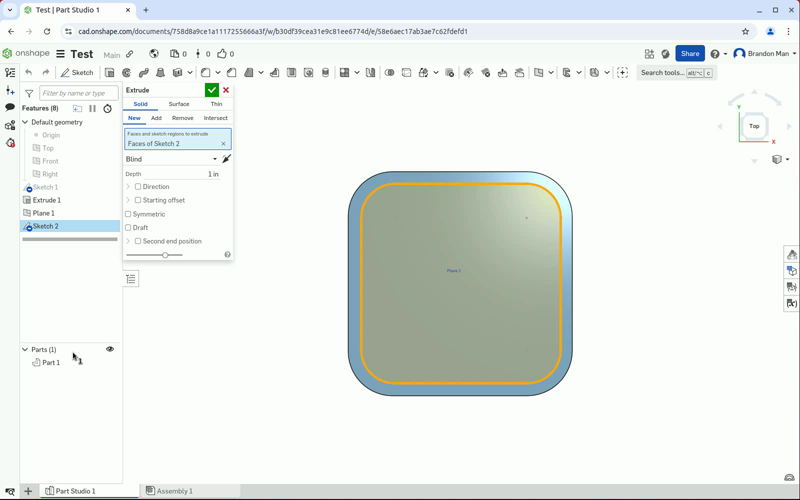
mouse_move(143, 106)
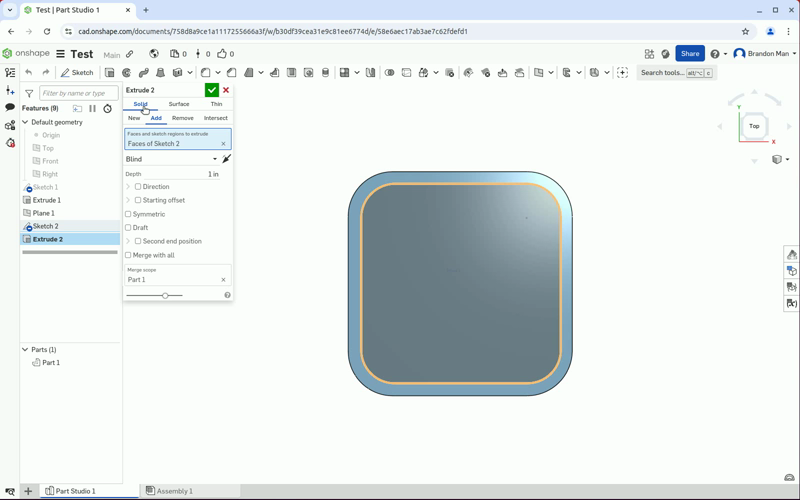
click(143, 106)
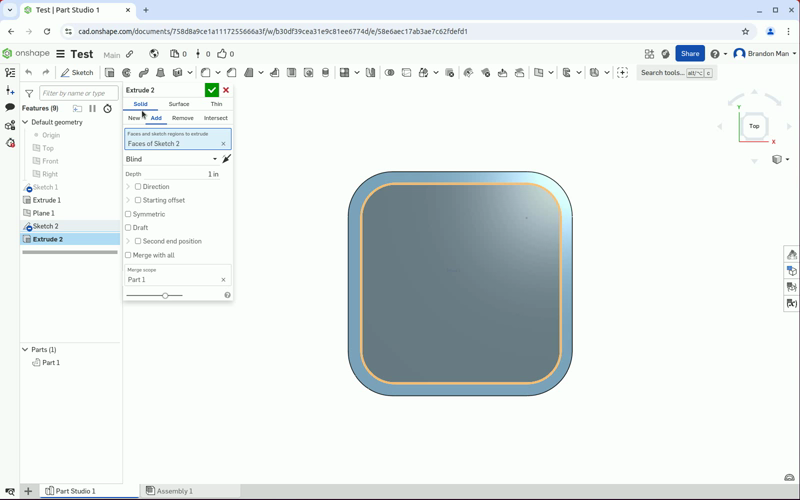
mouse_move(137, 120)
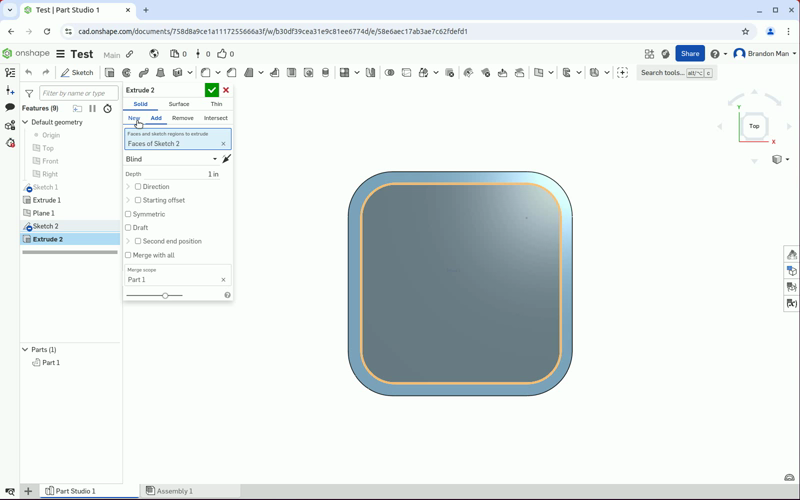
click(137, 120)
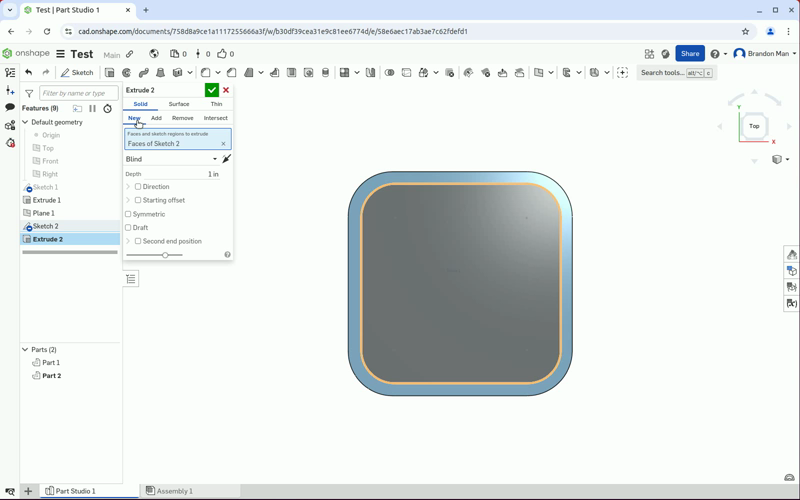
key(tab, 4)
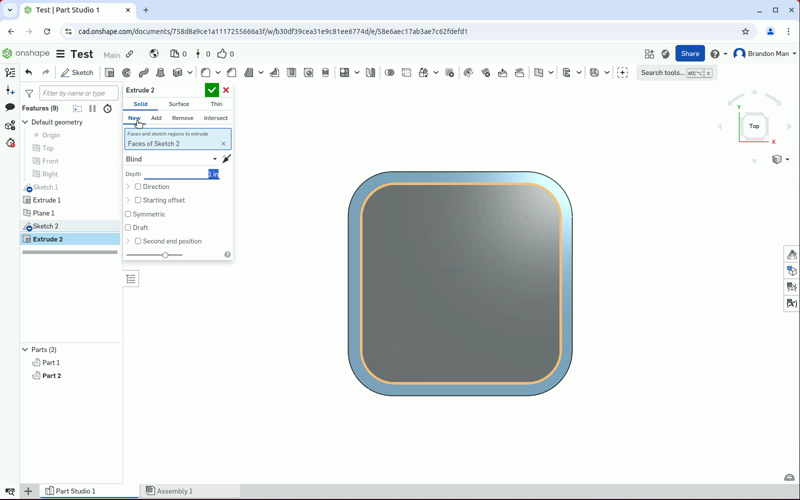
text(4.574)
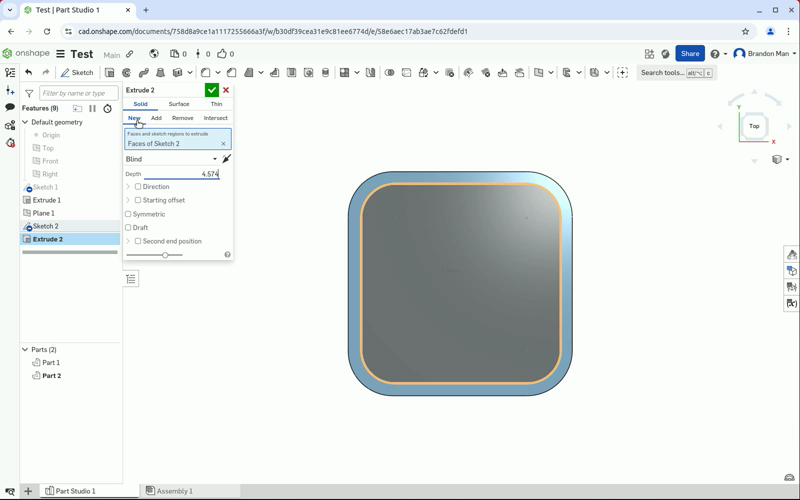
key(enter)
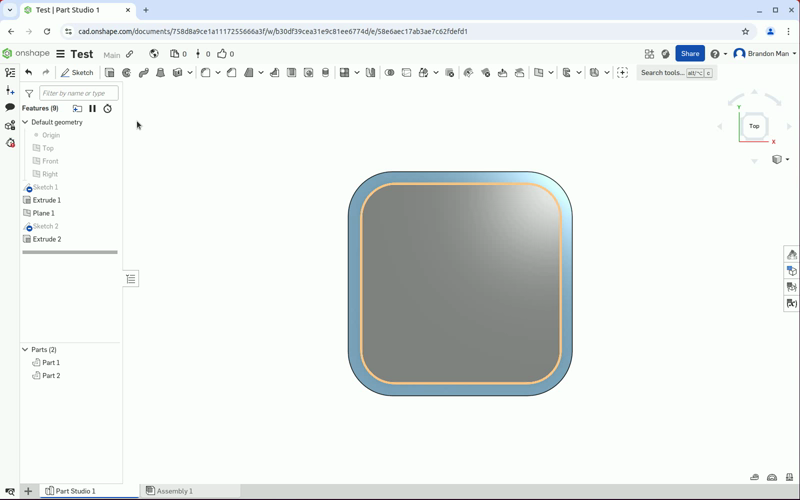
key(shift+h)
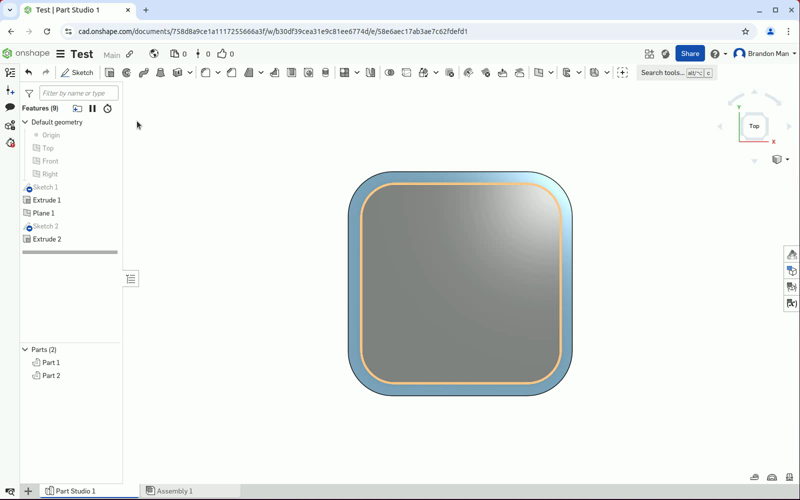
key(shift+h)
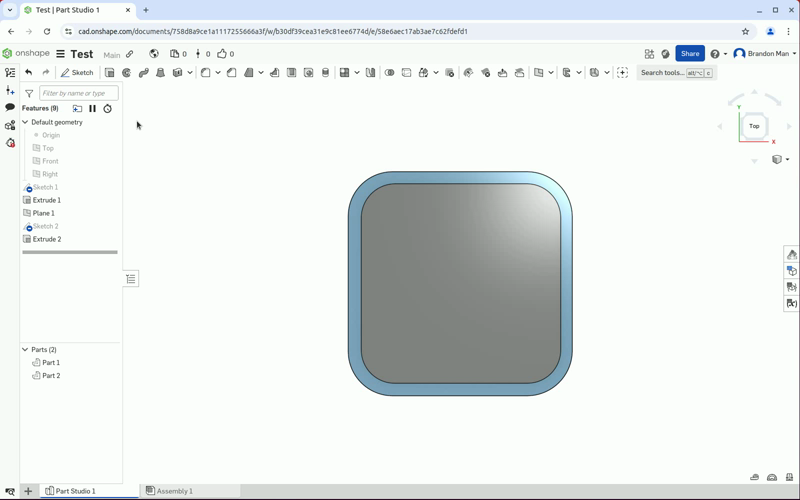
mouse_move(73, 189)
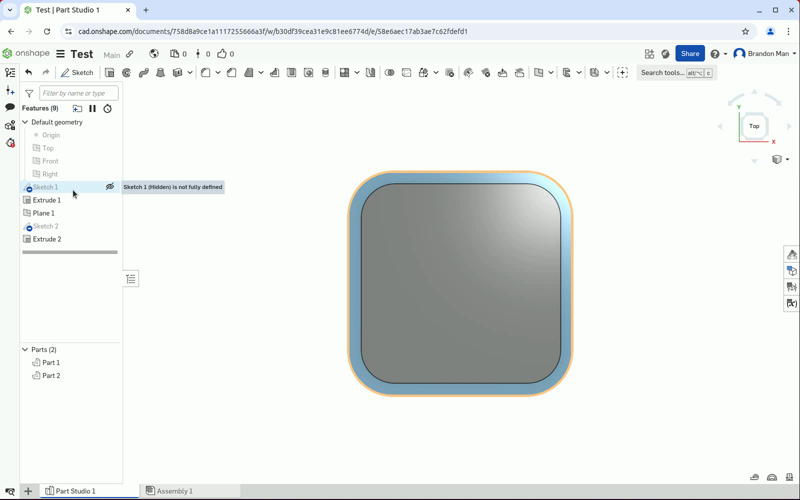
click(73, 189)
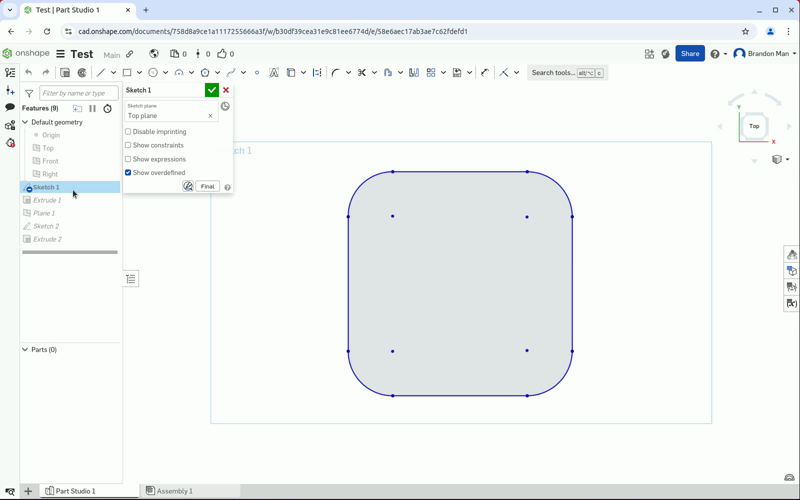
mouse_move(229, 92)
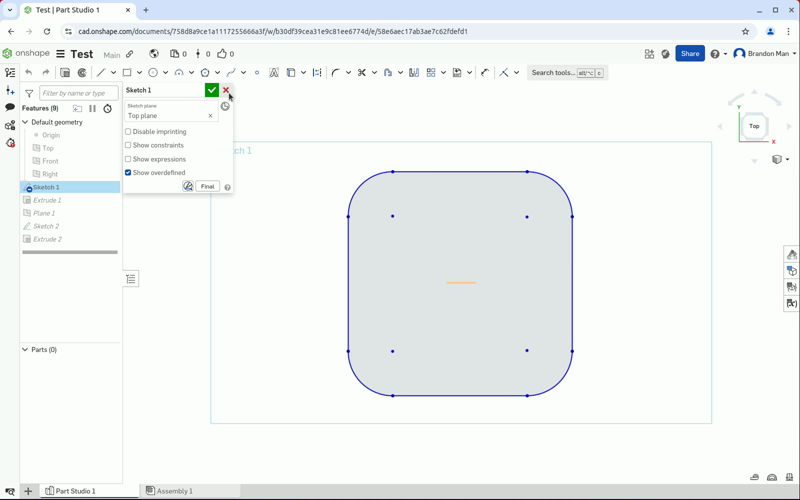
click(229, 92)
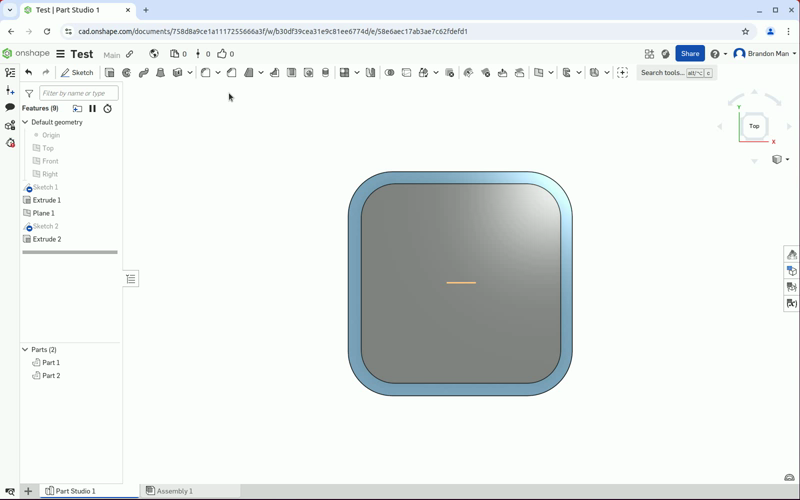
mouse_move(541, 75)
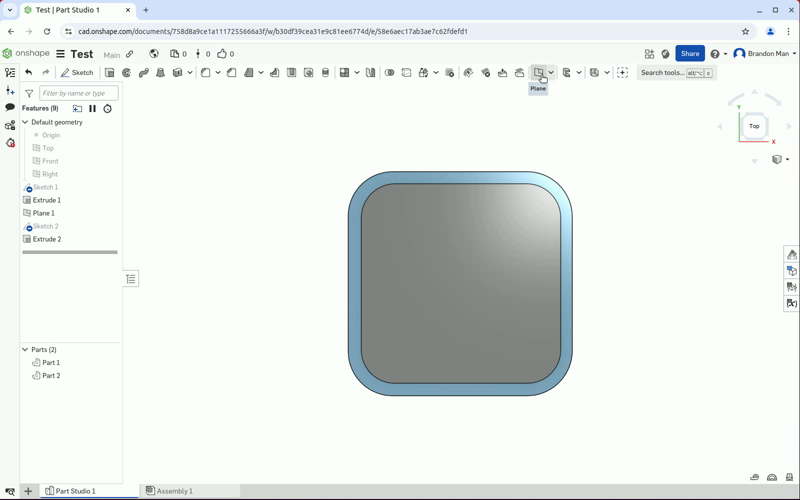
click(541, 75)
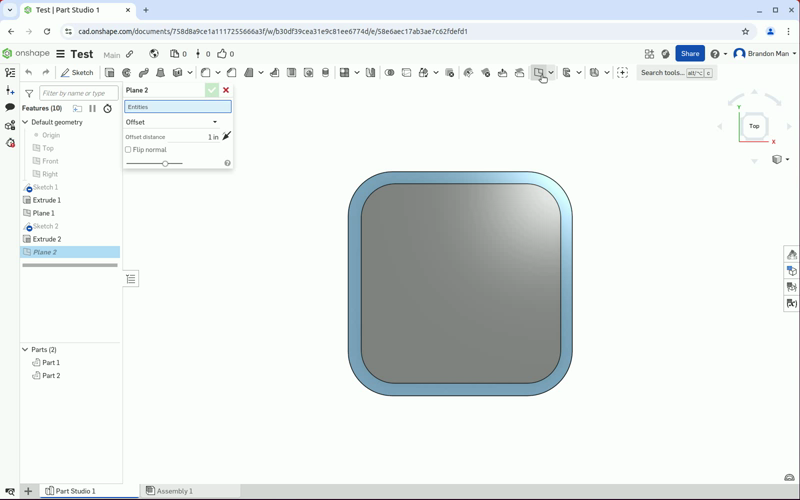
mouse_move(73, 150)
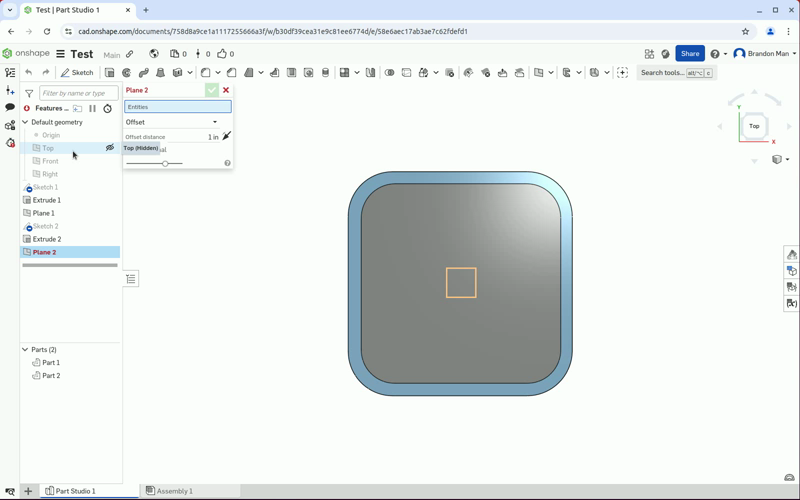
click(73, 150)
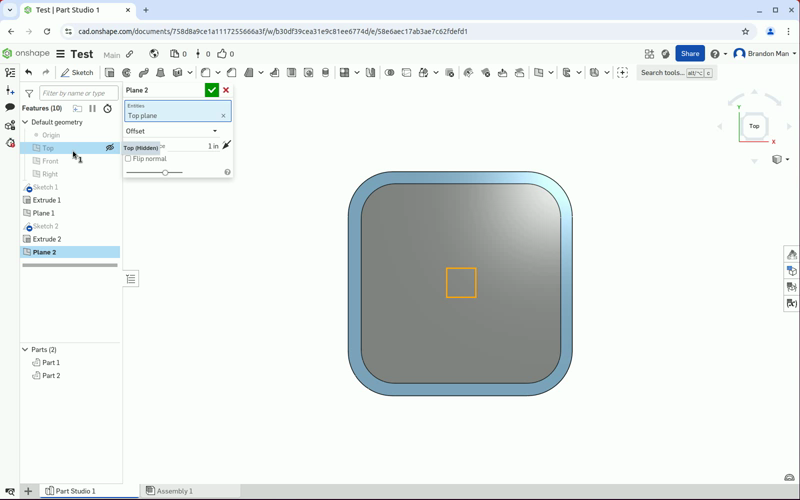
key(tab, 2)
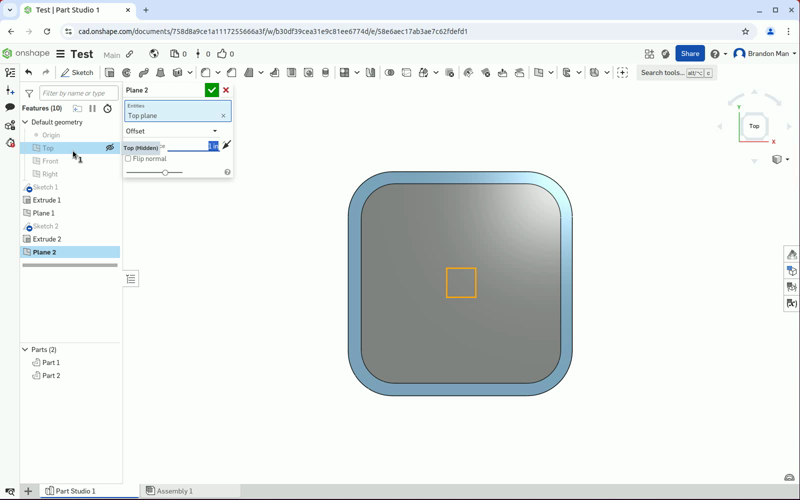
text(8.411)
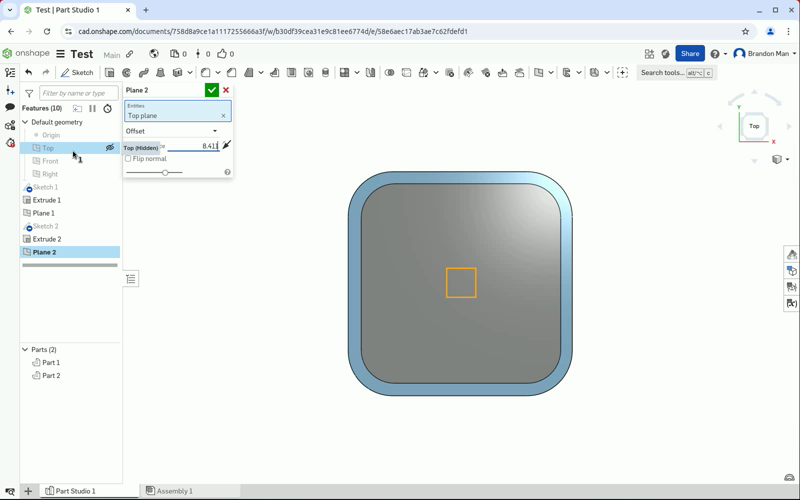
key(enter, 2)
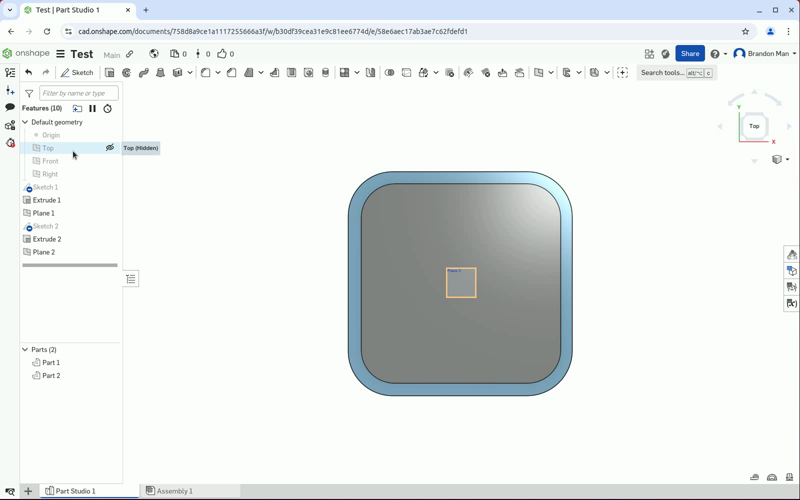
key(shift+s)
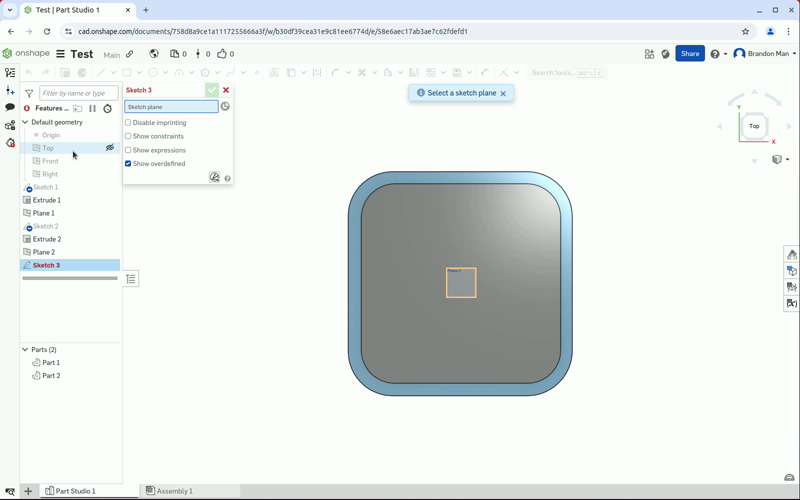
mouse_move(73, 254)
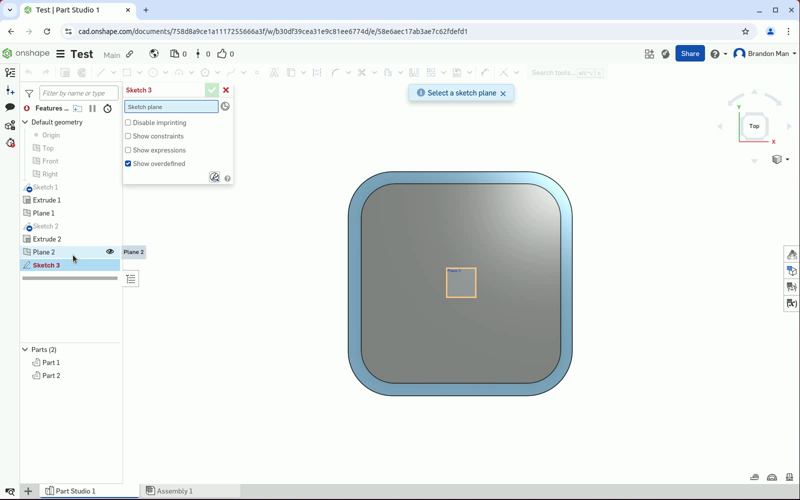
click(73, 254)
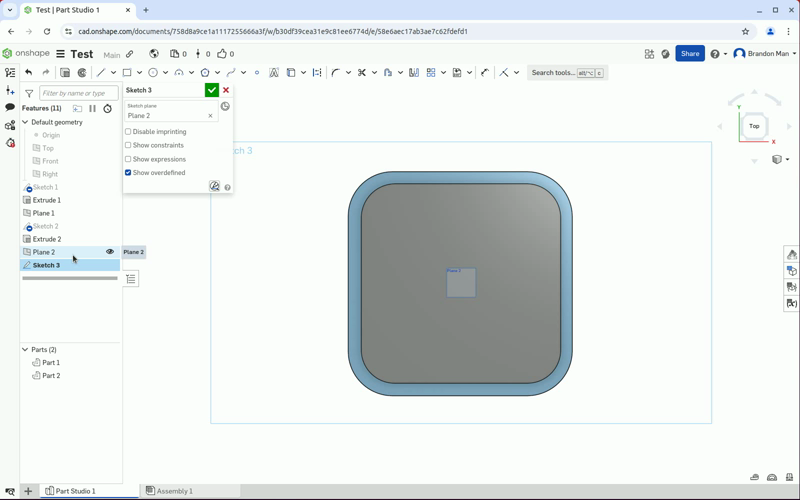
mouse_move(73, 352)
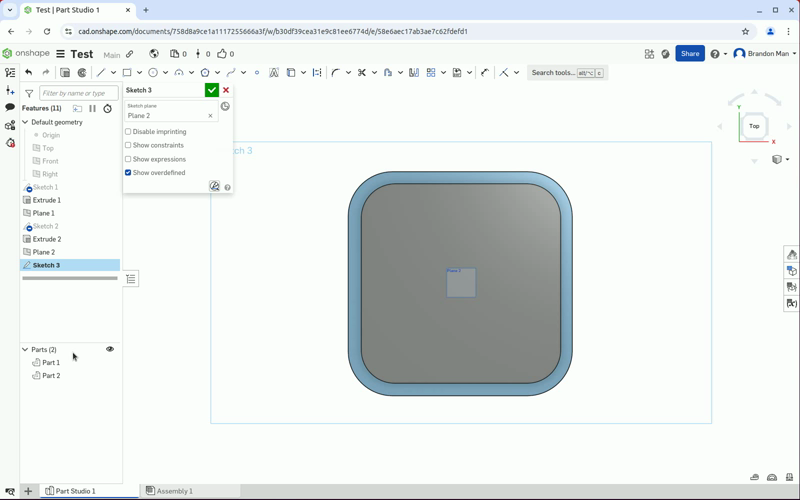
key(y)
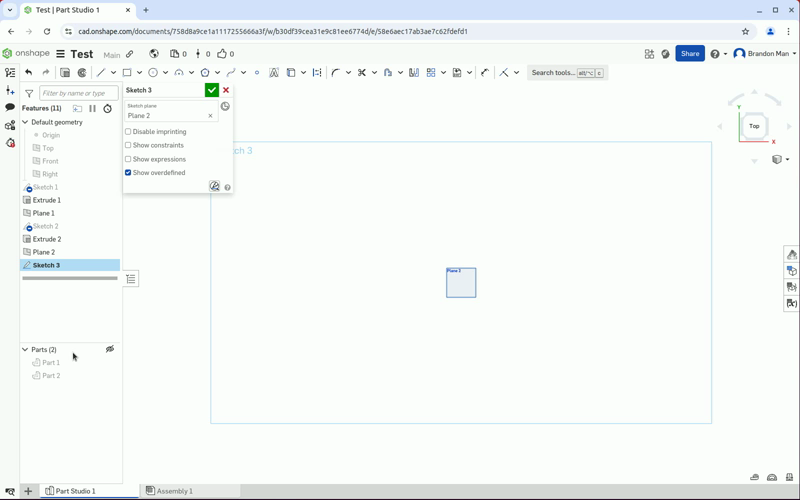
key(l)
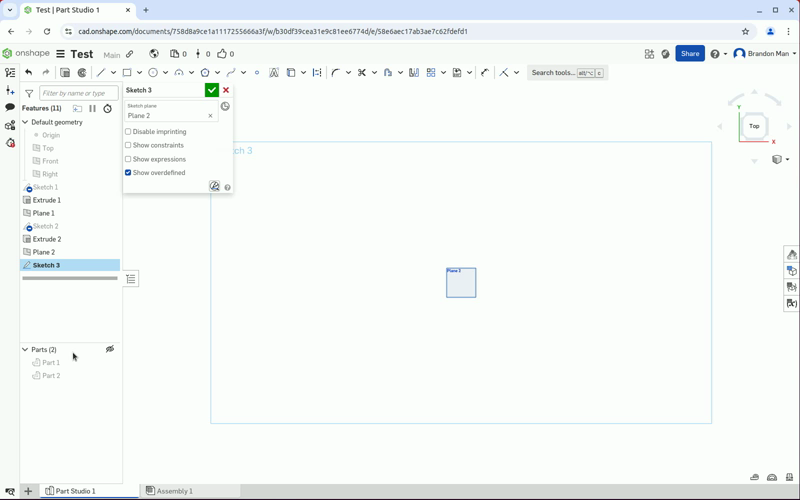
key_down(shift)
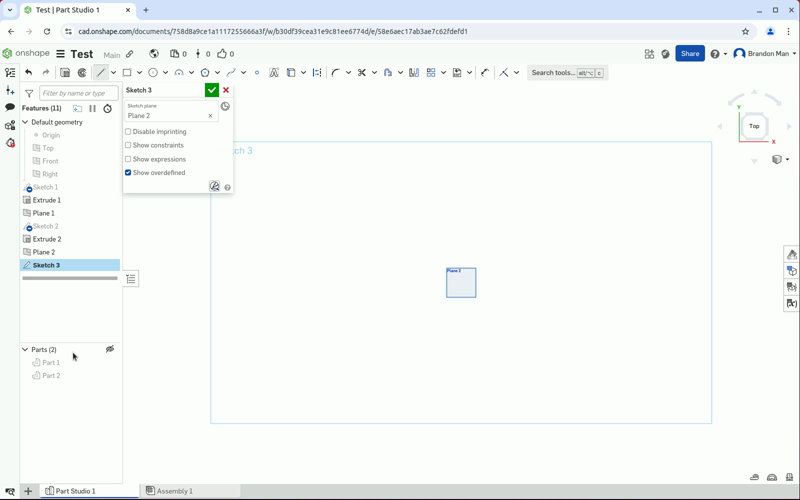
mouse_move(416, 382)
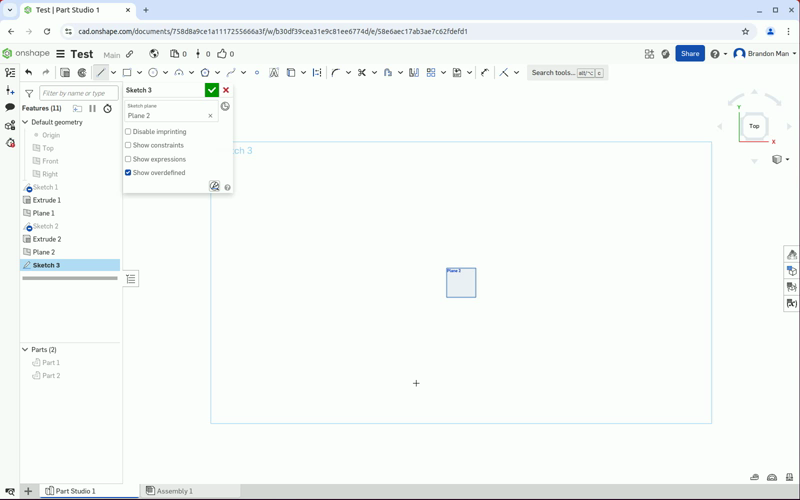
click(416, 382)
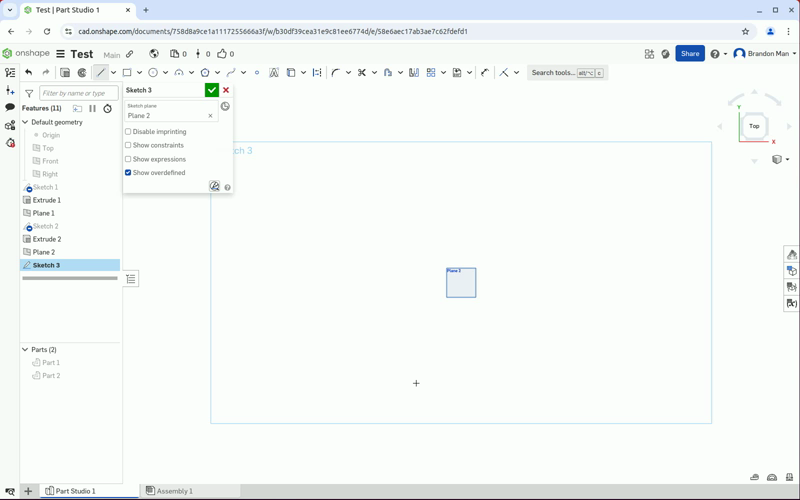
key_up(shift)
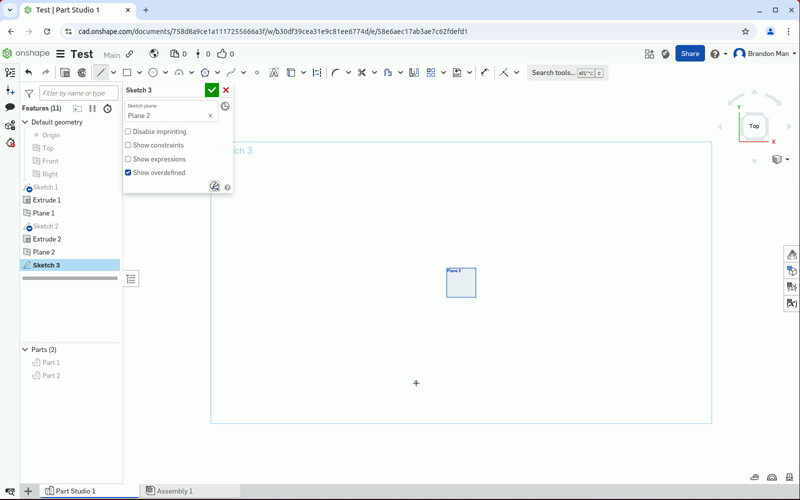
key_down(shift)
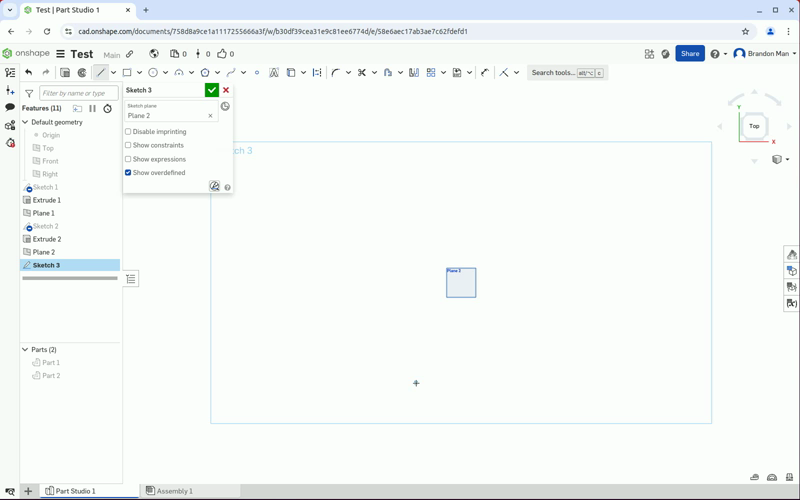
mouse_move(506, 382)
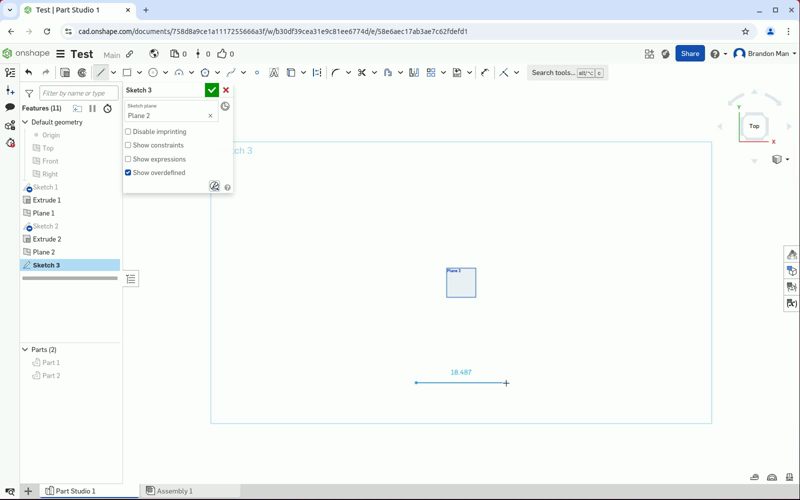
click(506, 382)
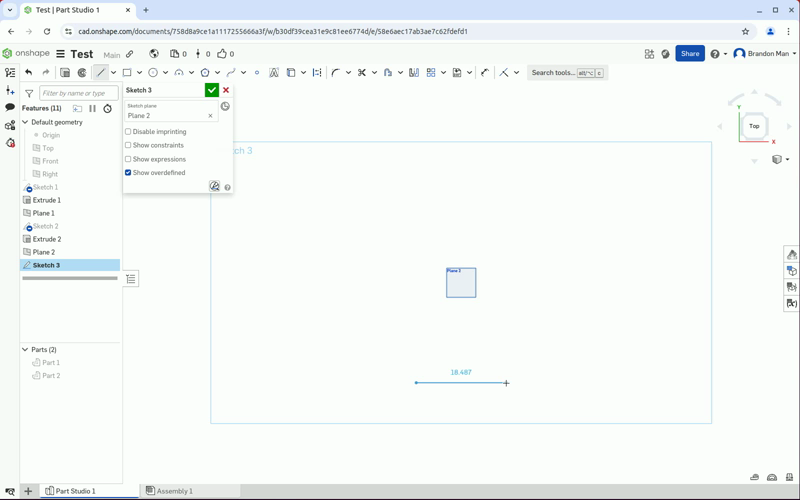
key_up(shift)
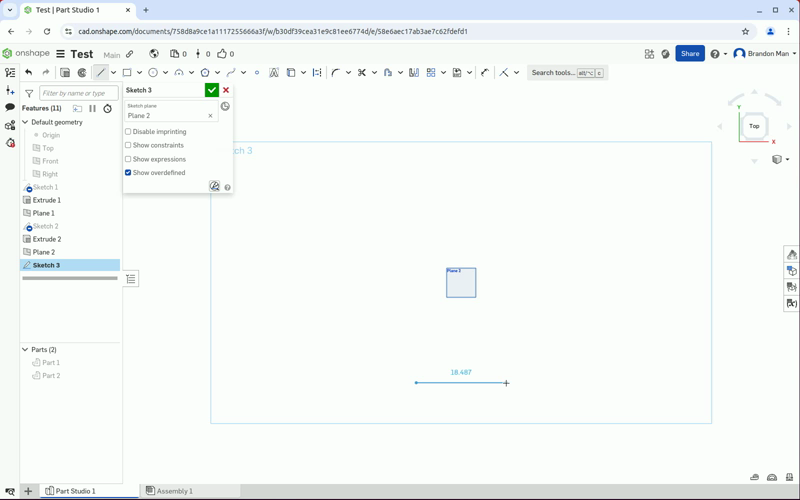
key_down(shift)
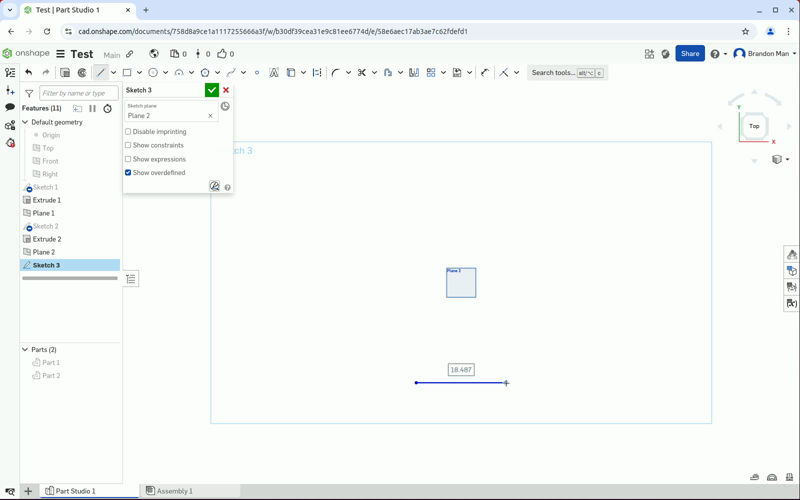
mouse_move(506, 183)
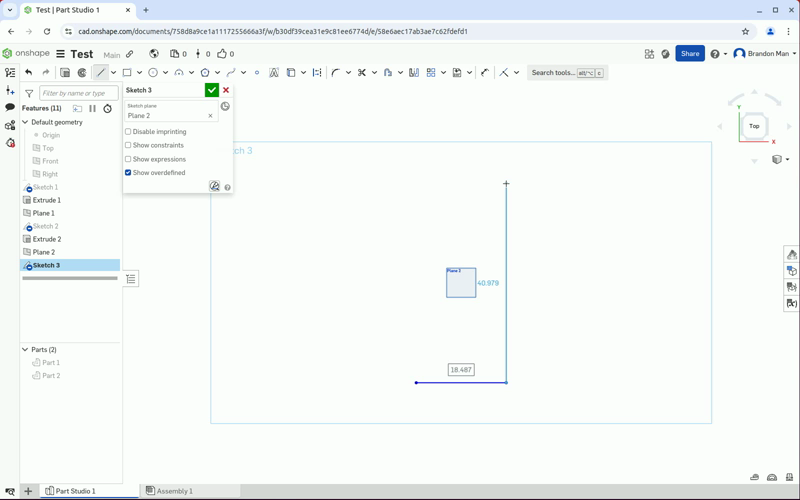
click(506, 183)
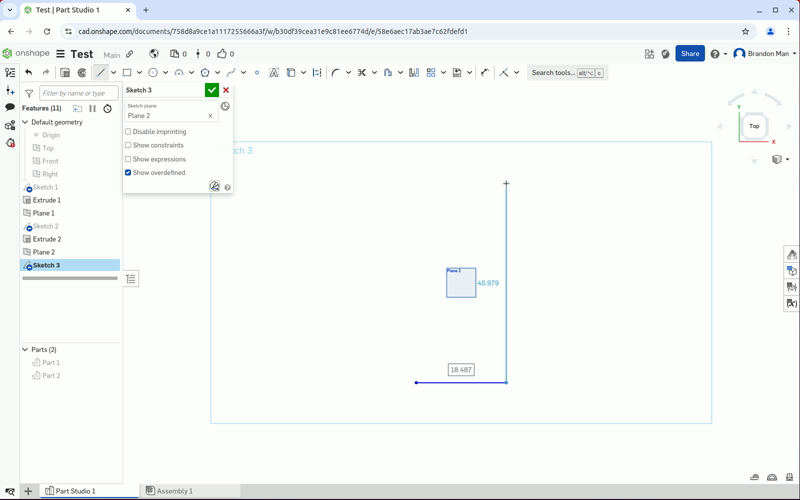
key_up(shift)
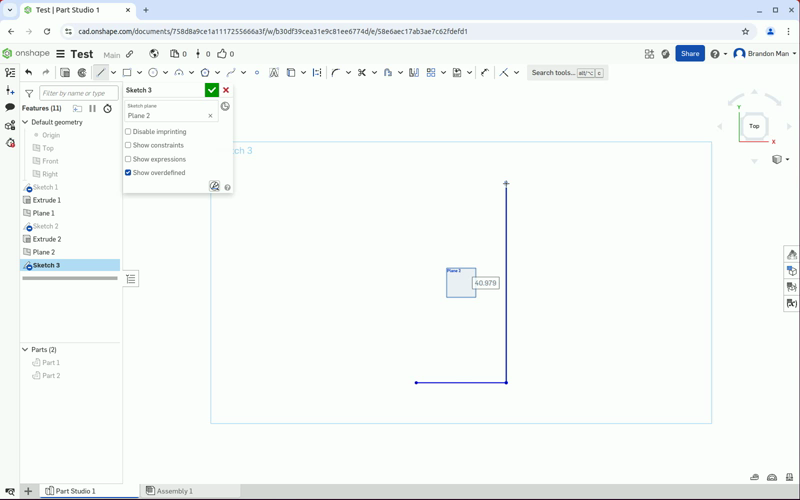
key_down(shift)
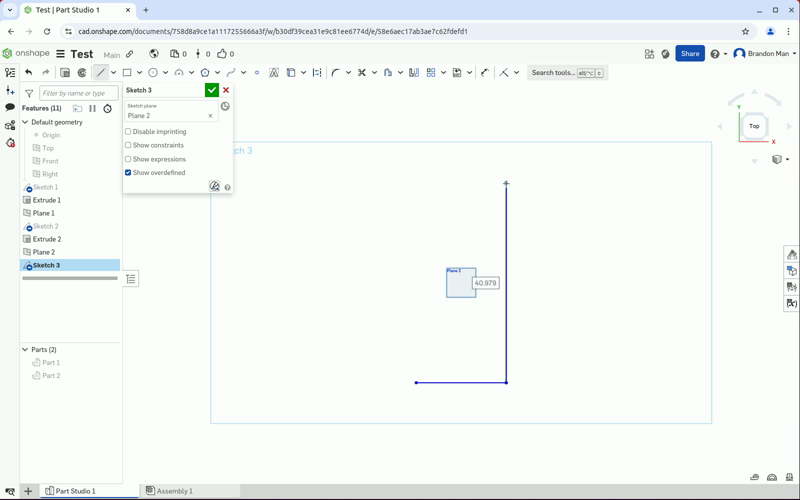
mouse_move(416, 183)
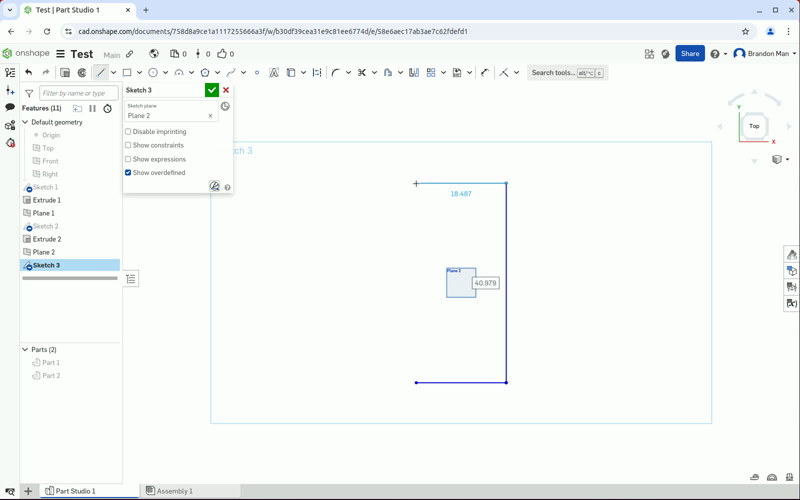
click(416, 183)
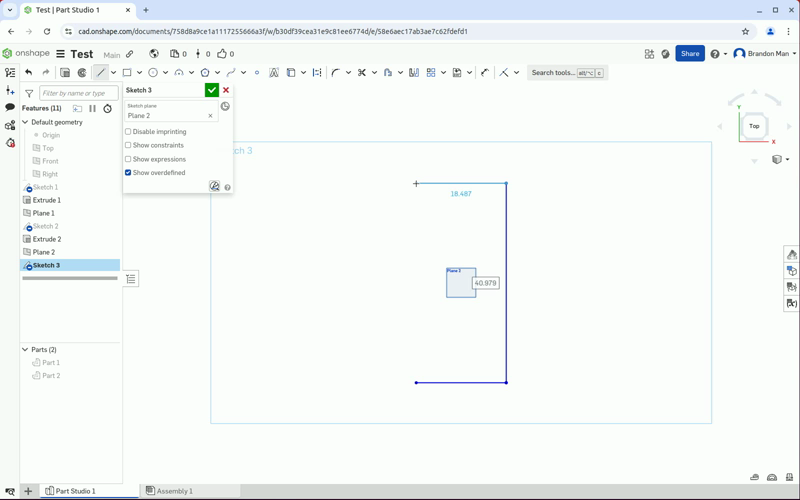
key_up(shift)
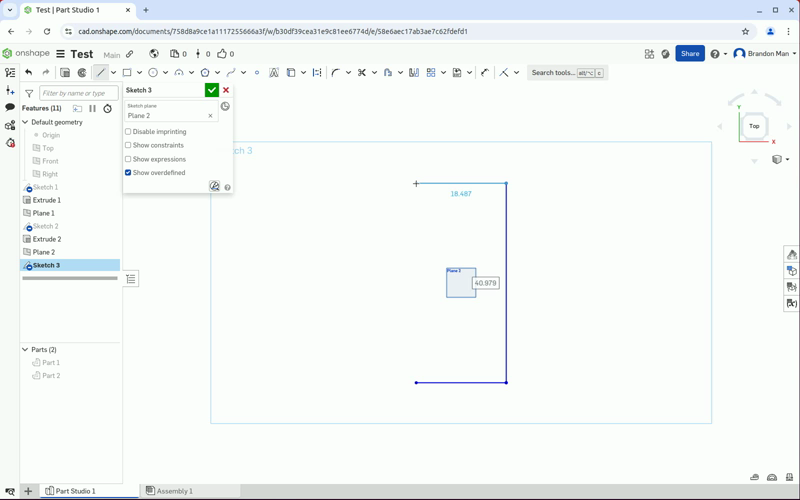
key_down(shift)
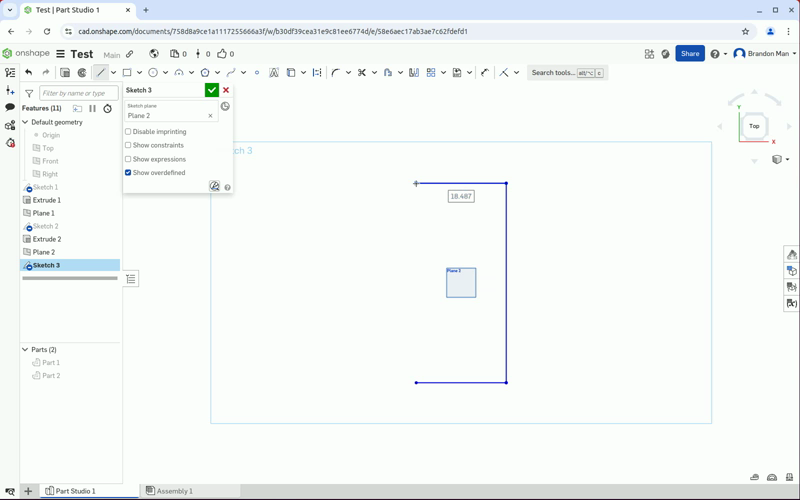
mouse_move(416, 382)
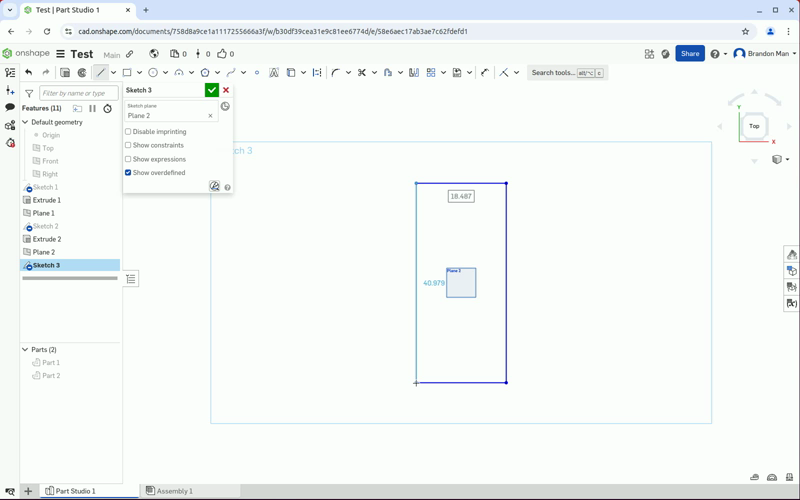
key_up(shift)
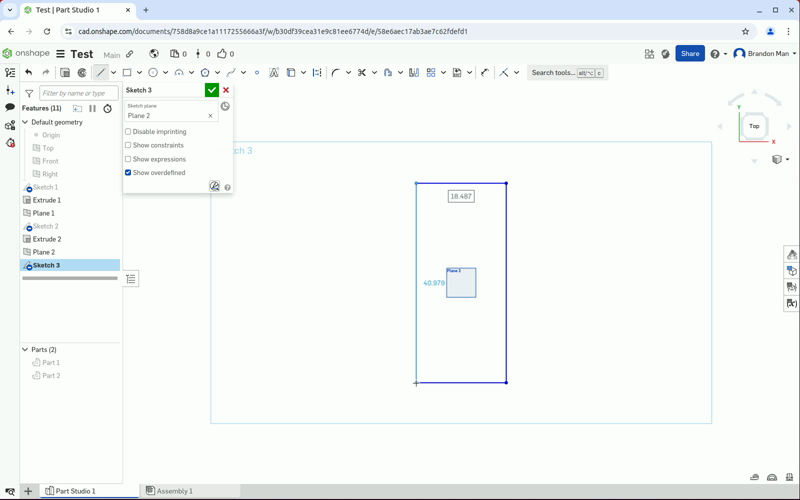
click(416, 382)
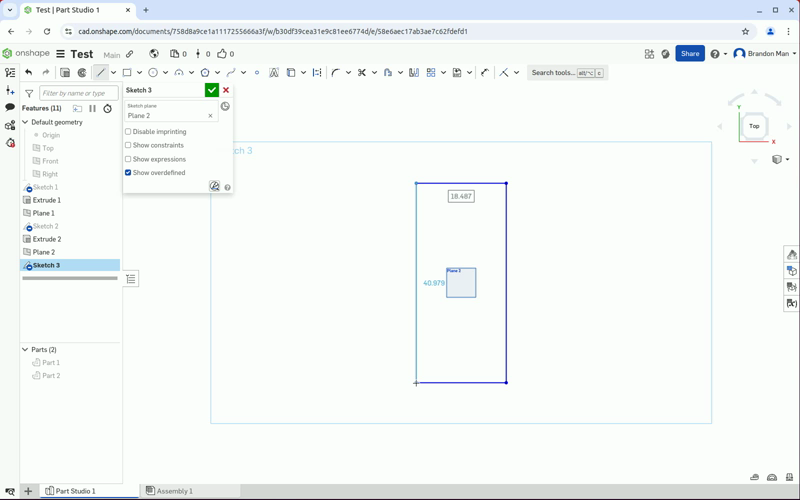
key(esc)
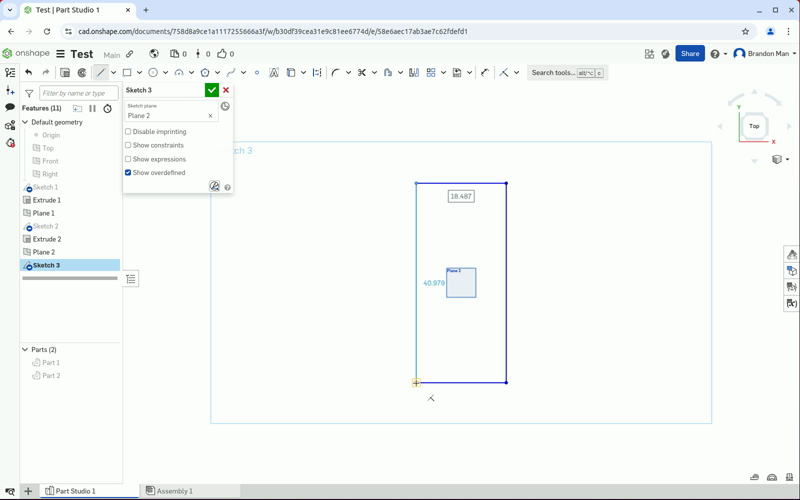
mouse_move(491, 212)
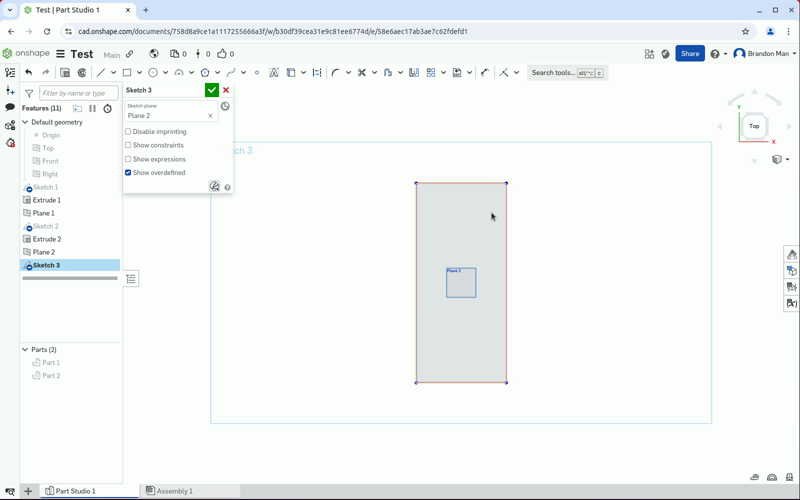
click(491, 212)
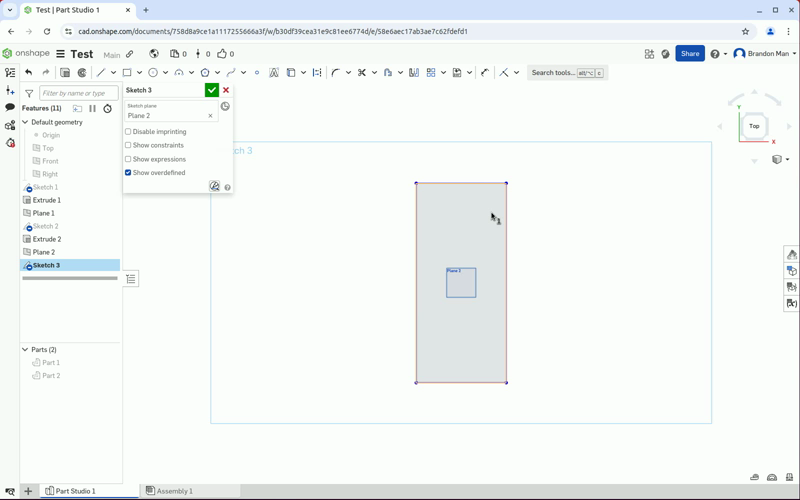
mouse_move(73, 352)
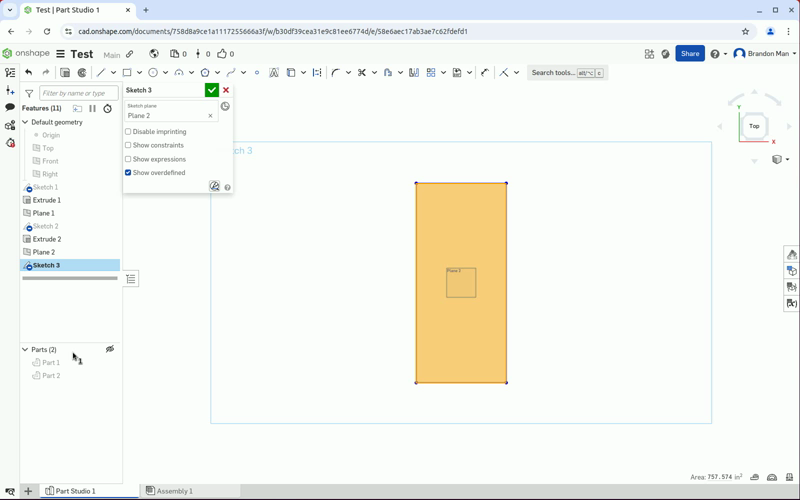
key(shift+y)
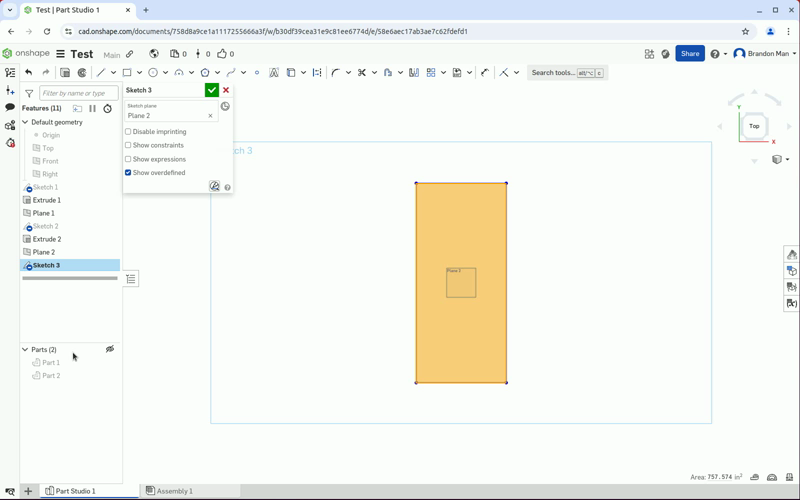
key(shift+e)
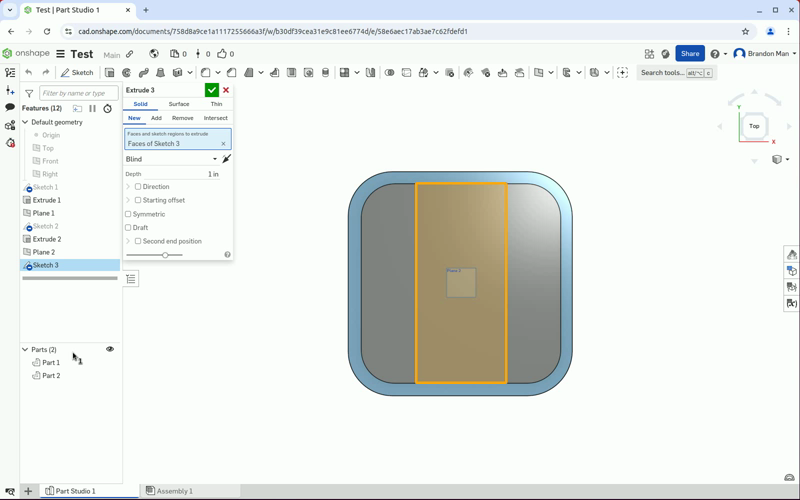
mouse_move(143, 106)
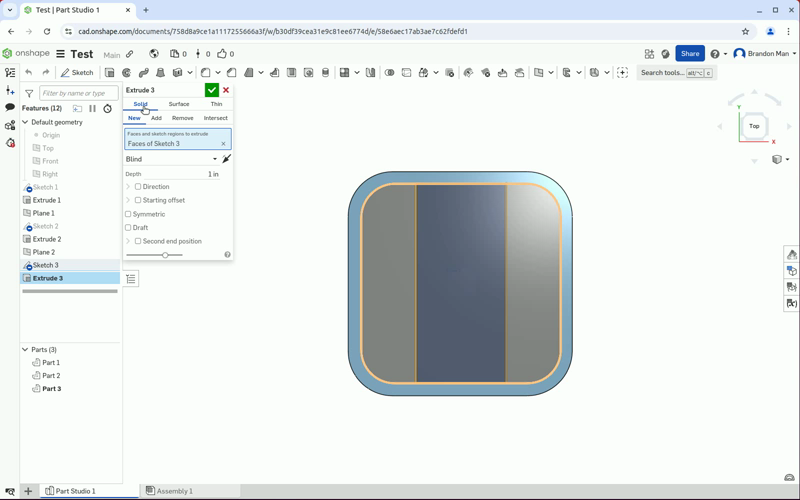
click(143, 106)
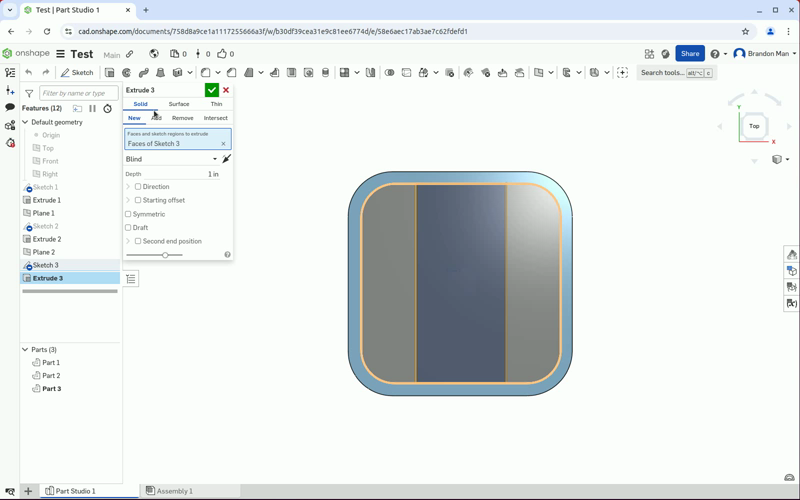
mouse_move(186, 120)
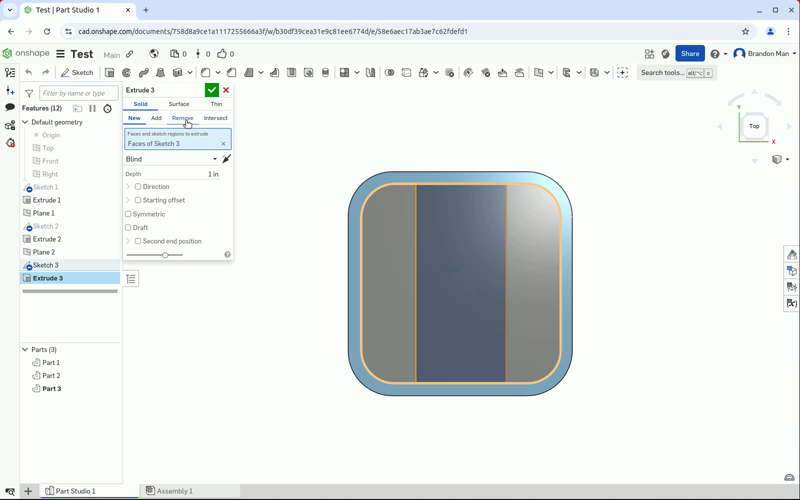
click(186, 120)
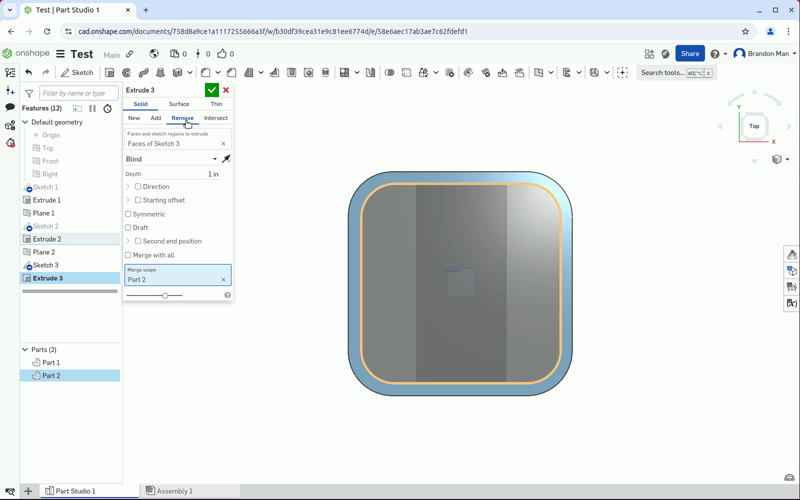
key(tab, 4)
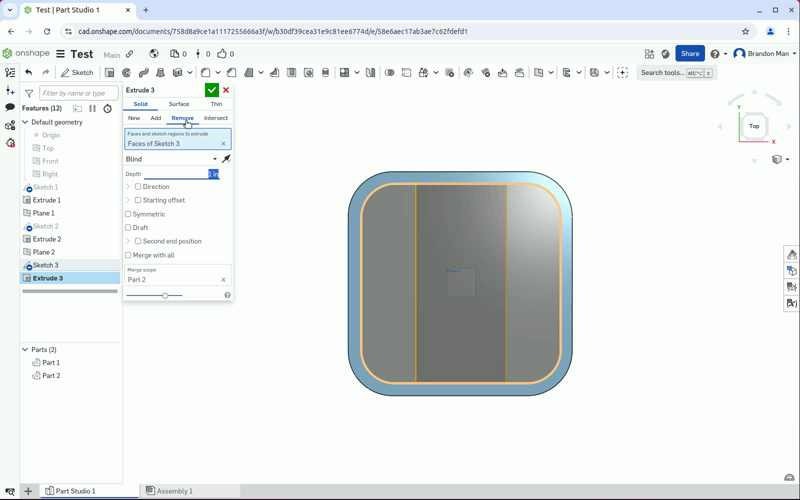
text(6.499)
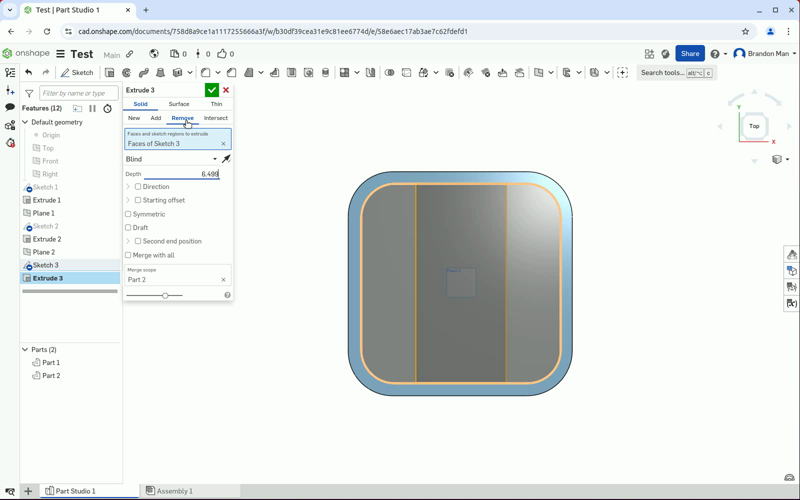
key(tab, 6)
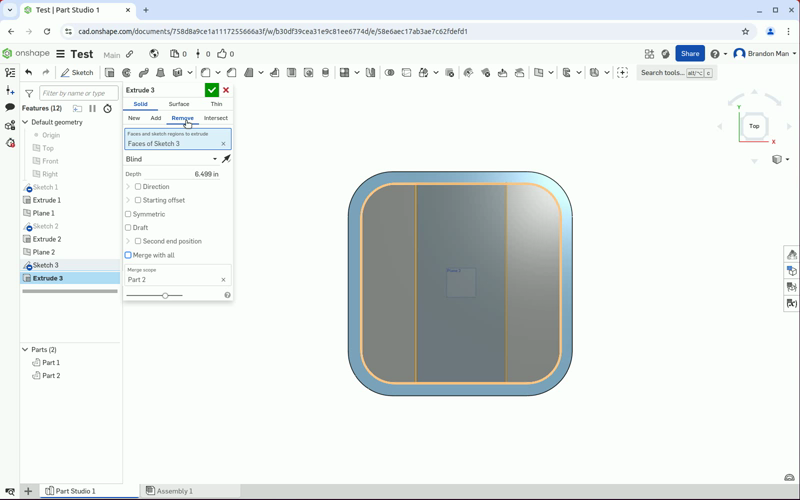
key(space)
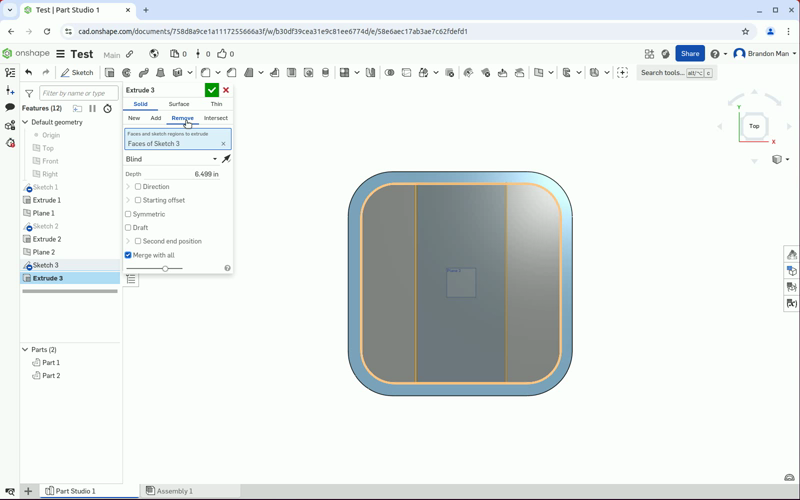
key(enter)
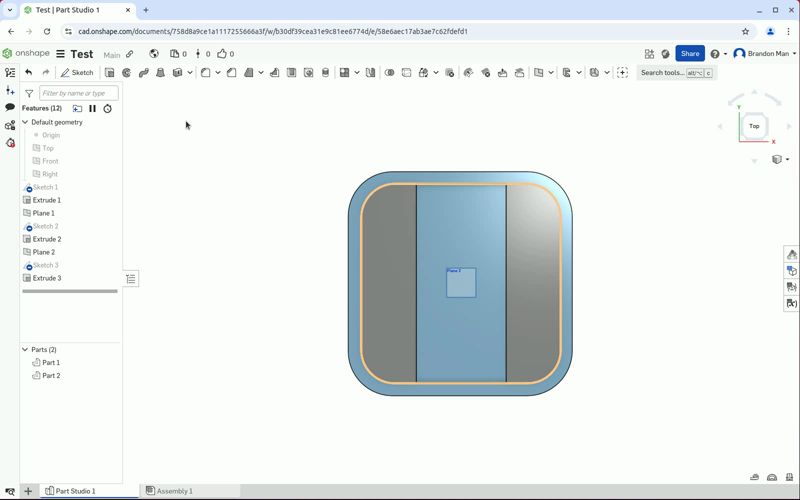
key(shift+h)
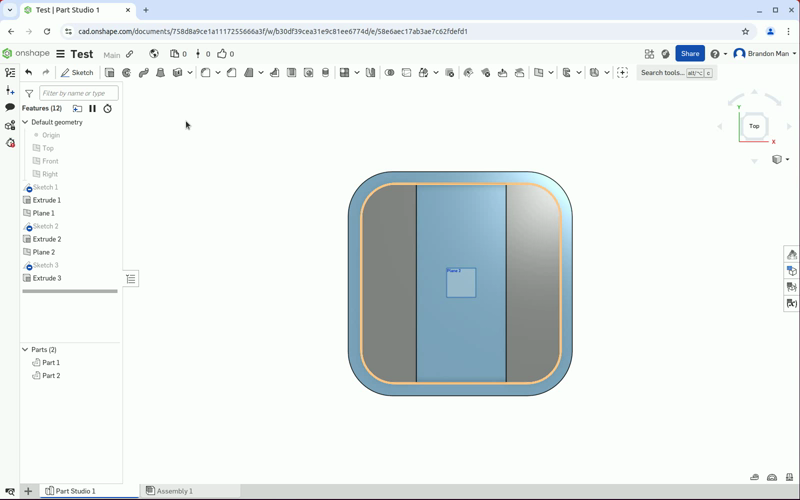
key(shift+h)
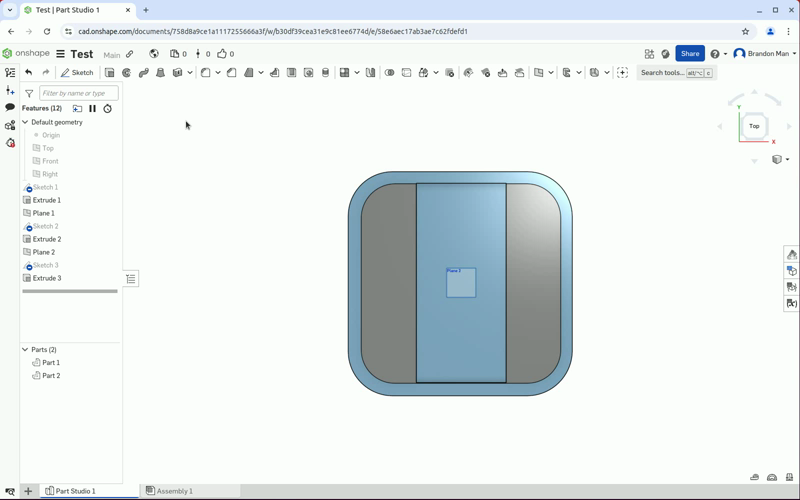
mouse_move(73, 189)
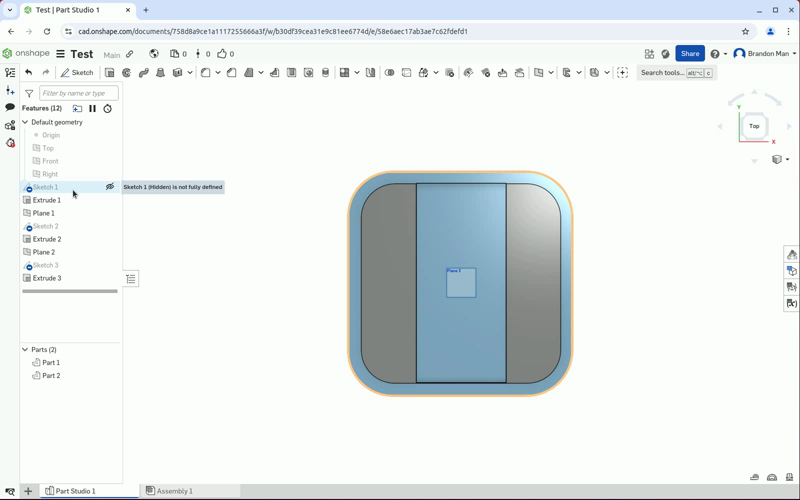
click(73, 189)
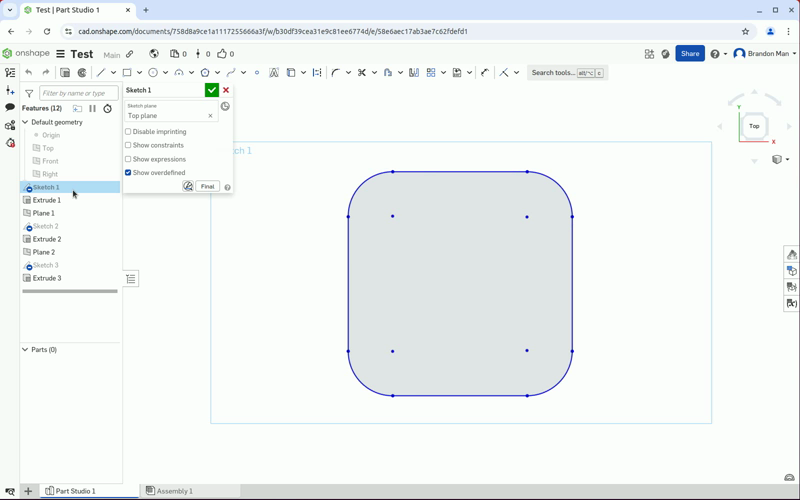
mouse_move(229, 92)
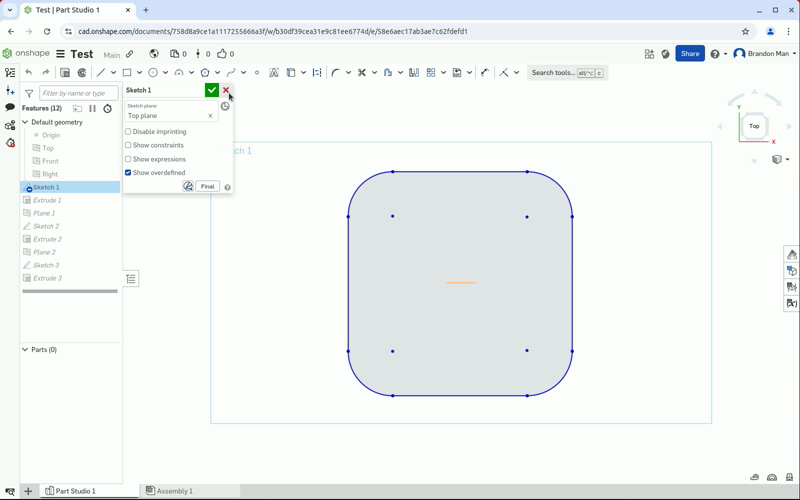
click(229, 92)
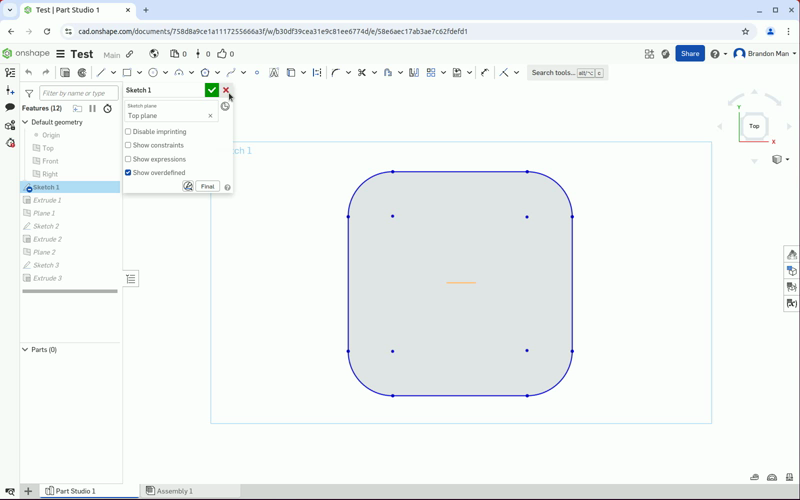
mouse_move(73, 352)
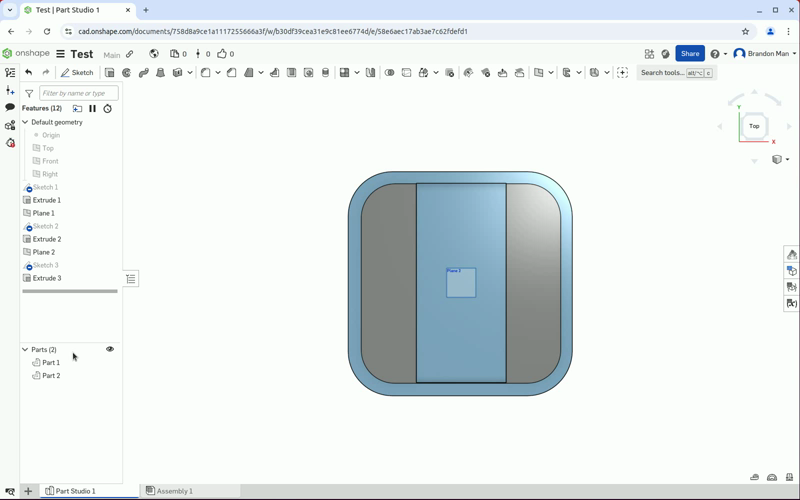
key(y)
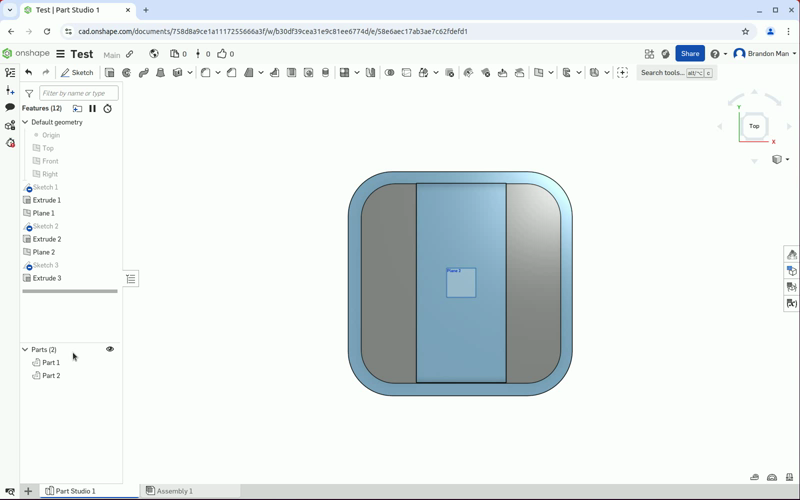
key(shift+p)
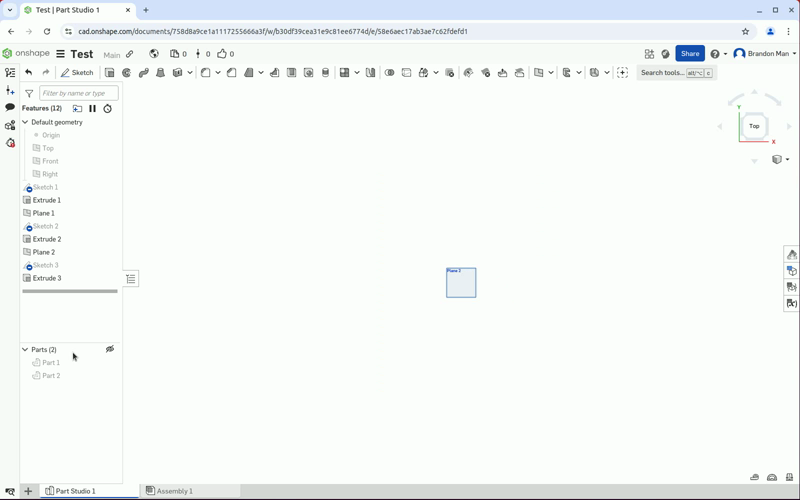
key(space)
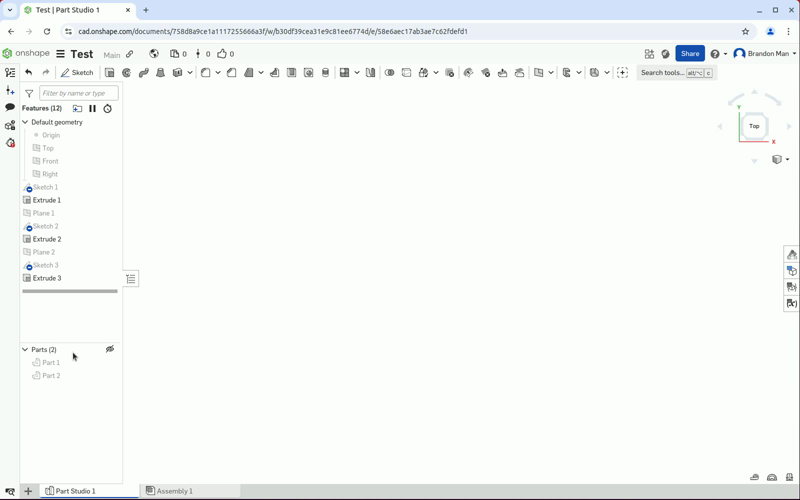
key_down(shift)
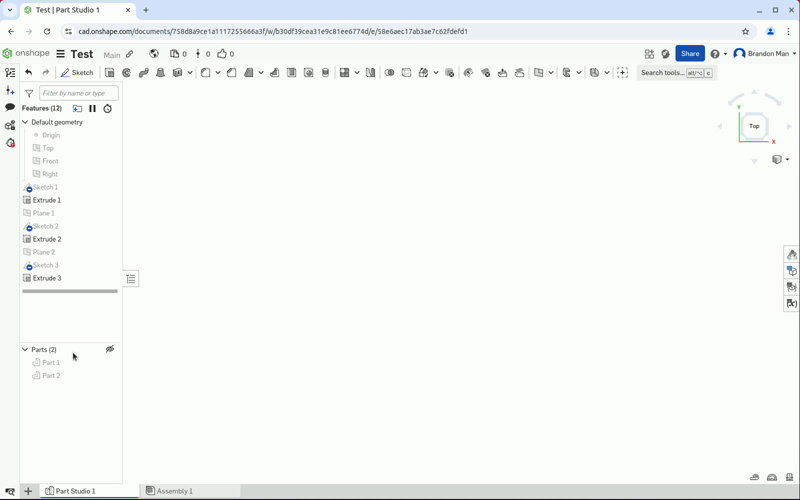
key(up)
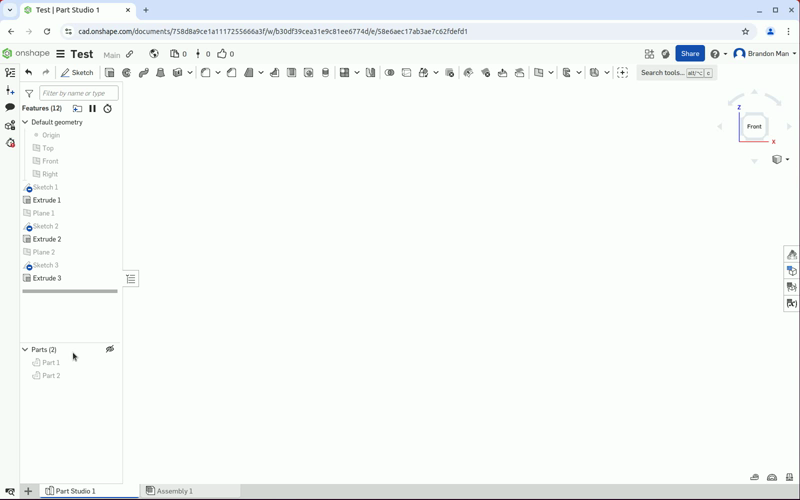
key_up(shift)
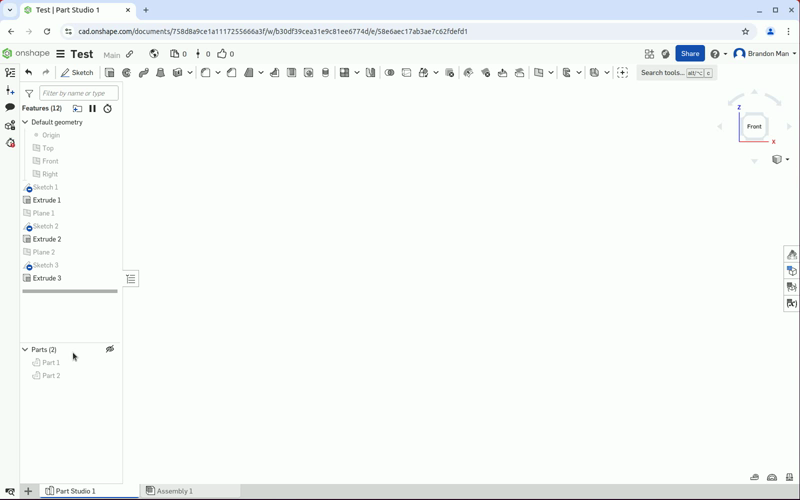
key(space)
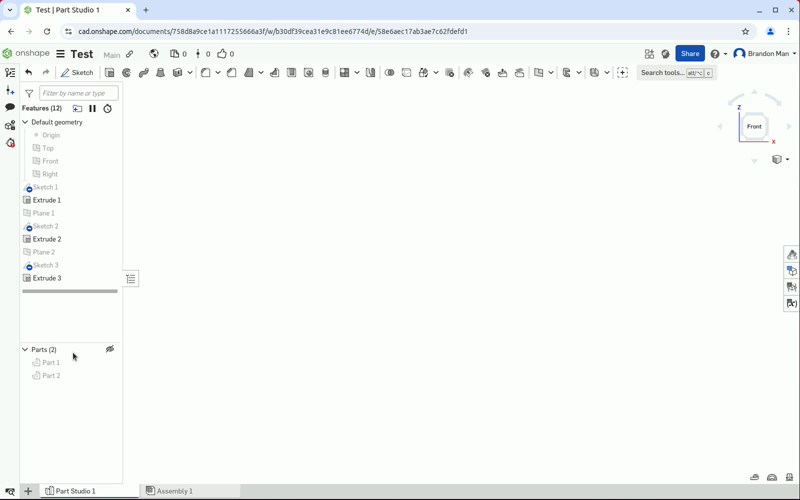
key_down(shift)
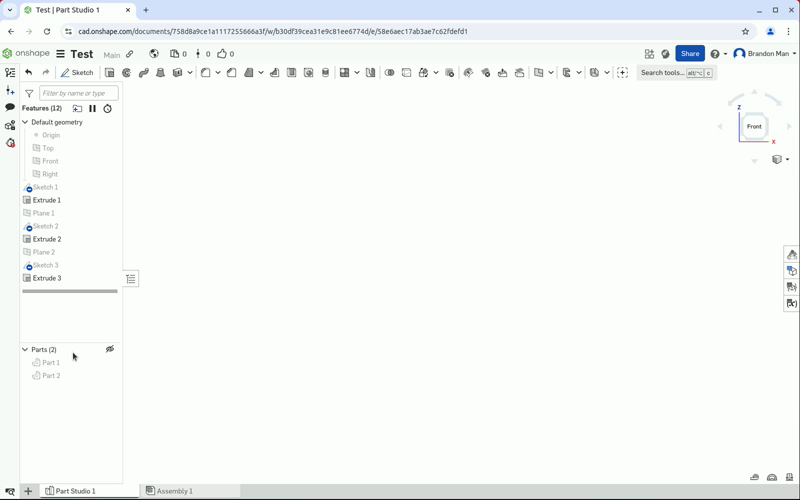
key(left)
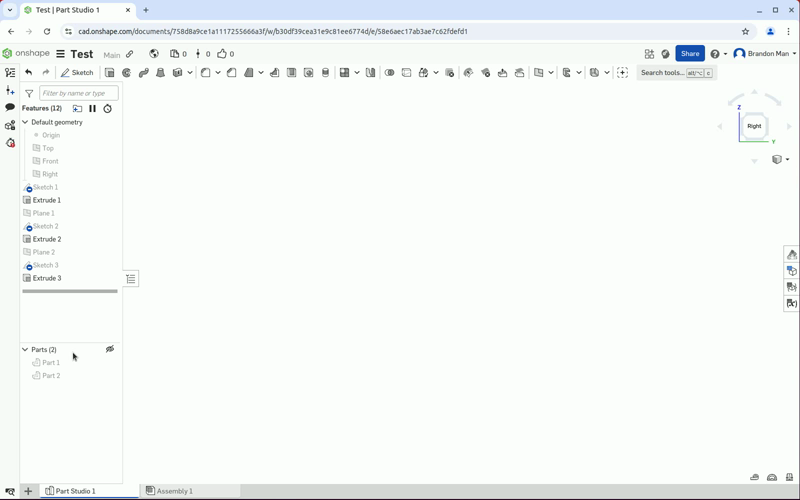
key_up(shift)
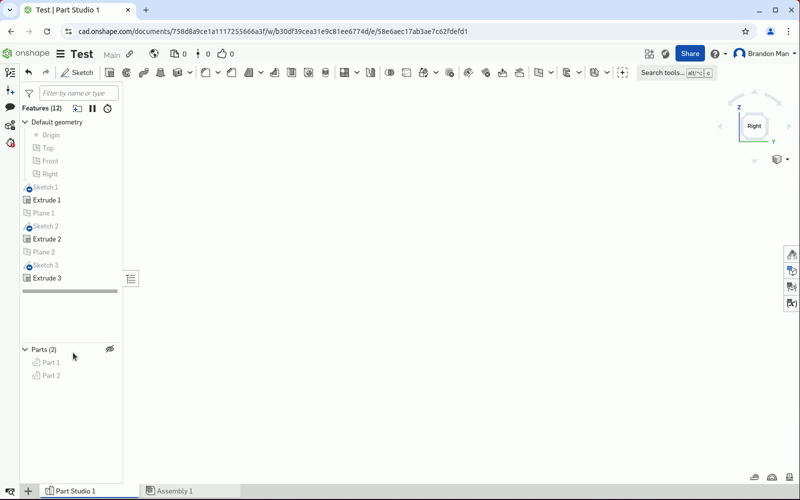
mouse_move(73, 352)
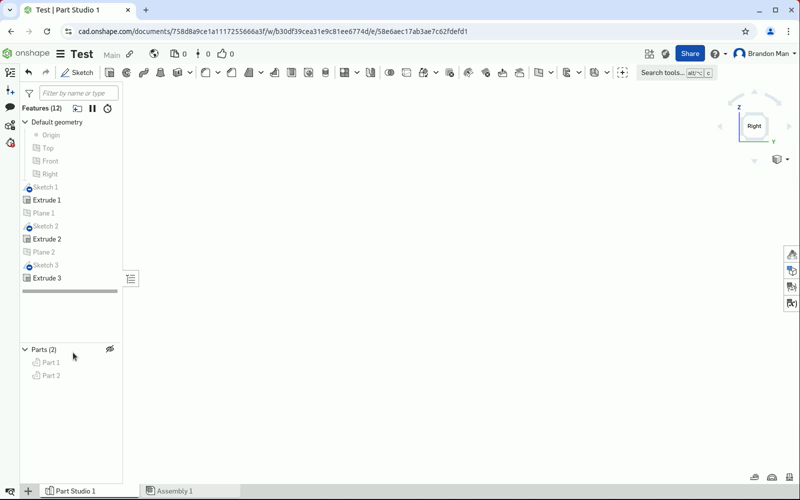
key(shift+y)
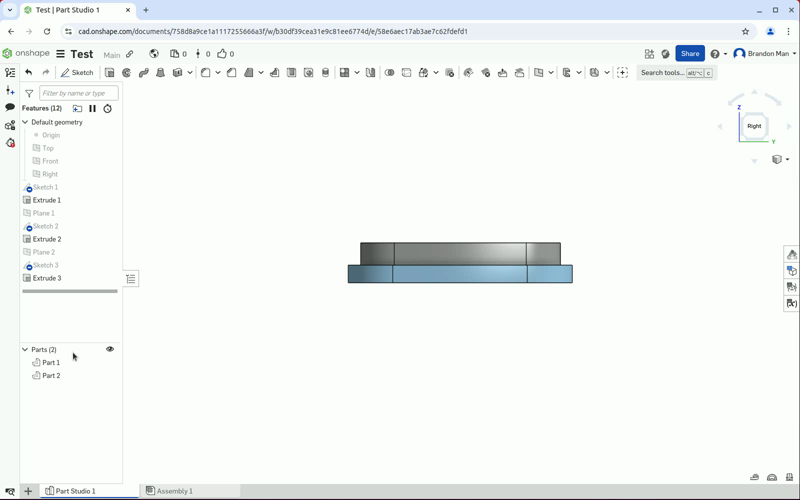
mouse_move(541, 75)
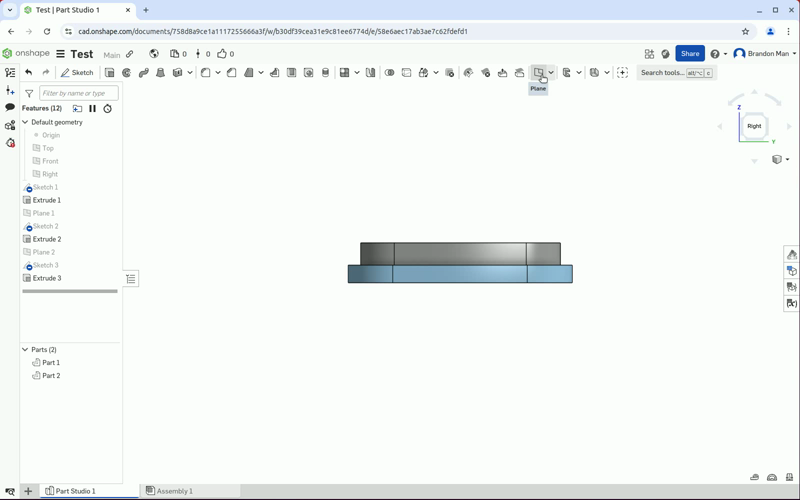
click(541, 75)
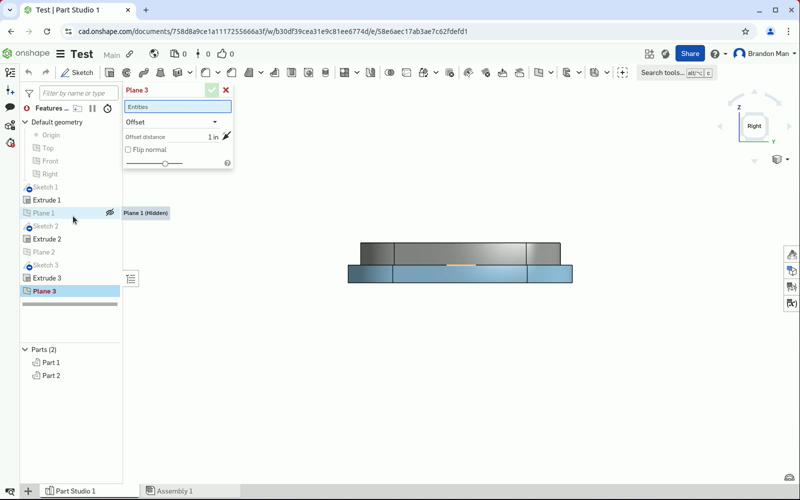
scroll(3)
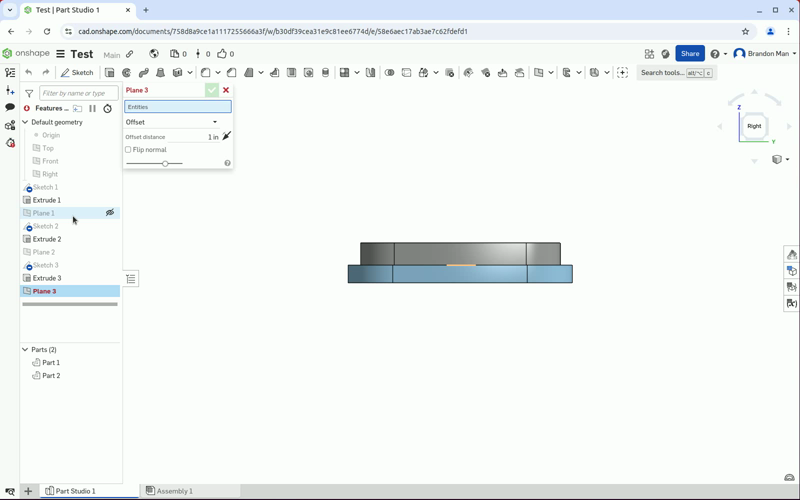
mouse_move(73, 176)
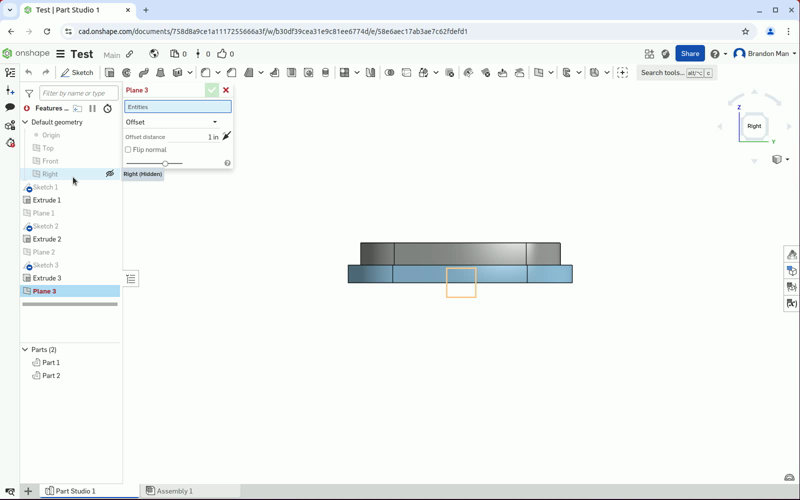
click(73, 176)
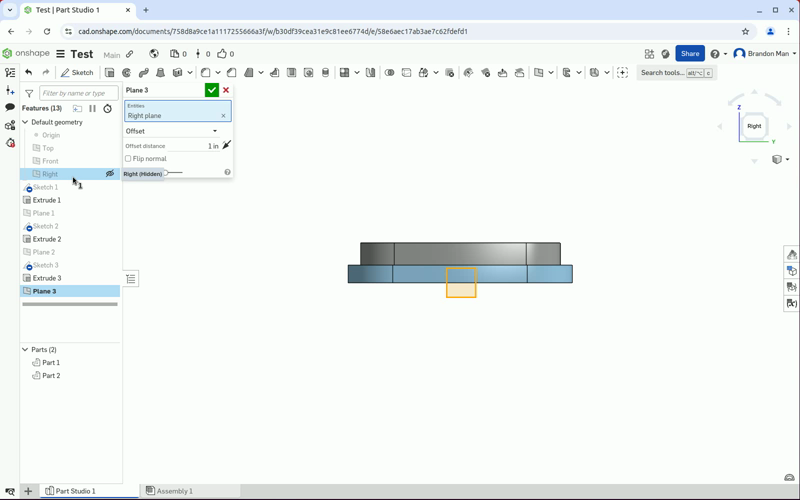
key(tab, 2)
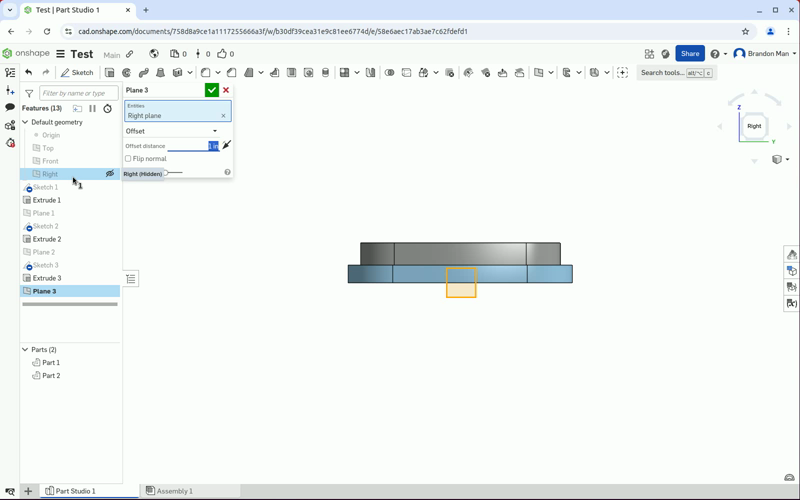
text(20.459)
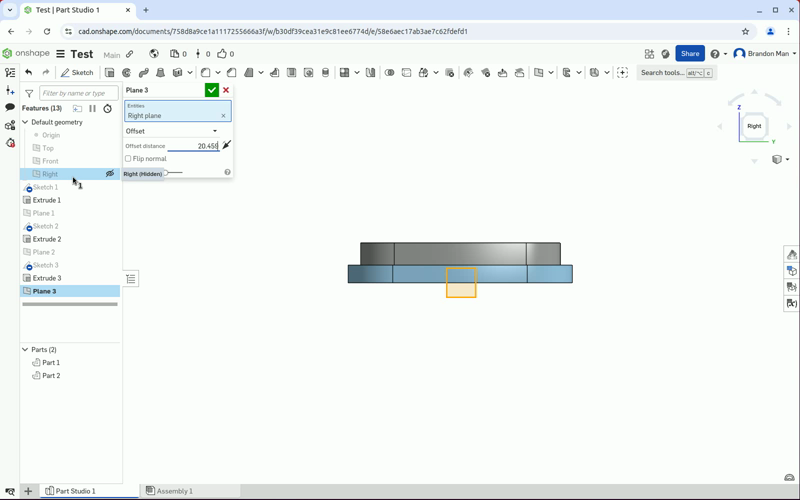
key(enter, 2)
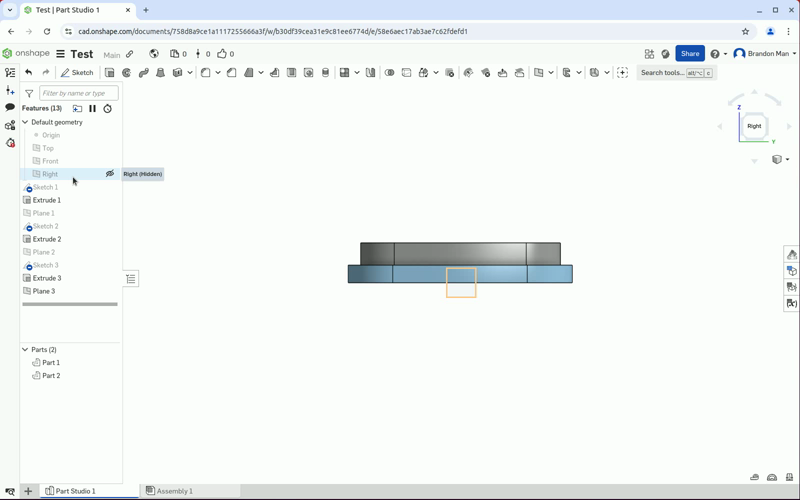
key(shift+s)
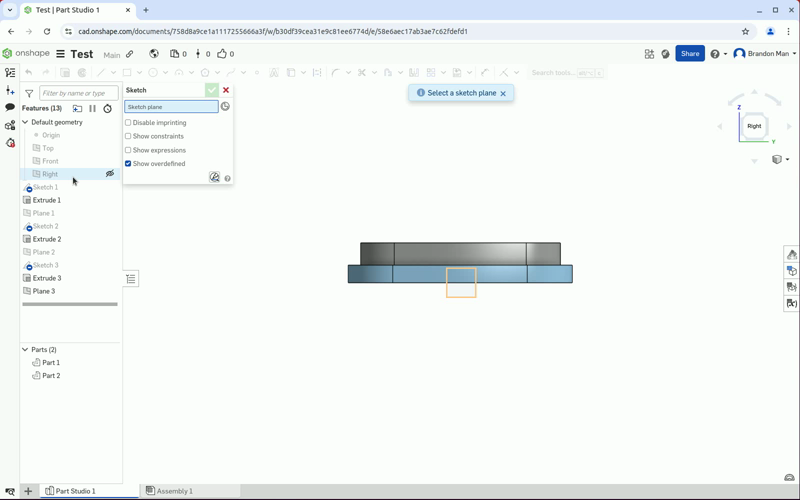
mouse_move(73, 293)
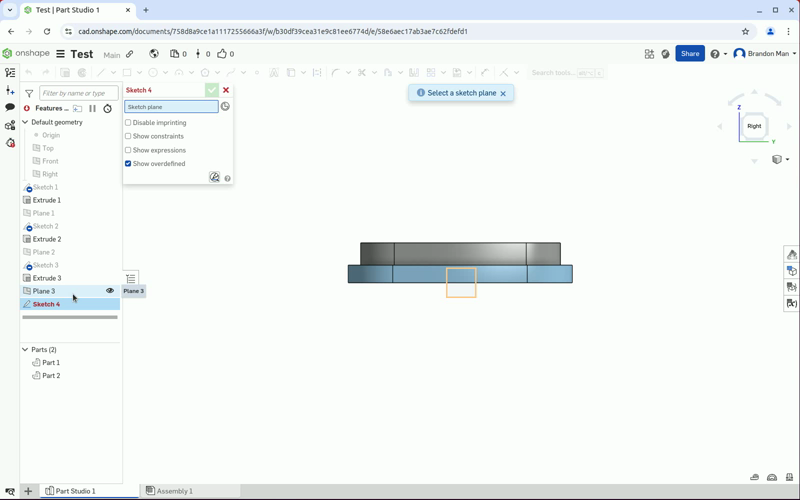
click(73, 293)
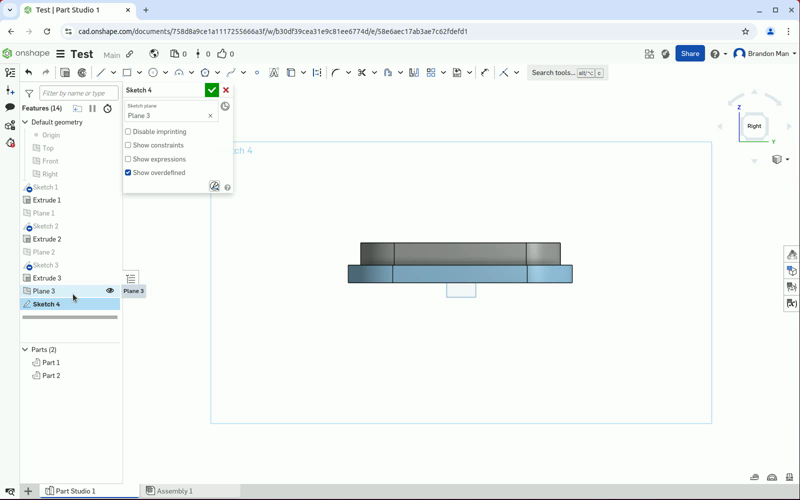
mouse_move(73, 352)
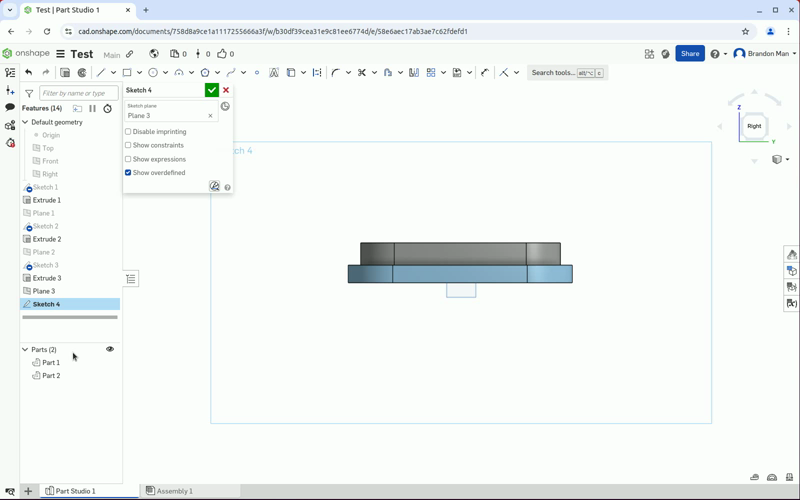
key(y)
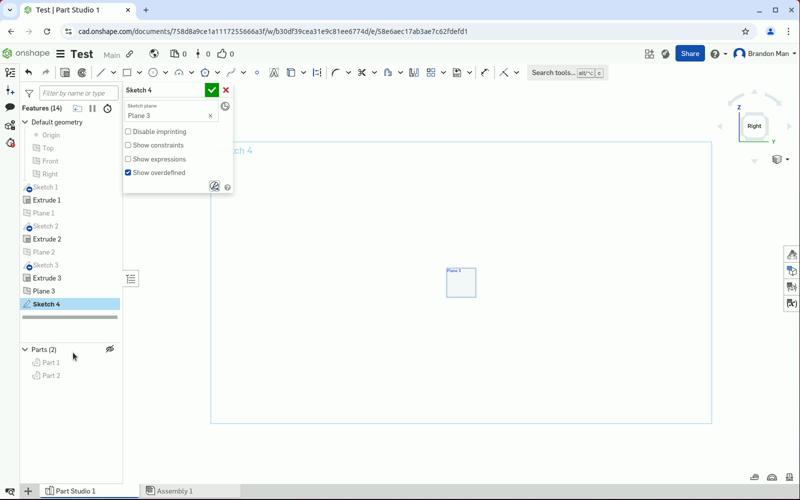
key(l)
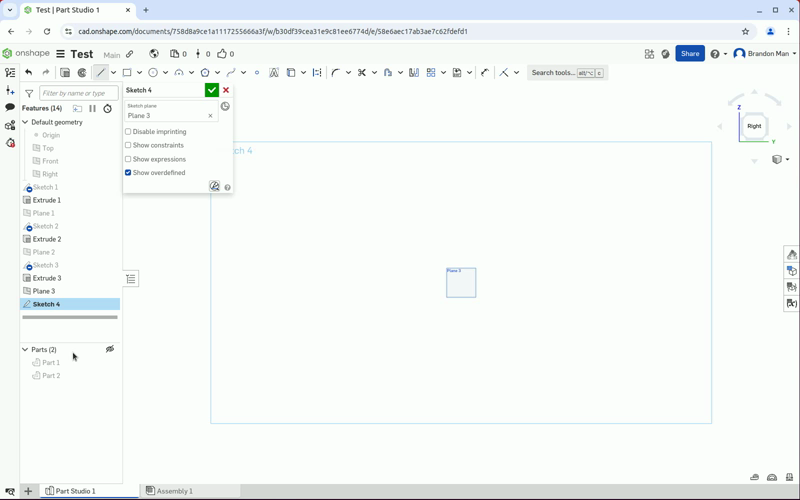
key_down(shift)
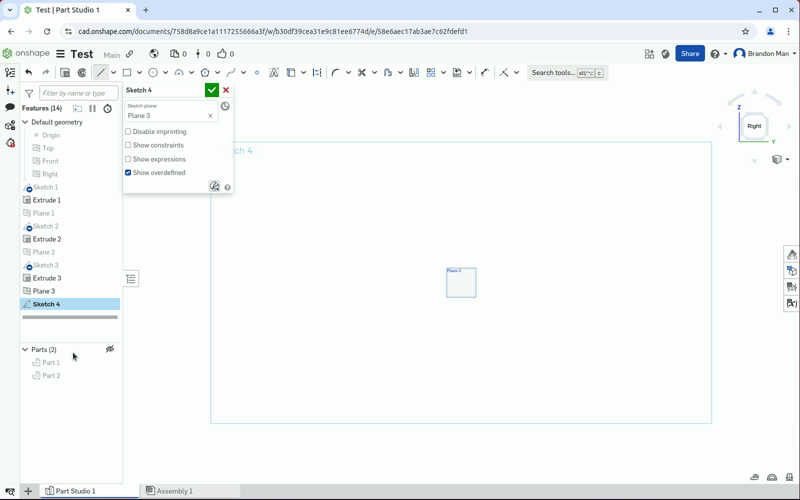
mouse_move(384, 265)
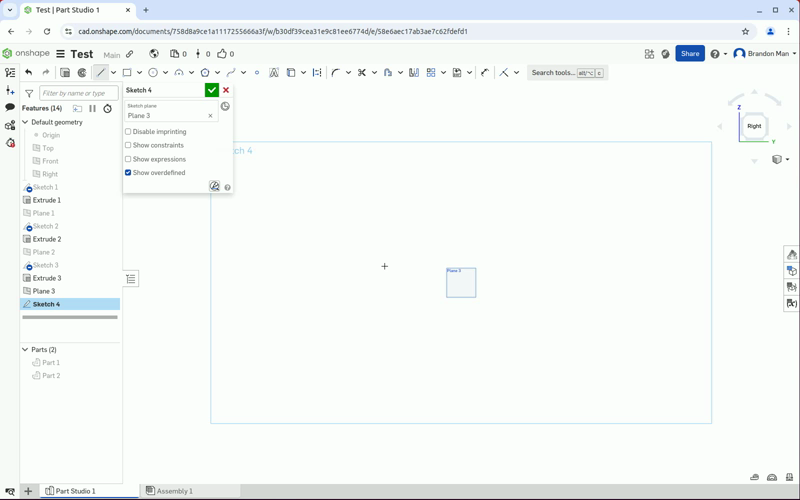
click(384, 265)
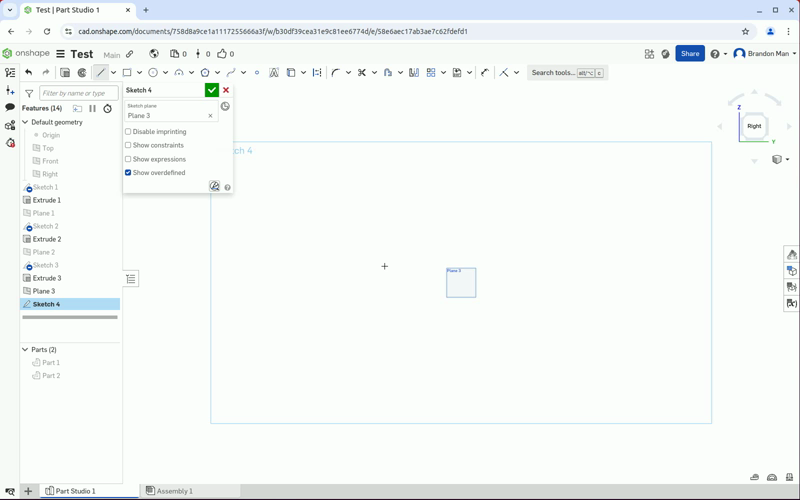
key_up(shift)
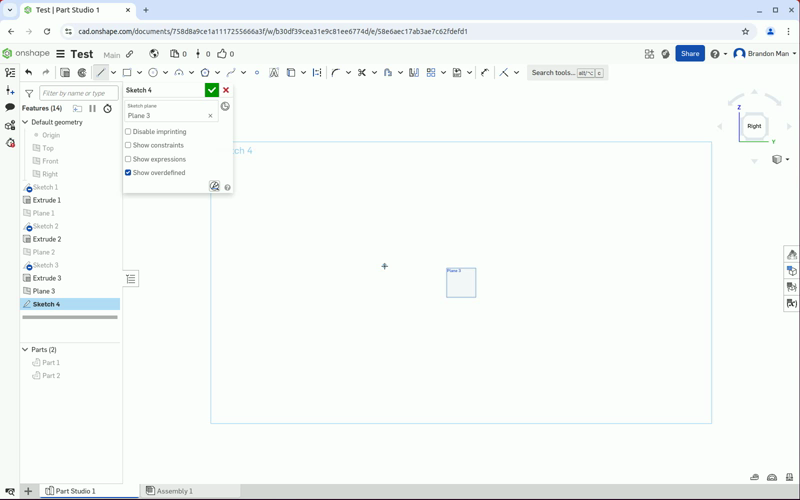
key_down(shift)
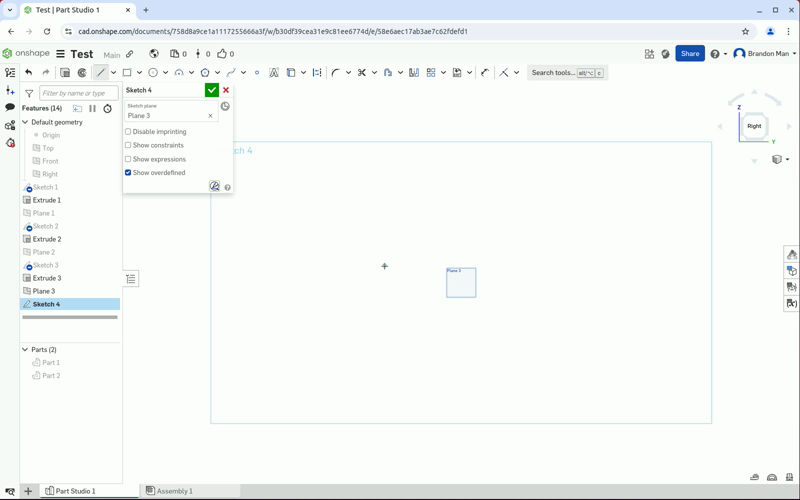
mouse_move(414, 265)
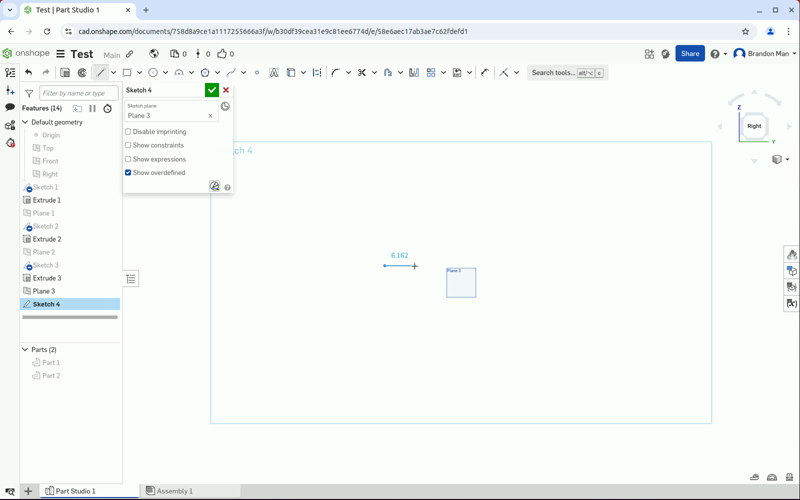
mouse_move(395, 265)
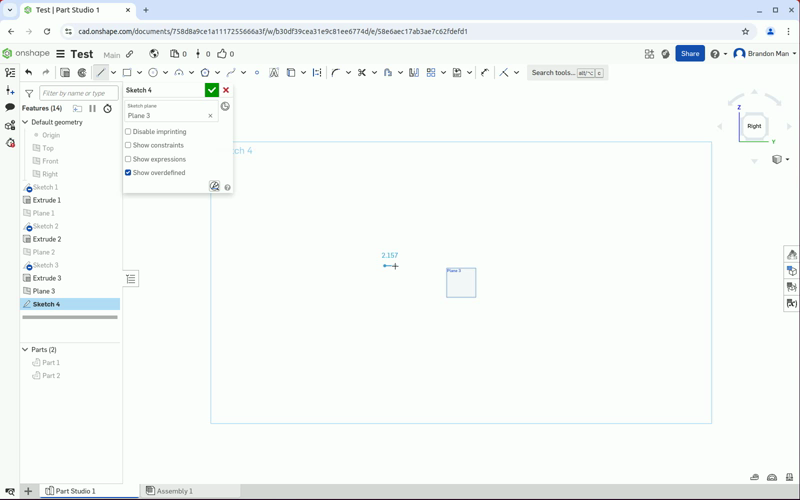
click(395, 265)
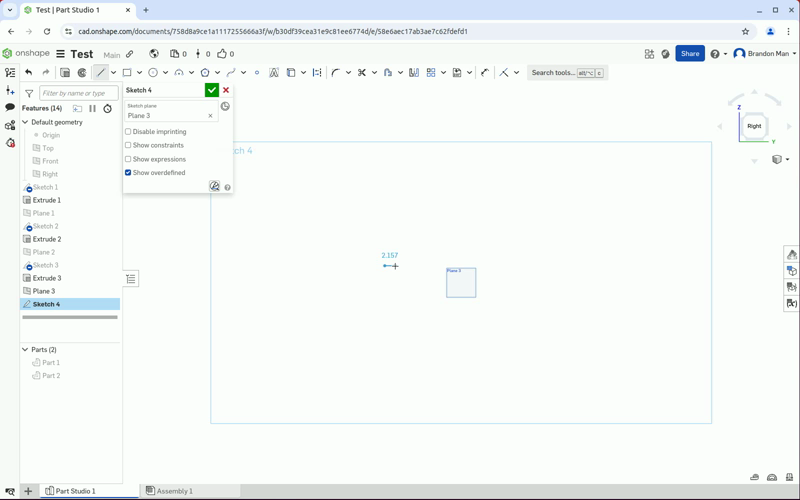
key_up(shift)
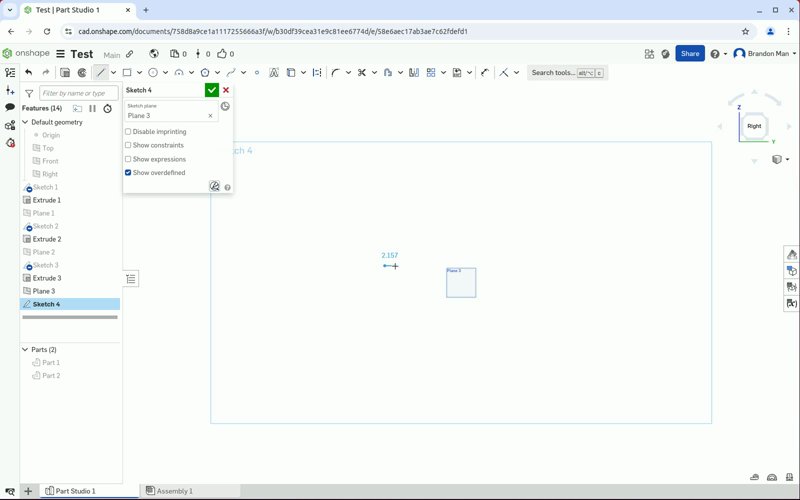
key_down(shift)
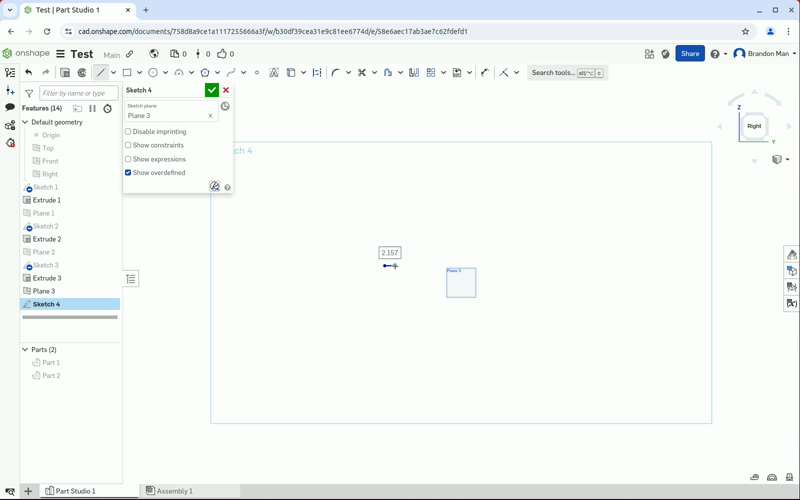
mouse_move(425, 265)
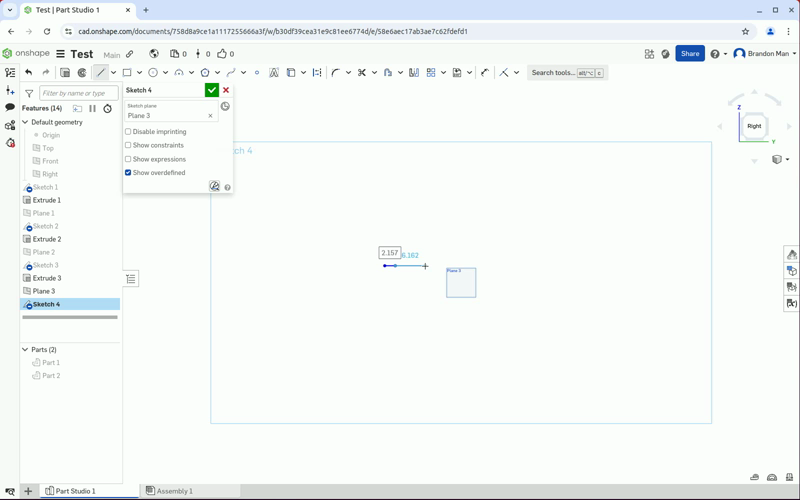
mouse_move(395, 242)
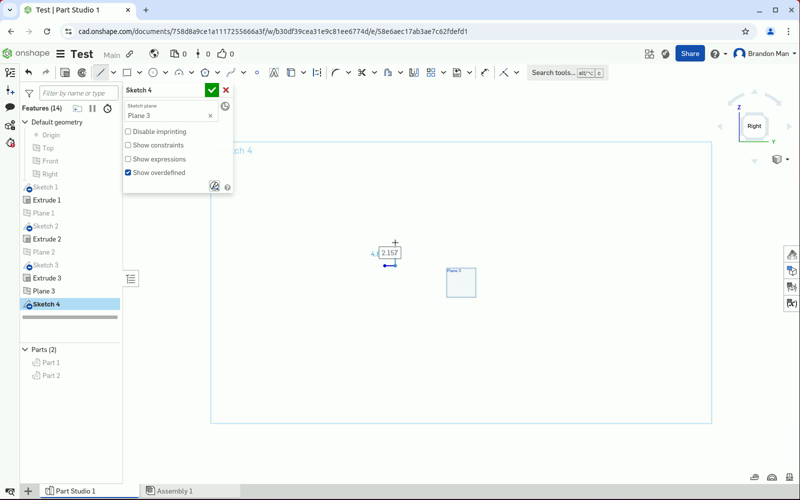
click(395, 242)
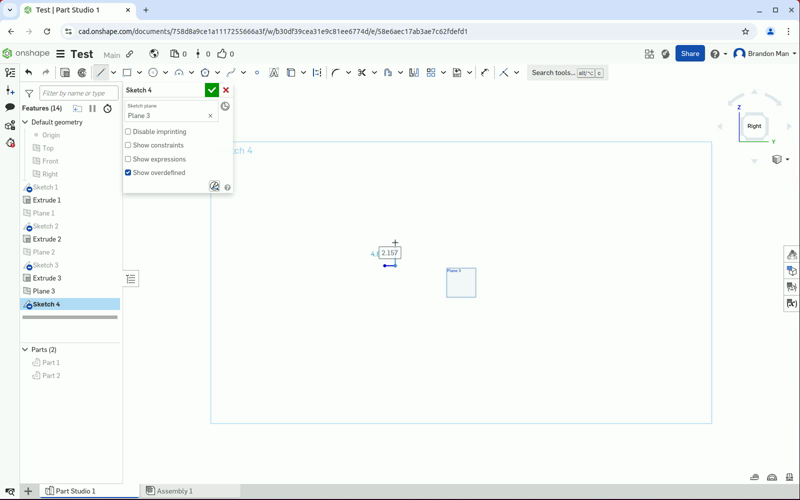
key_up(shift)
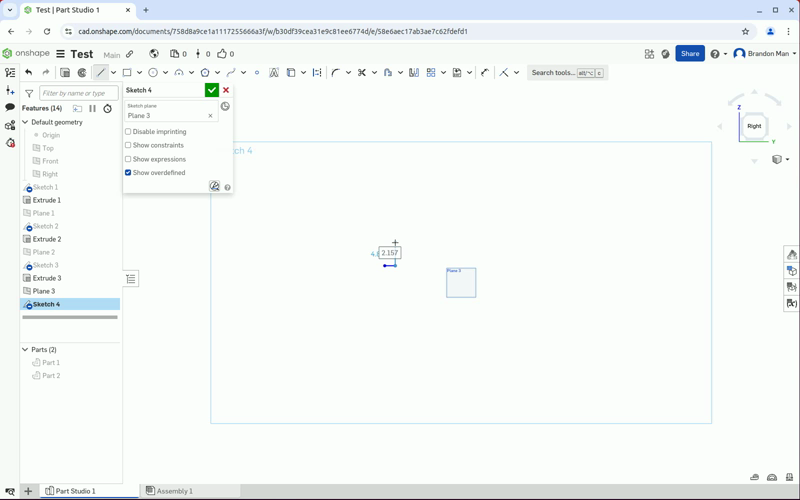
key_down(shift)
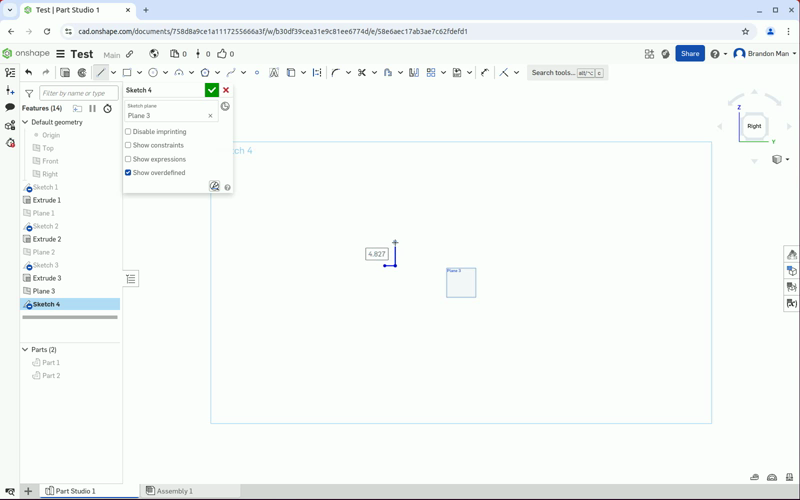
mouse_move(425, 242)
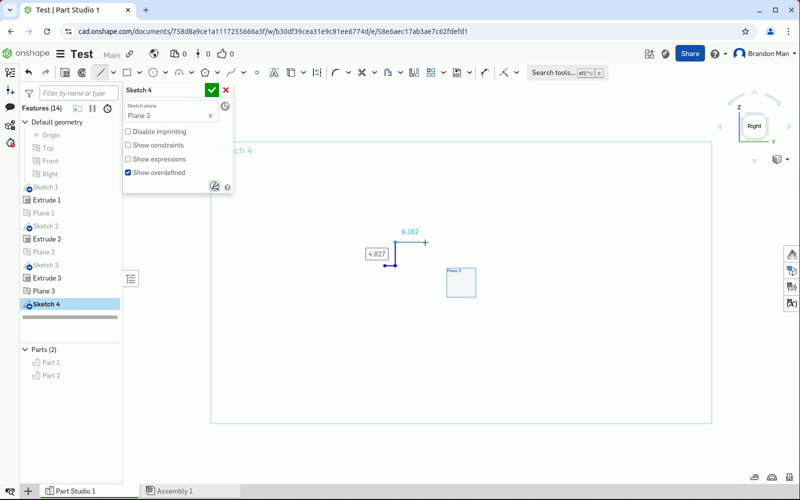
mouse_move(384, 242)
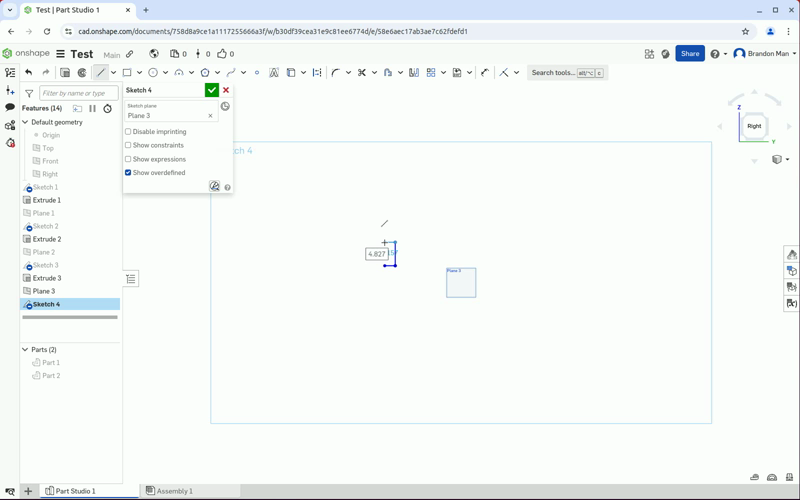
click(384, 242)
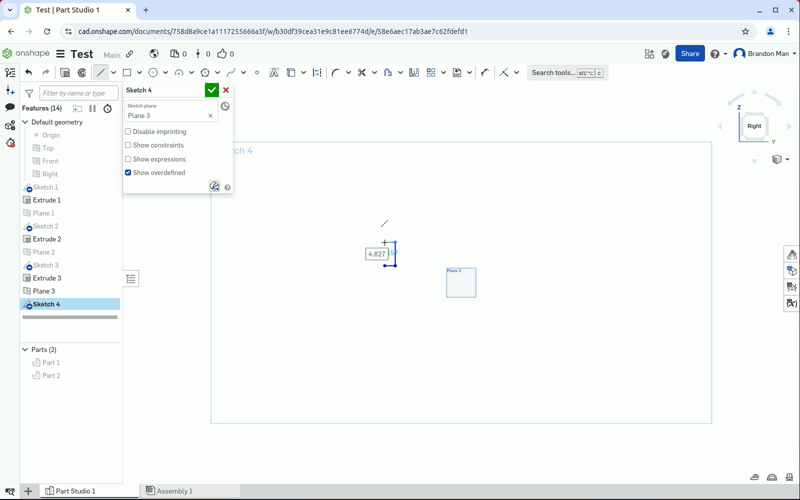
key_up(shift)
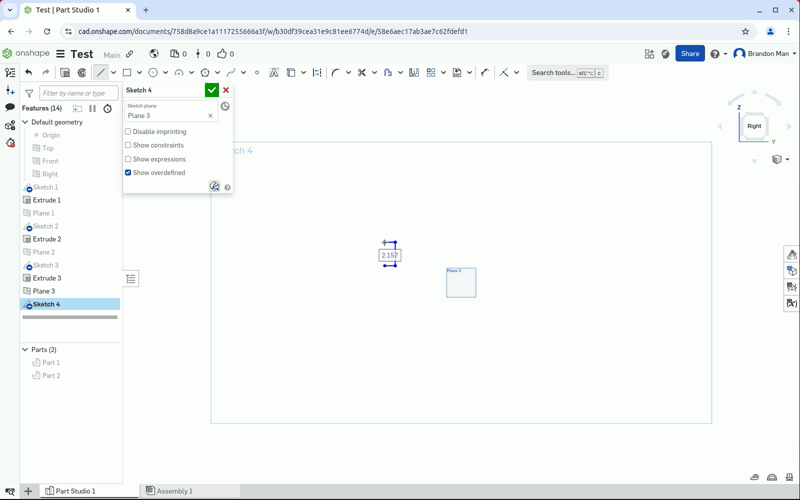
mouse_move(414, 242)
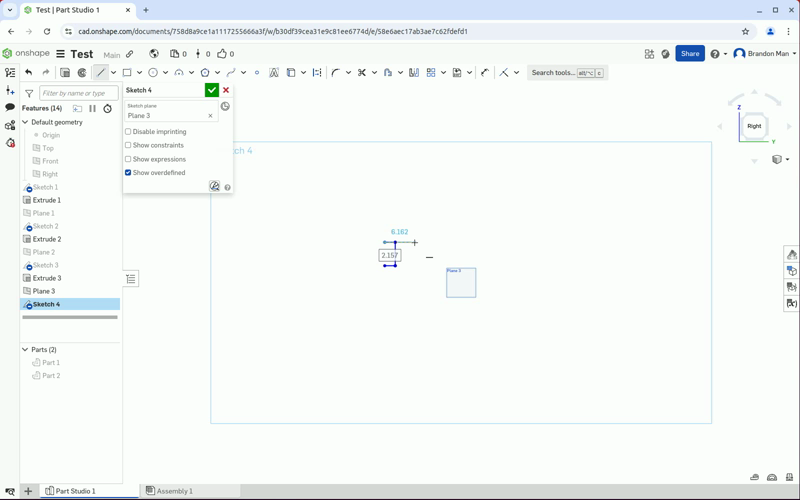
key_down(shift)
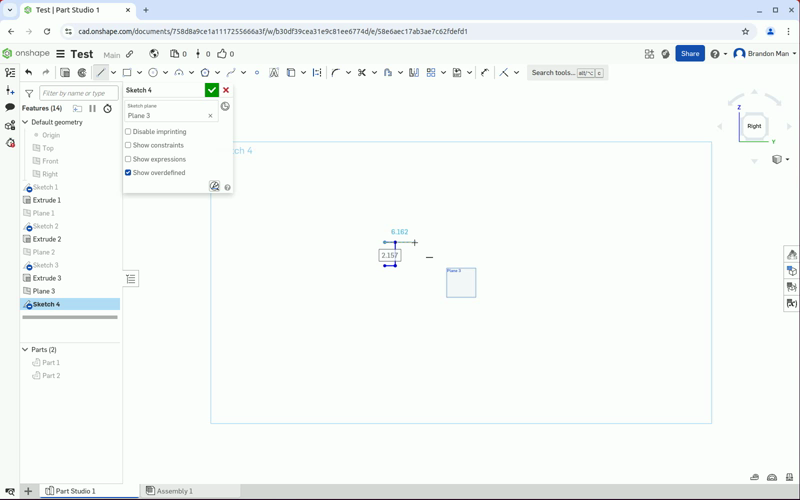
mouse_move(384, 265)
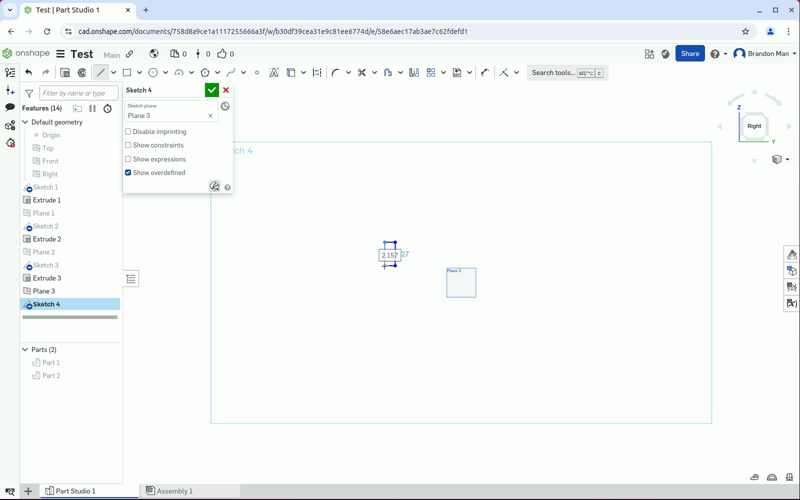
key_up(shift)
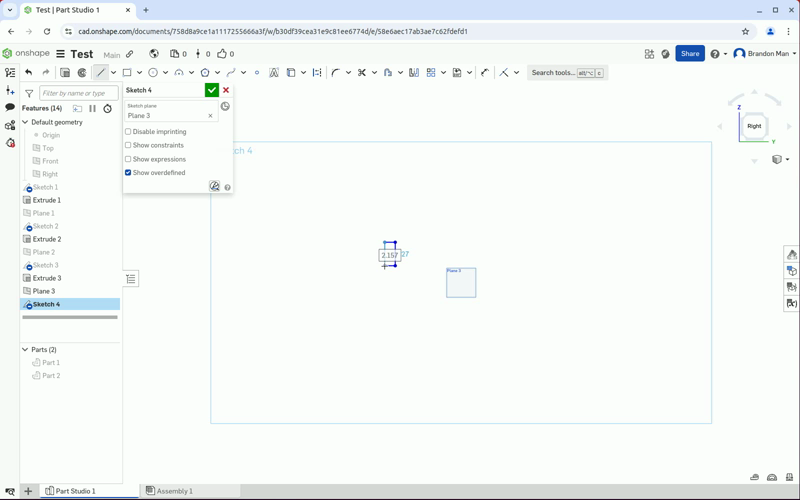
click(384, 265)
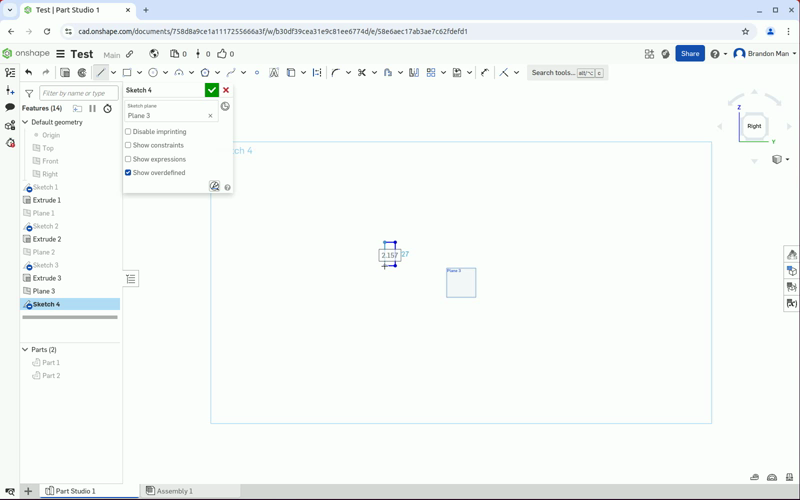
key(esc)
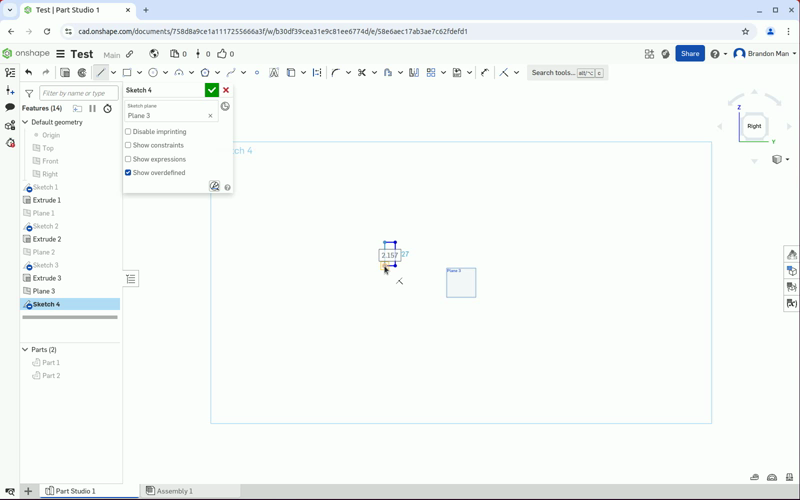
mouse_move(388, 261)
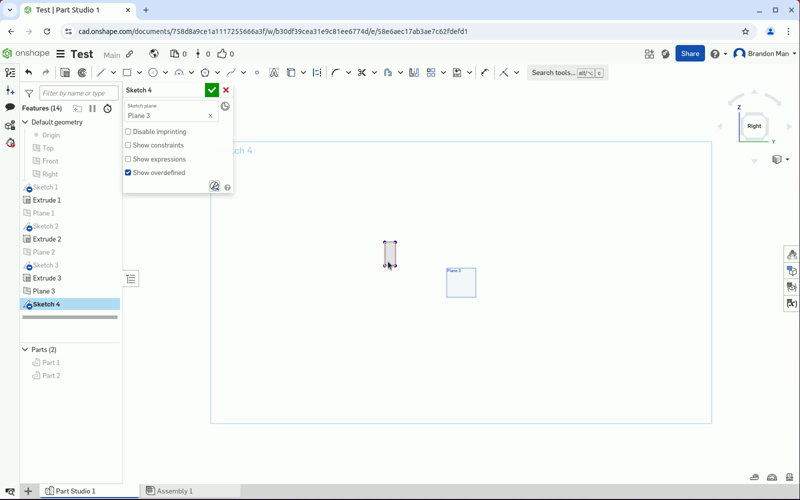
scroll(6)
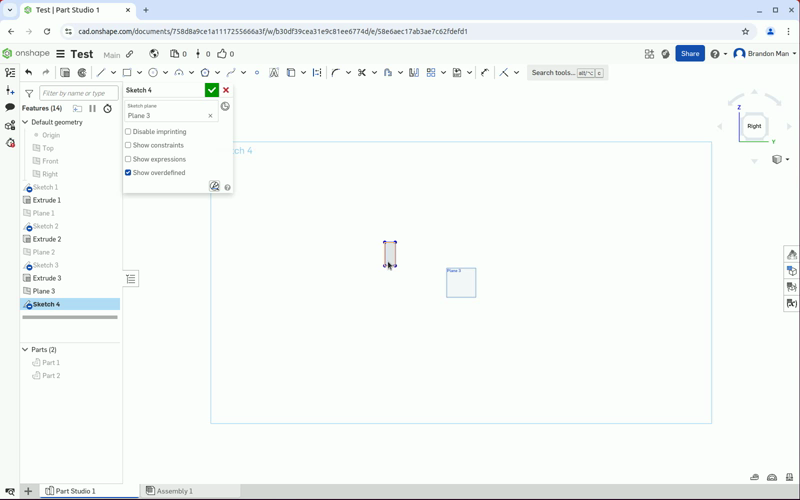
scroll(6)
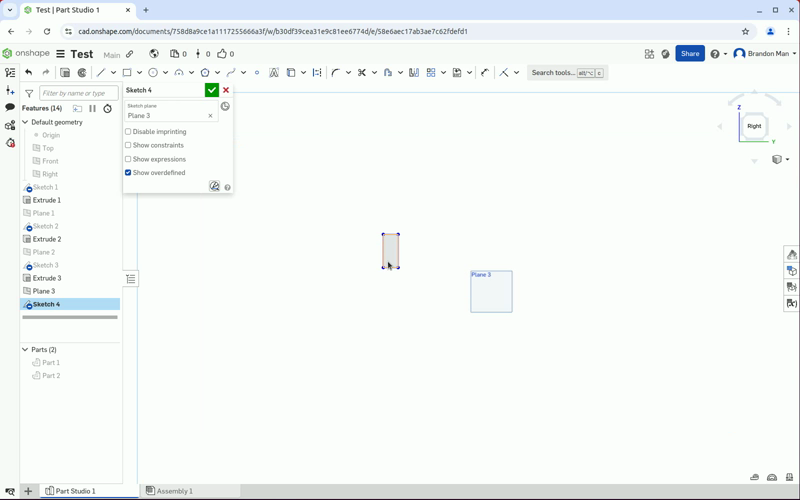
scroll(6)
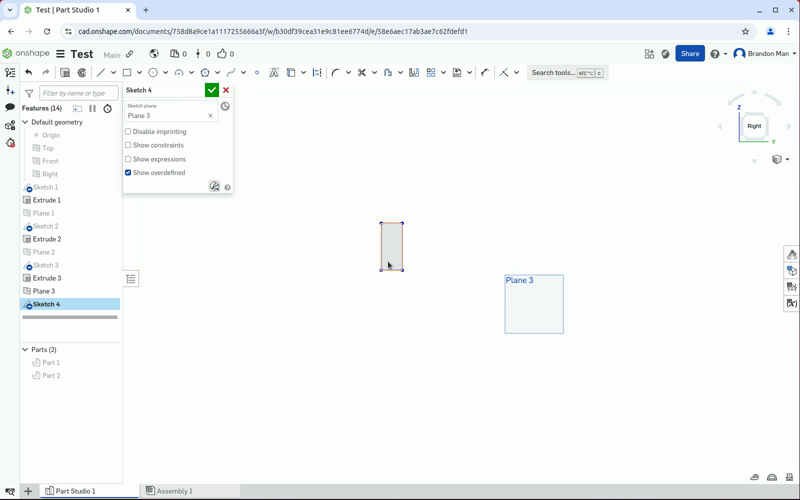
scroll(6)
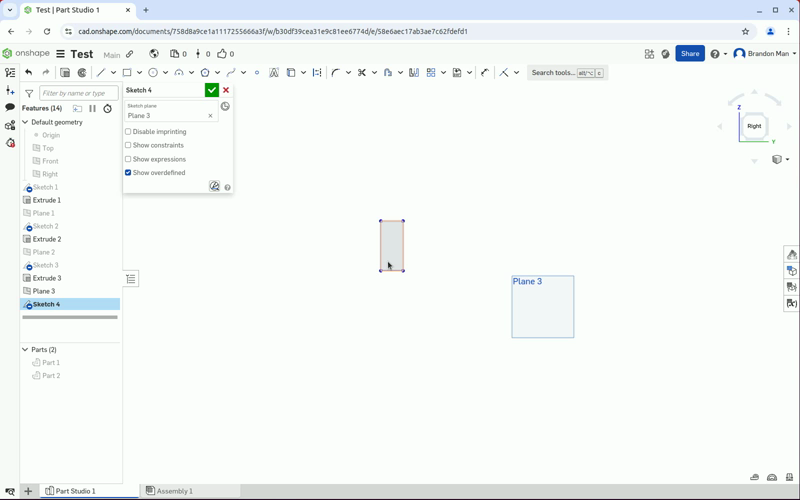
scroll(6)
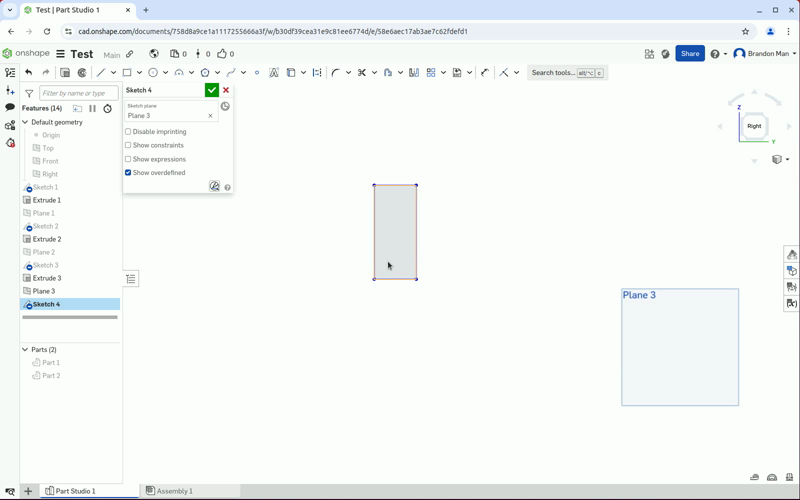
scroll(6)
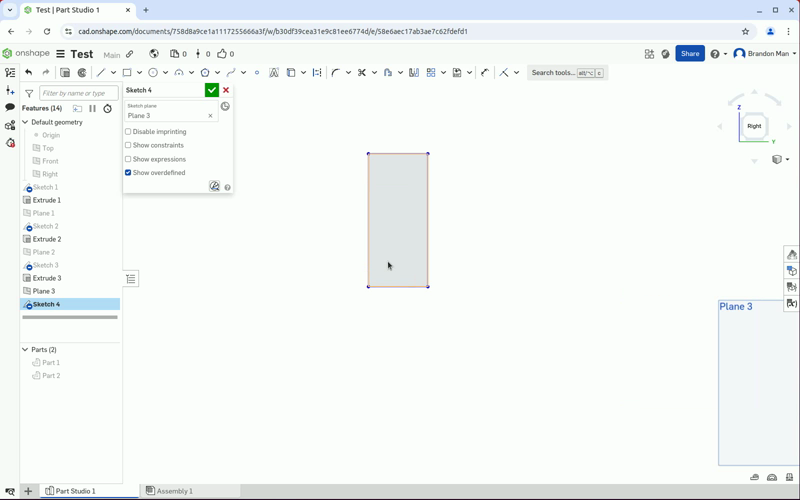
scroll(6)
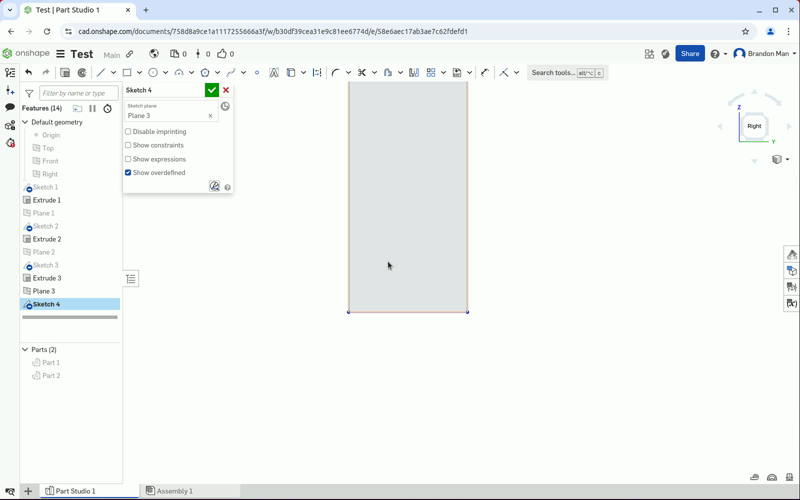
click(388, 261)
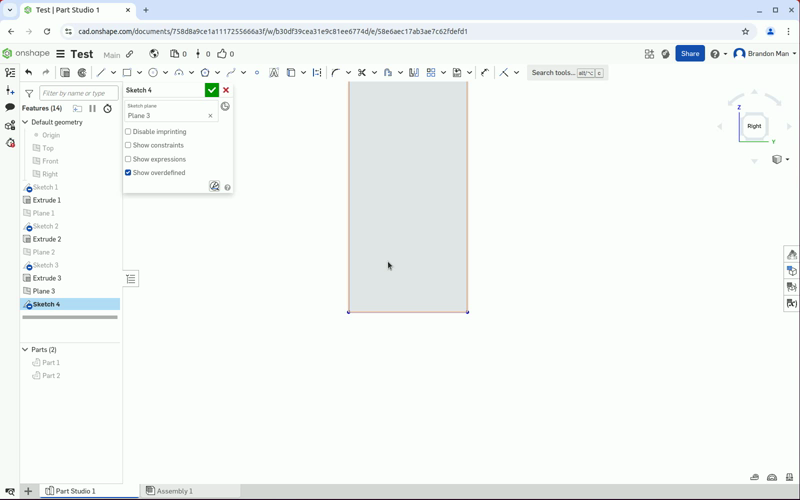
scroll(-6)
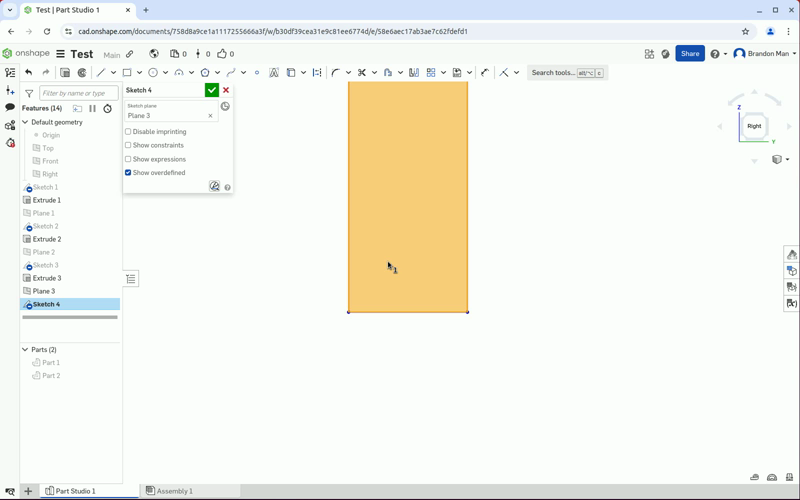
scroll(-6)
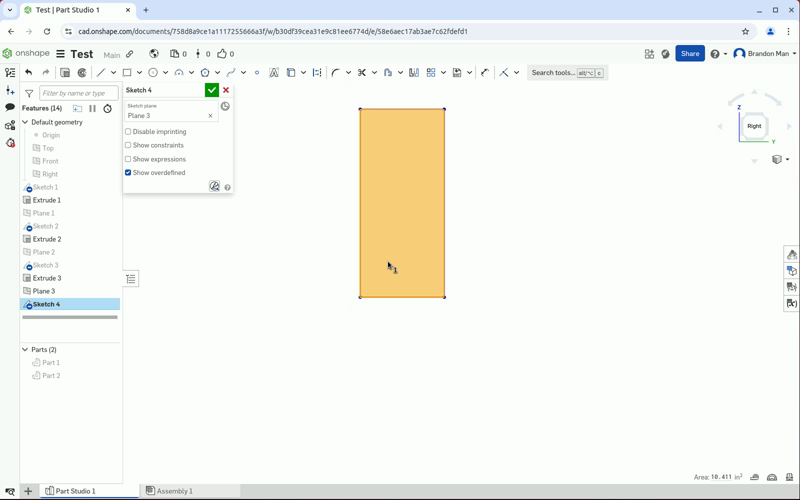
scroll(-6)
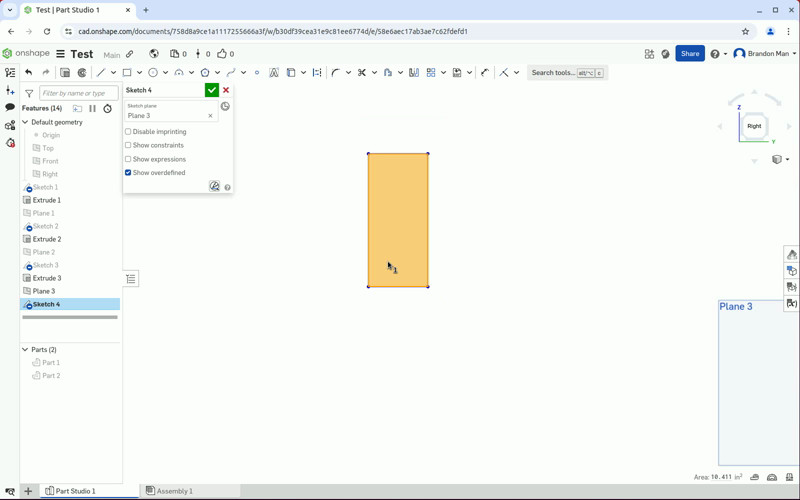
scroll(-6)
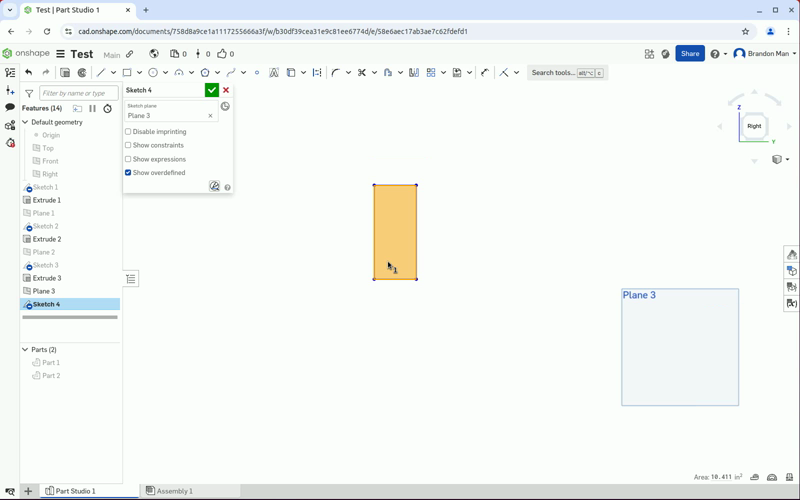
scroll(-6)
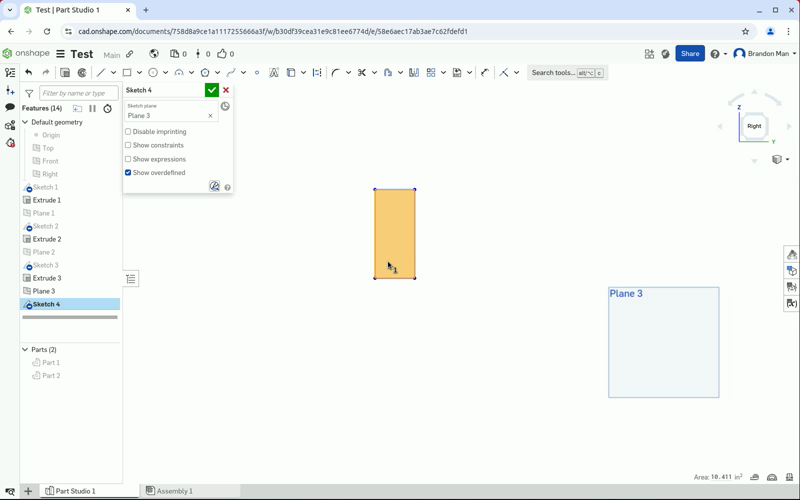
scroll(-6)
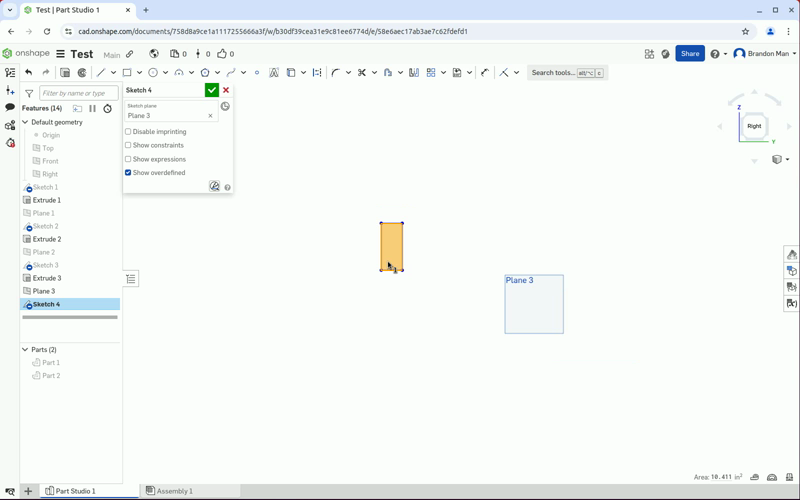
scroll(-6)
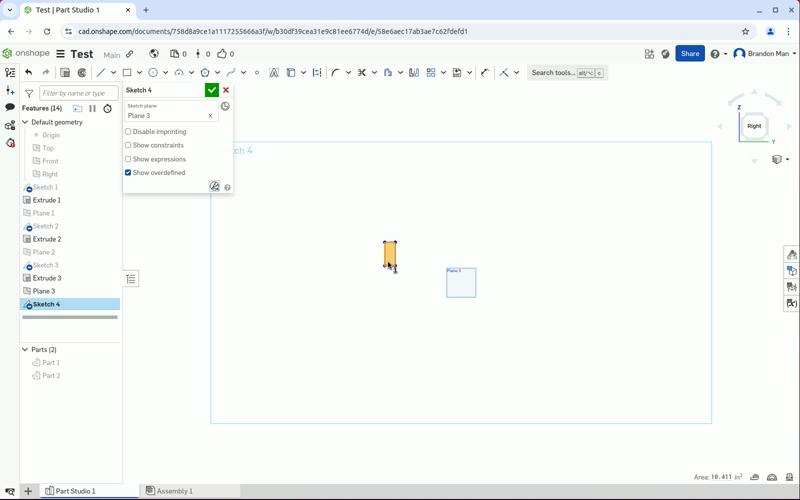
mouse_move(73, 352)
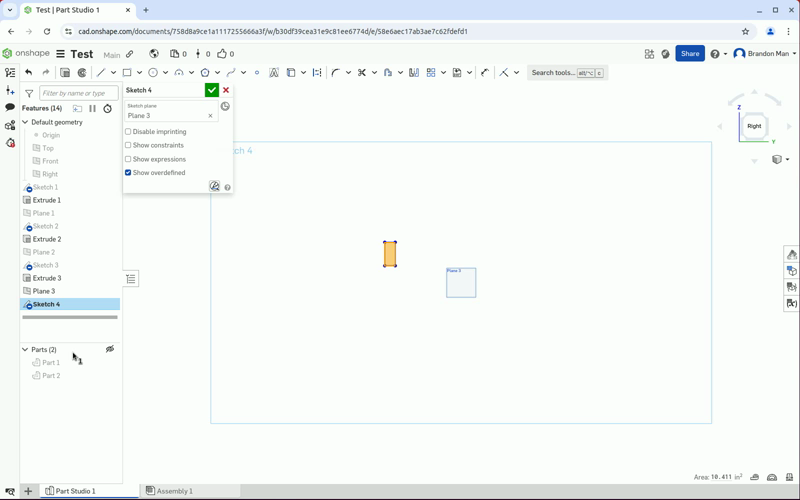
key(shift+y)
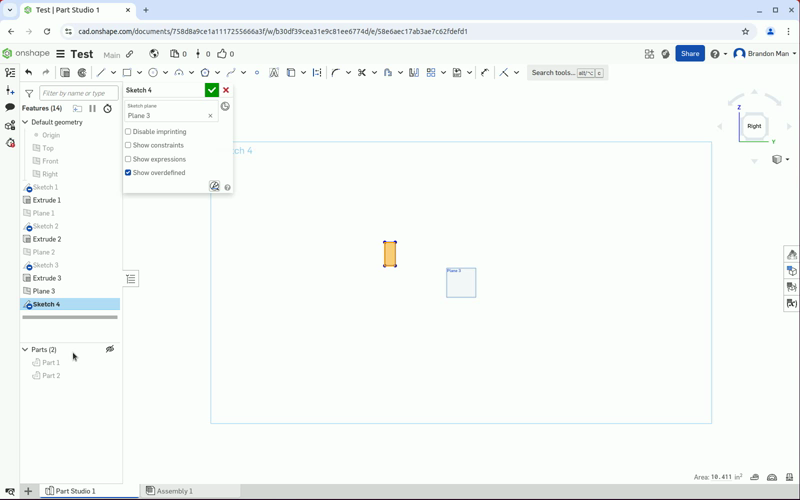
key(shift+e)
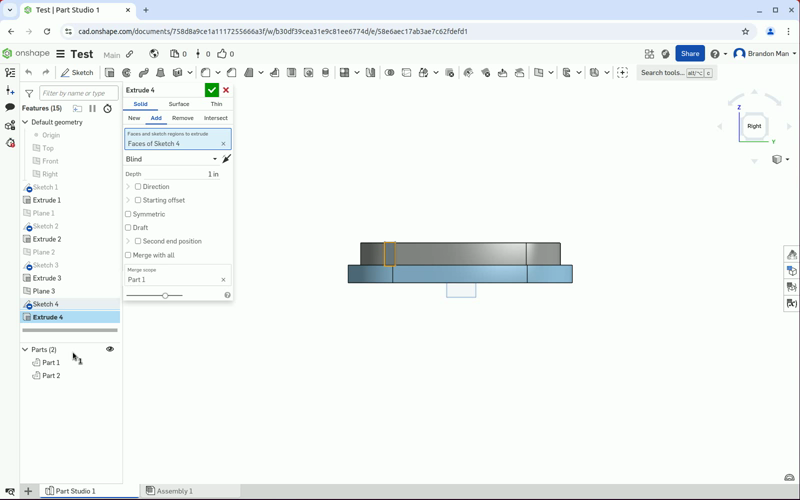
mouse_move(143, 106)
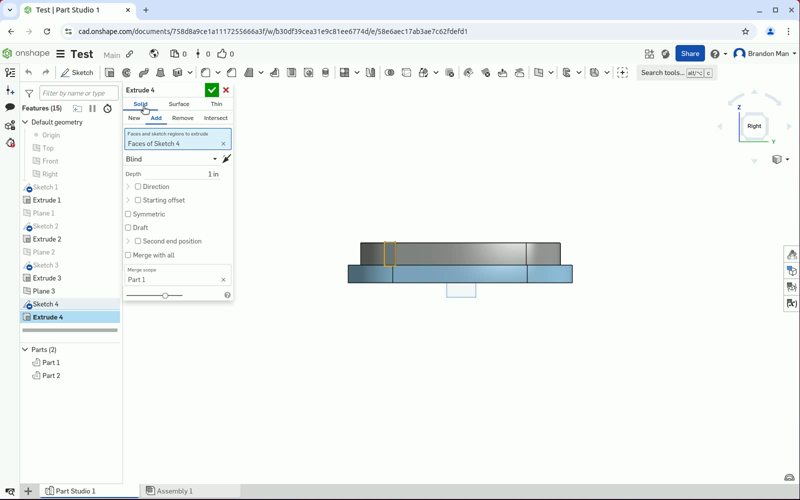
click(143, 106)
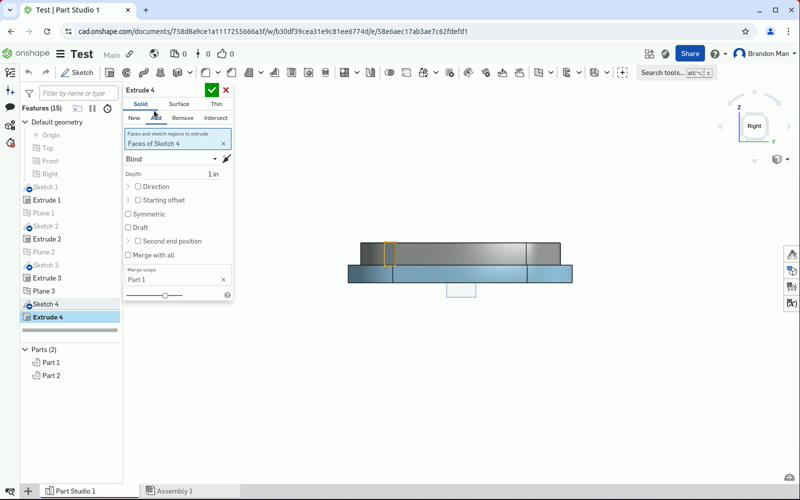
mouse_move(186, 120)
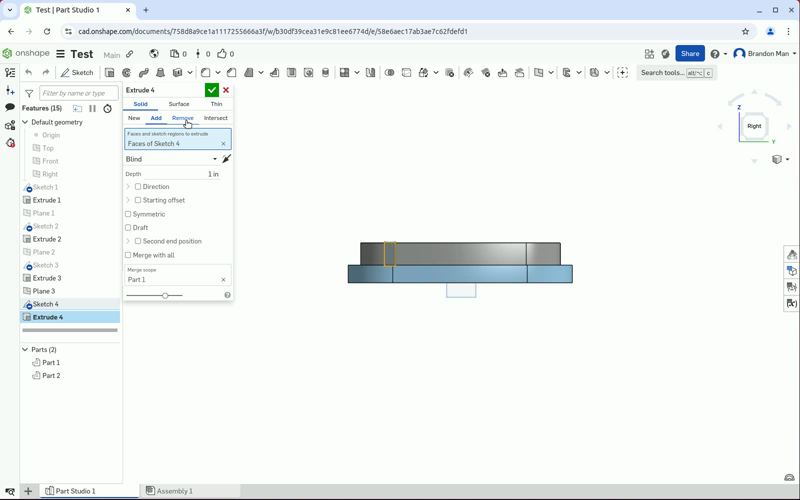
click(186, 120)
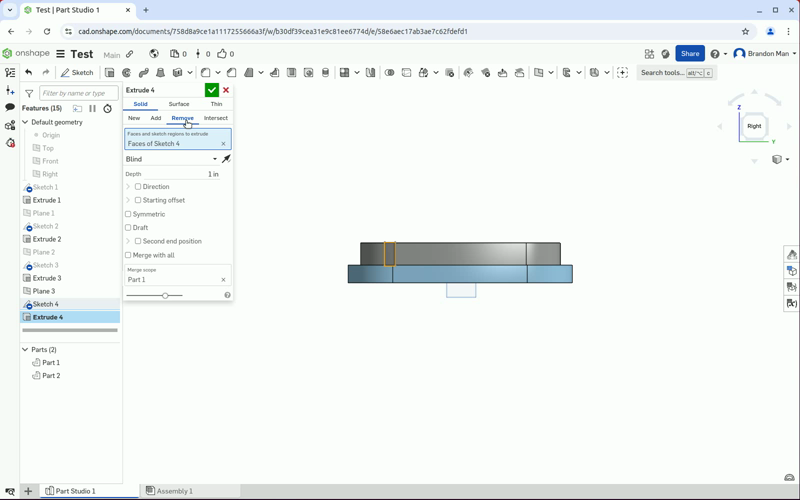
key(tab, 4)
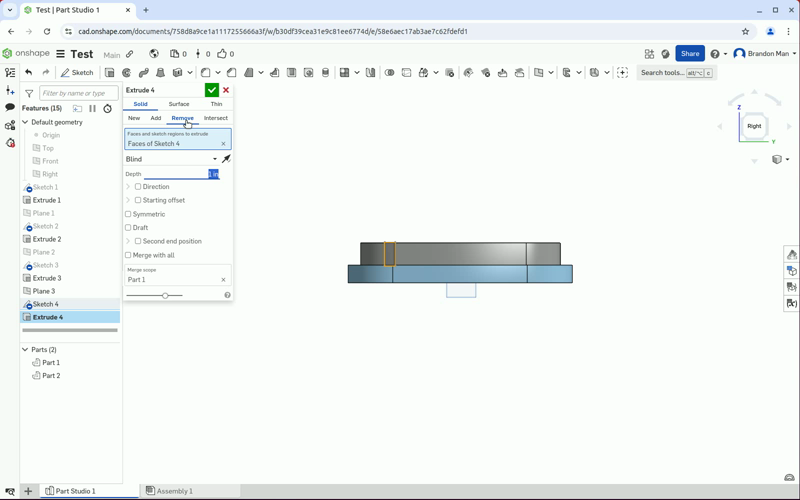
text(12.036)
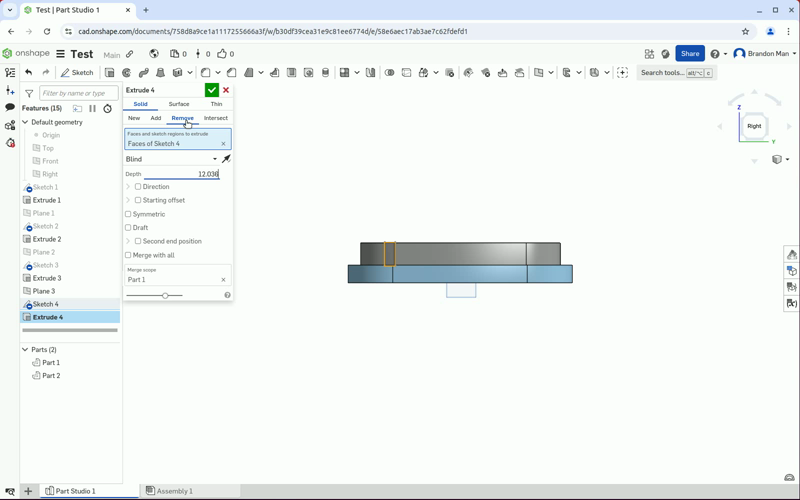
key(tab, 6)
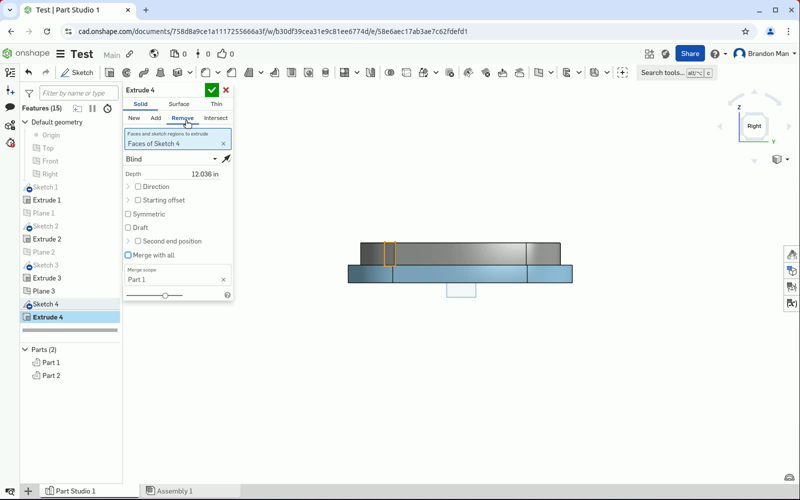
key(space)
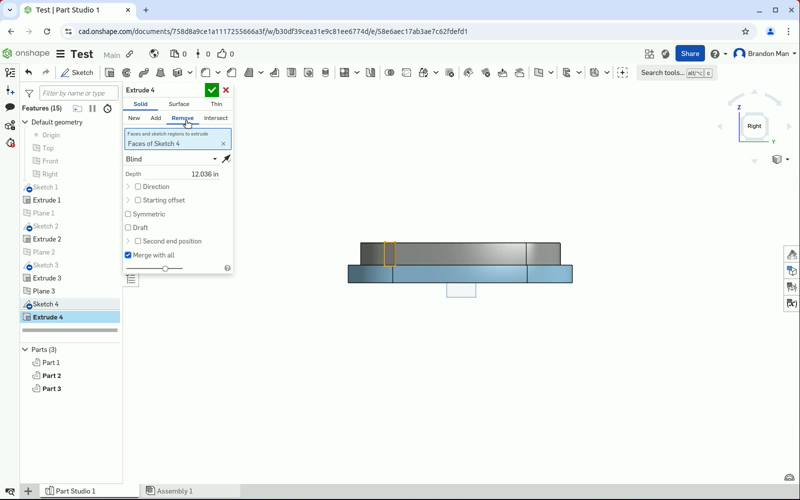
key(enter)
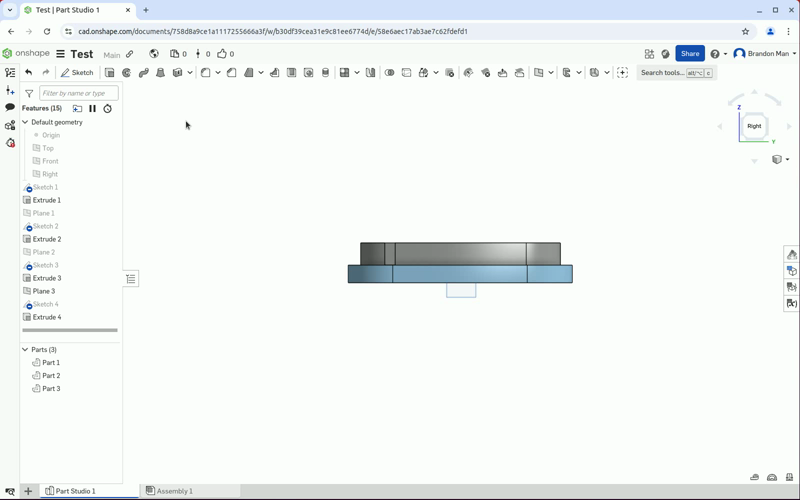
key(shift+h)
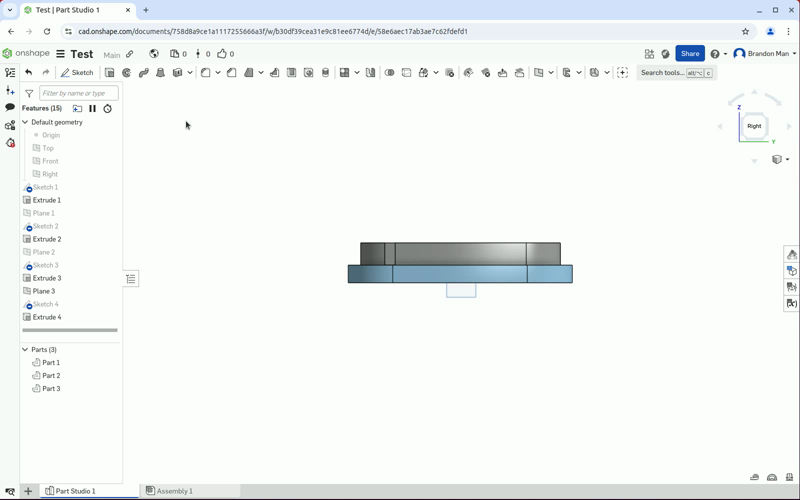
key(shift+h)
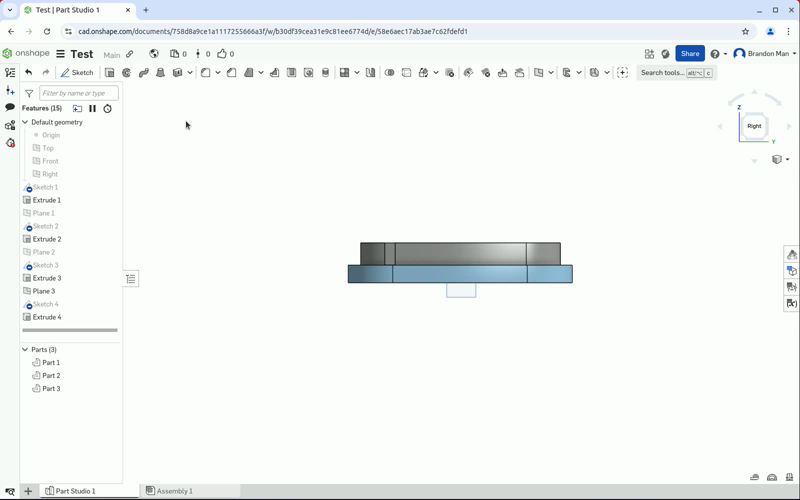
mouse_move(73, 189)
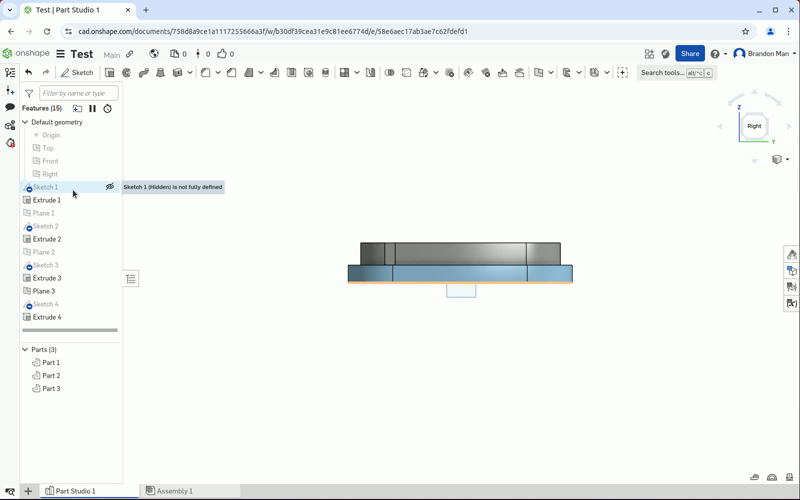
click(73, 189)
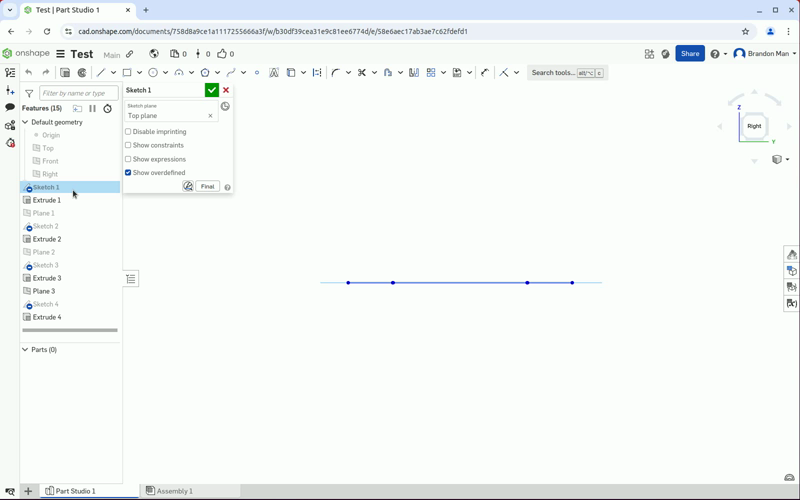
mouse_move(229, 92)
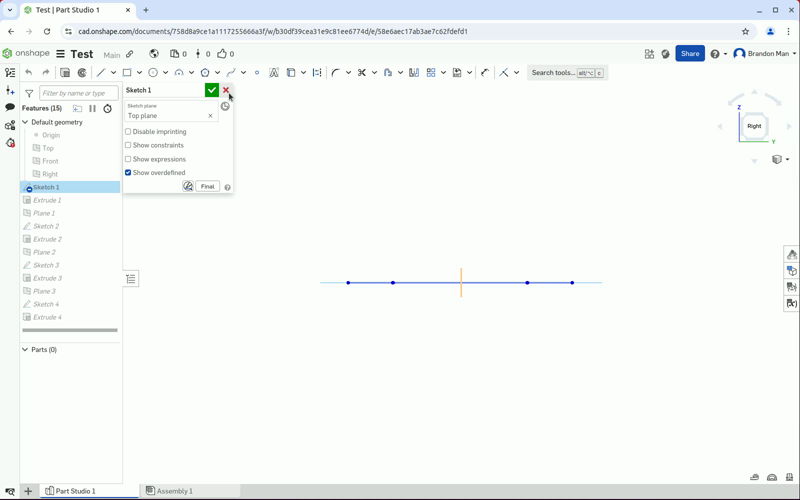
click(229, 92)
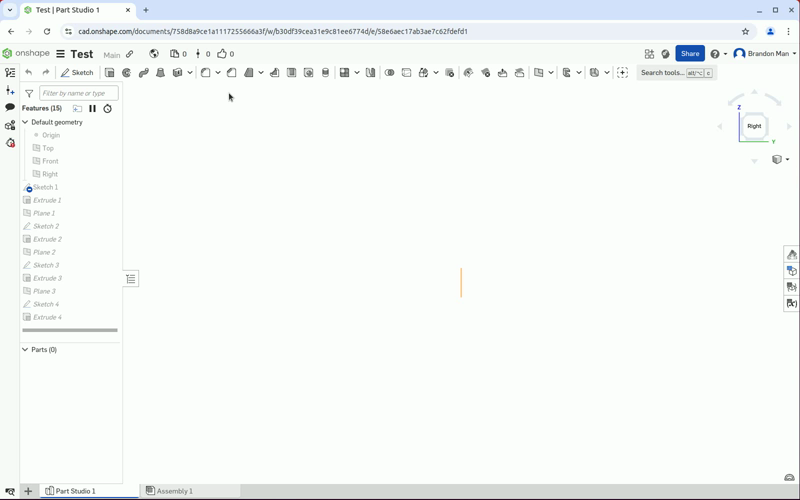
key(shift+s)
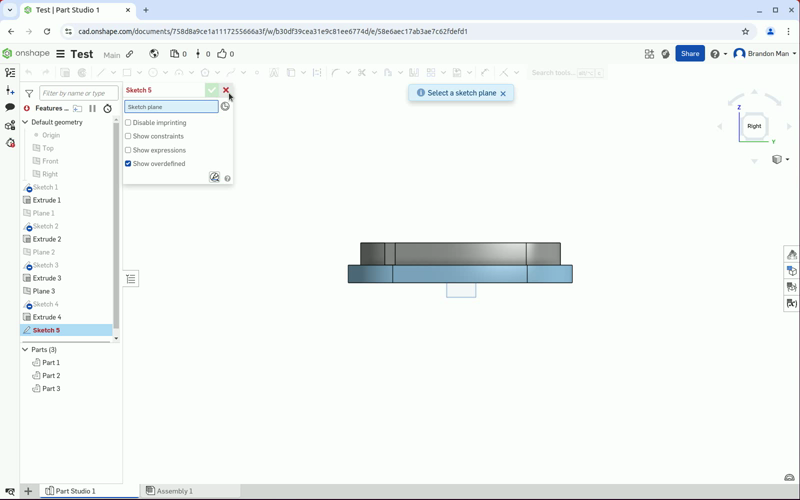
mouse_move(69, 293)
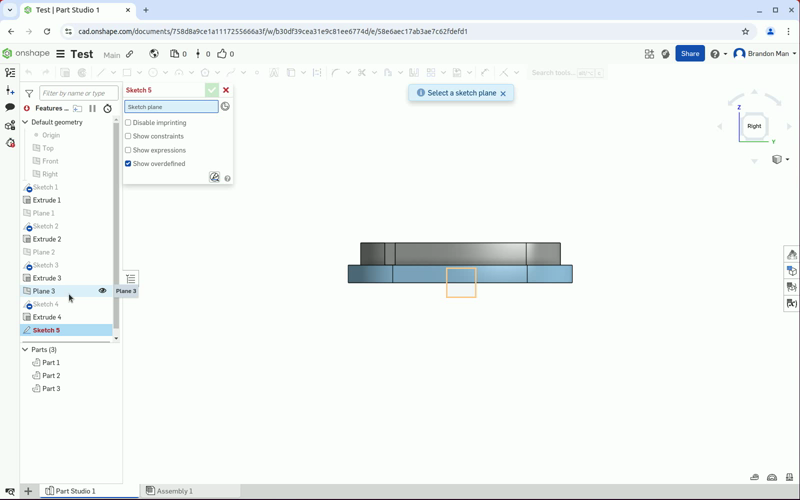
click(69, 293)
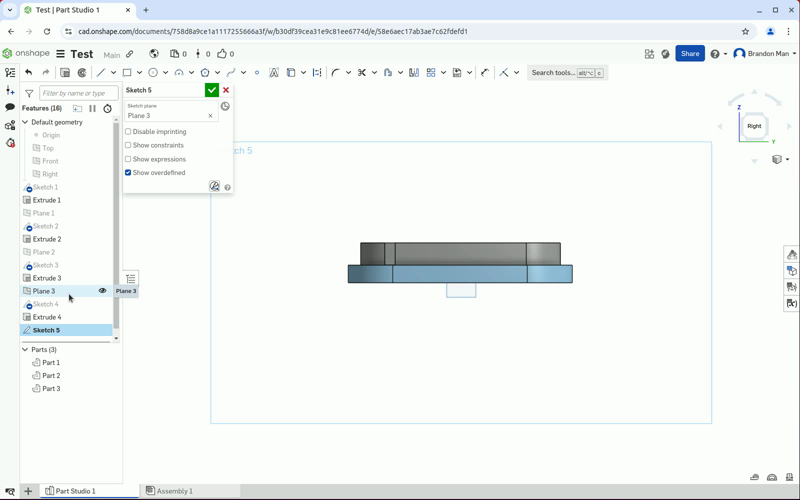
mouse_move(73, 352)
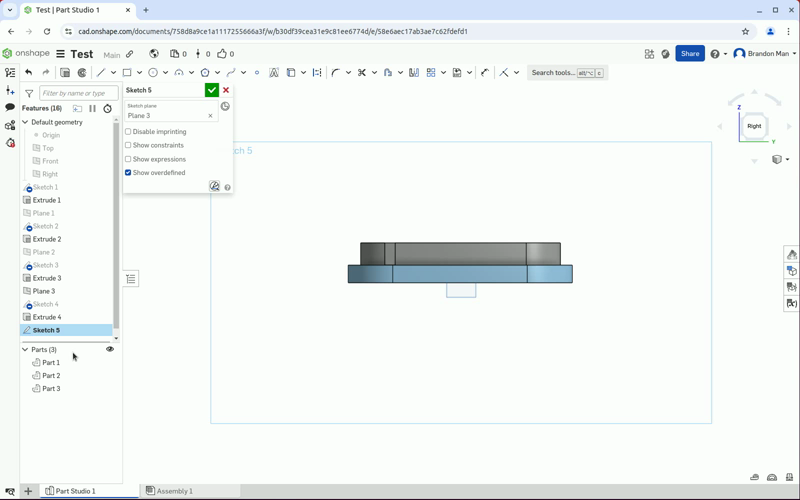
key(y)
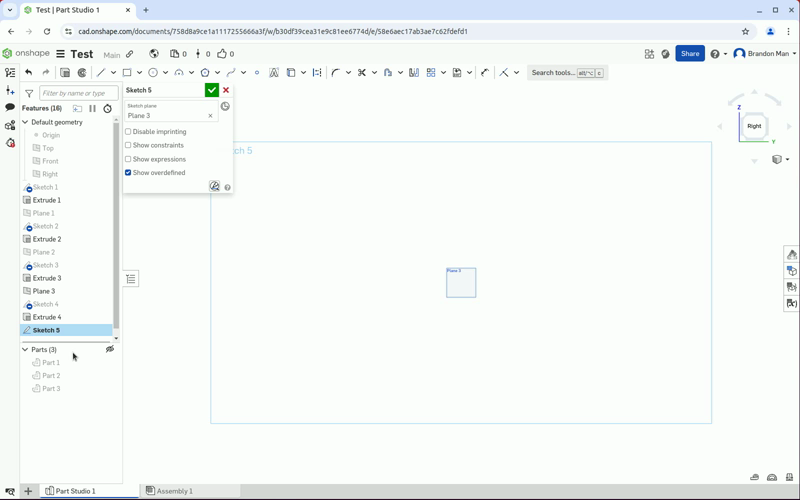
key(l)
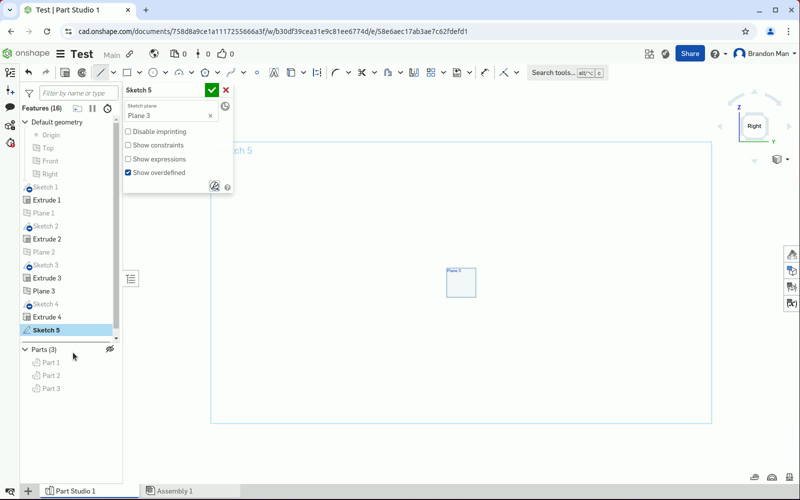
key_down(shift)
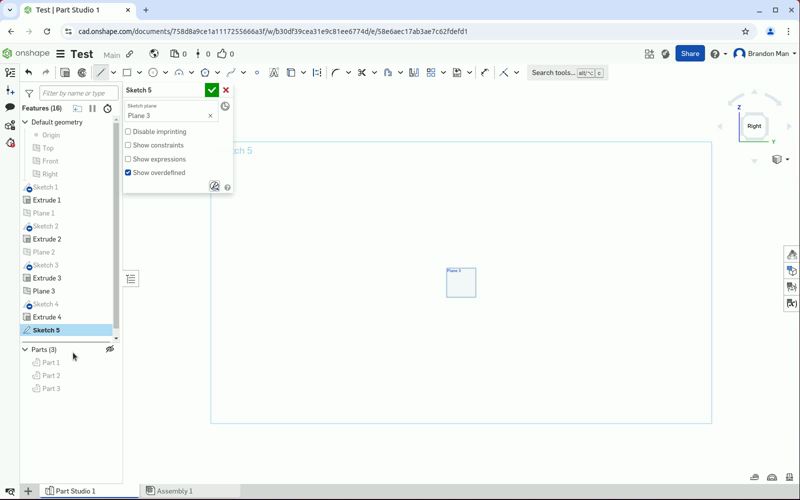
mouse_move(393, 265)
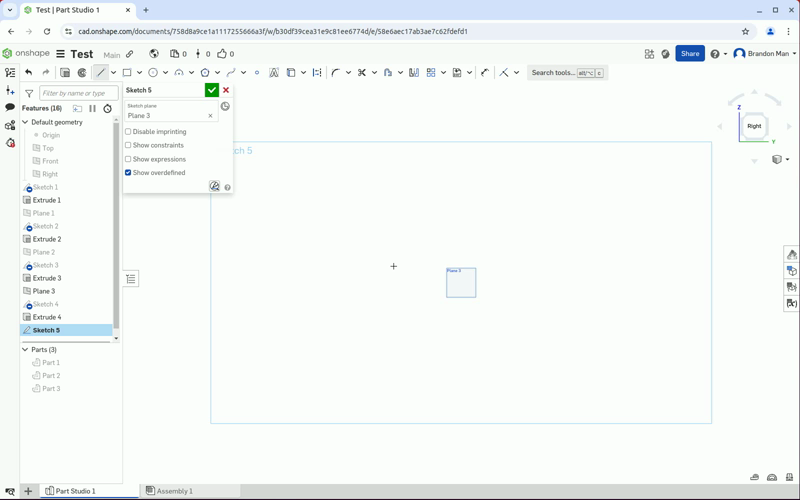
click(393, 265)
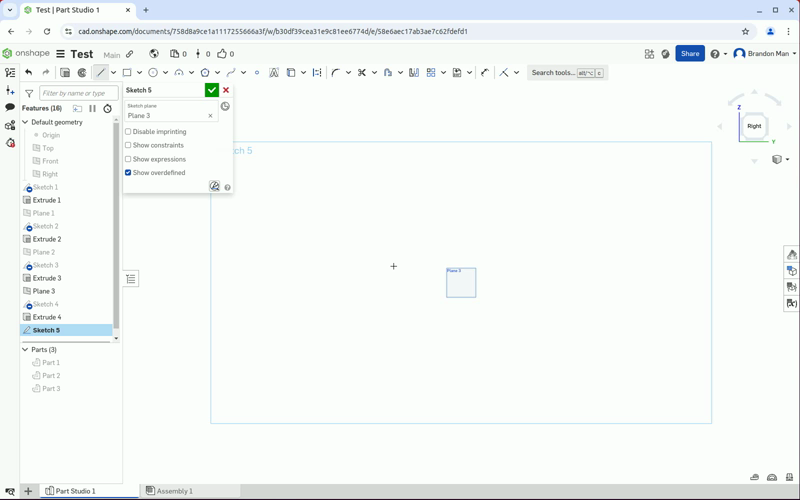
key_up(shift)
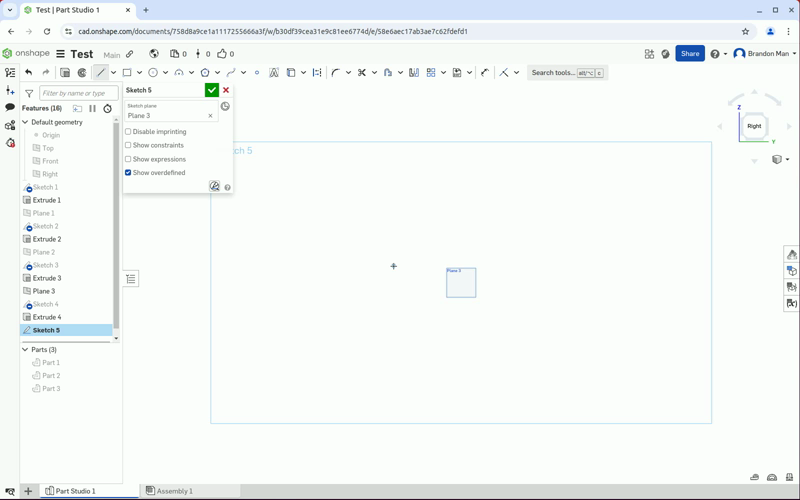
key_down(shift)
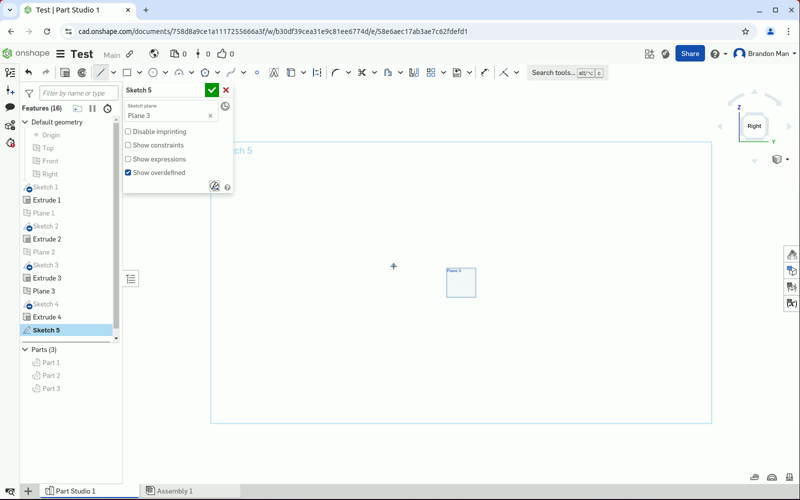
mouse_move(496, 265)
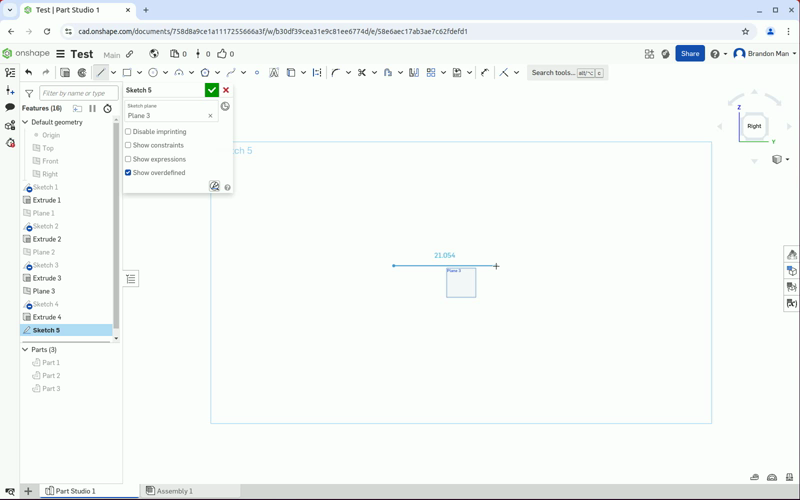
click(496, 265)
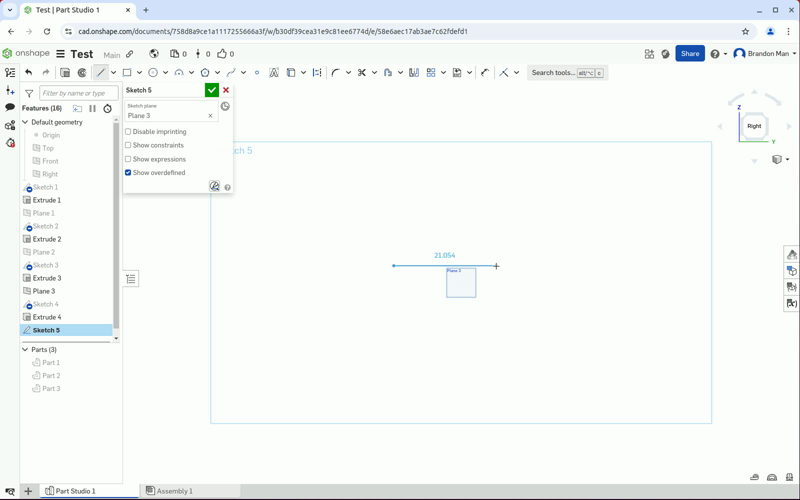
key_up(shift)
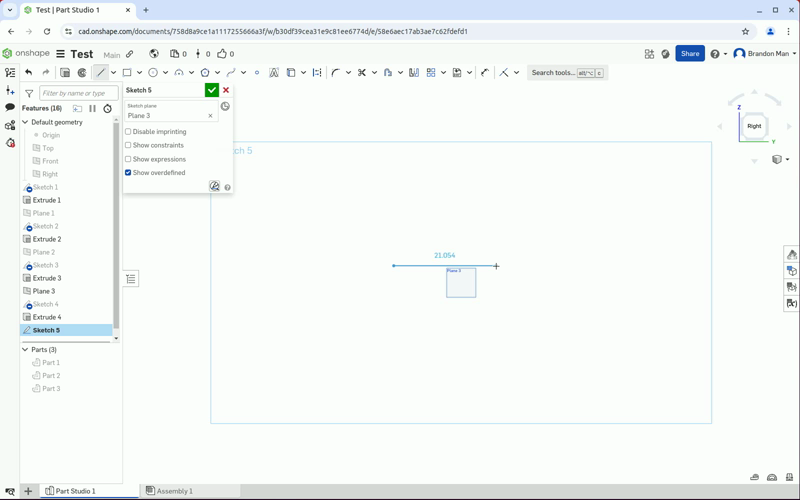
key_down(shift)
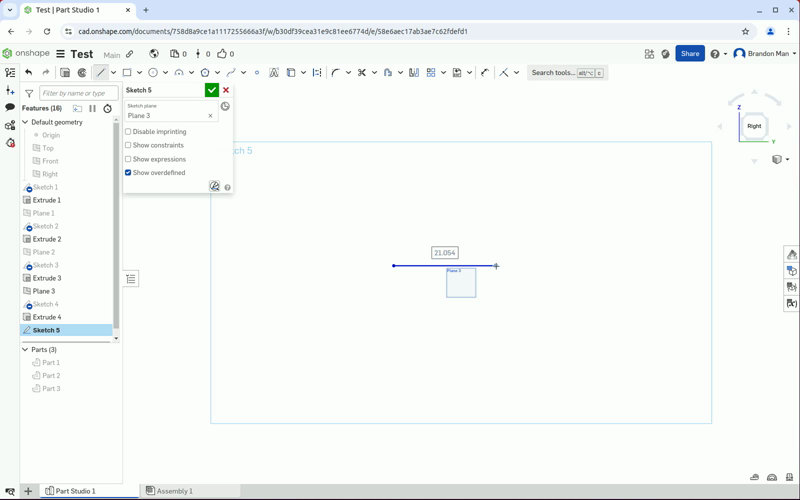
mouse_move(526, 265)
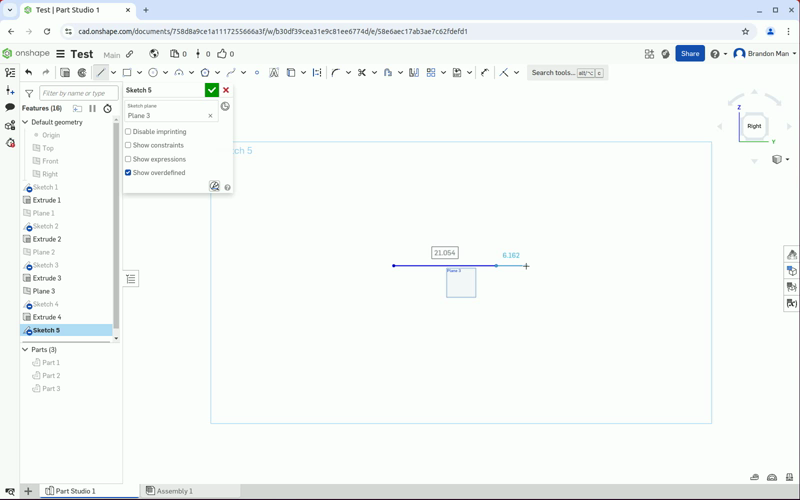
mouse_move(496, 242)
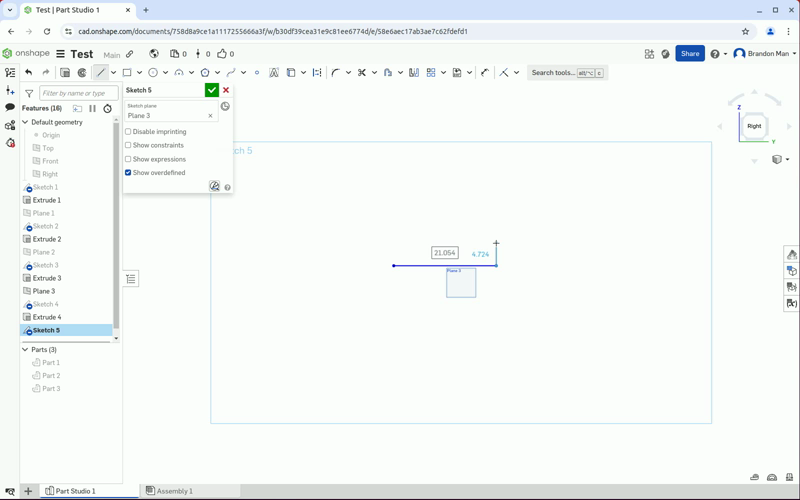
click(496, 242)
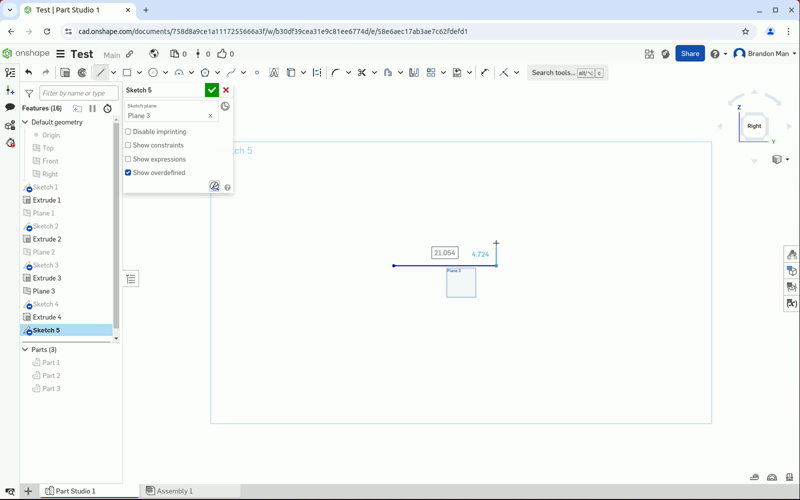
key_up(shift)
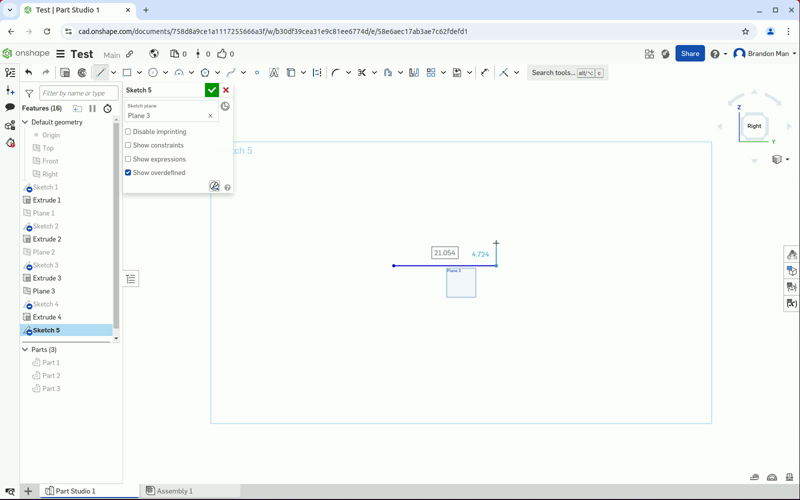
key_down(shift)
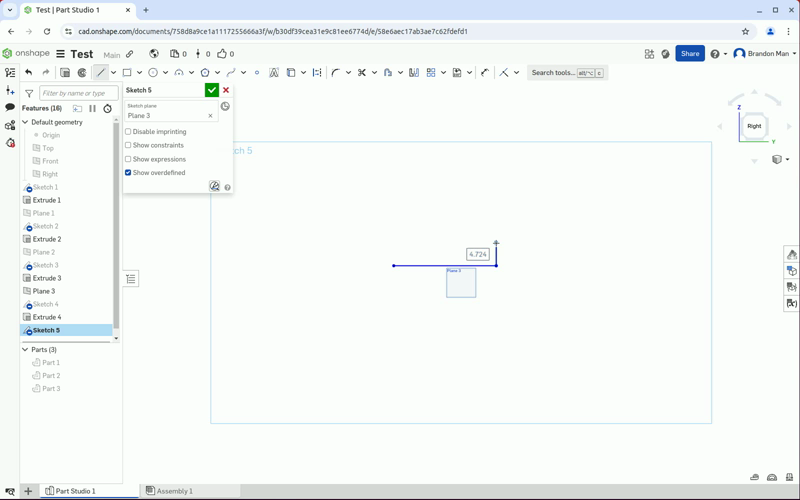
mouse_move(393, 242)
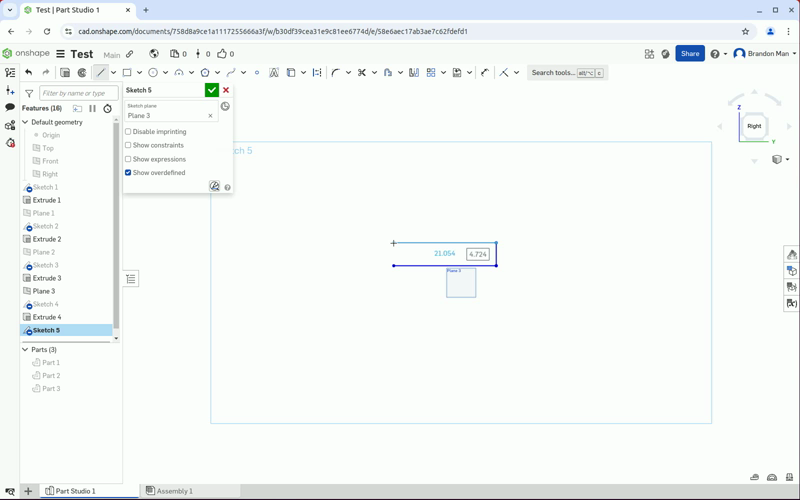
click(393, 242)
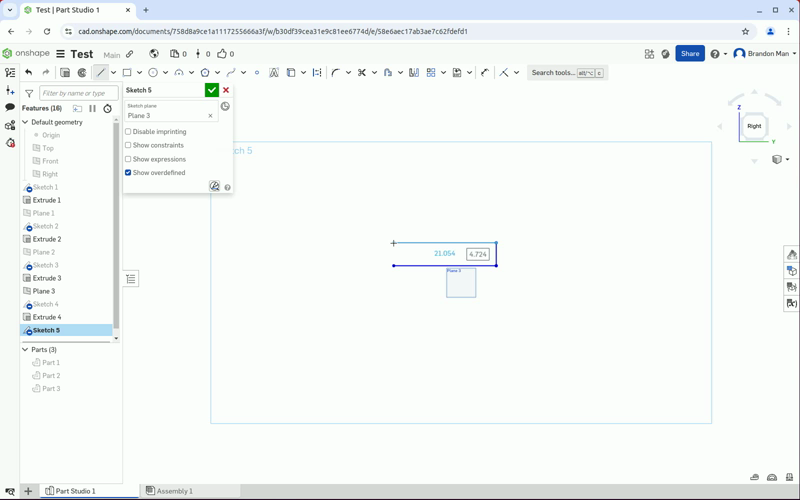
key_up(shift)
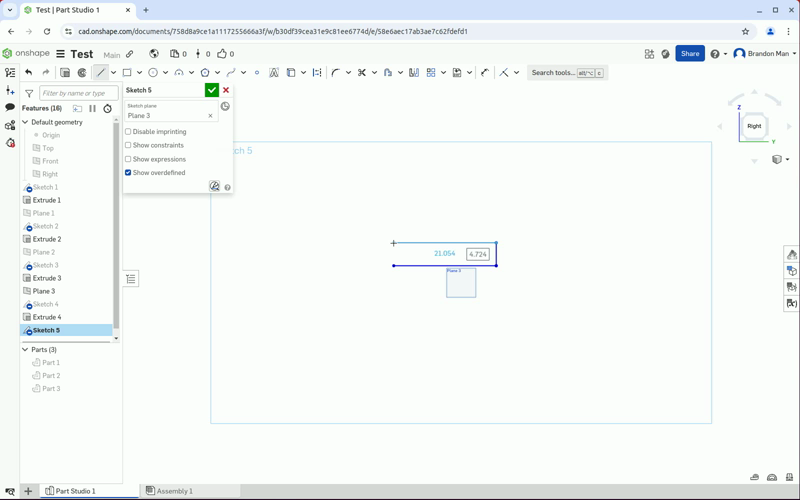
mouse_move(423, 242)
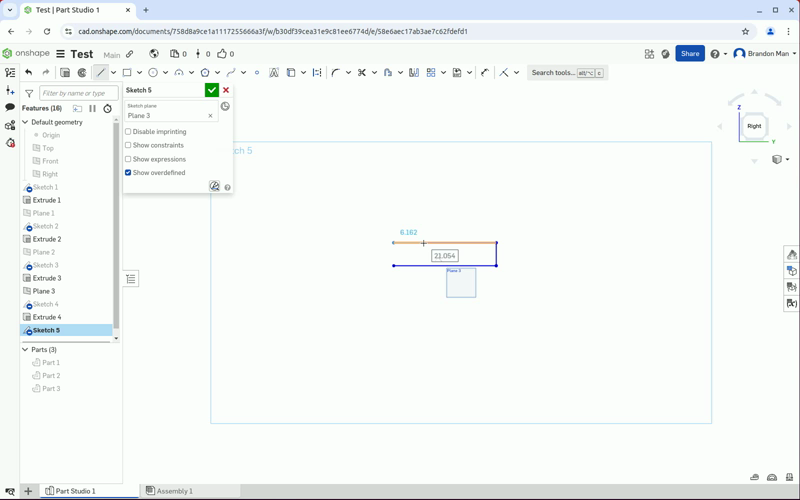
key_down(shift)
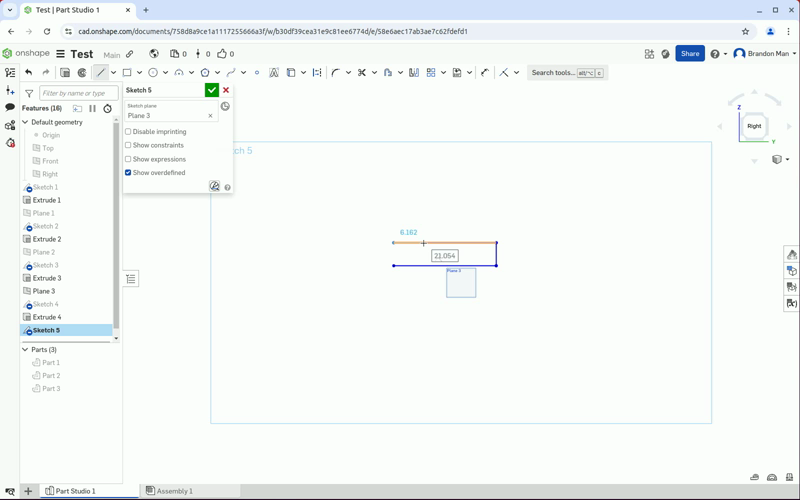
mouse_move(393, 265)
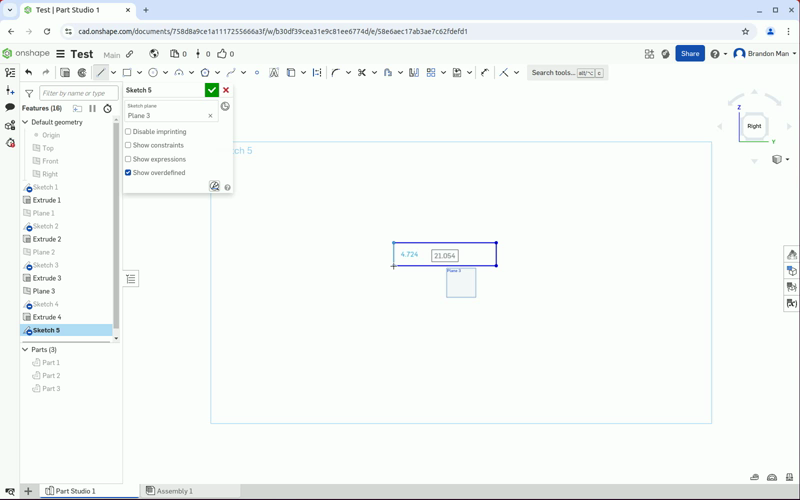
key_up(shift)
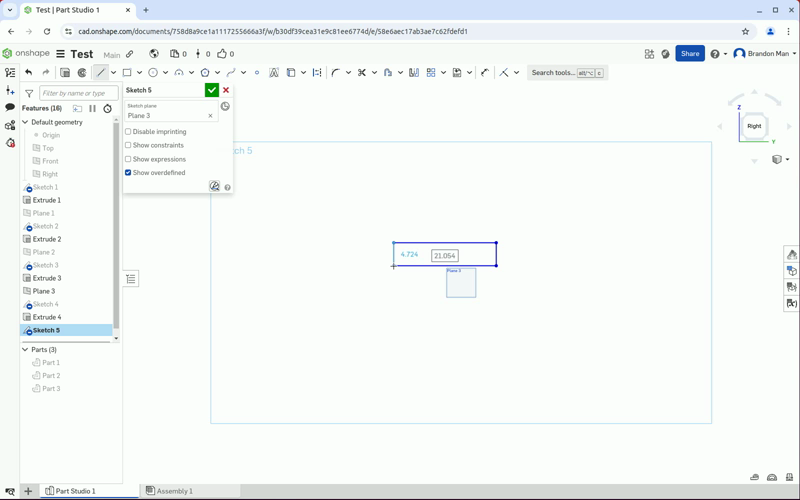
click(393, 265)
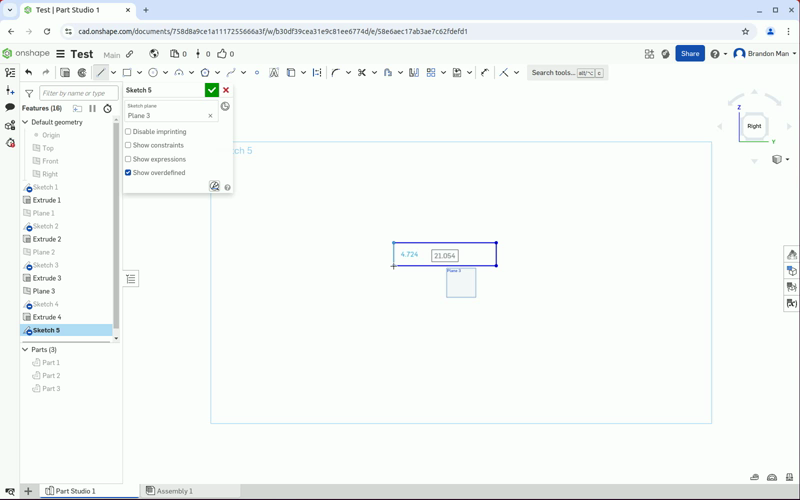
key(esc)
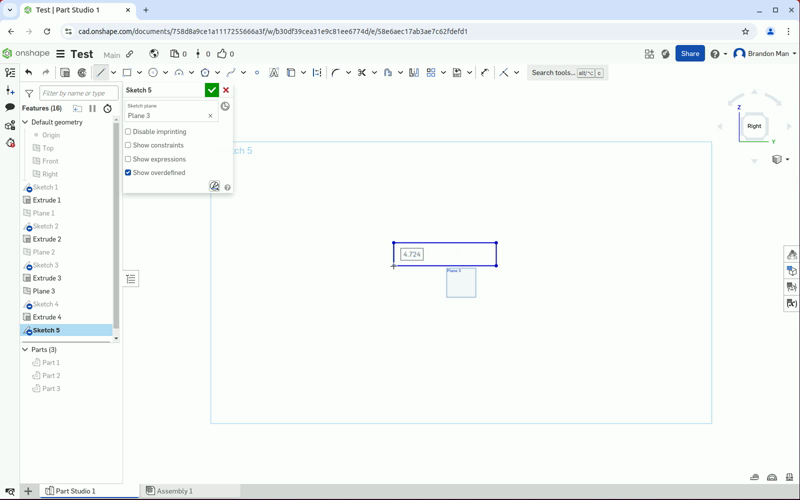
mouse_move(410, 251)
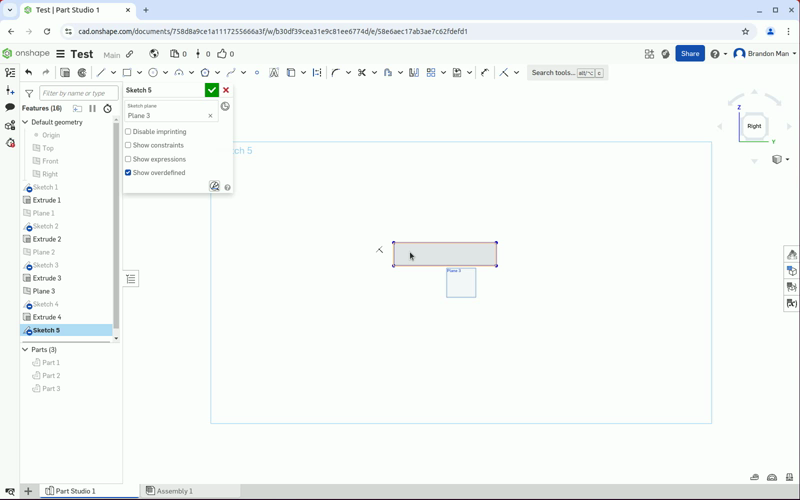
click(410, 251)
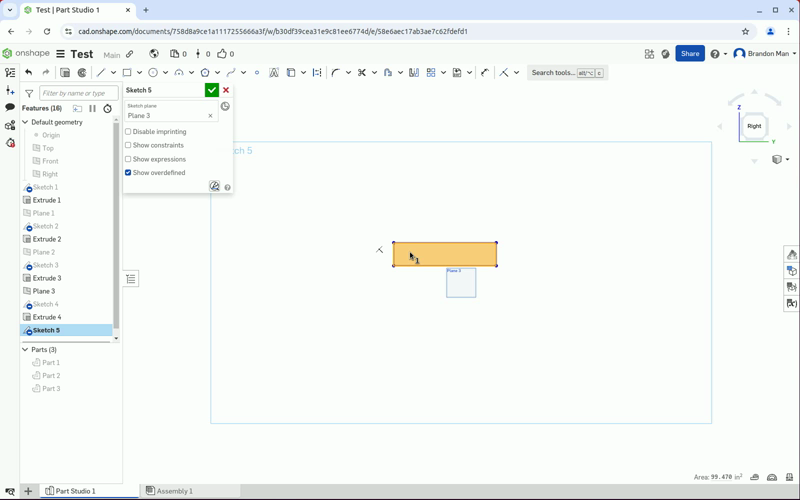
mouse_move(73, 352)
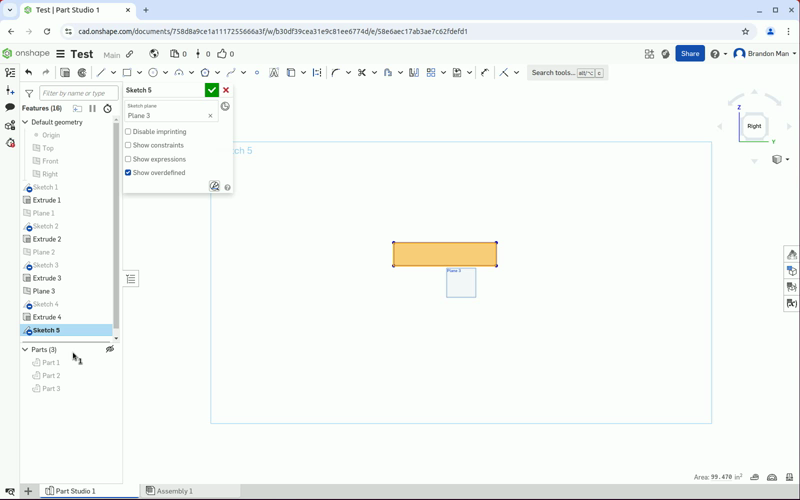
key(shift+y)
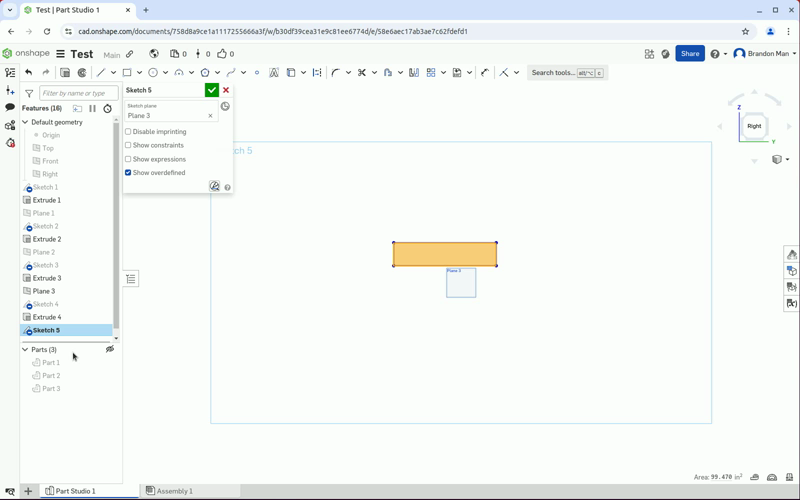
key(shift+e)
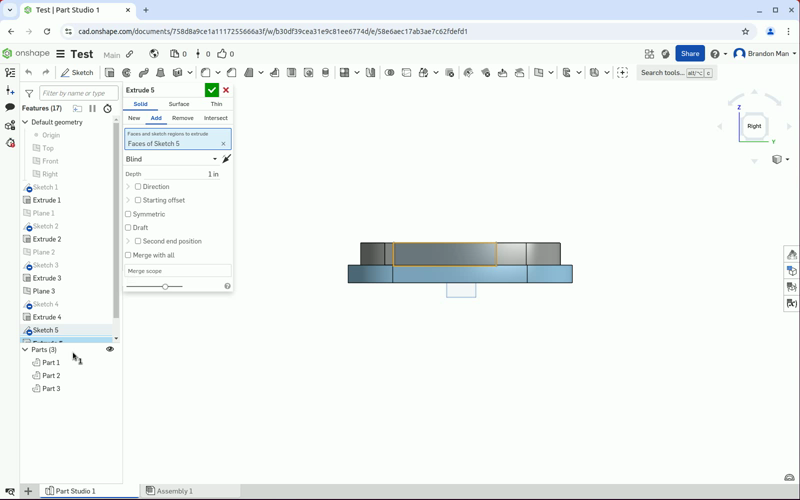
mouse_move(143, 106)
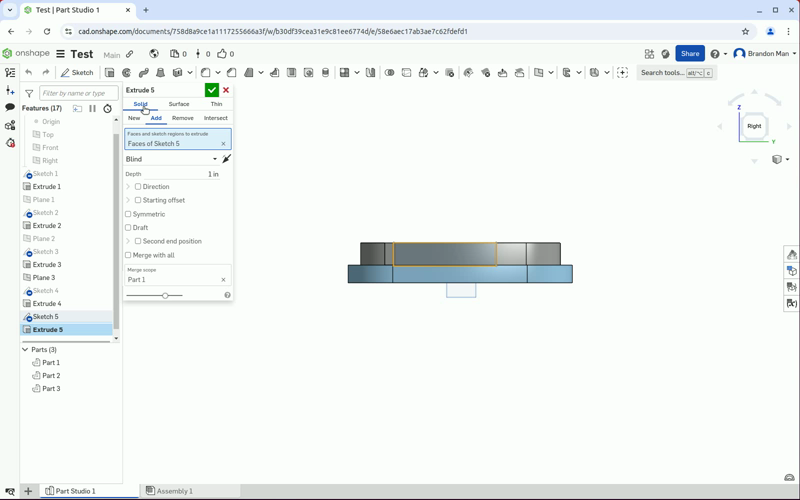
click(143, 106)
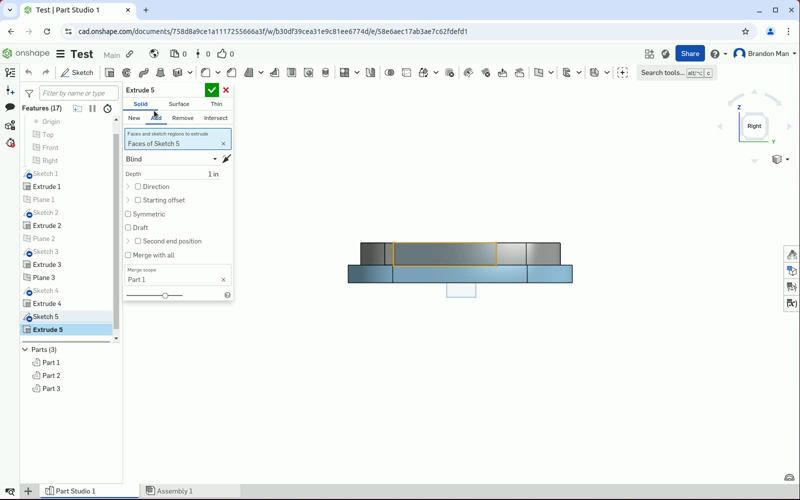
mouse_move(186, 120)
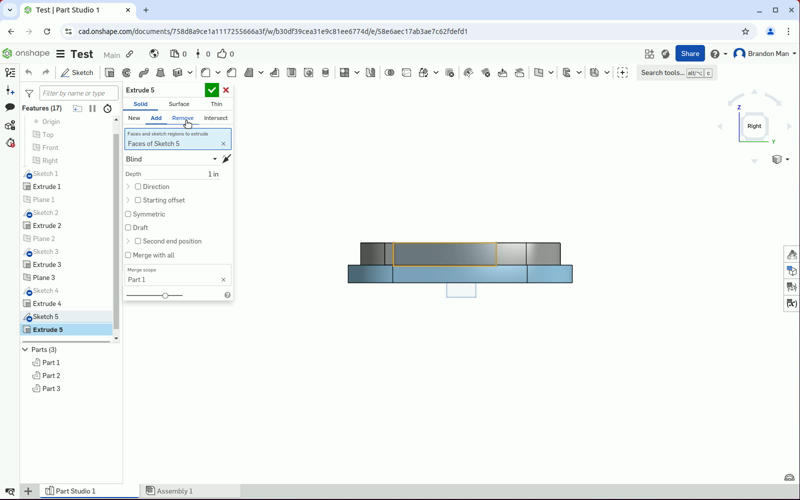
click(186, 120)
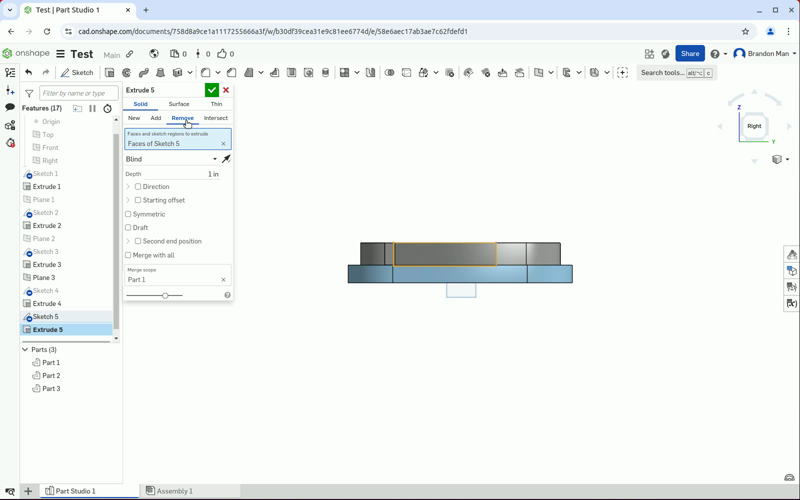
key(tab, 4)
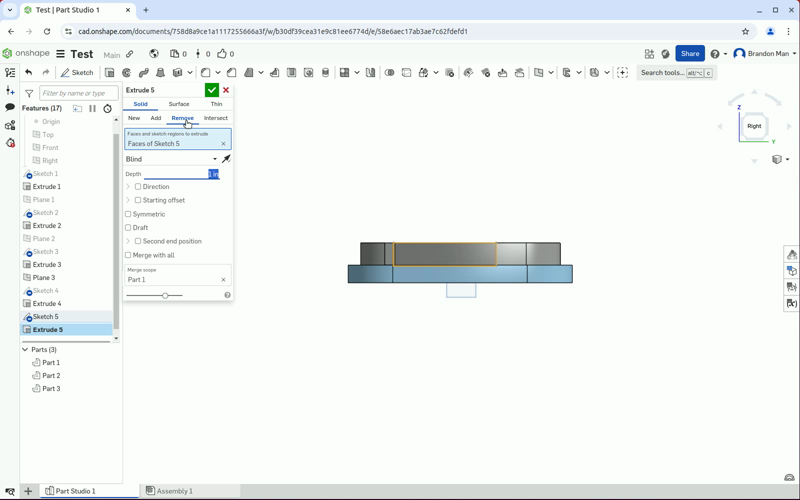
text(12.036)
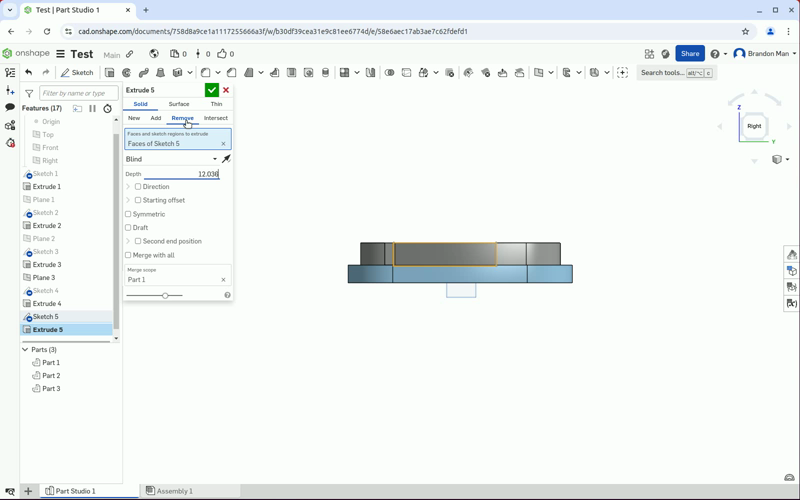
key(tab, 6)
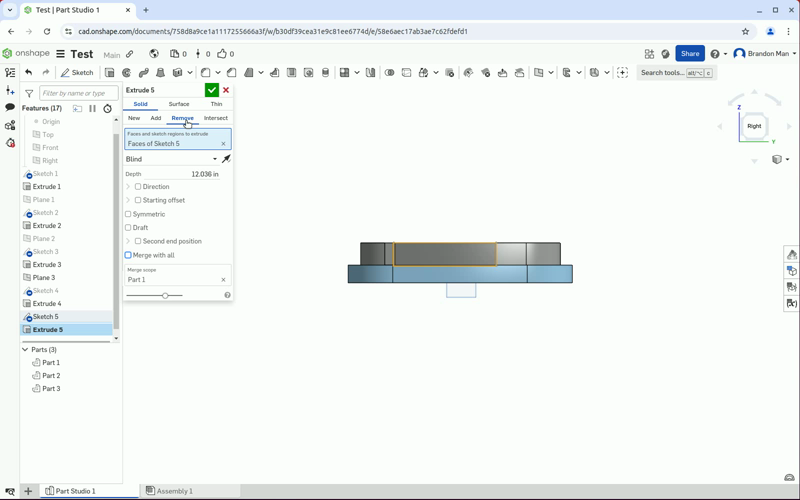
key(space)
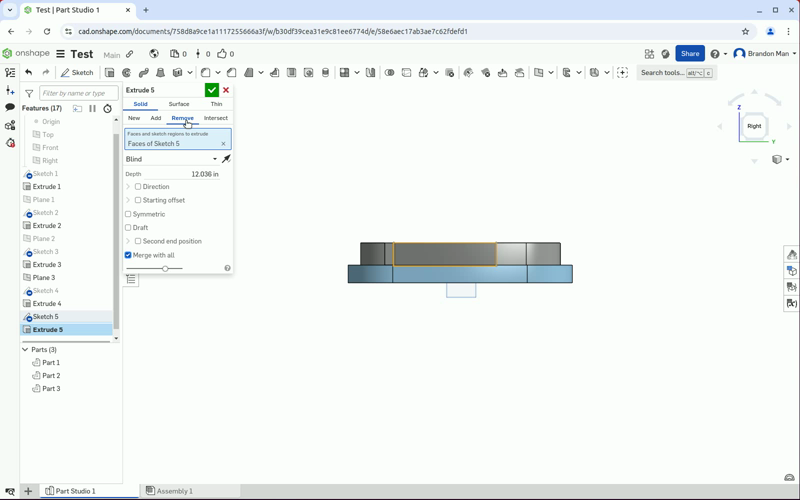
key(enter)
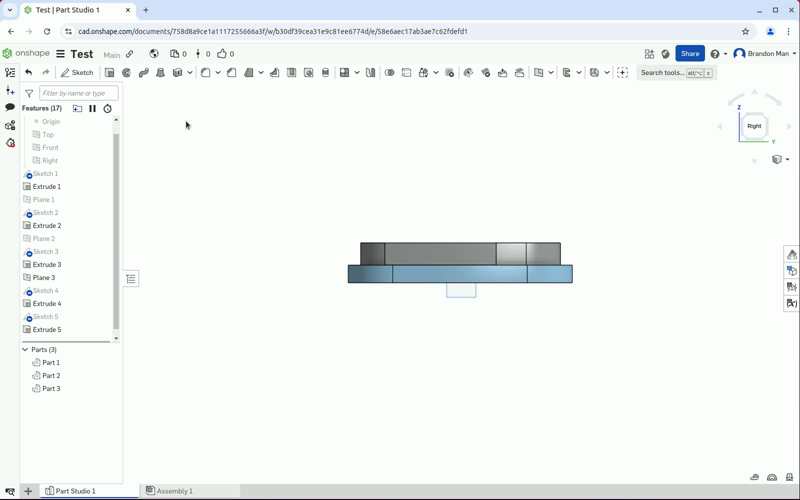
key(shift+h)
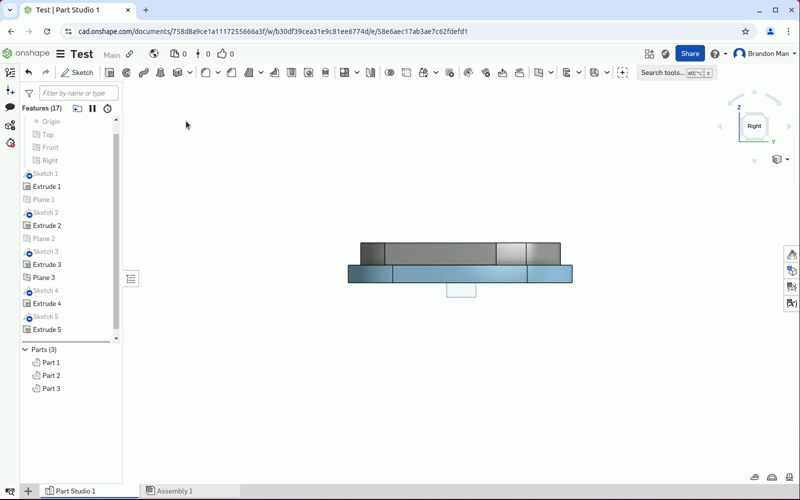
key(shift+h)
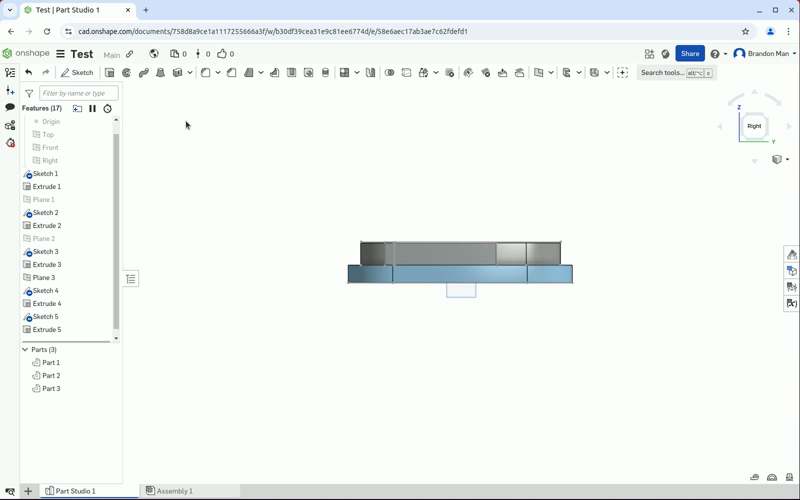
key(shift+7)
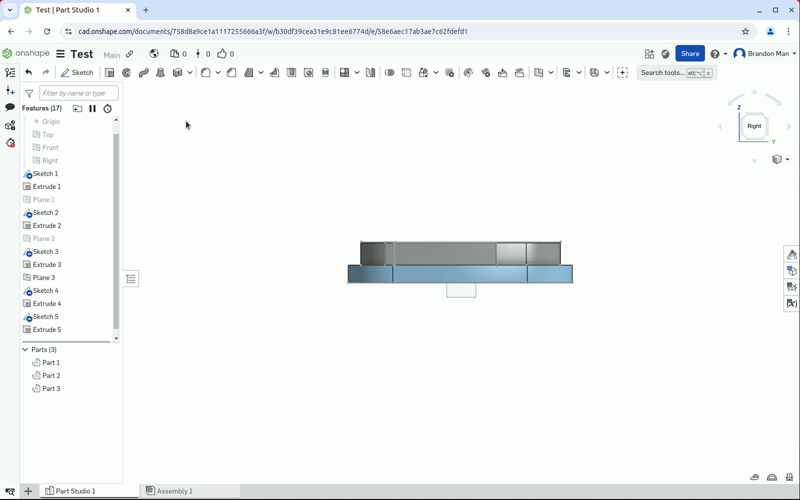
key(right, 2)
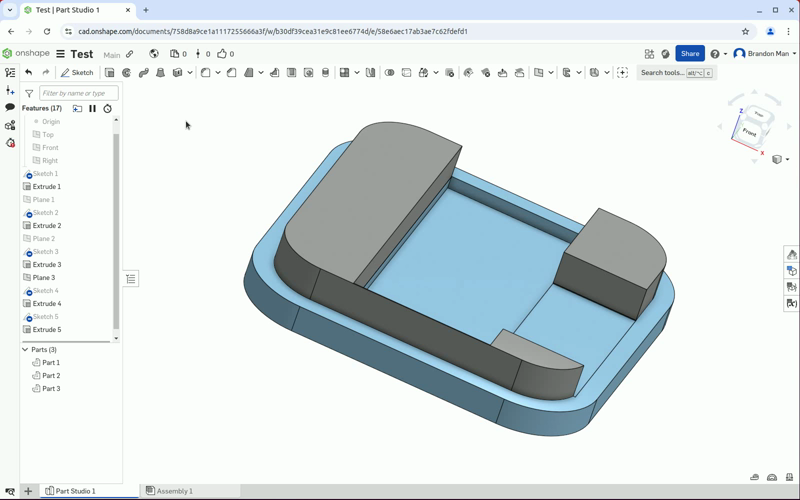
key(down, 2)
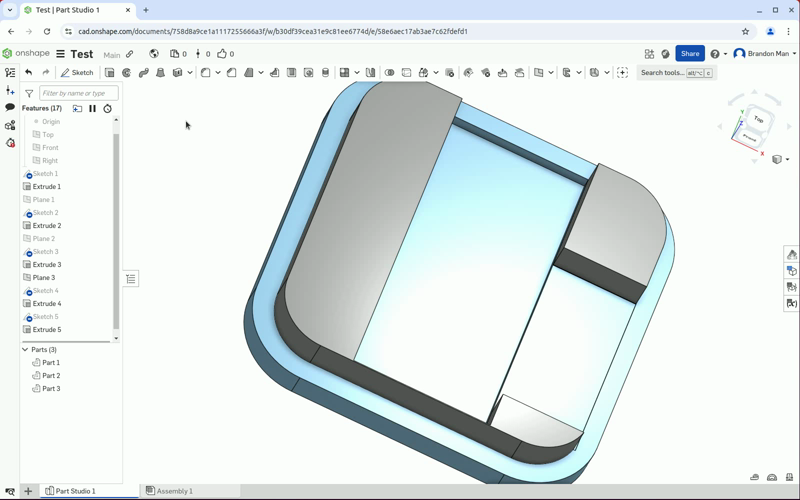
key(up, 2)
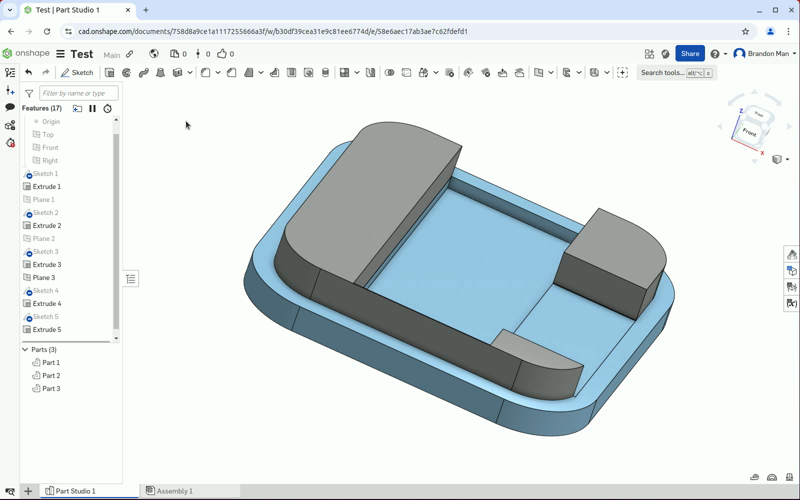
key(left, 2)
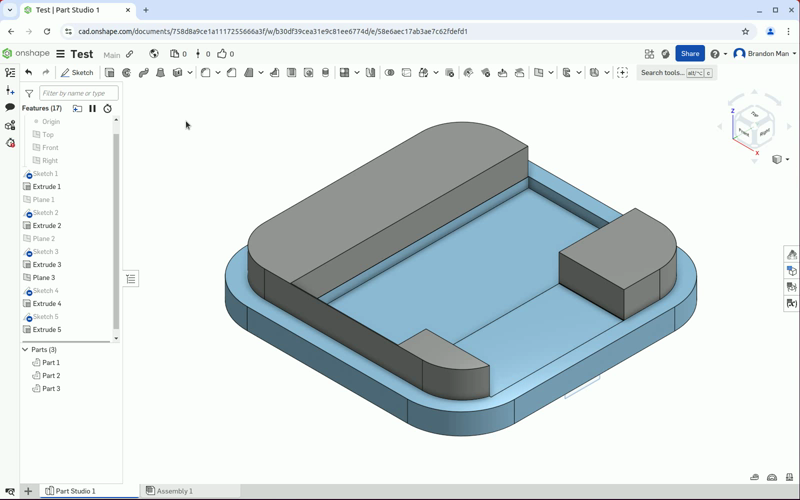
mouse_move(69, 176)
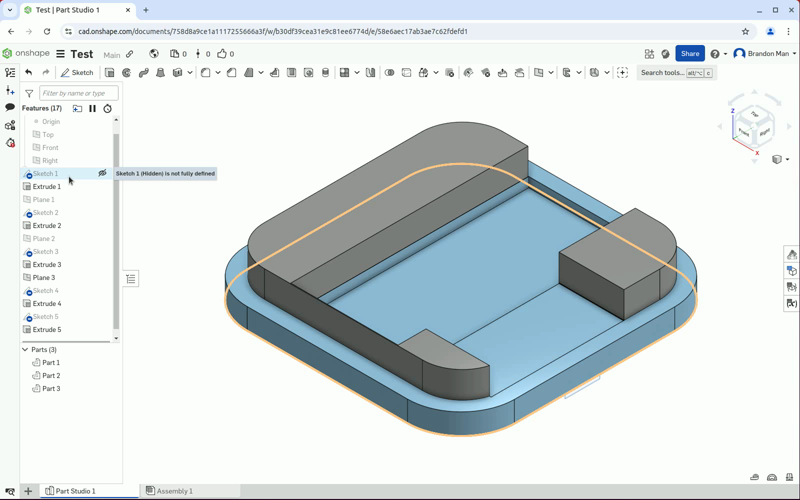
click(69, 176)